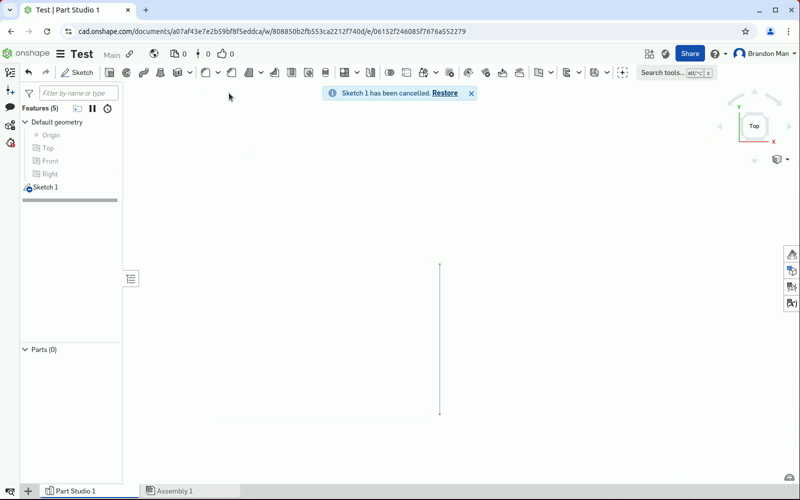
key(shift+h)
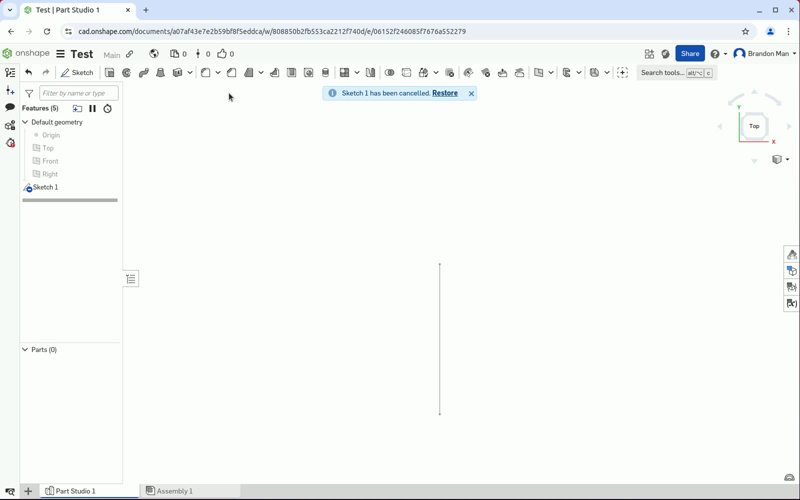
key(shift+s)
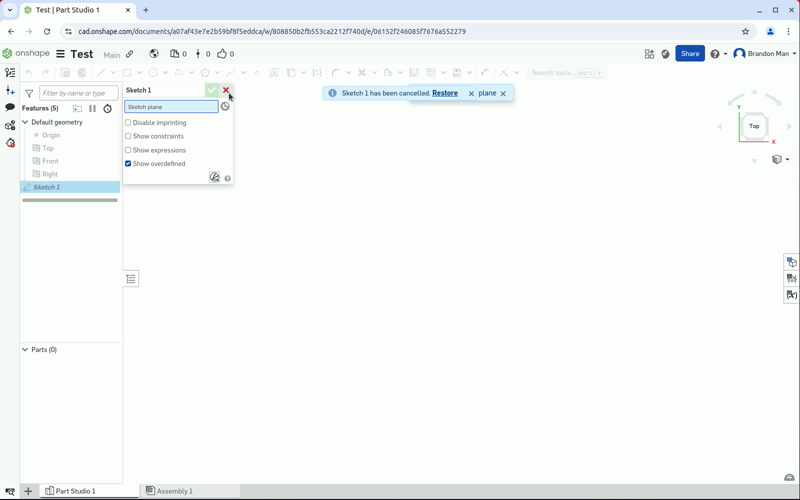
mouse_move(73, 150)
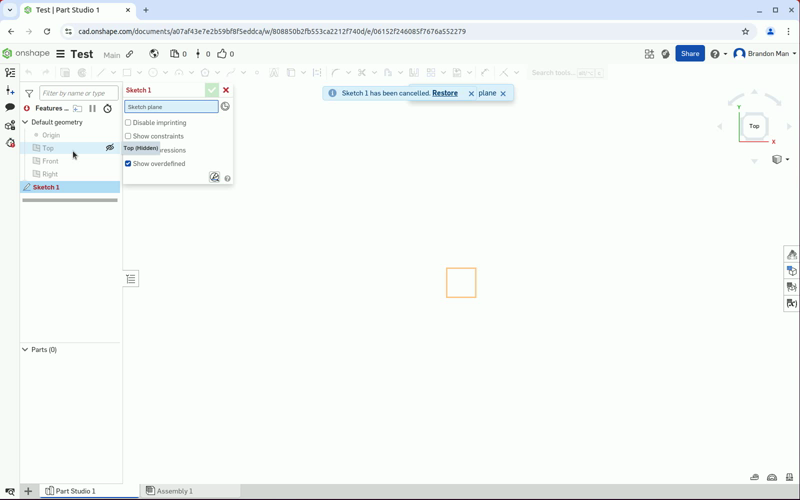
click(73, 150)
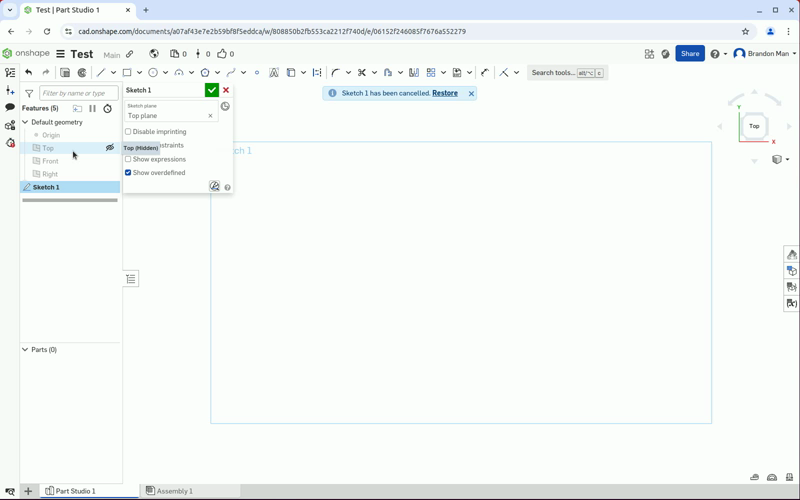
mouse_move(73, 352)
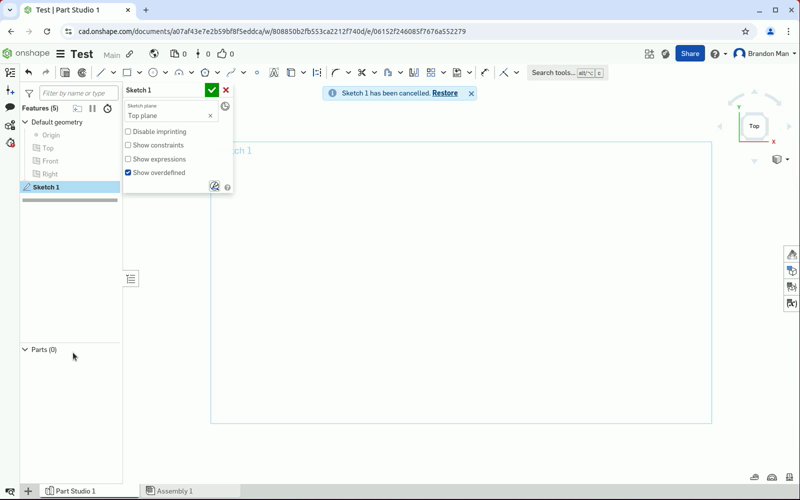
key(y)
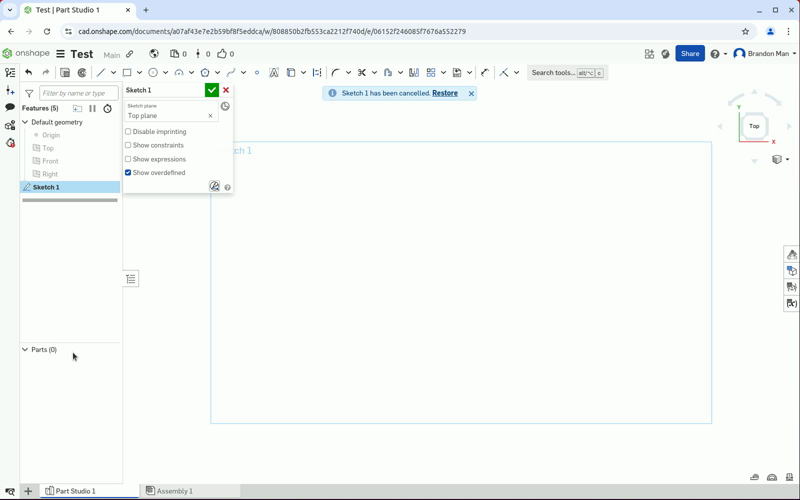
key(l)
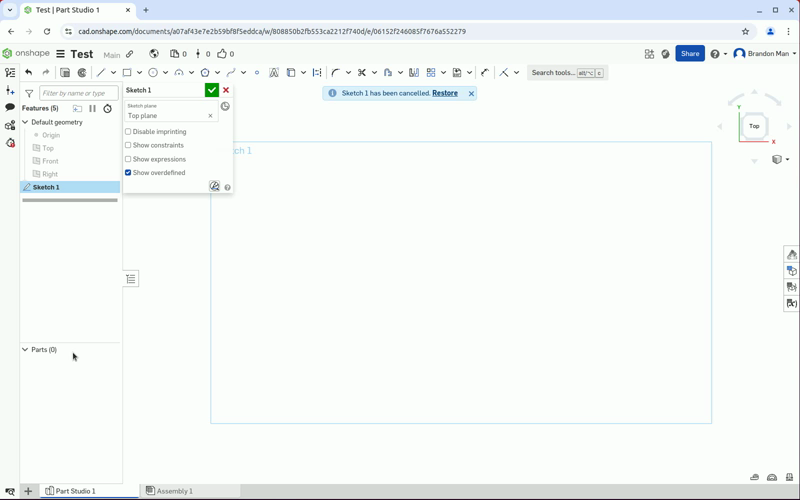
key_down(shift)
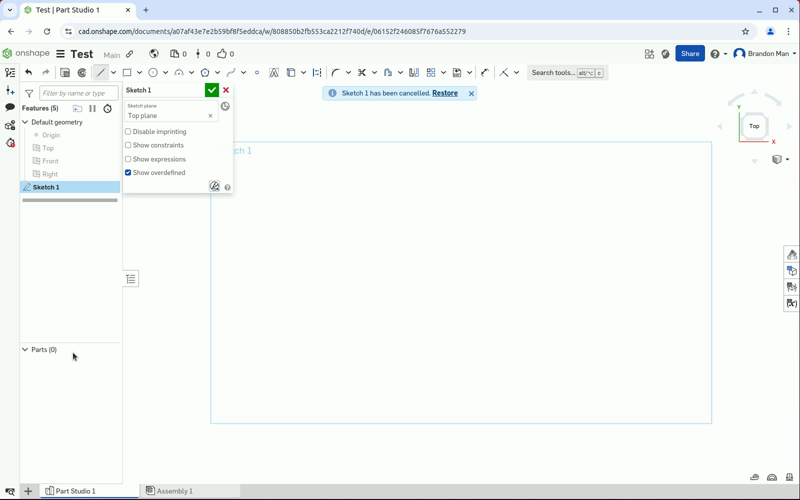
mouse_move(569, 282)
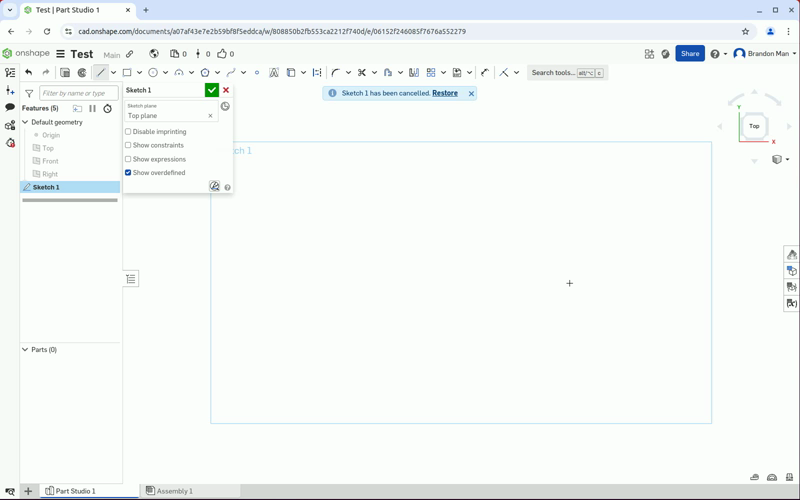
click(569, 282)
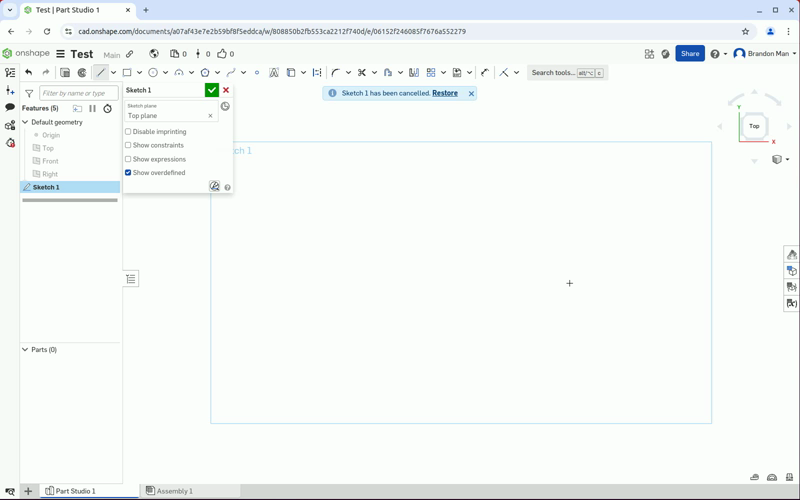
key_up(shift)
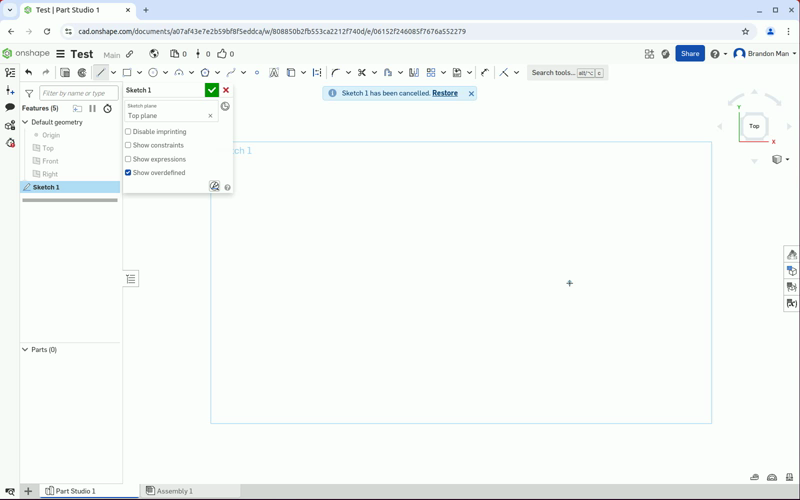
key_down(shift)
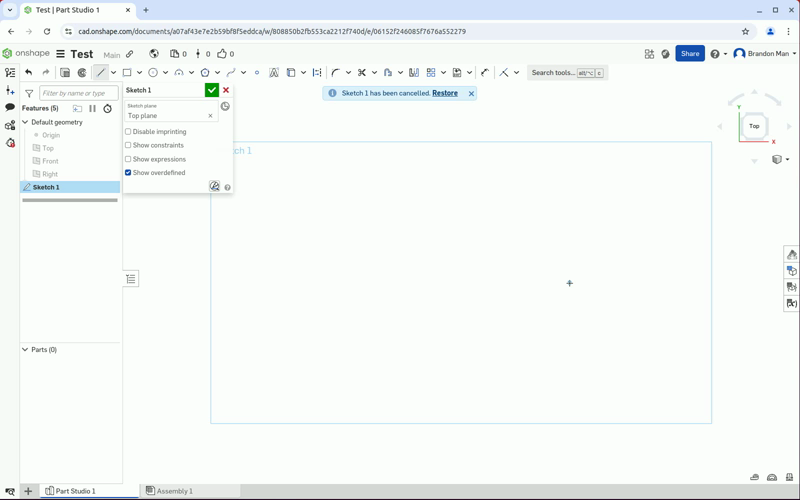
mouse_move(589, 282)
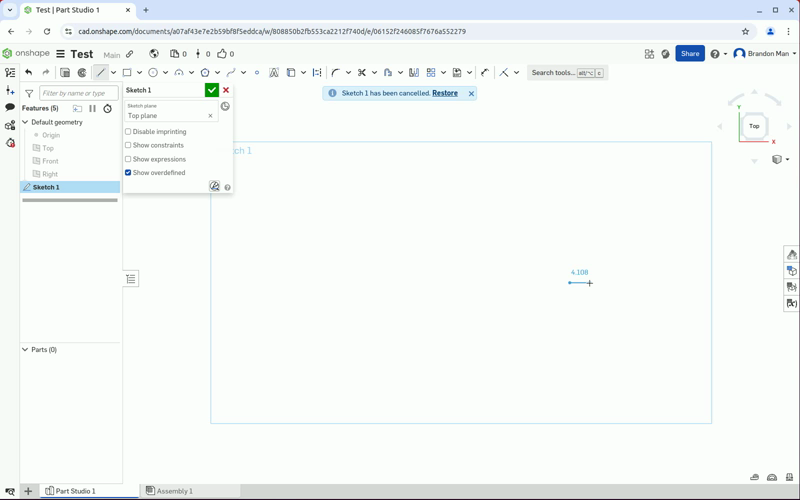
mouse_move(573, 282)
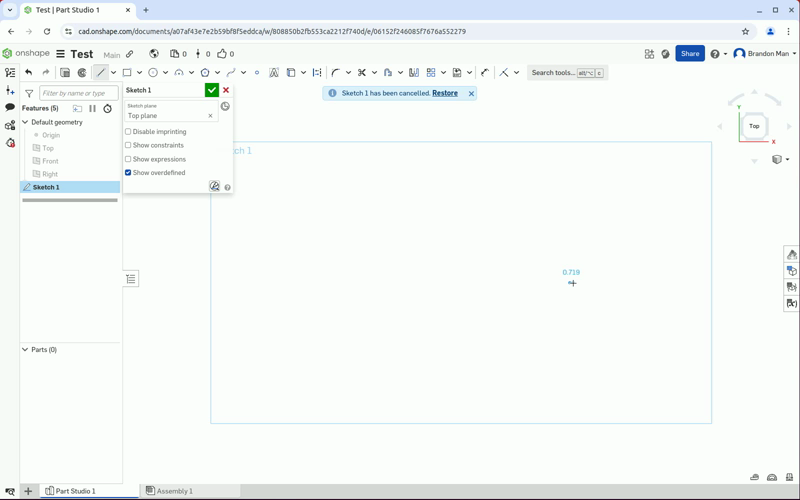
scroll(6)
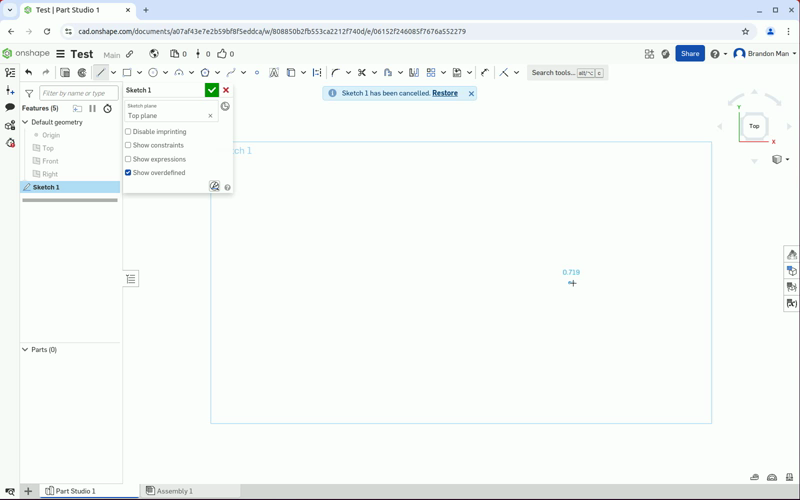
scroll(6)
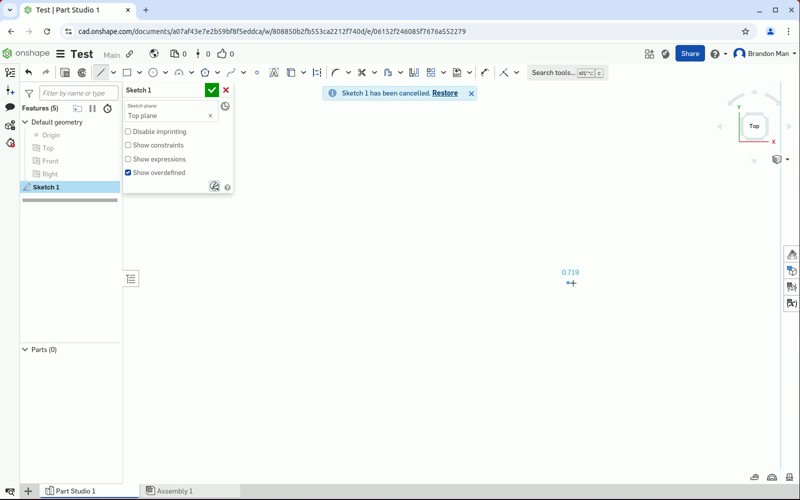
scroll(6)
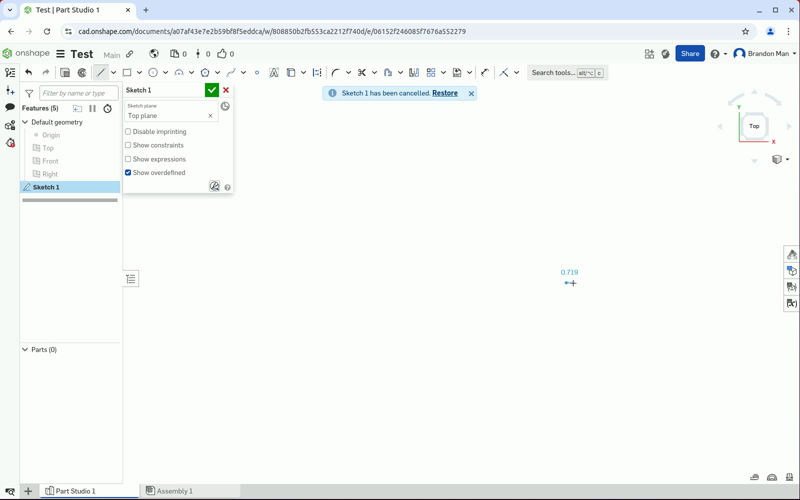
scroll(6)
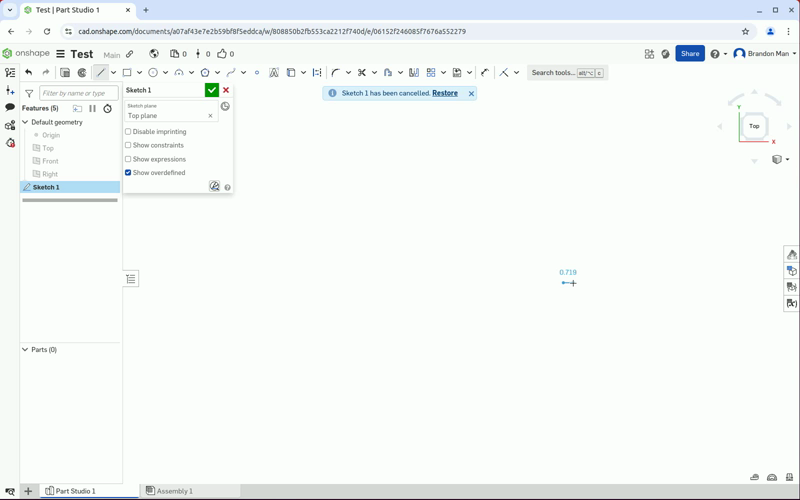
scroll(6)
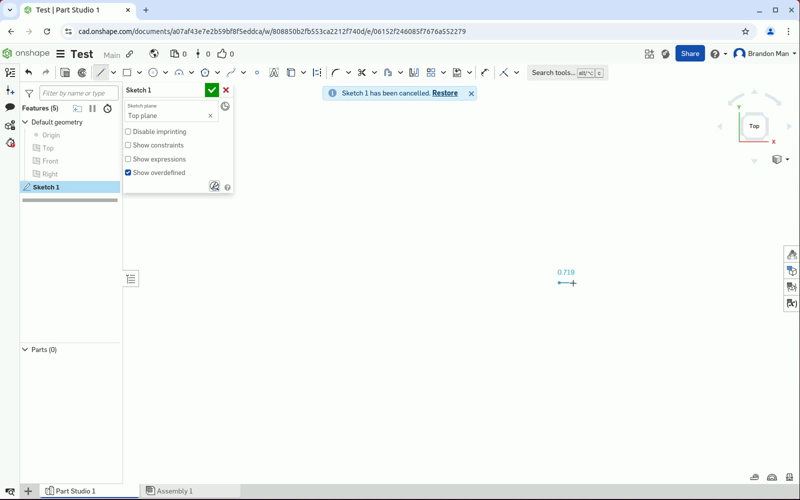
scroll(6)
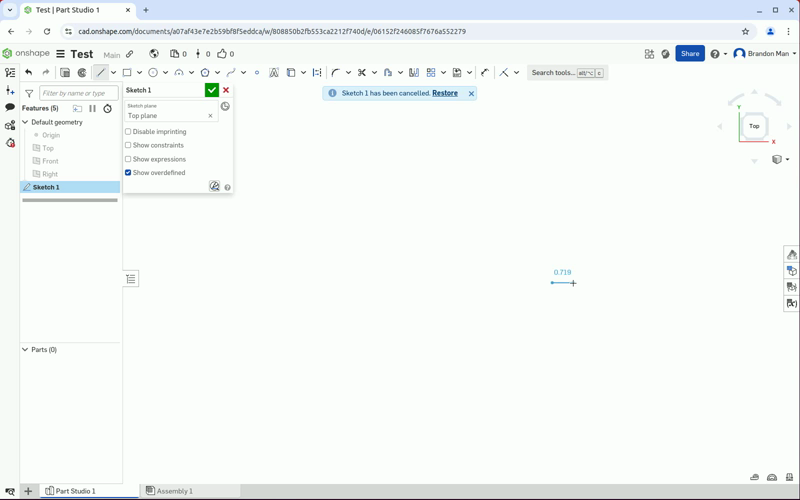
scroll(6)
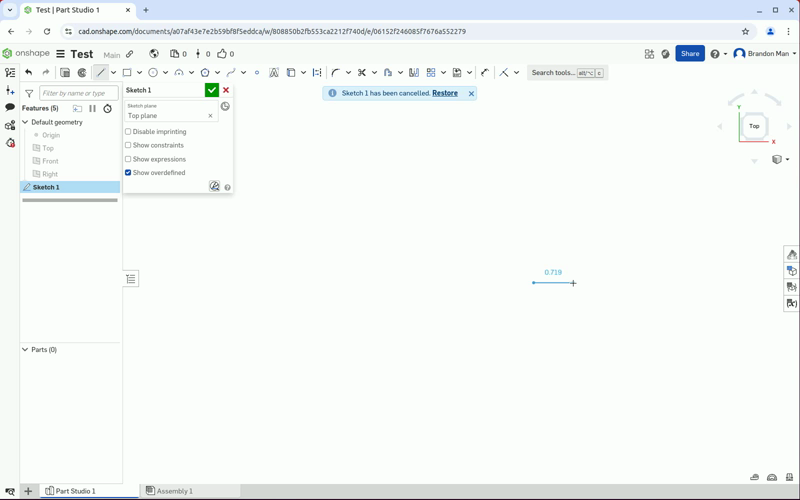
click(573, 282)
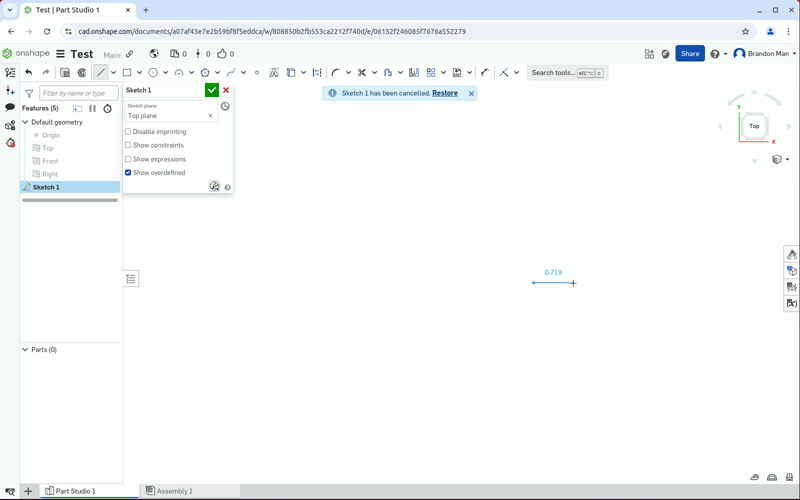
scroll(-6)
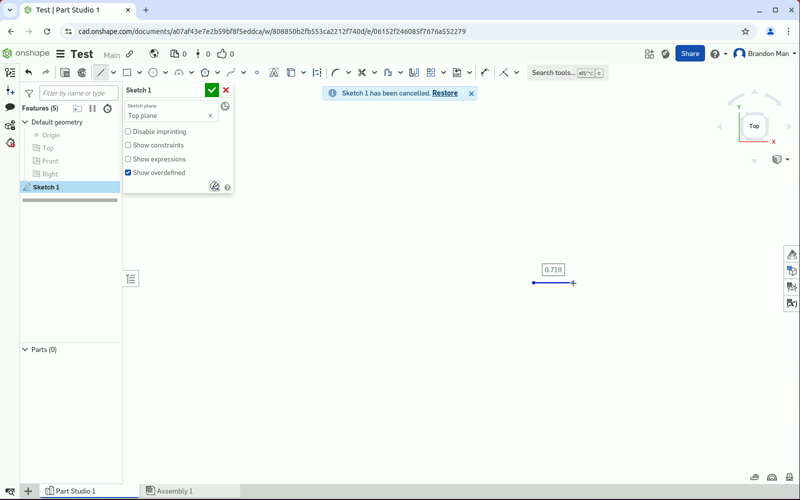
scroll(-6)
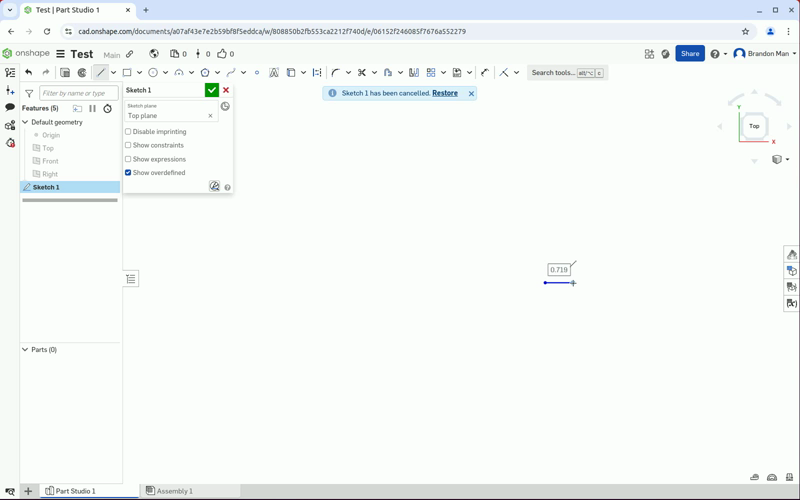
scroll(-6)
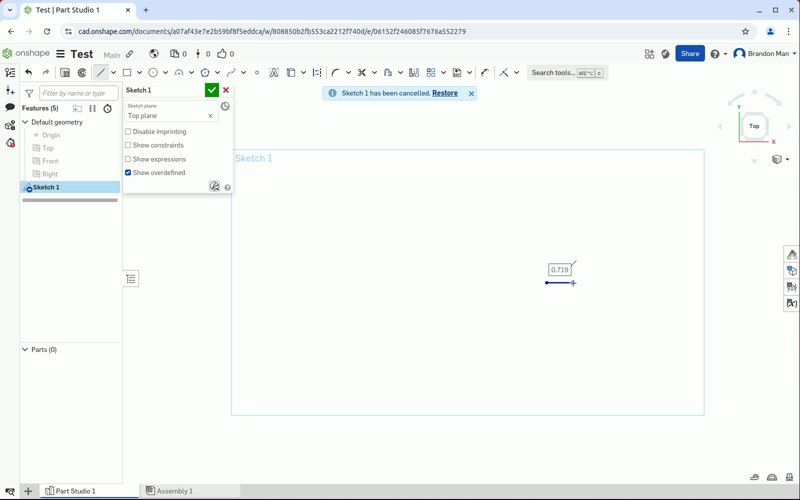
scroll(-6)
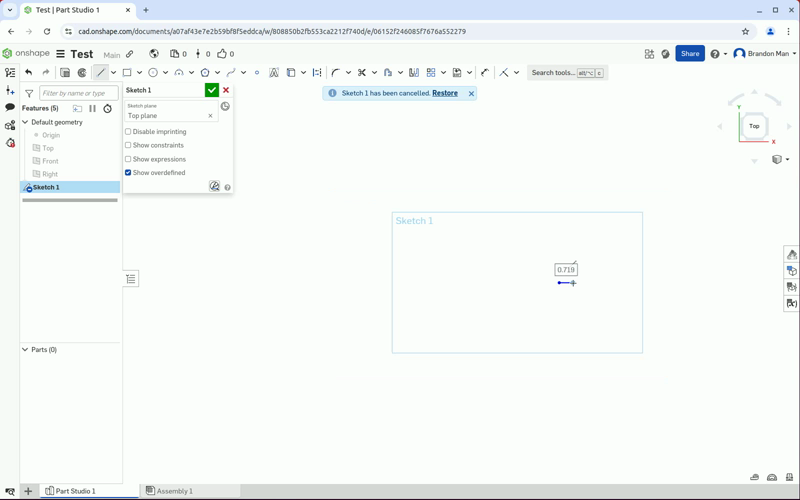
scroll(-6)
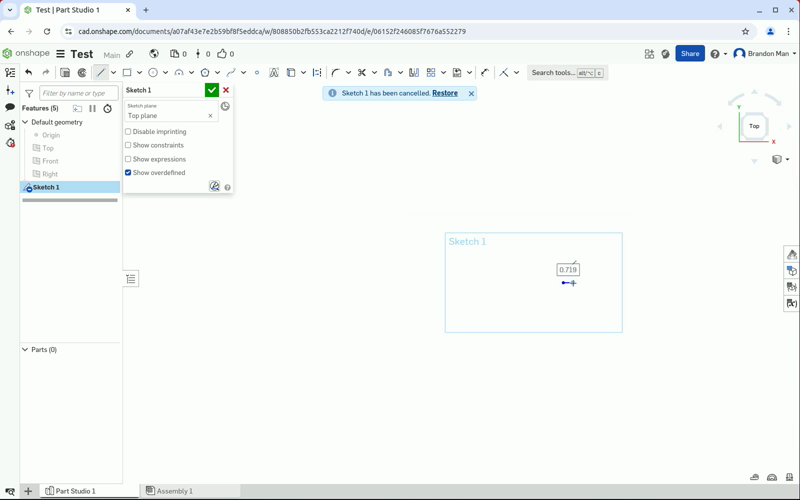
scroll(-6)
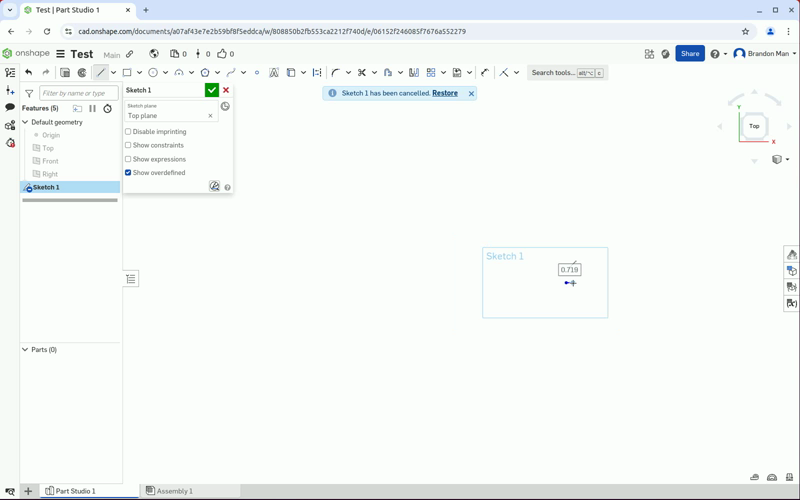
scroll(-6)
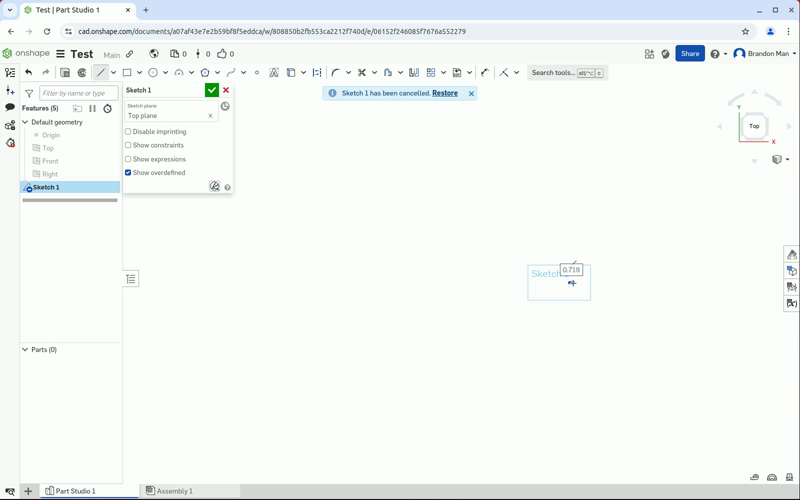
key_up(shift)
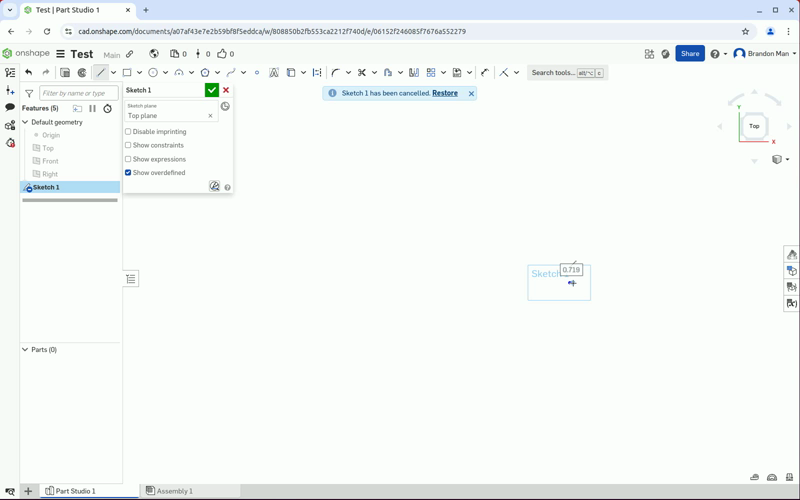
key_down(shift)
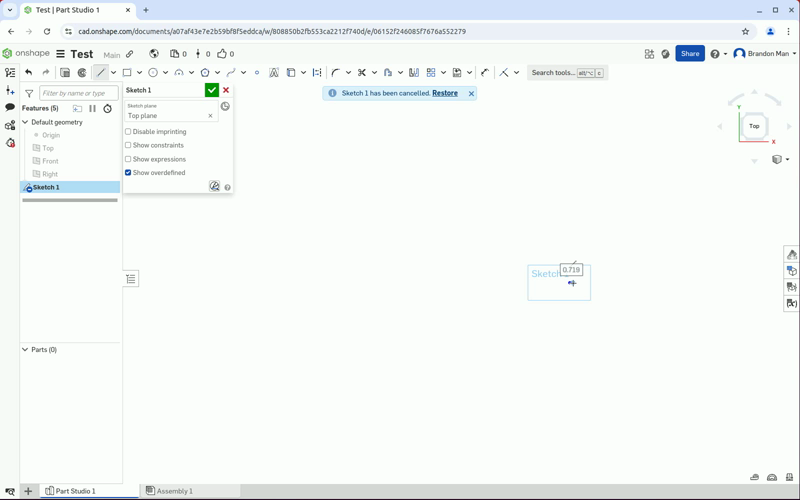
mouse_move(573, 174)
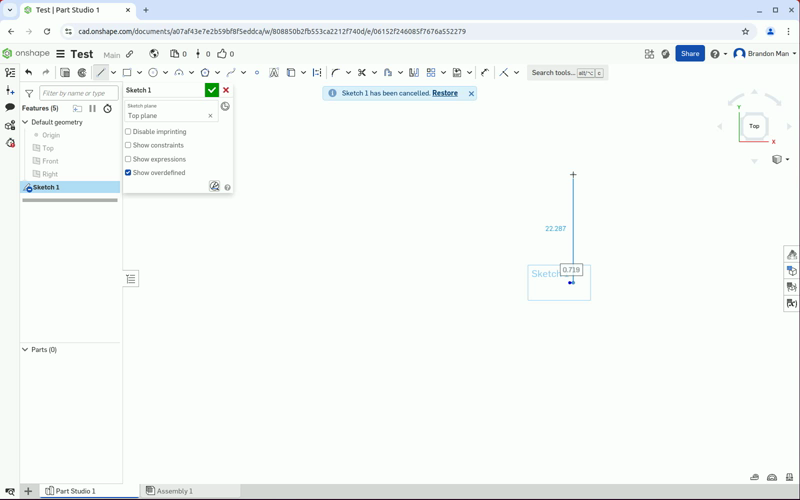
click(573, 174)
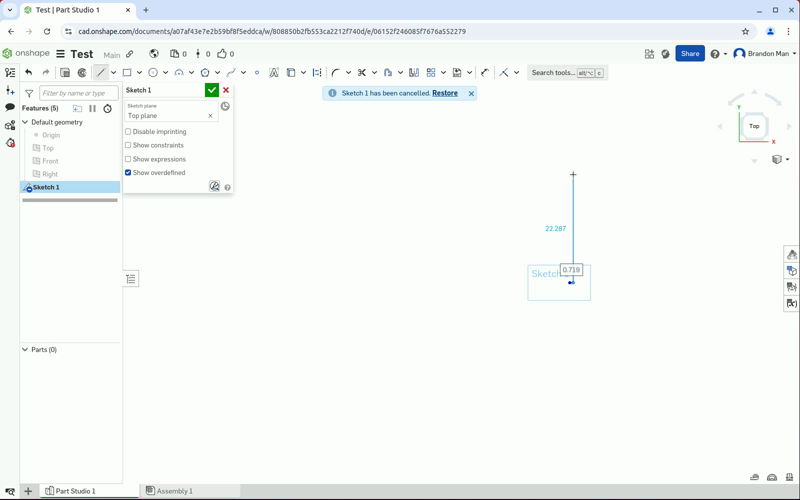
key_up(shift)
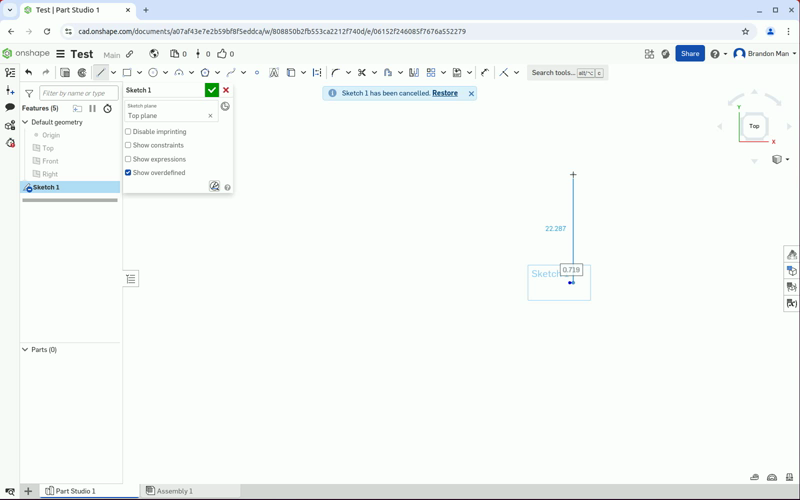
key_down(shift)
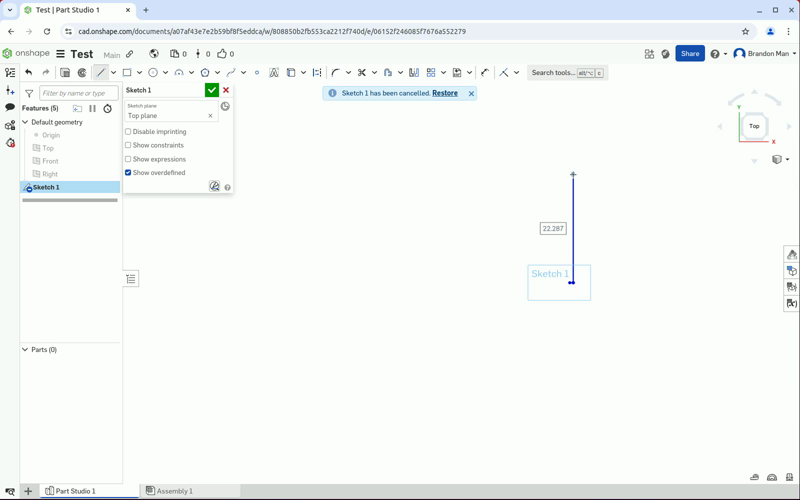
mouse_move(589, 174)
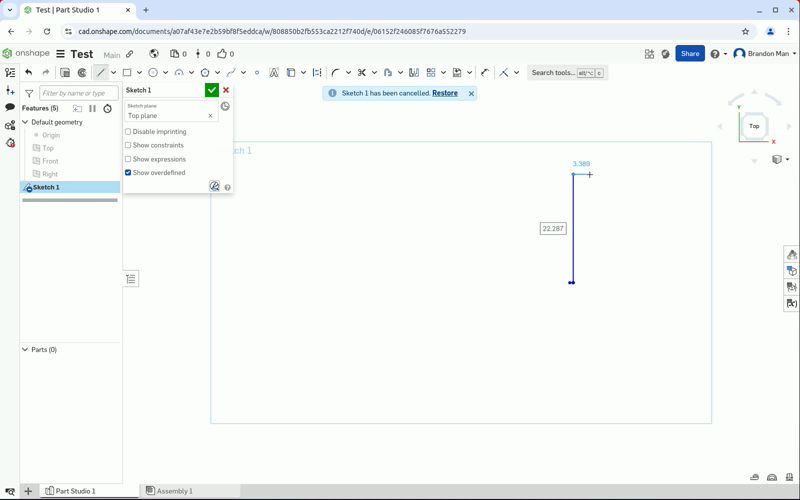
mouse_move(569, 174)
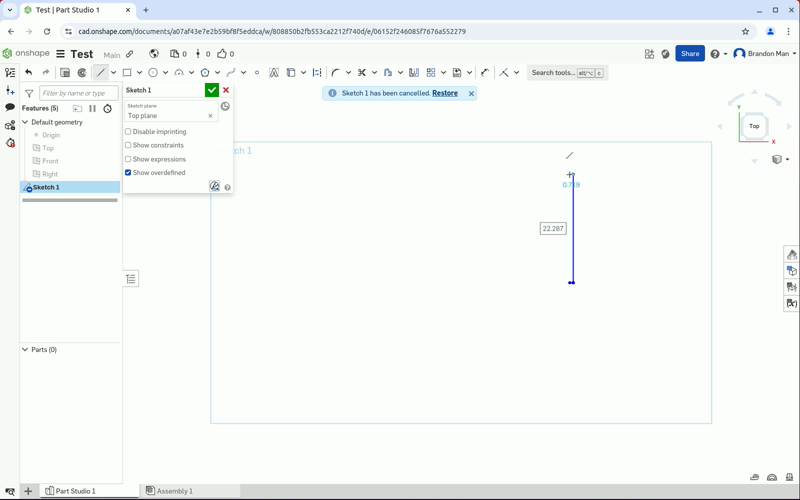
scroll(6)
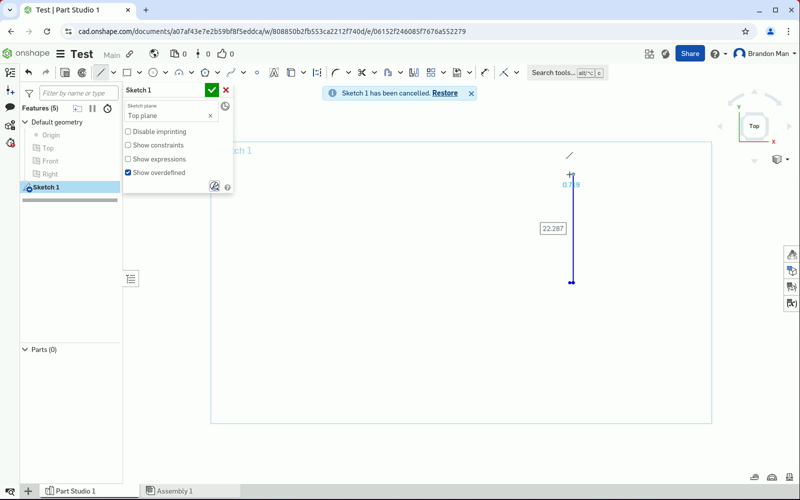
scroll(6)
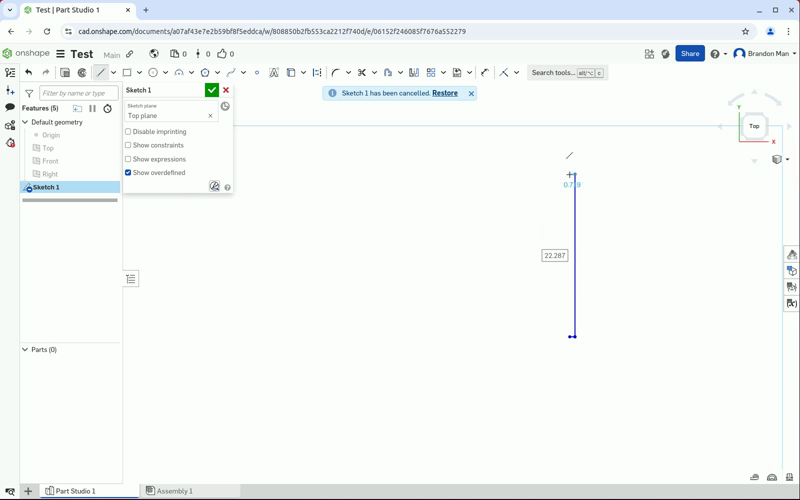
scroll(6)
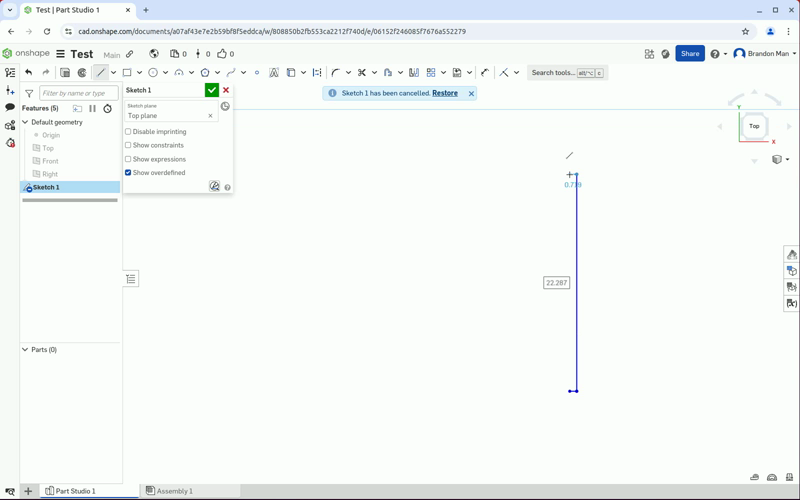
scroll(6)
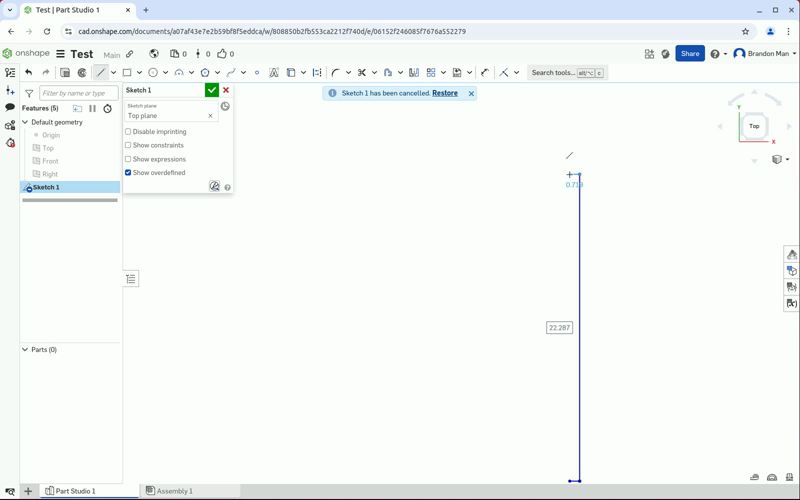
scroll(6)
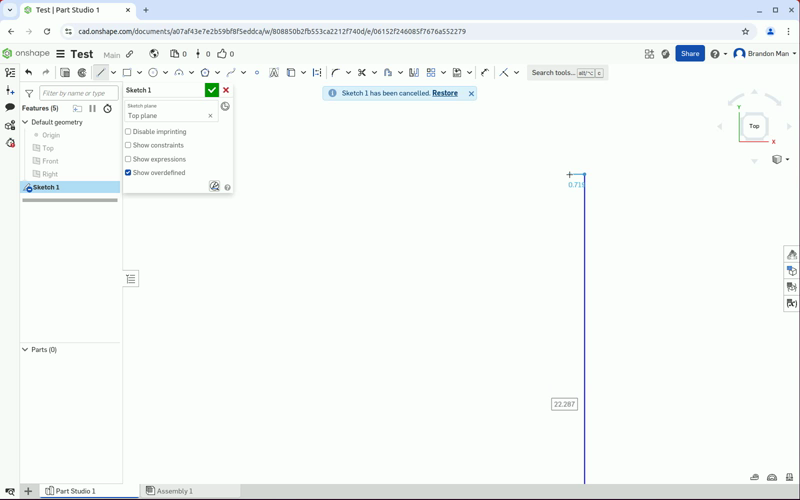
scroll(6)
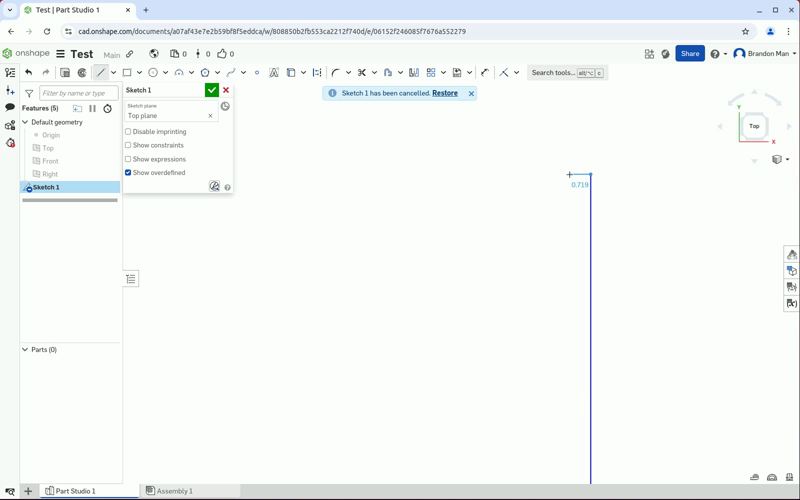
scroll(6)
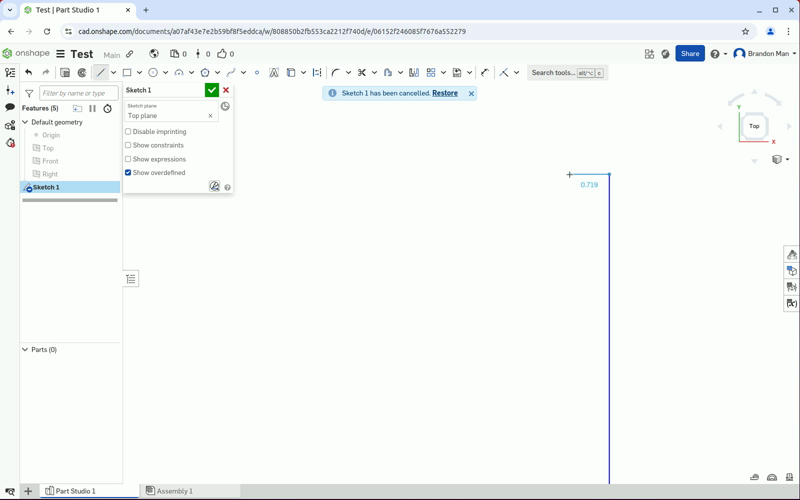
click(569, 174)
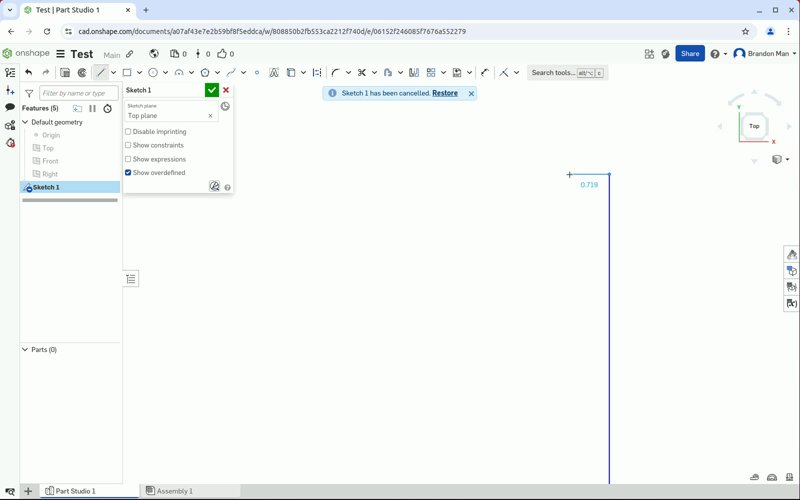
scroll(-6)
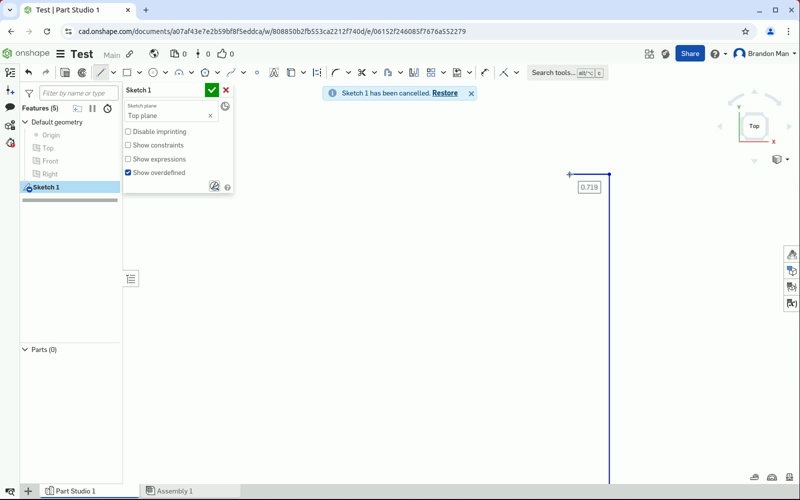
scroll(-6)
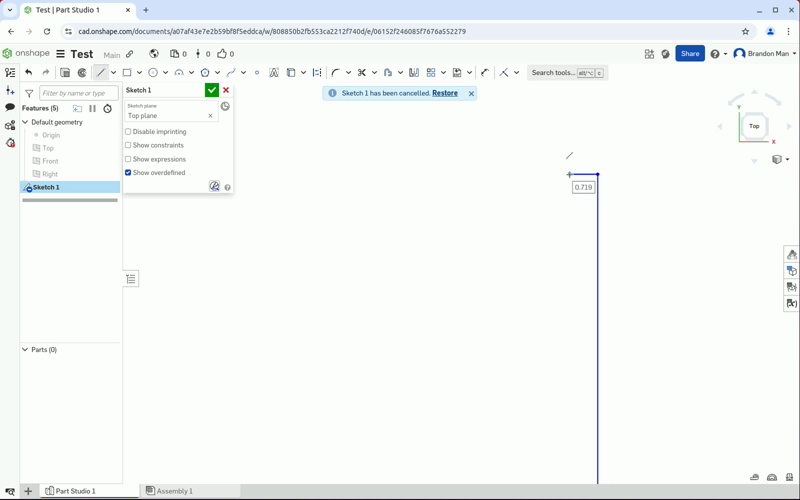
scroll(-6)
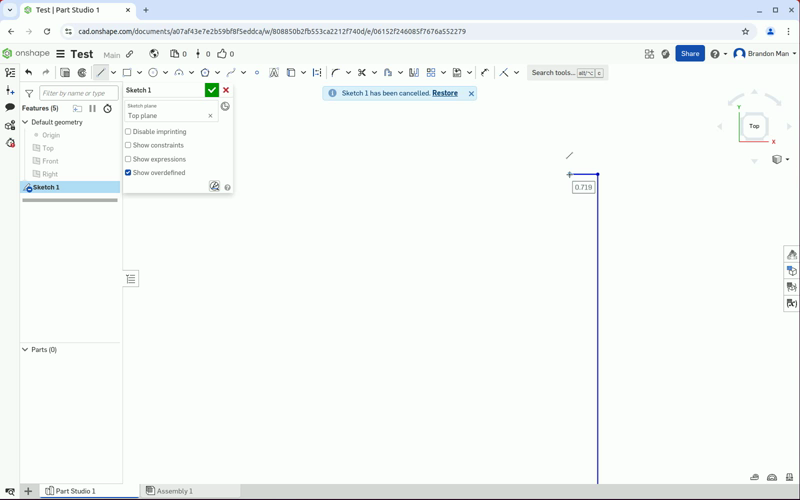
scroll(-6)
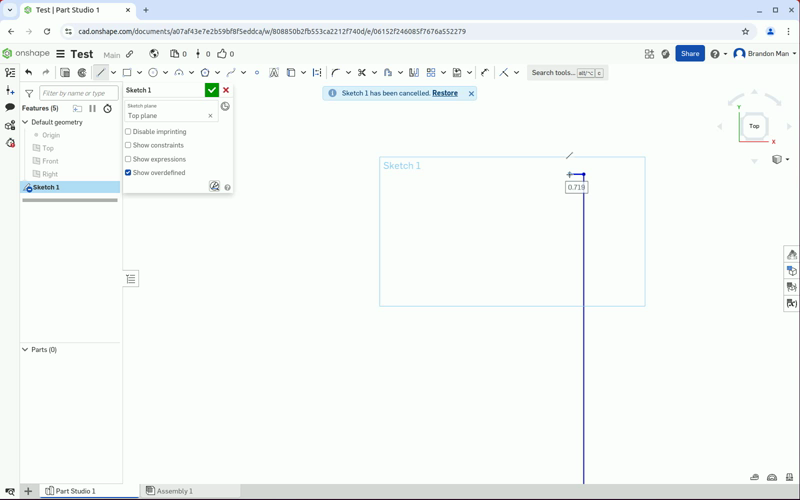
scroll(-6)
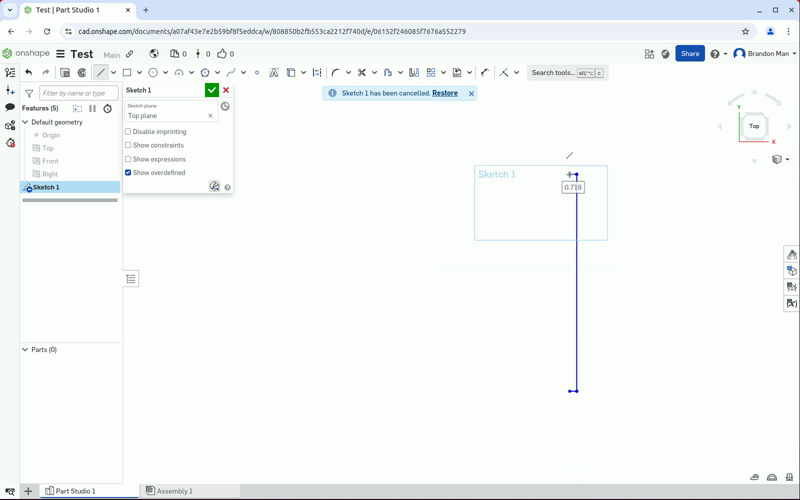
scroll(-6)
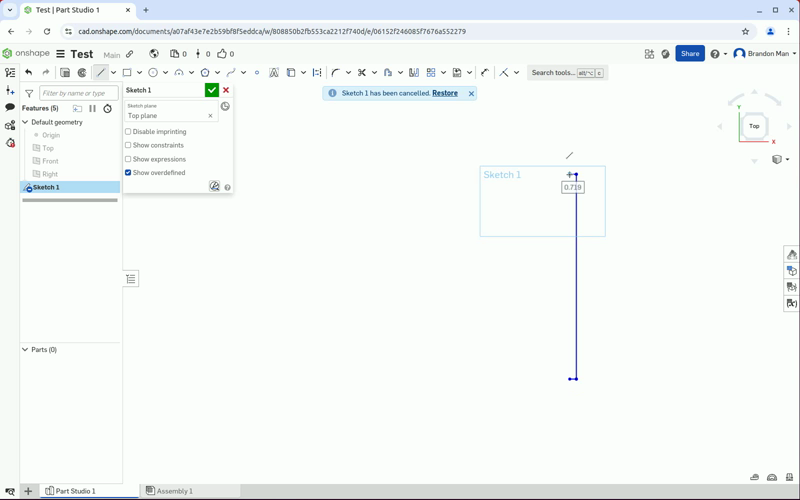
scroll(-6)
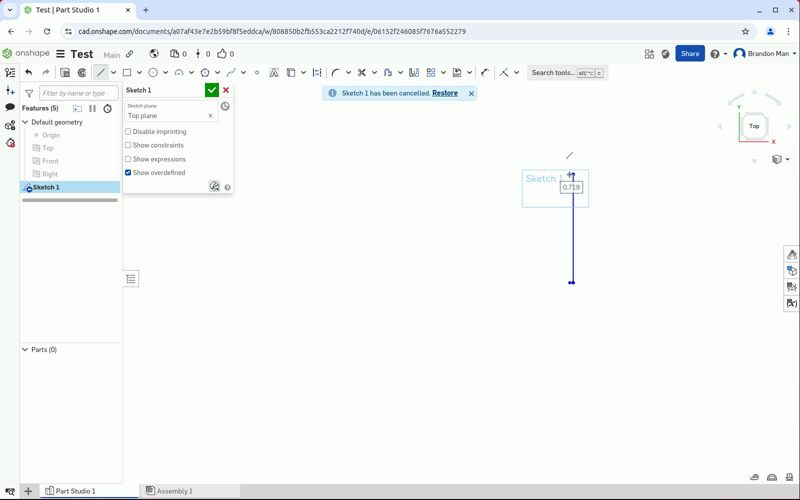
key_up(shift)
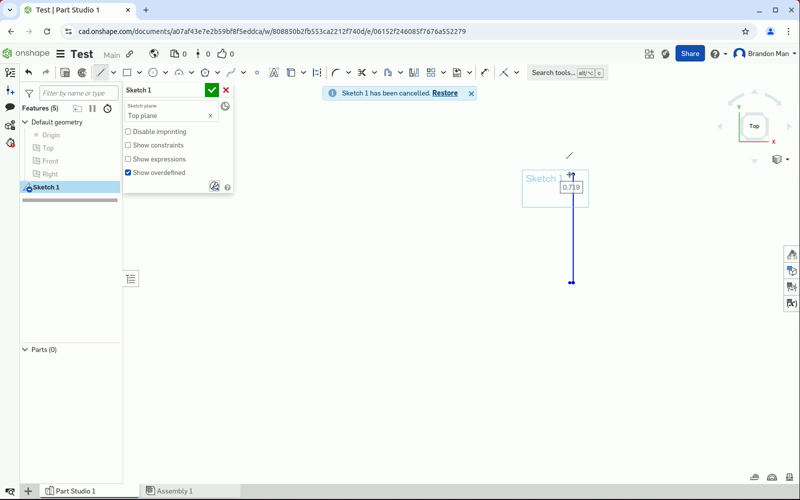
key_down(shift)
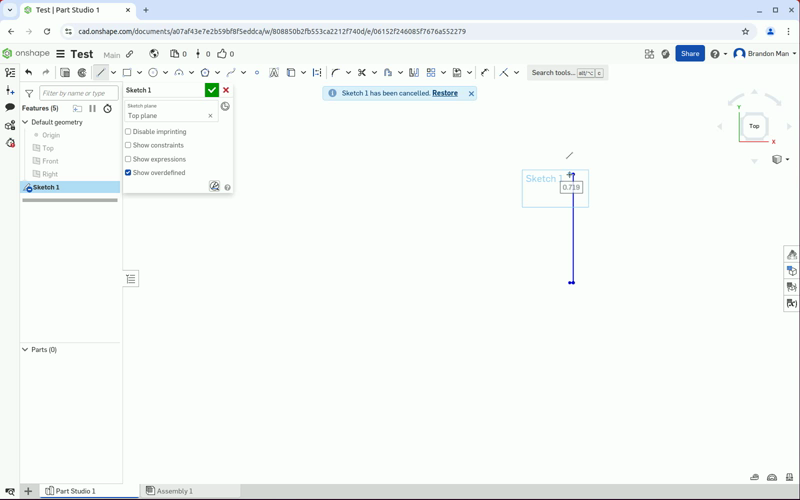
mouse_move(569, 282)
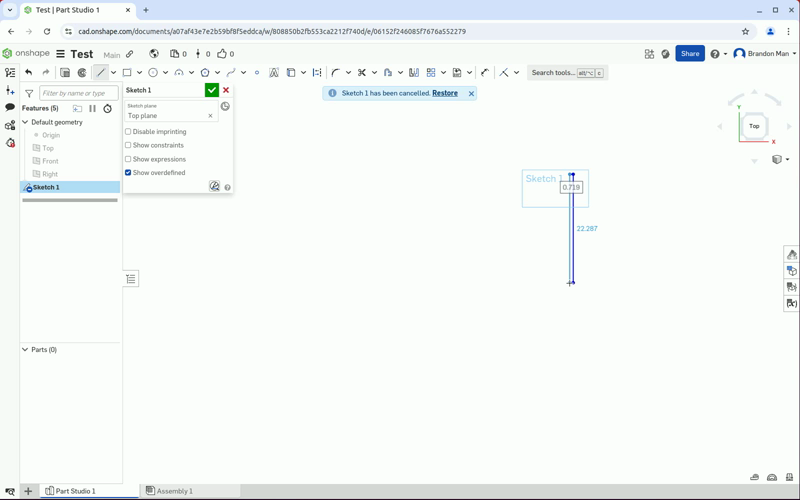
scroll(6)
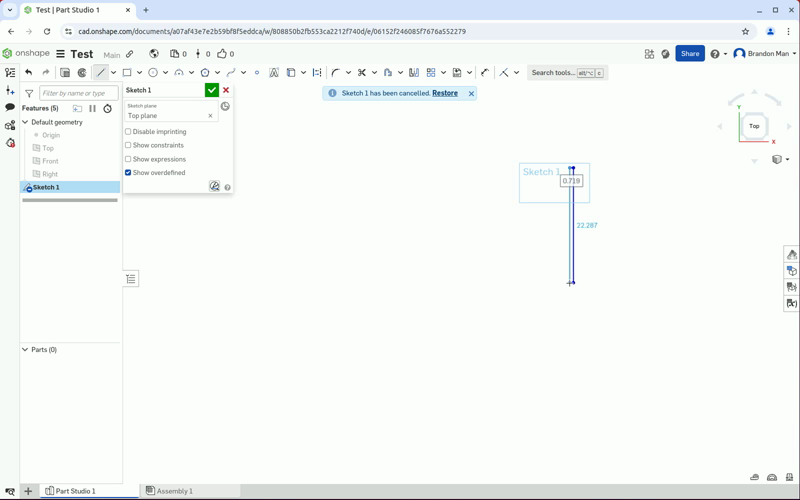
scroll(6)
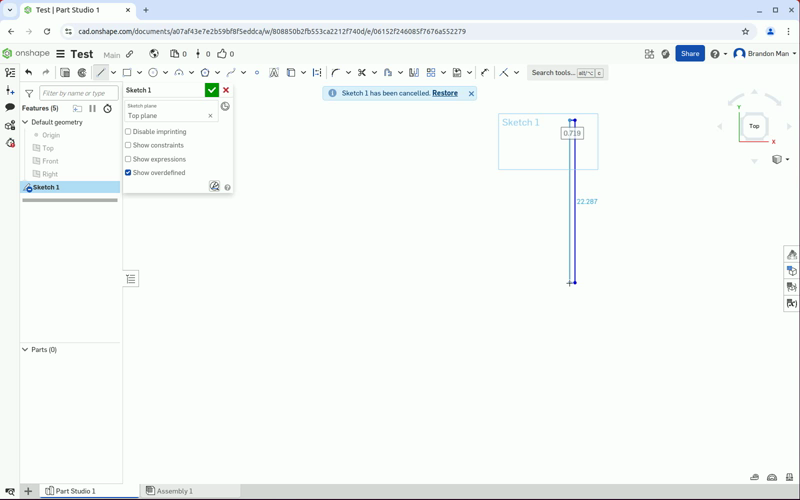
scroll(6)
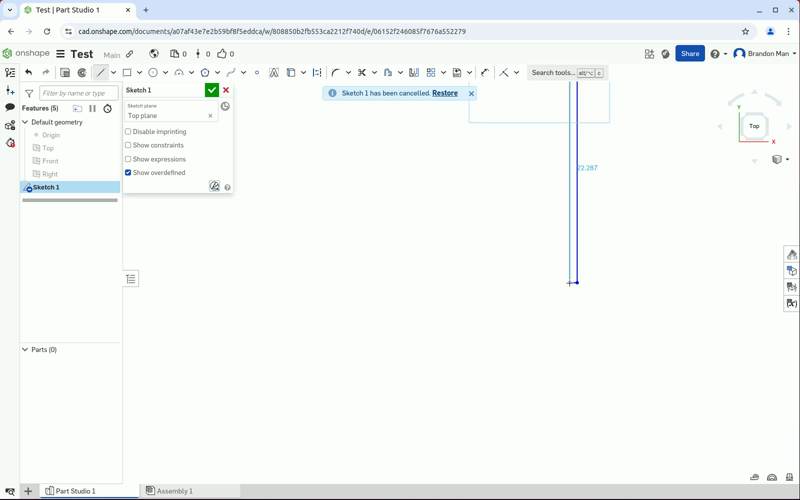
scroll(6)
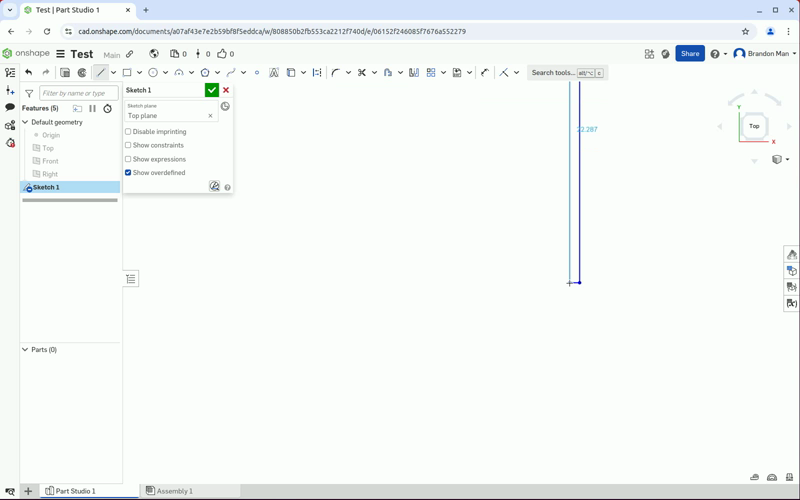
scroll(6)
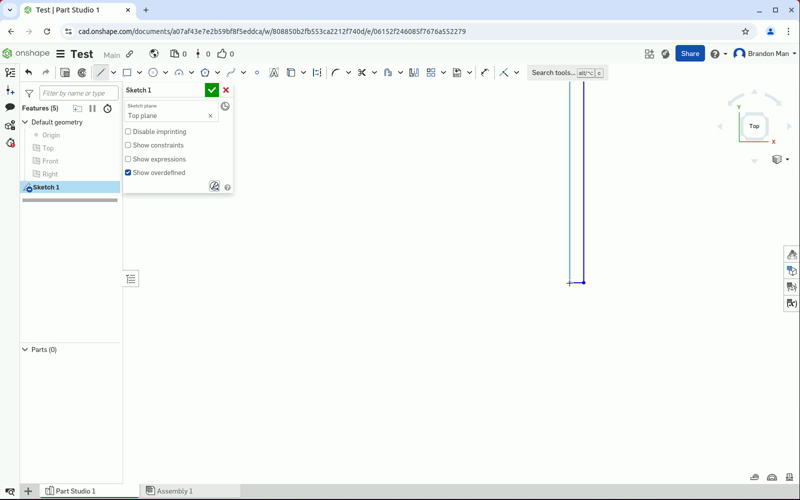
scroll(6)
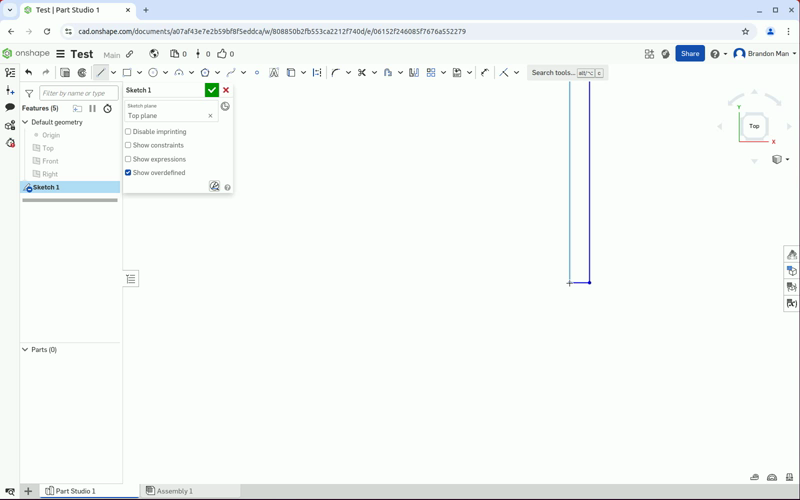
scroll(6)
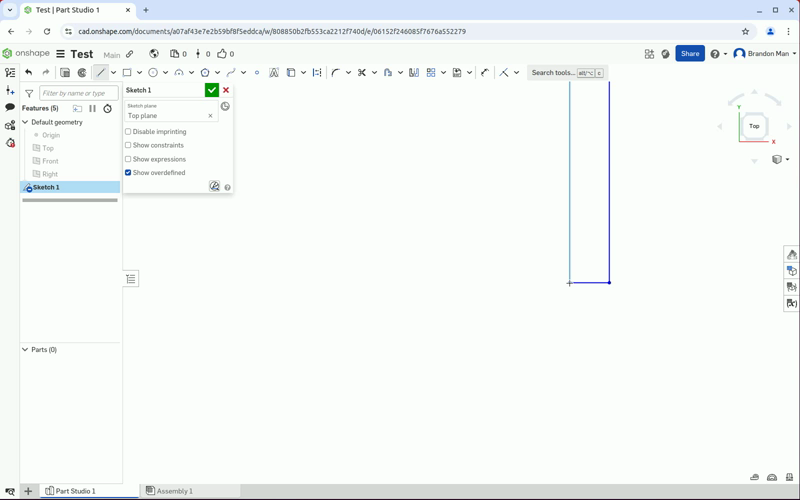
key_up(shift)
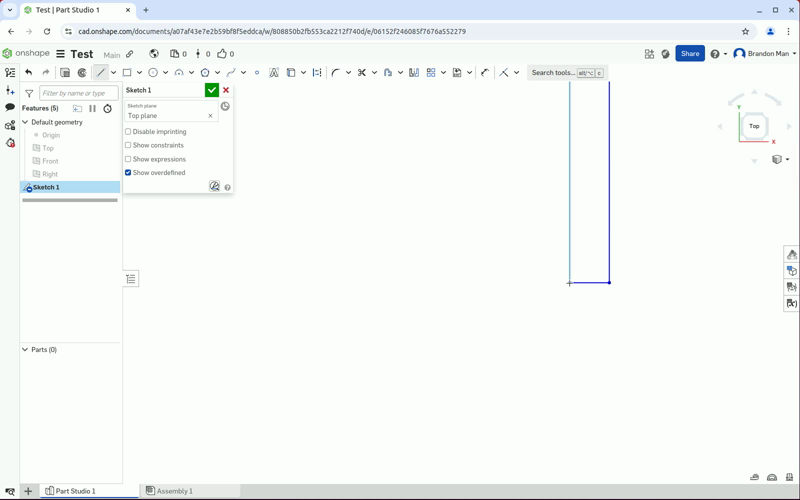
click(569, 282)
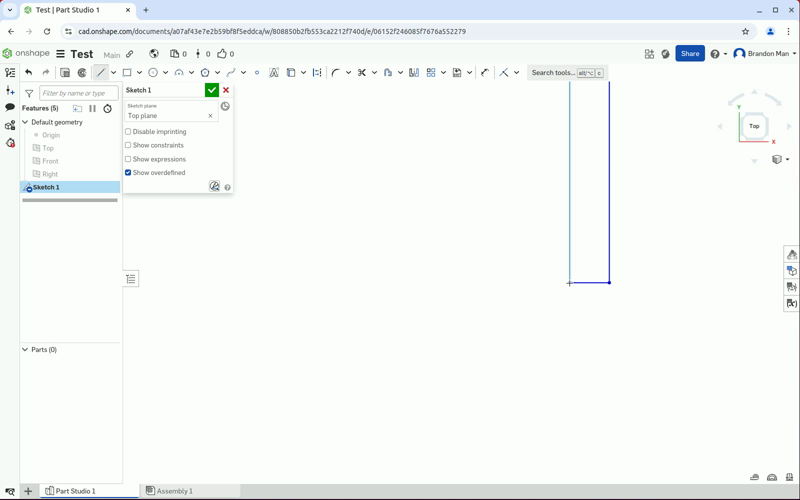
scroll(-6)
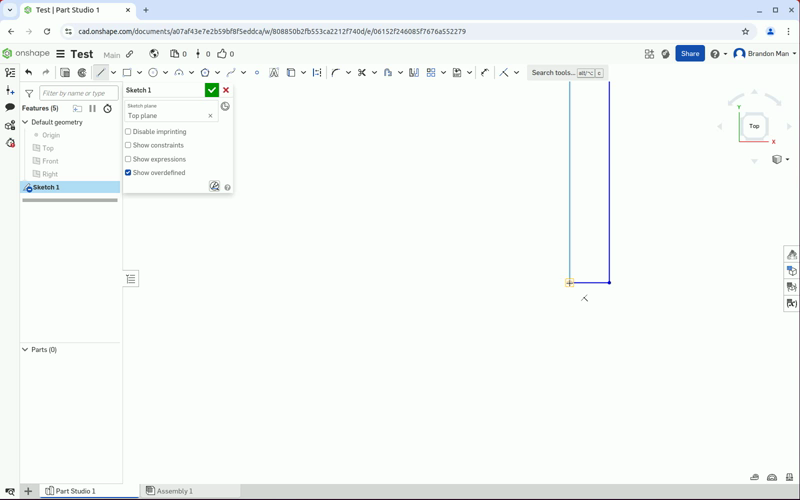
scroll(-6)
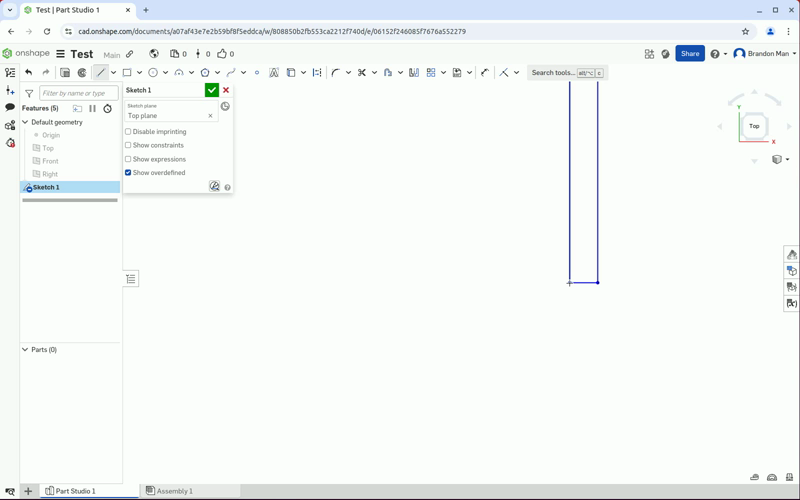
scroll(-6)
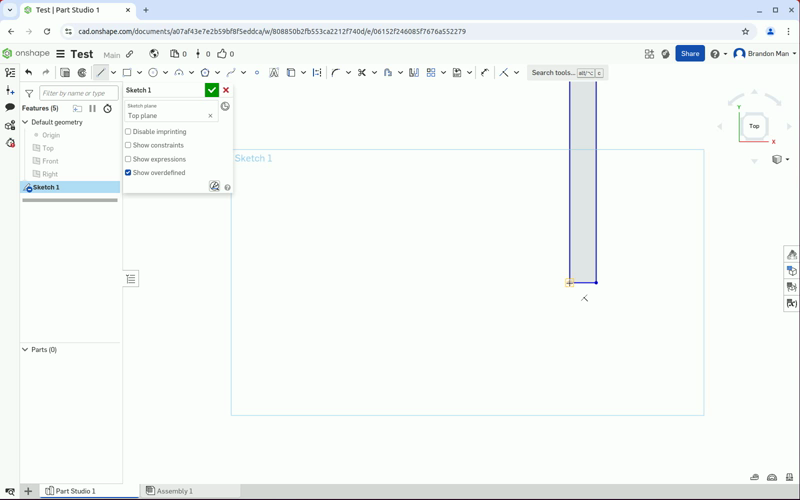
scroll(-6)
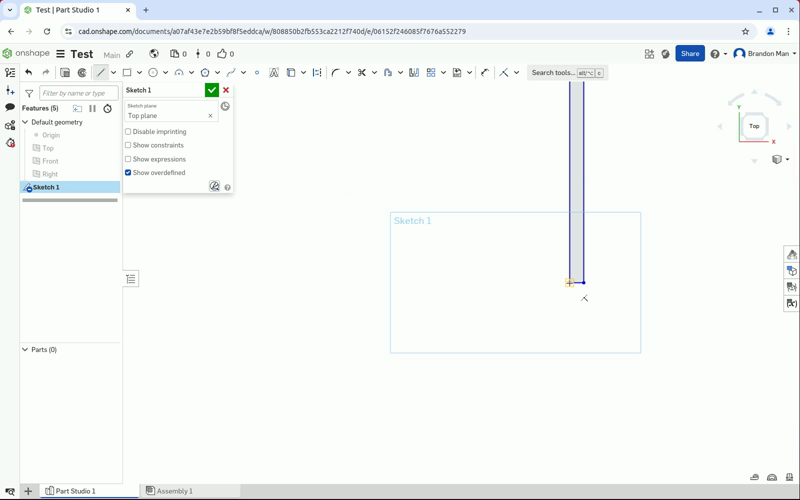
scroll(-6)
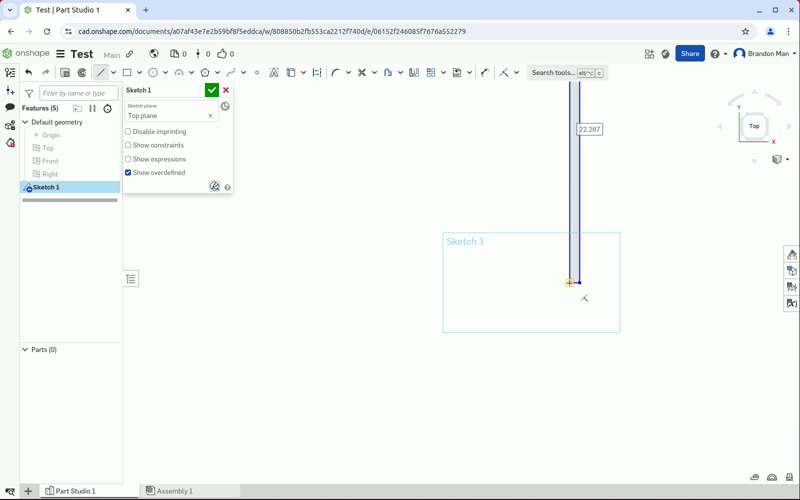
scroll(-6)
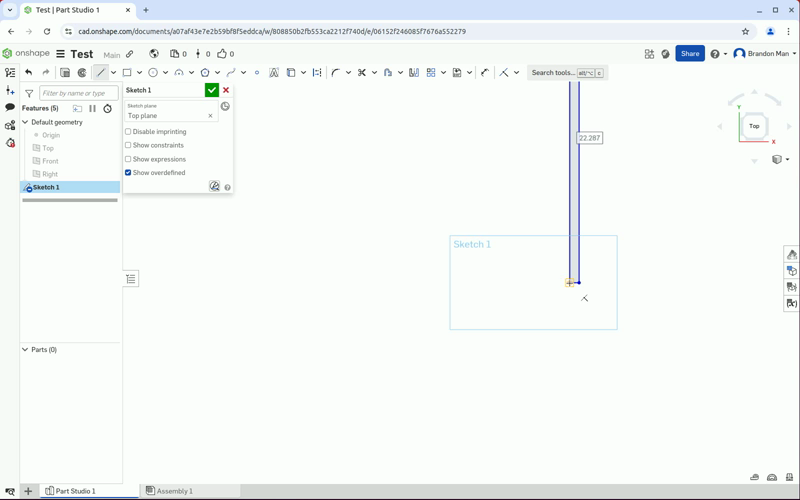
scroll(-6)
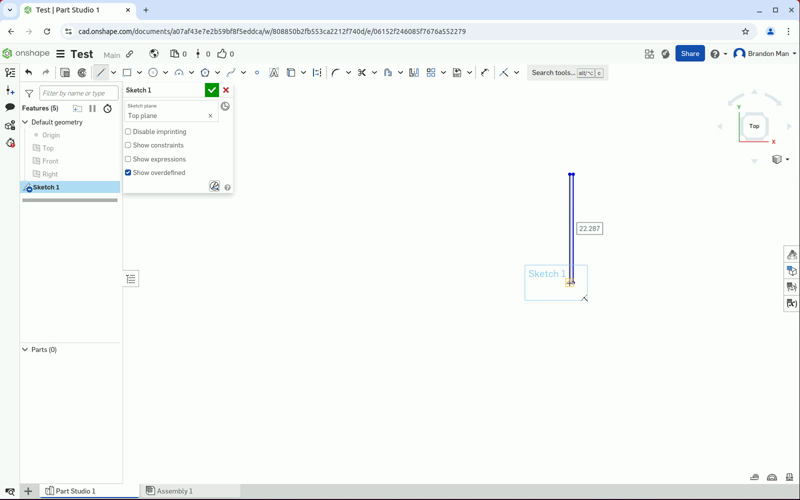
key(esc)
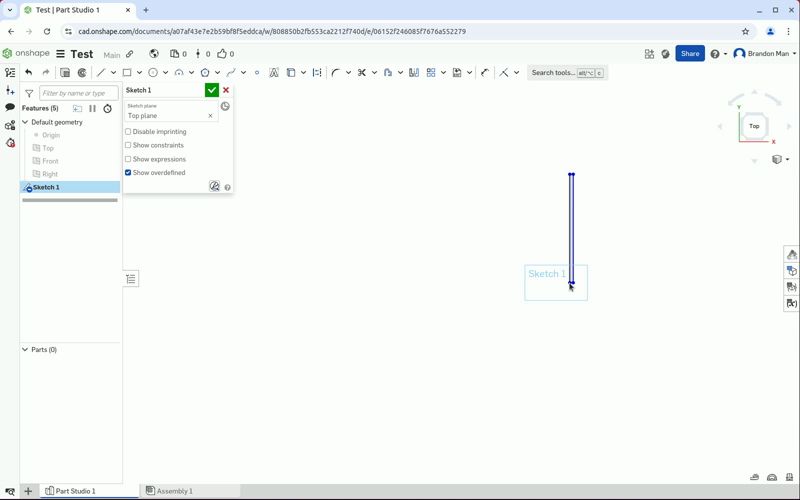
mouse_move(571, 194)
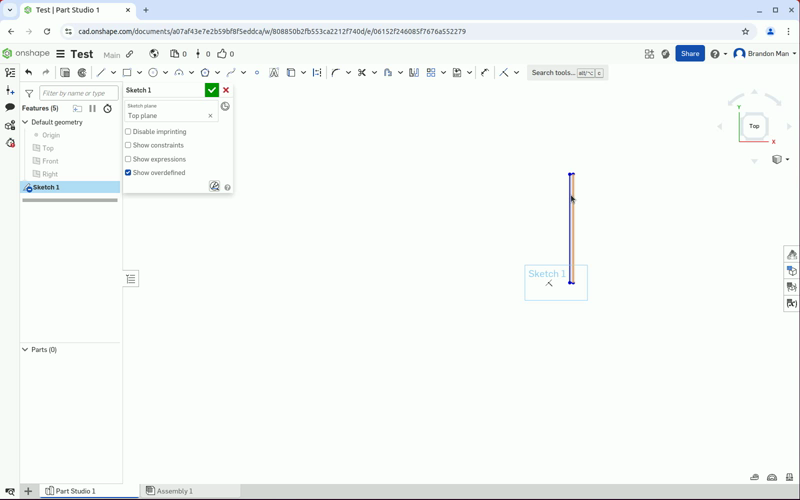
scroll(6)
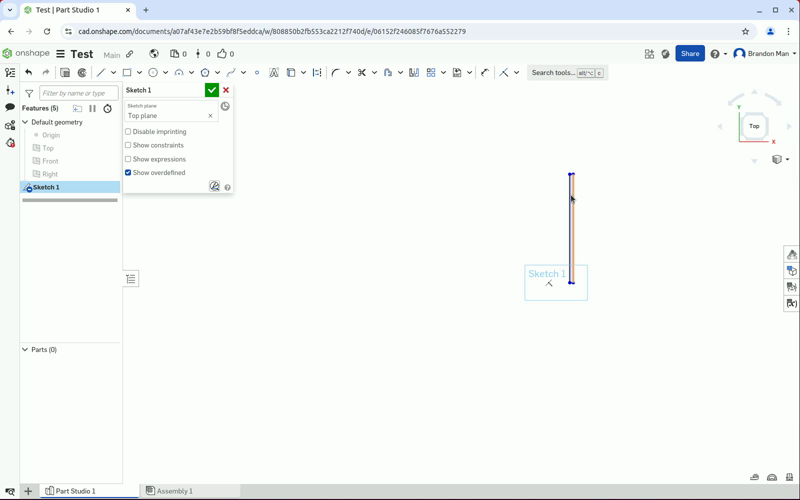
scroll(6)
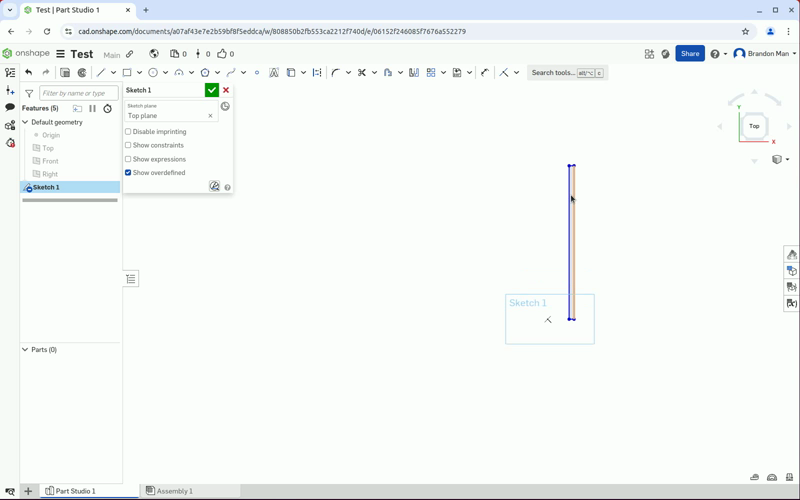
scroll(6)
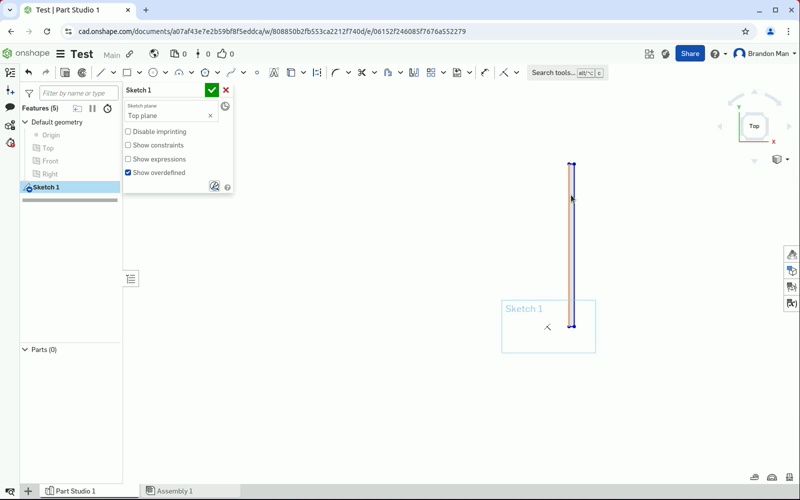
scroll(6)
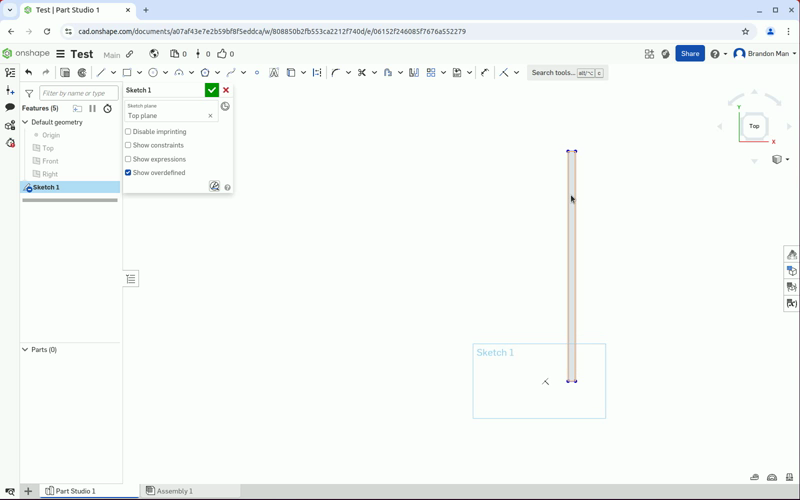
scroll(6)
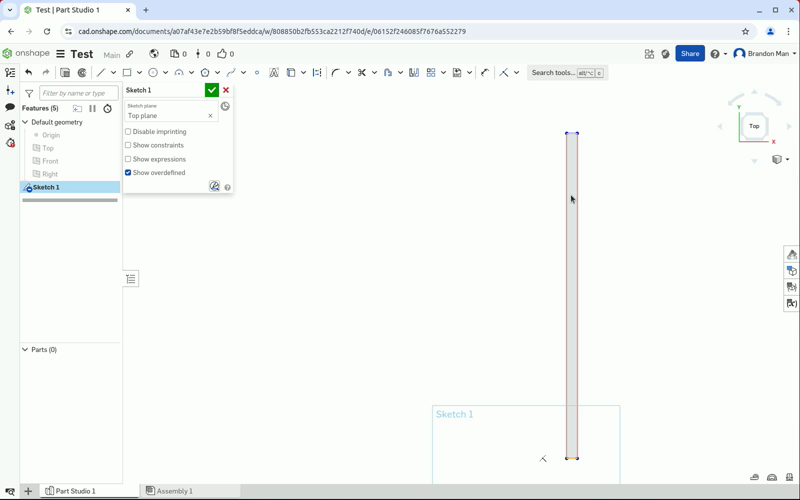
scroll(6)
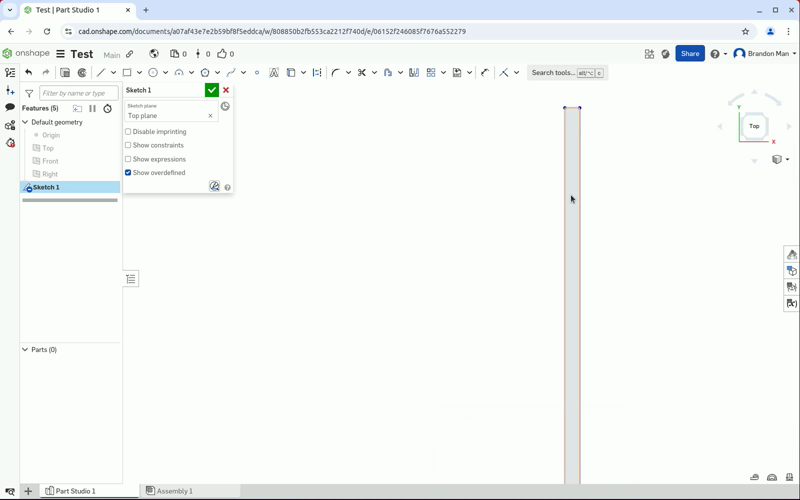
scroll(6)
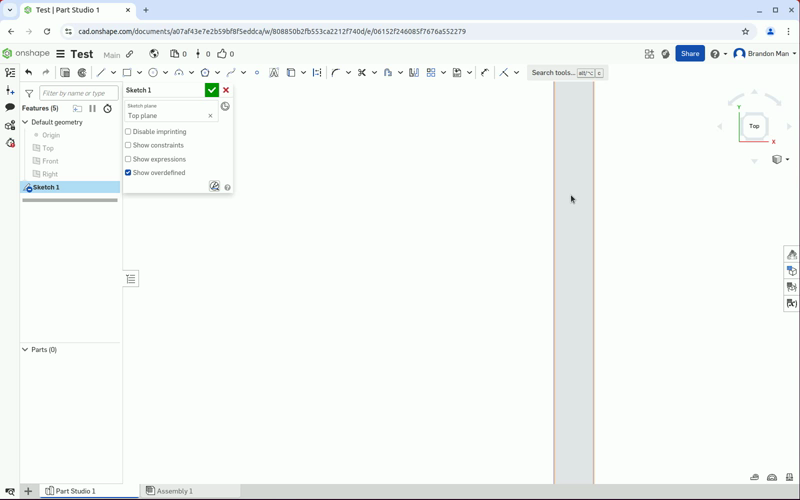
click(571, 194)
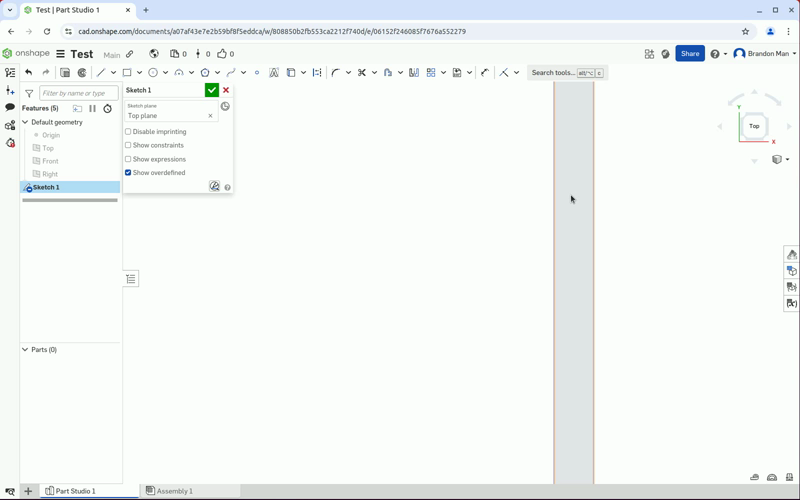
scroll(-6)
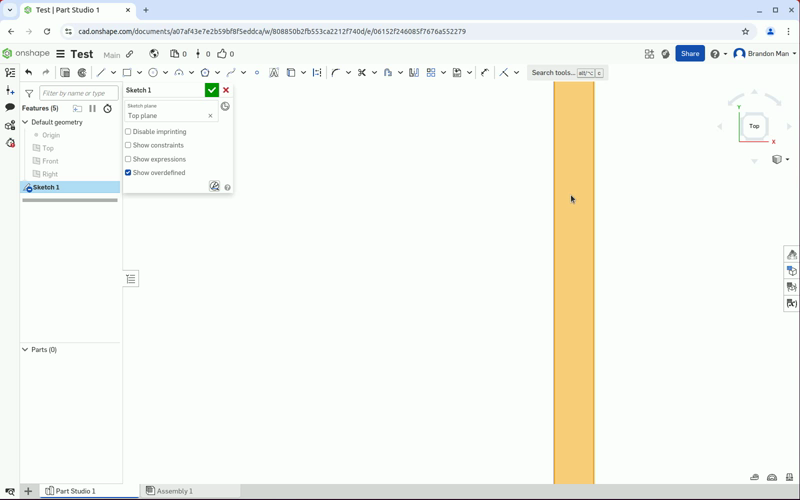
scroll(-6)
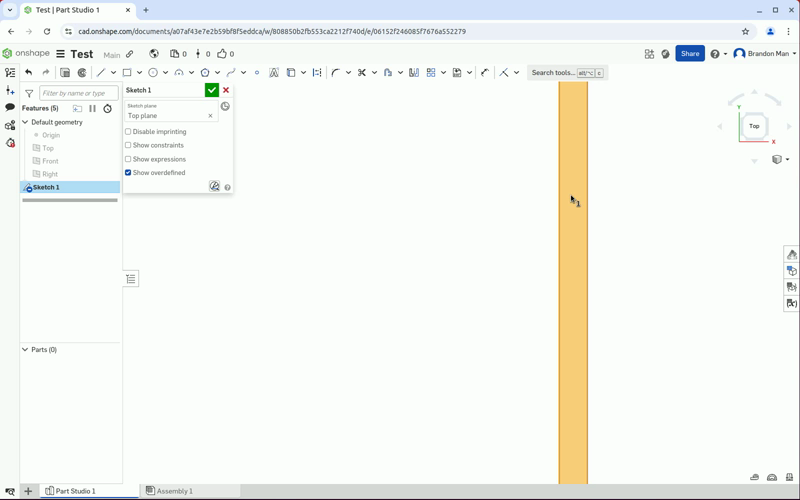
scroll(-6)
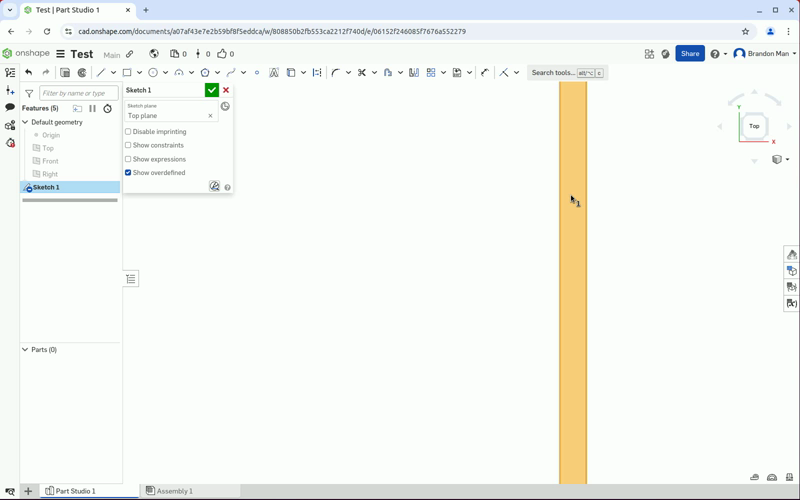
scroll(-6)
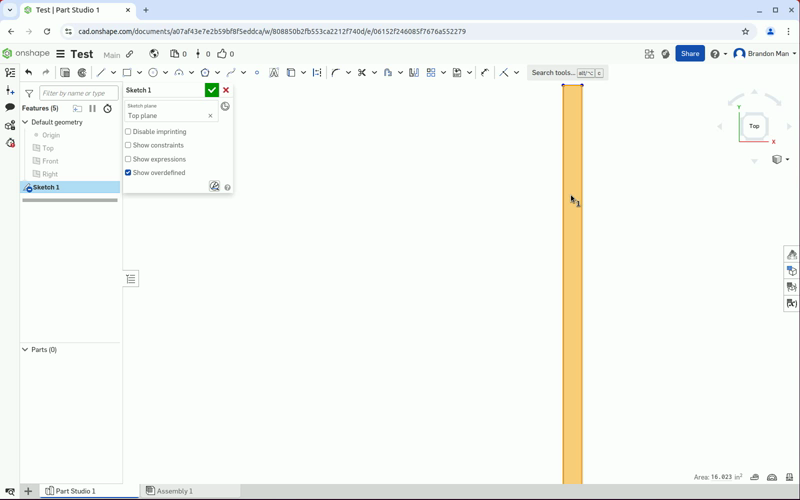
scroll(-6)
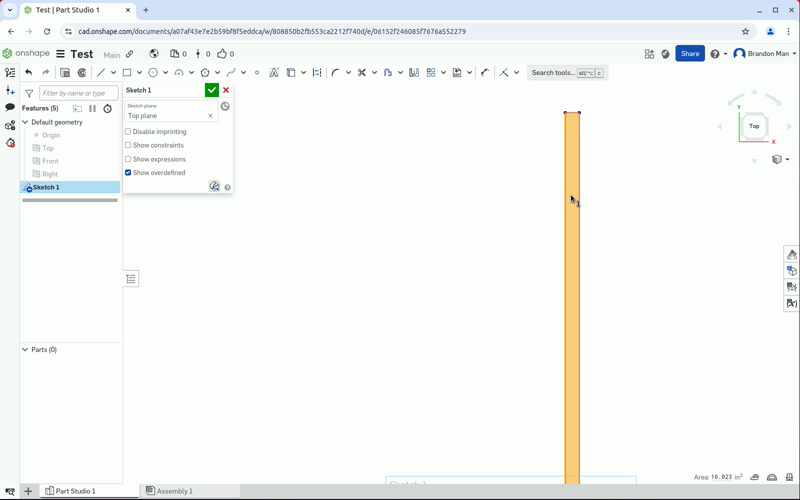
scroll(-6)
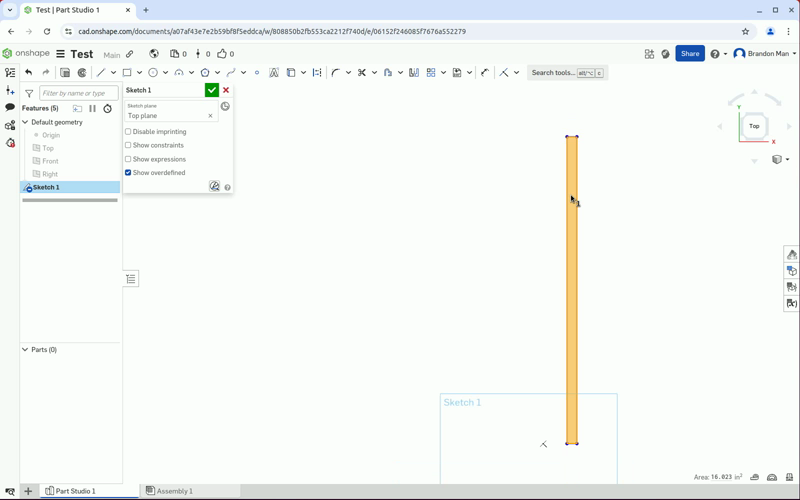
scroll(-6)
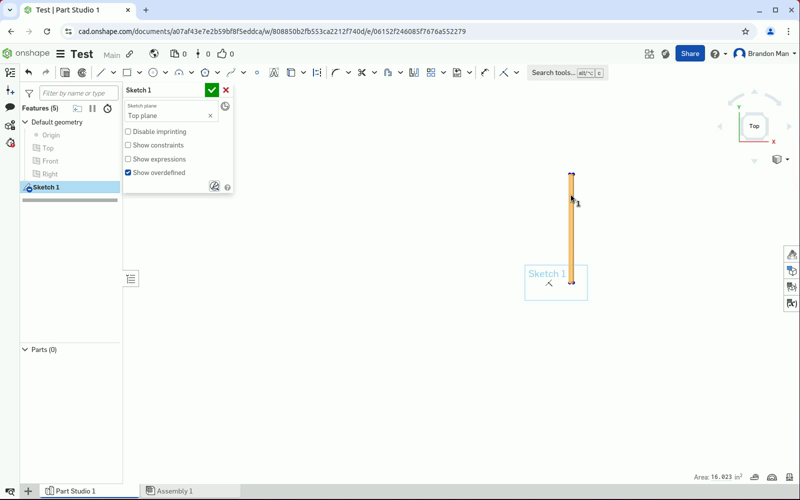
mouse_move(73, 352)
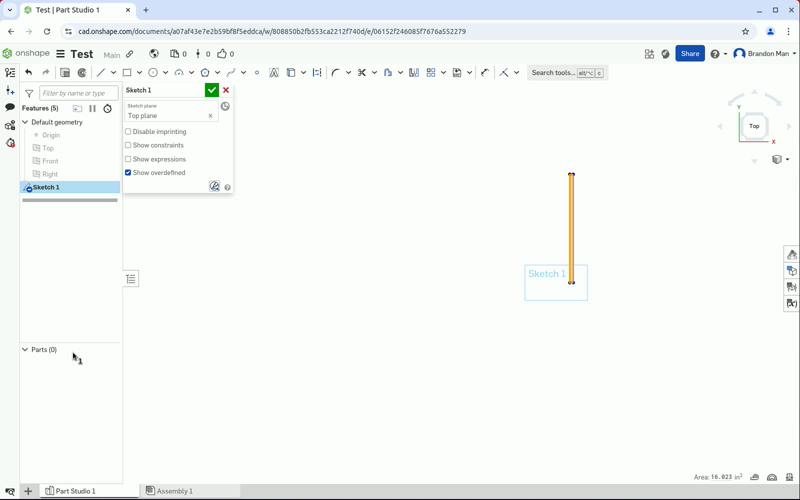
key(shift+y)
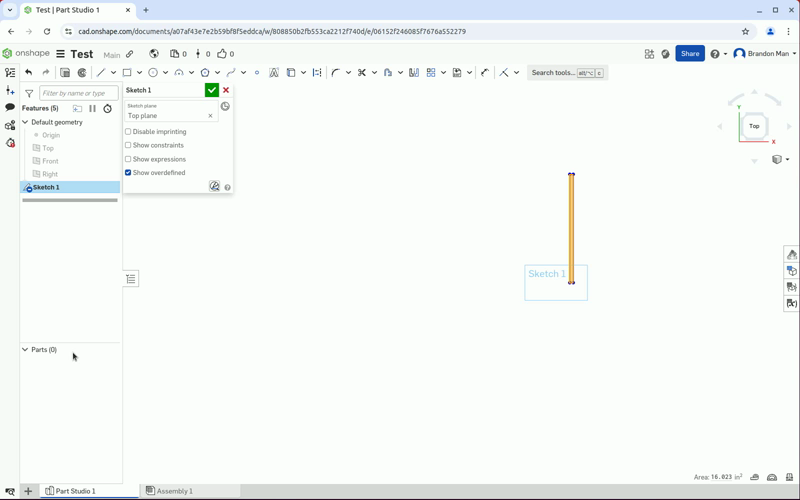
key(shift+e)
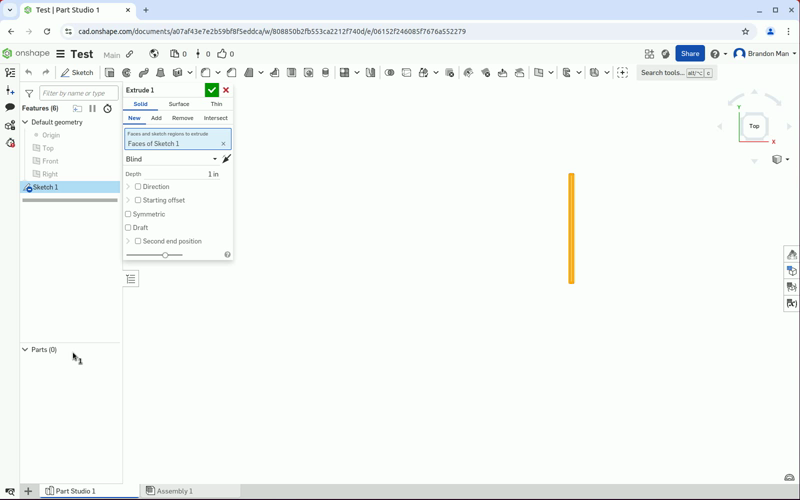
mouse_move(143, 106)
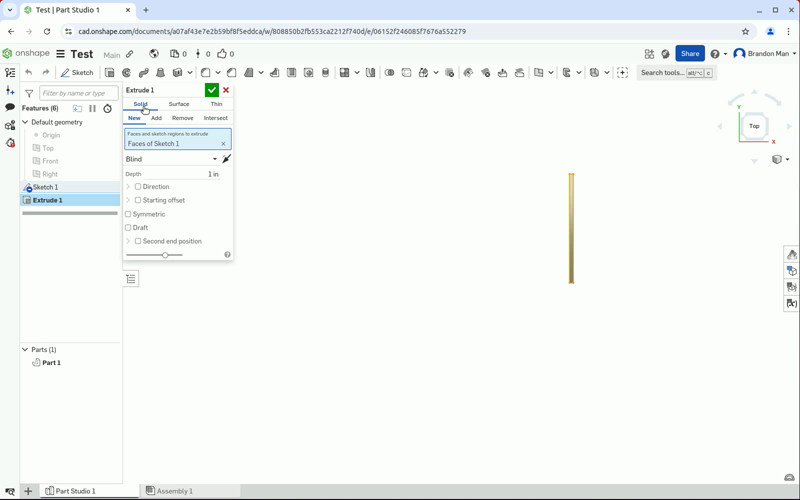
click(143, 106)
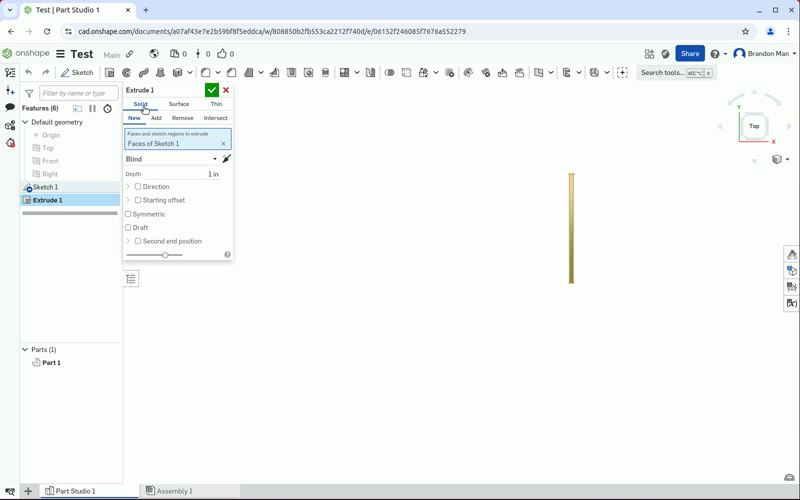
mouse_move(137, 120)
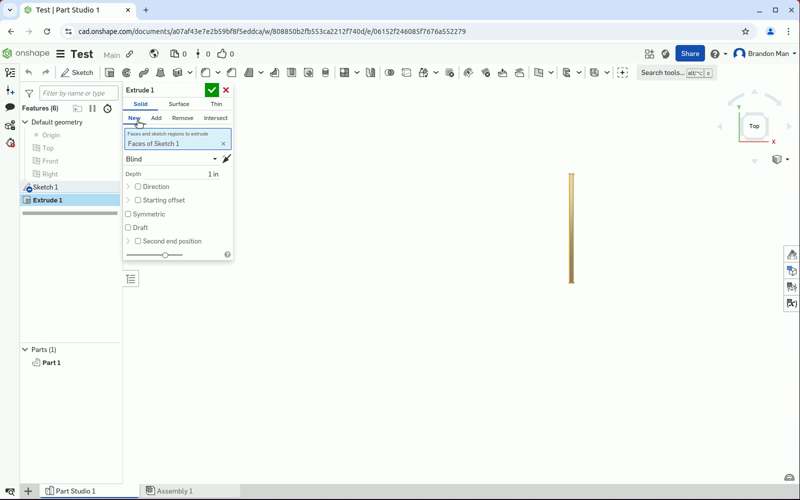
click(137, 120)
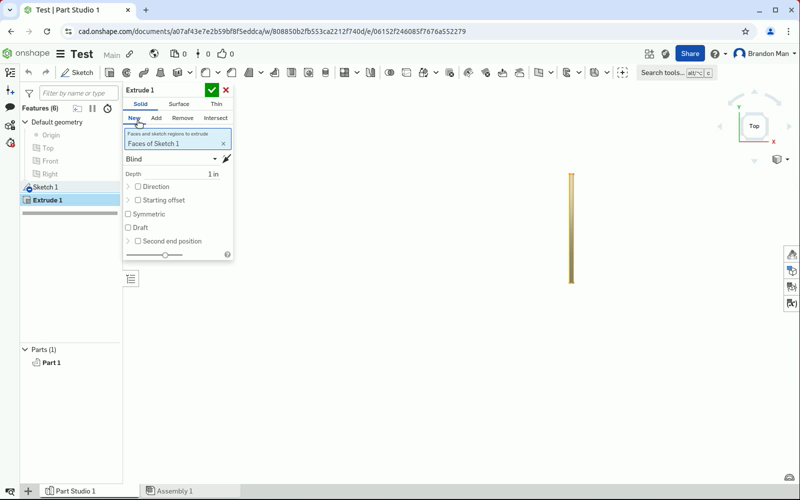
key(tab, 4)
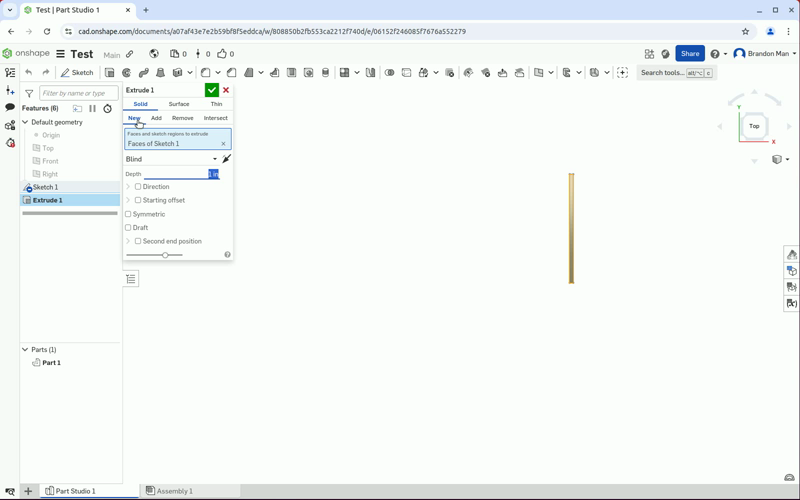
text(0.722)
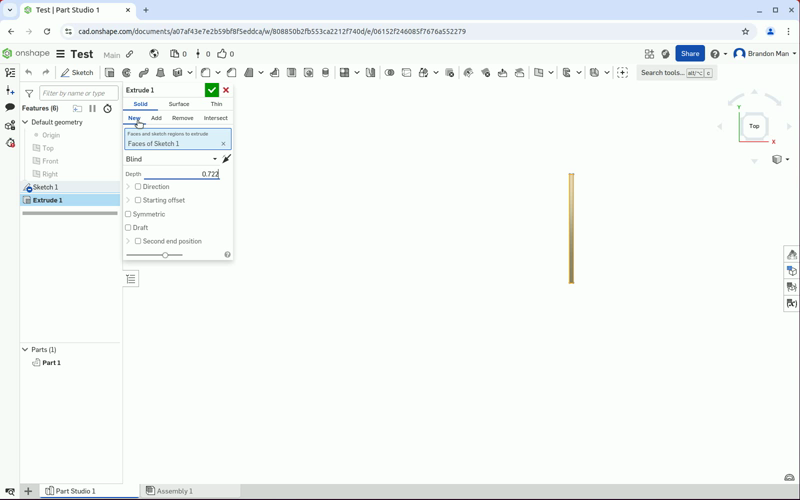
key(enter)
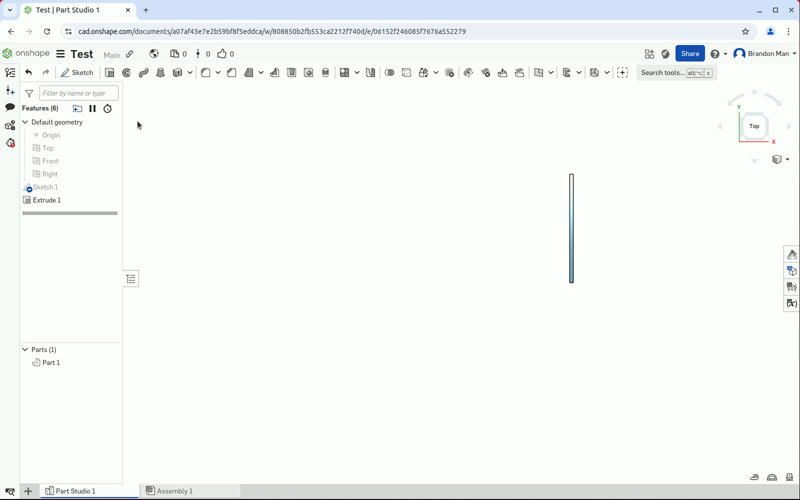
key(shift+h)
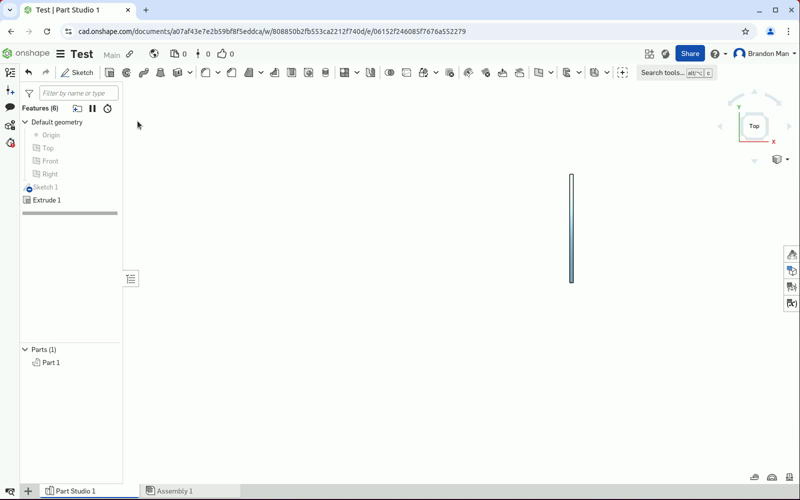
key(shift+h)
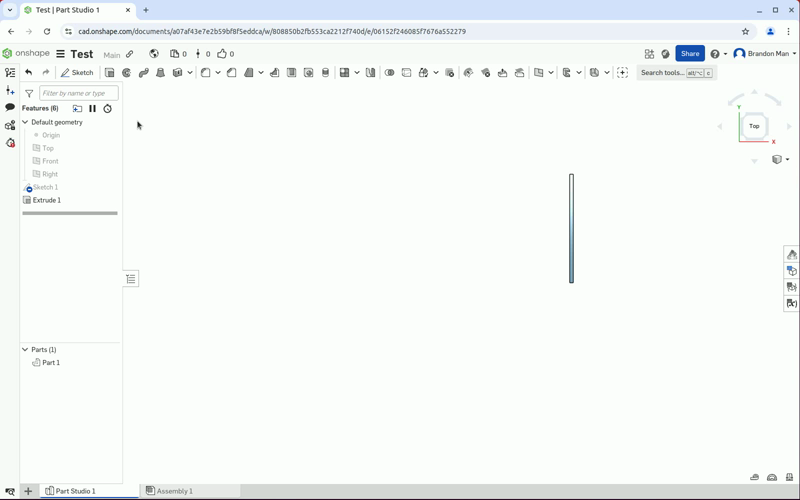
mouse_move(73, 189)
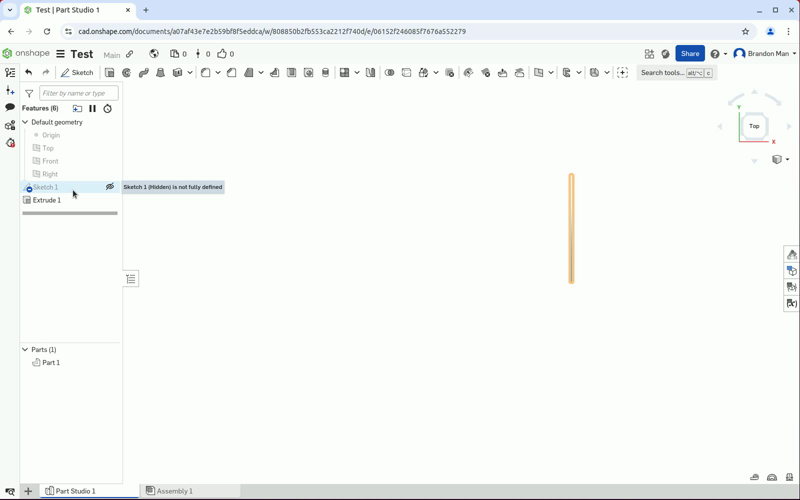
click(73, 189)
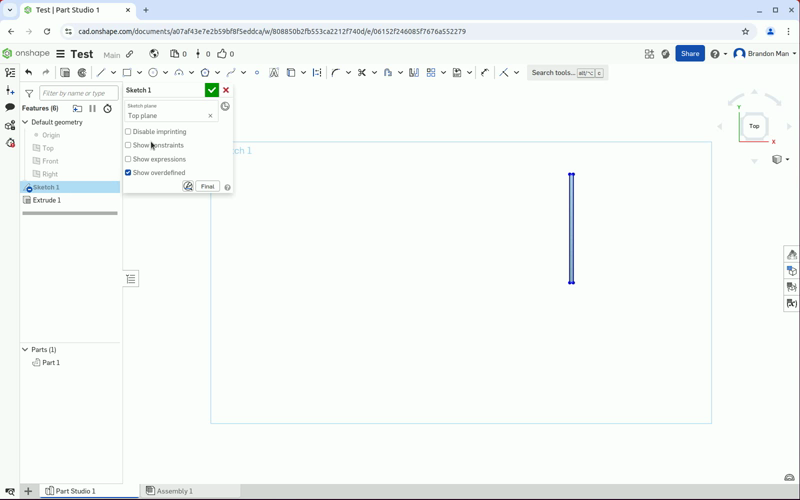
mouse_move(229, 92)
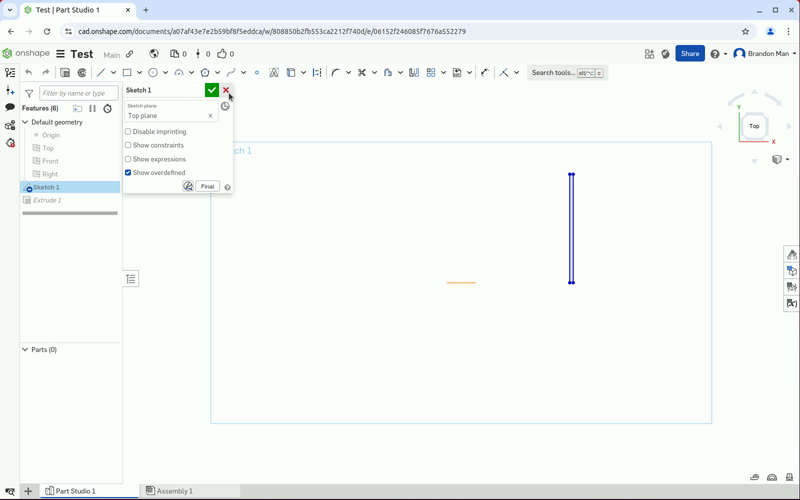
click(229, 92)
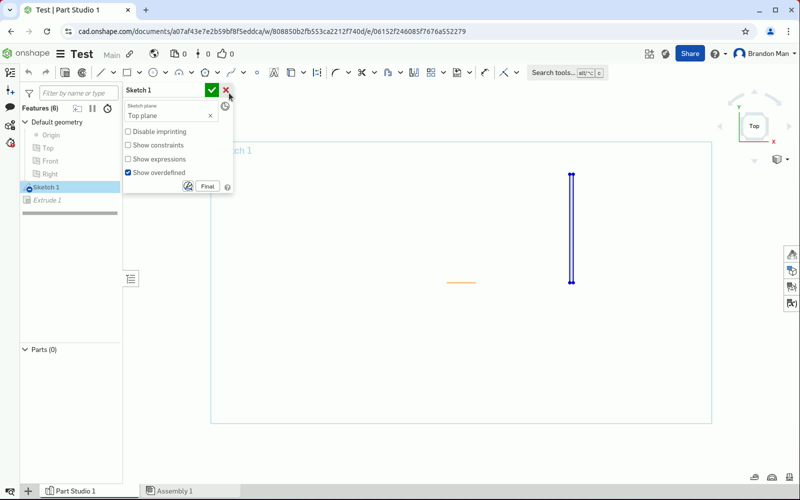
key(shift+s)
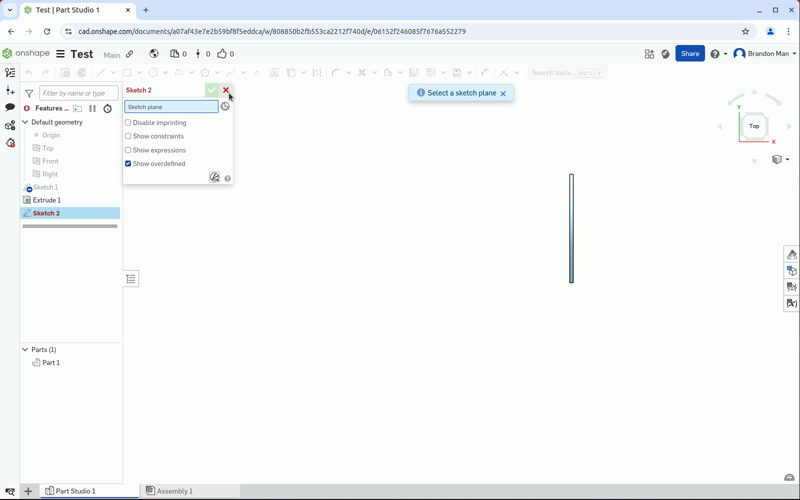
mouse_move(73, 150)
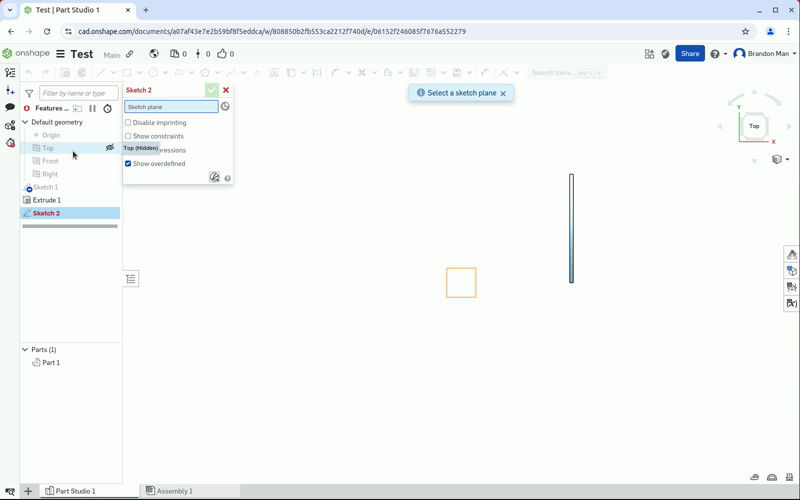
click(73, 150)
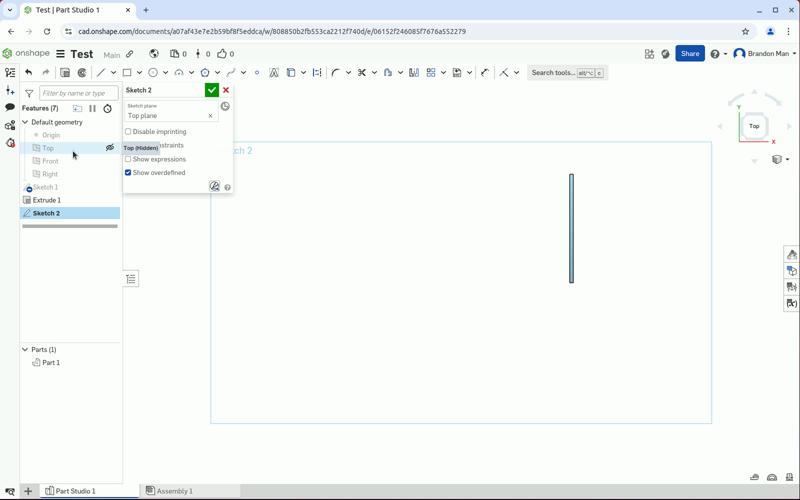
mouse_move(73, 352)
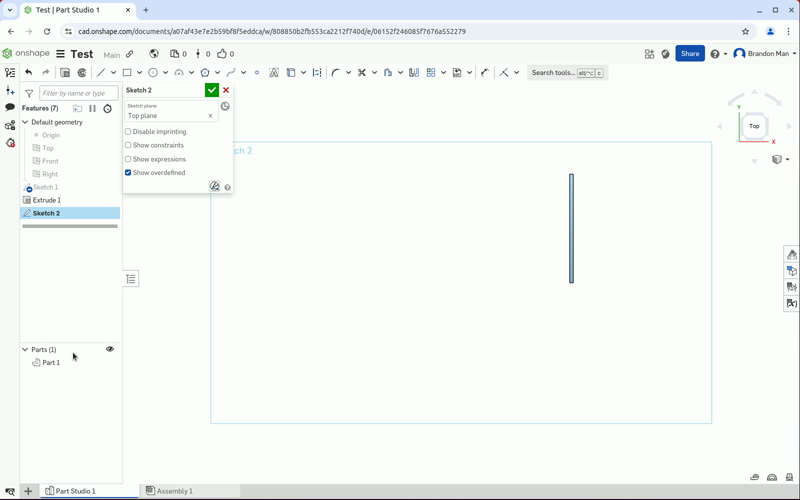
key(y)
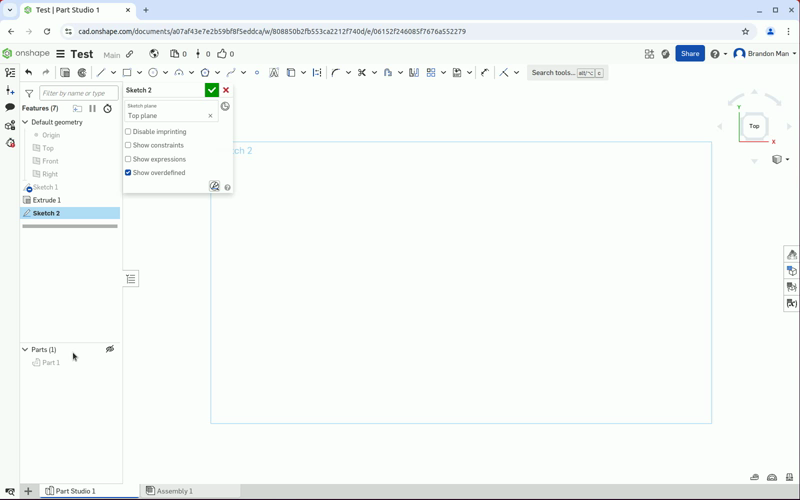
key(l)
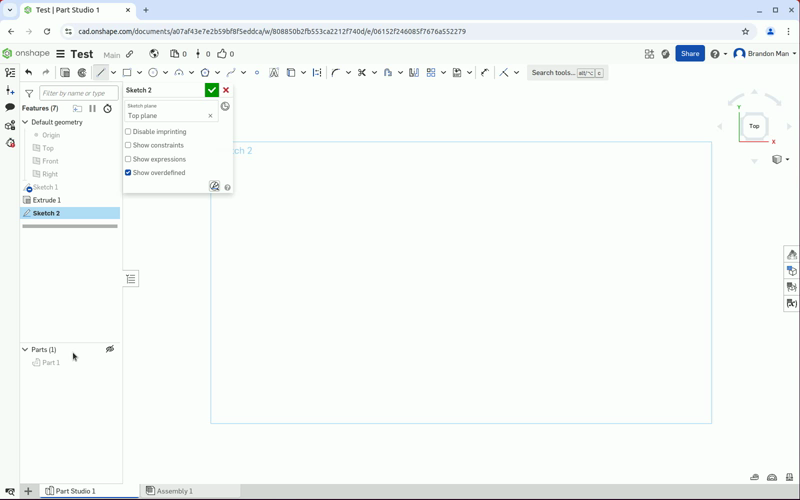
key_down(shift)
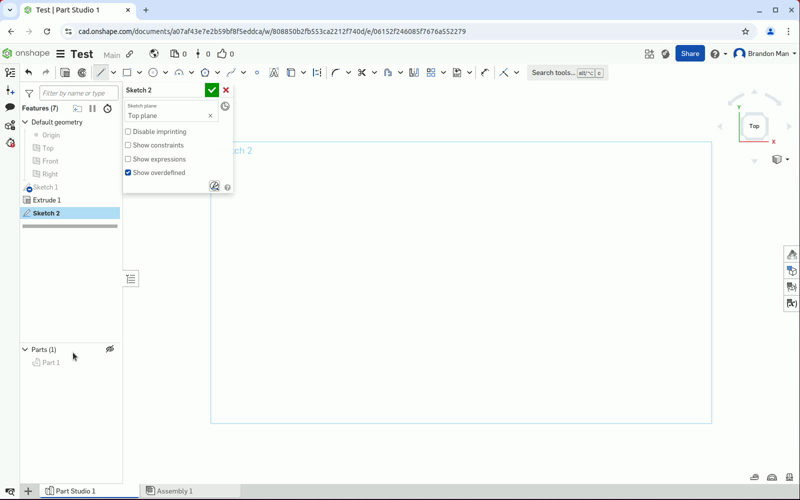
mouse_move(460, 286)
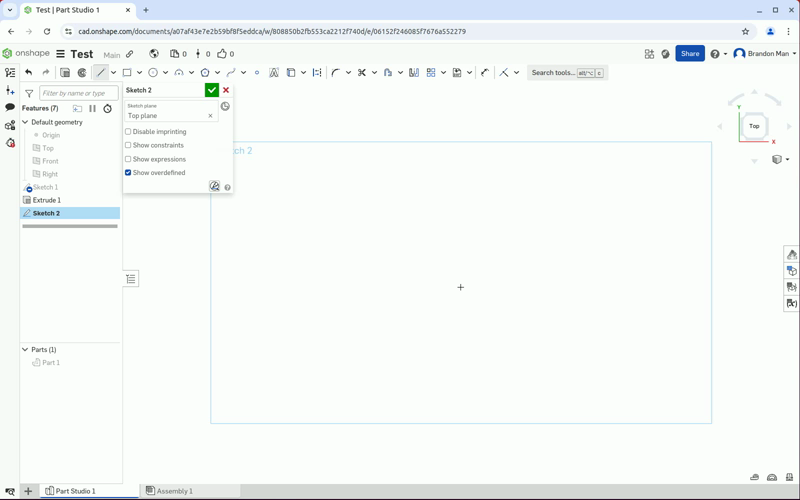
click(460, 286)
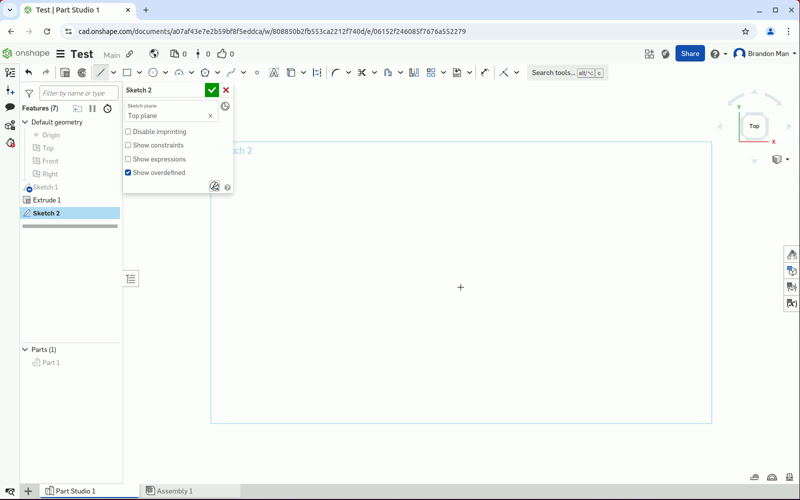
key_up(shift)
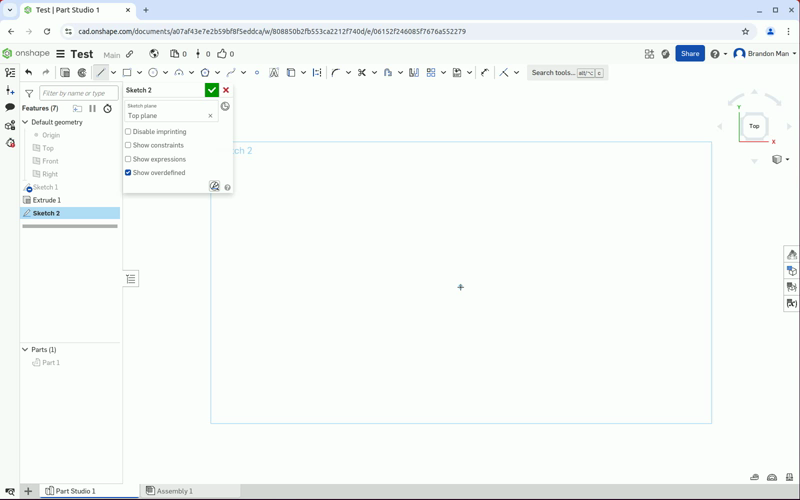
key_down(shift)
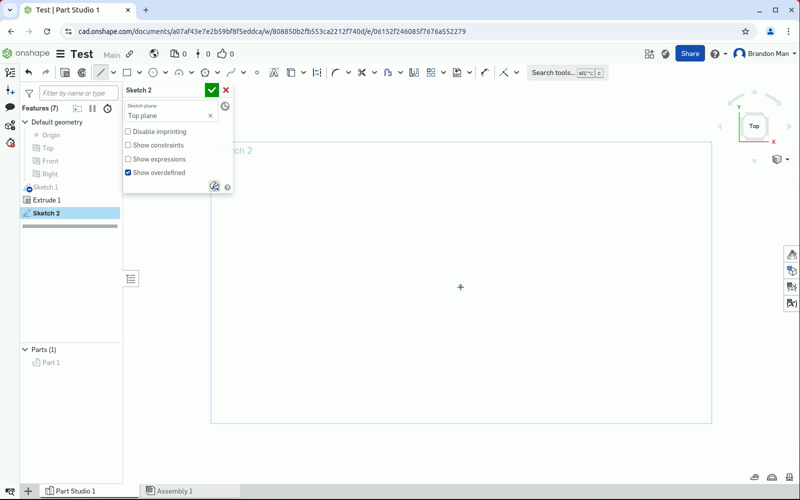
mouse_move(573, 286)
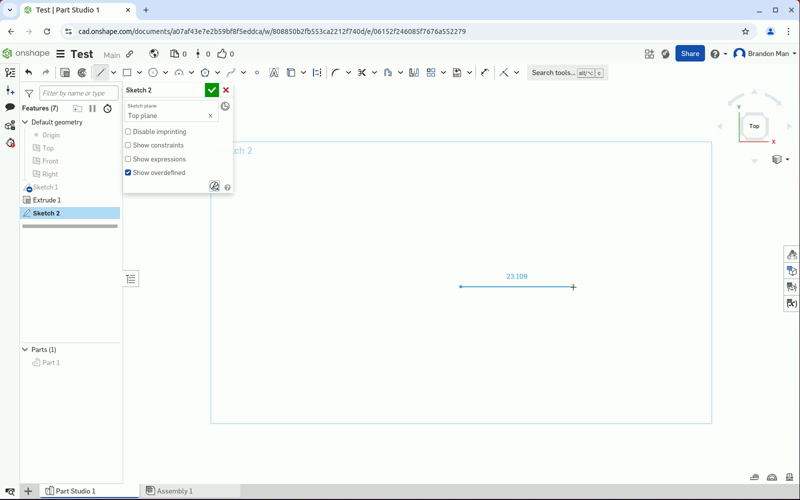
click(573, 286)
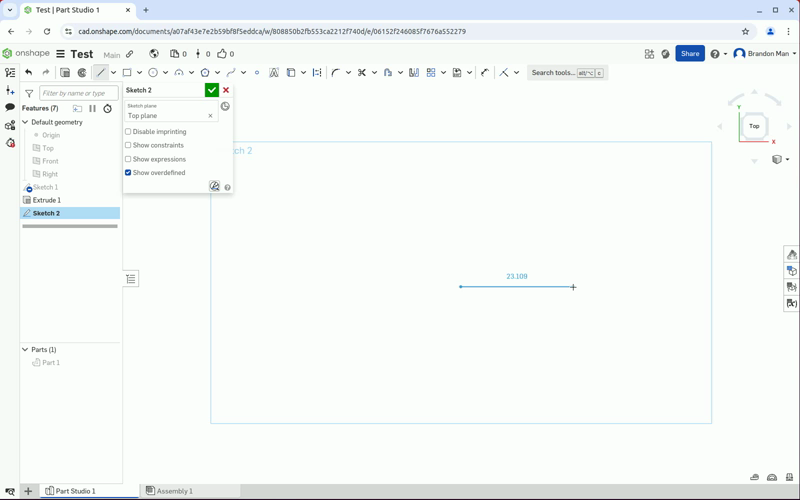
key_up(shift)
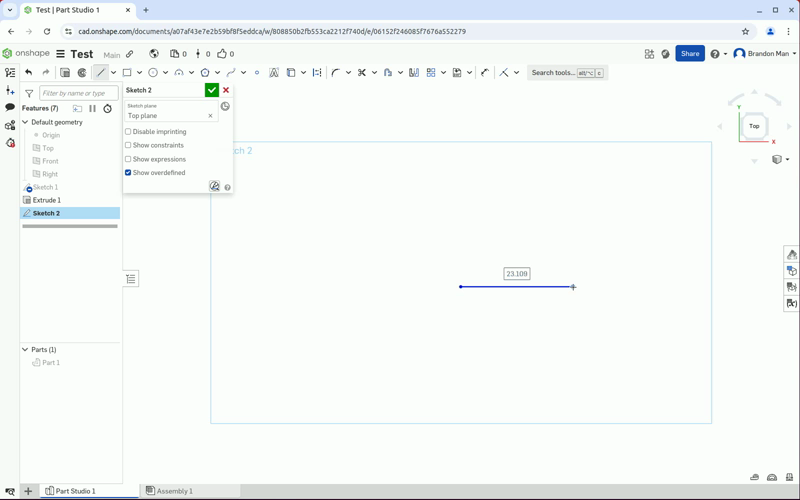
key_down(shift)
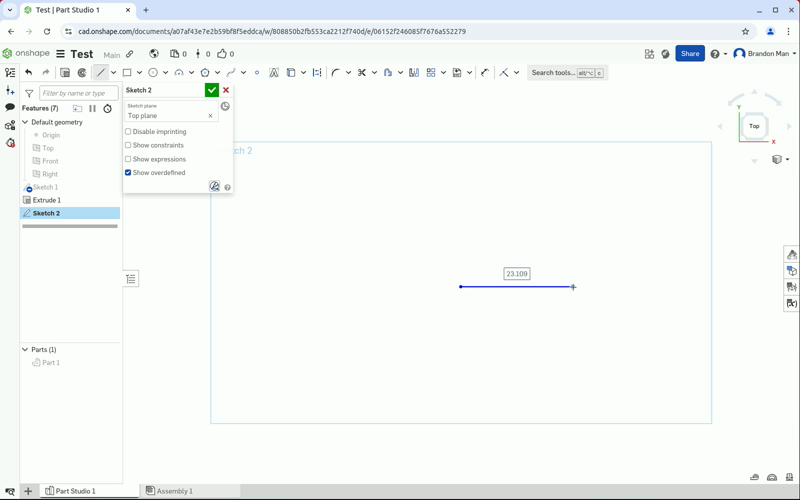
mouse_move(589, 286)
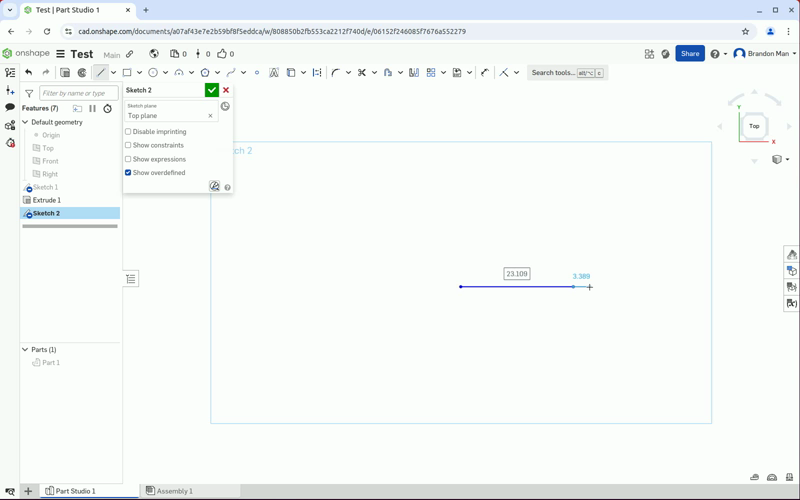
mouse_move(573, 282)
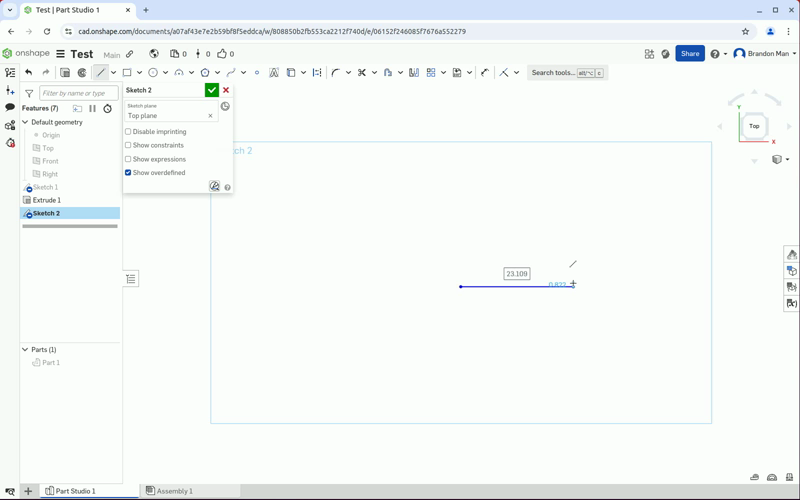
scroll(6)
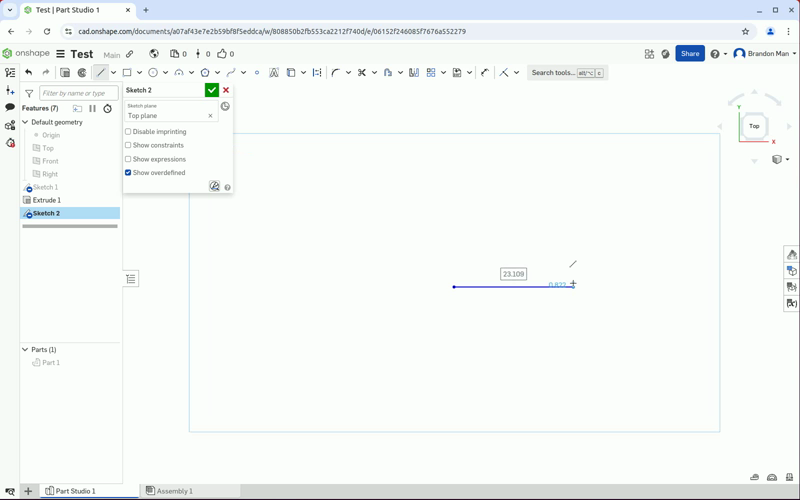
scroll(6)
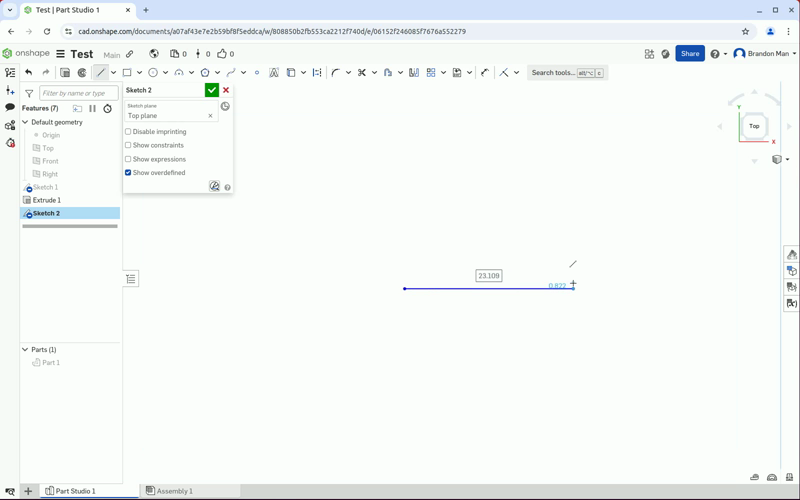
scroll(6)
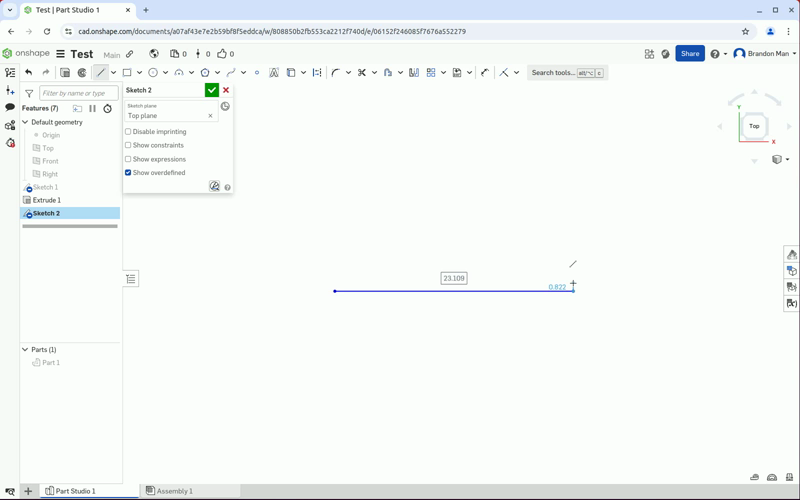
scroll(6)
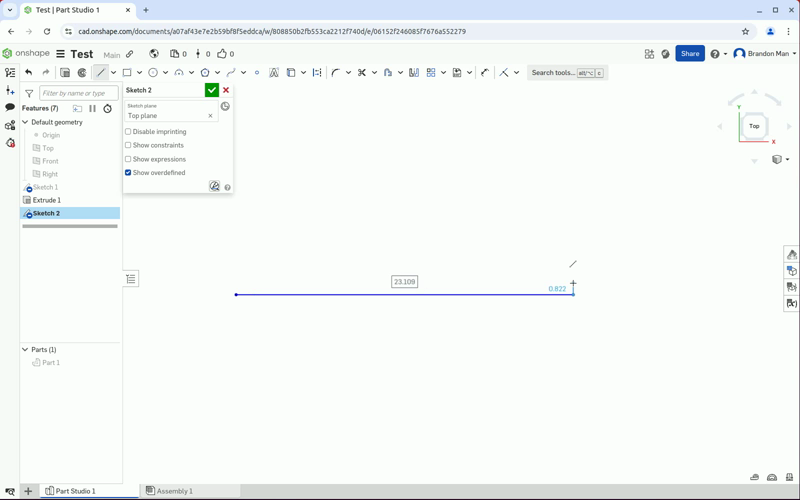
scroll(6)
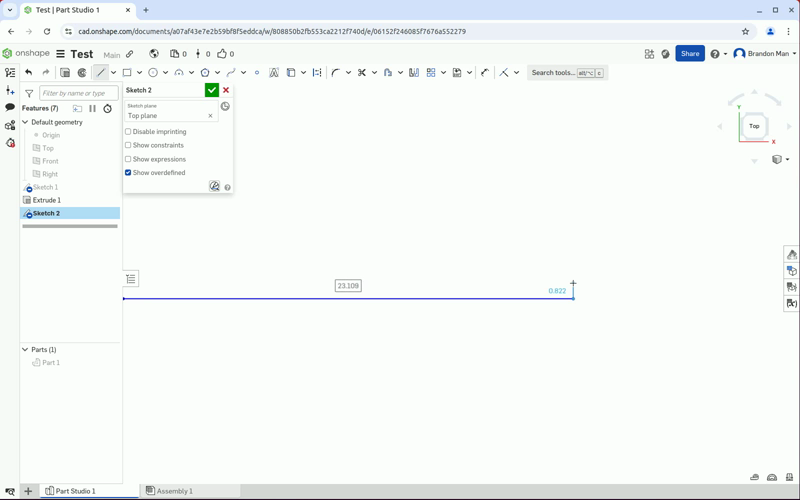
scroll(6)
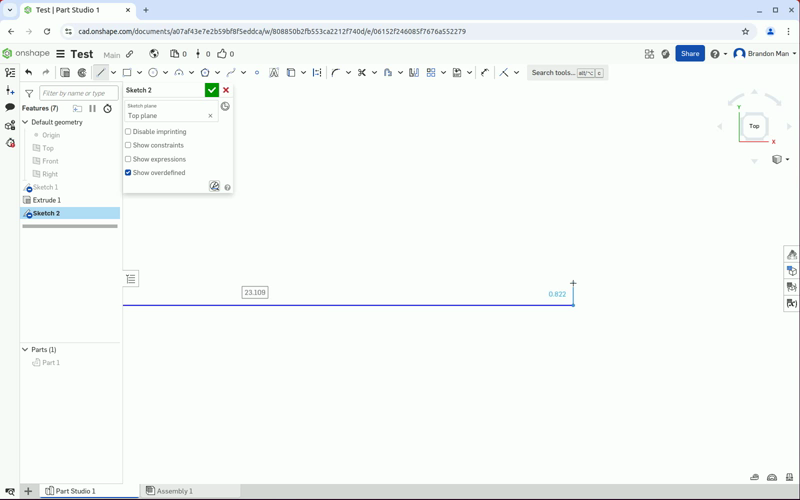
scroll(6)
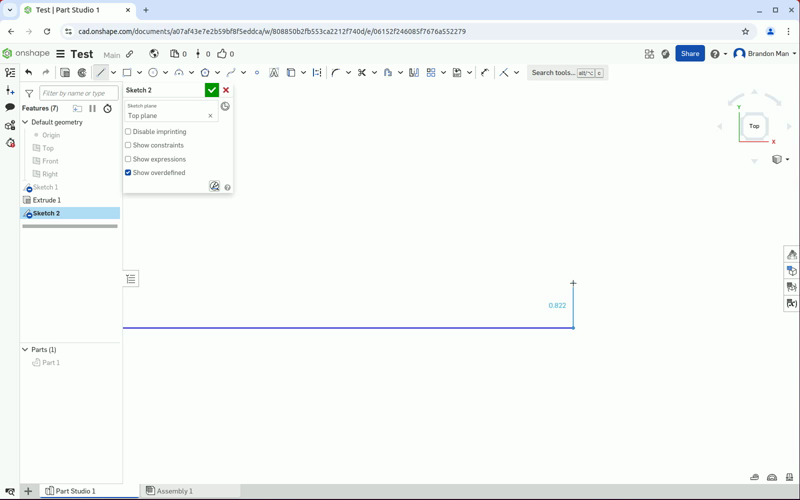
click(573, 282)
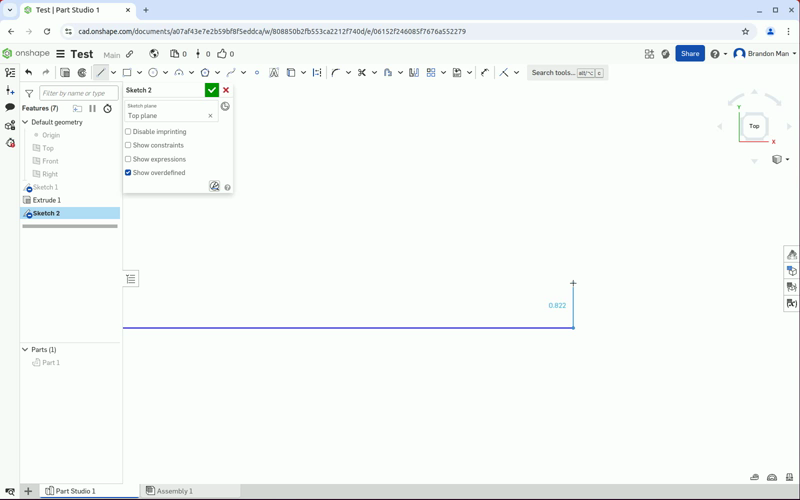
scroll(-6)
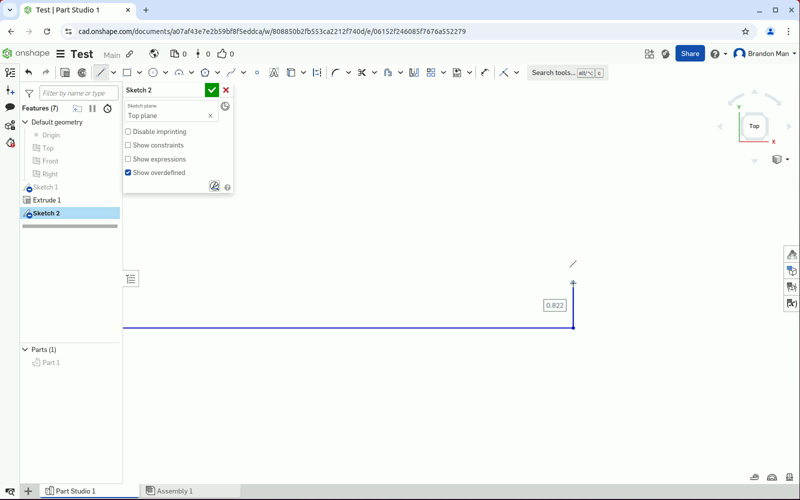
scroll(-6)
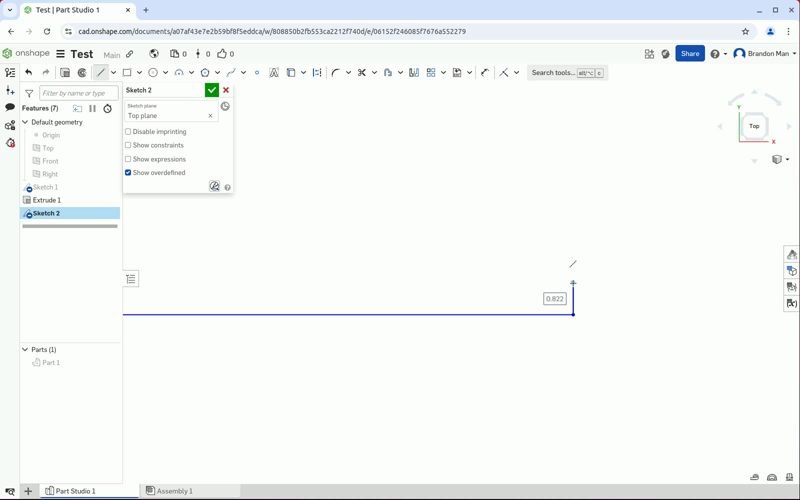
scroll(-6)
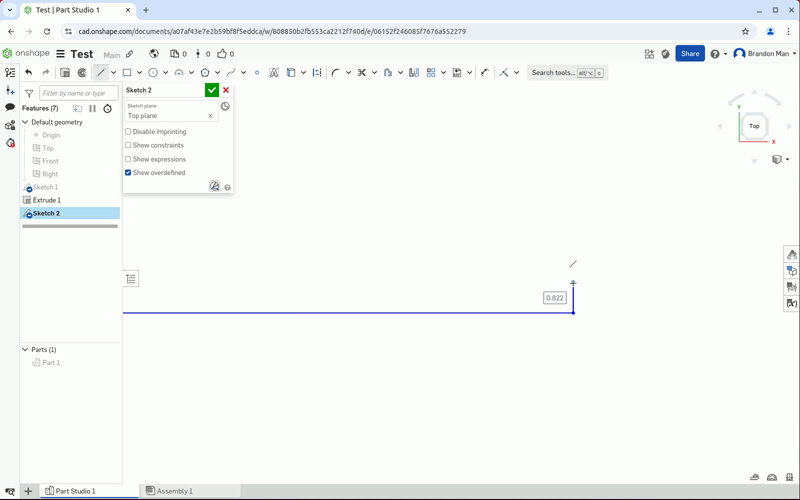
scroll(-6)
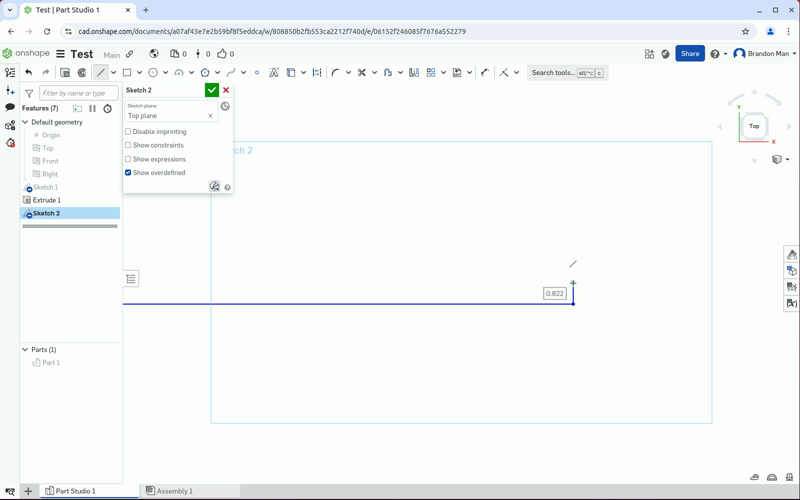
scroll(-6)
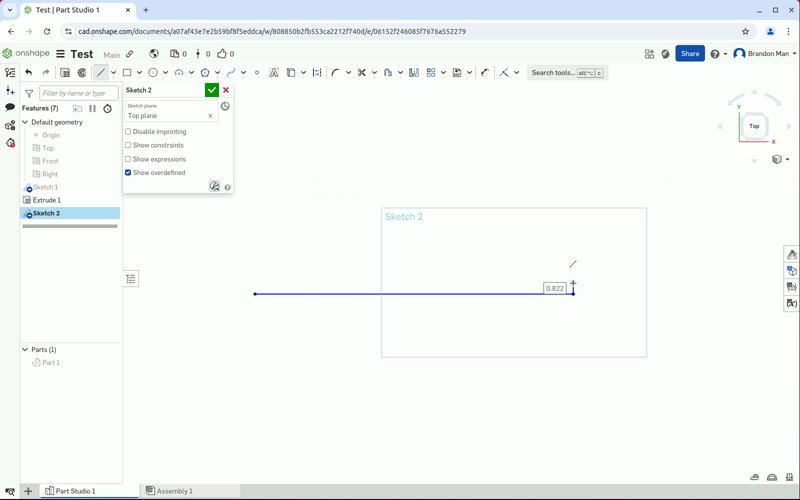
scroll(-6)
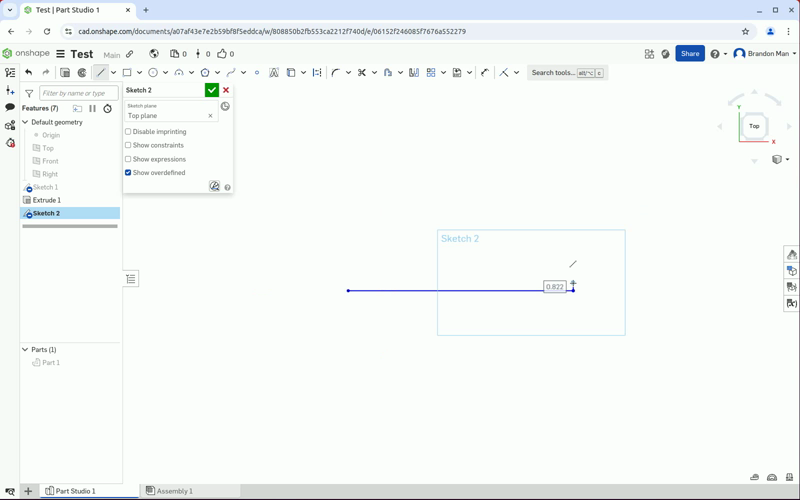
scroll(-6)
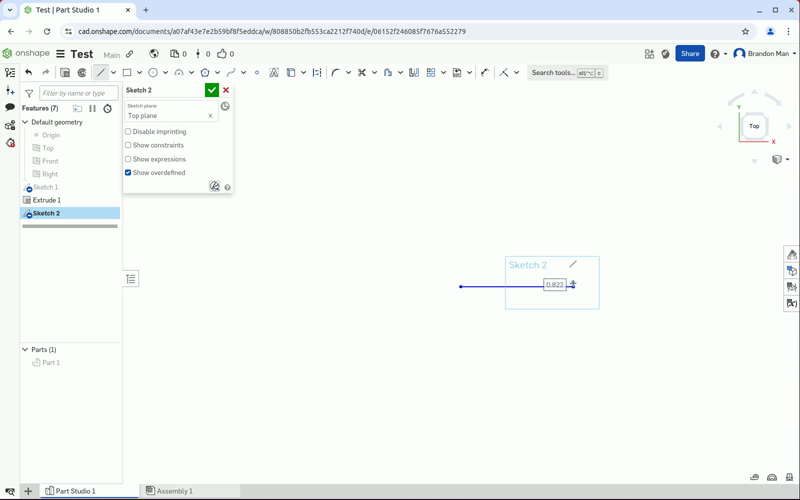
key_up(shift)
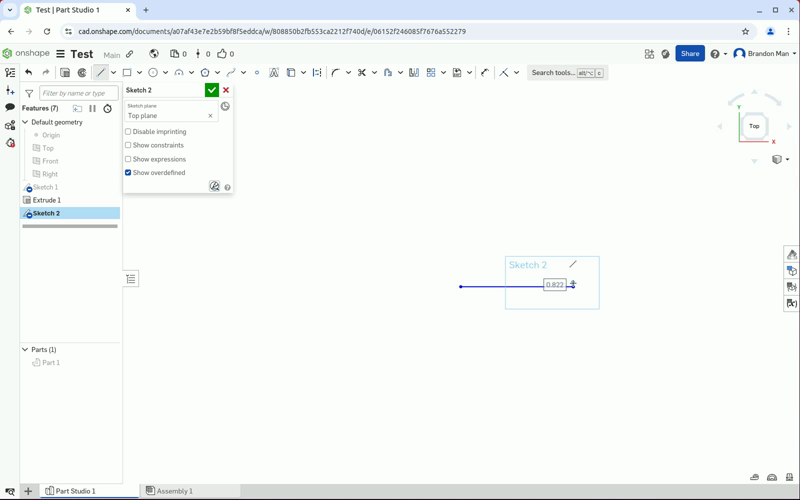
key_down(shift)
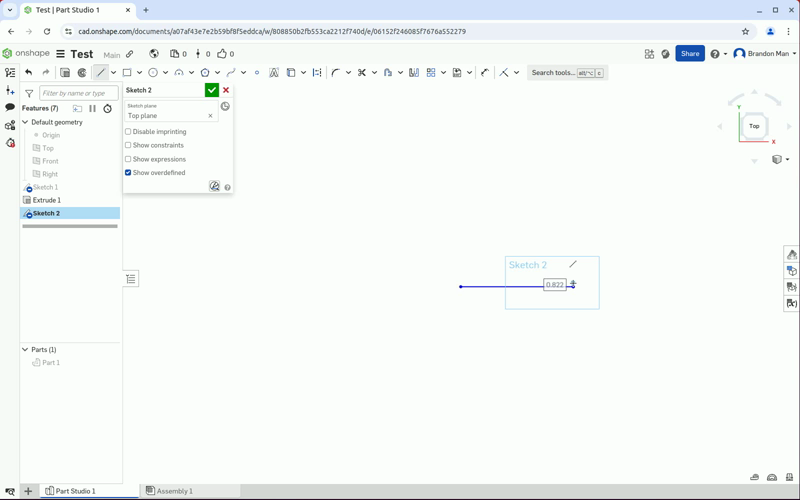
mouse_move(589, 282)
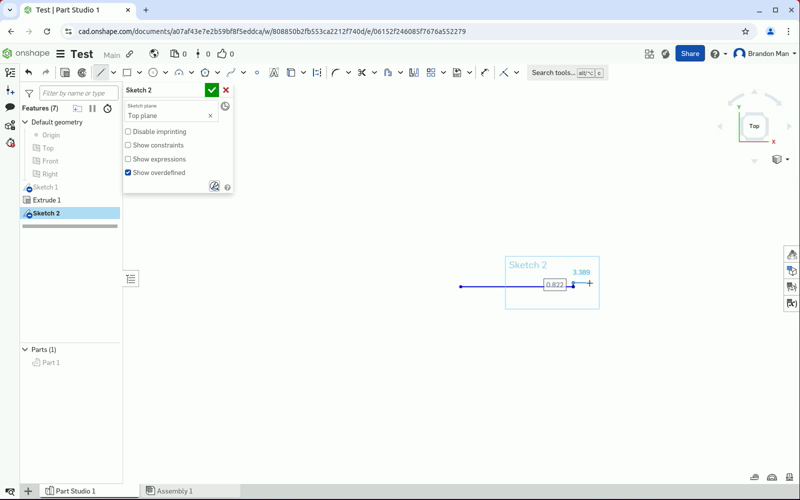
mouse_move(569, 282)
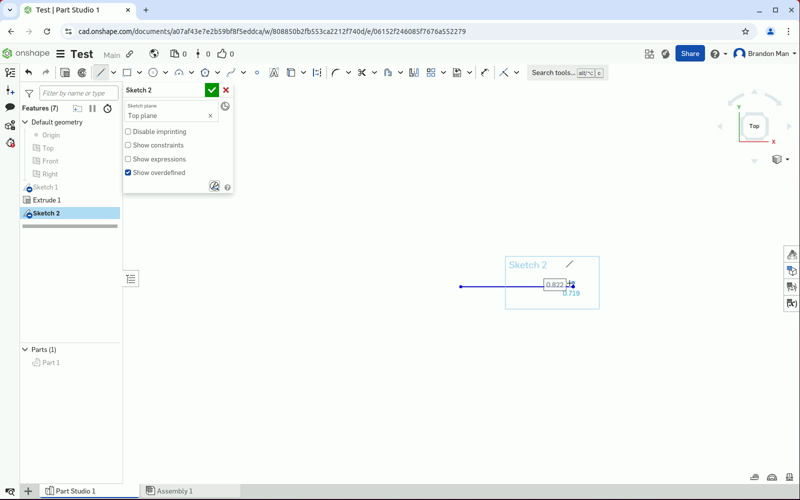
scroll(6)
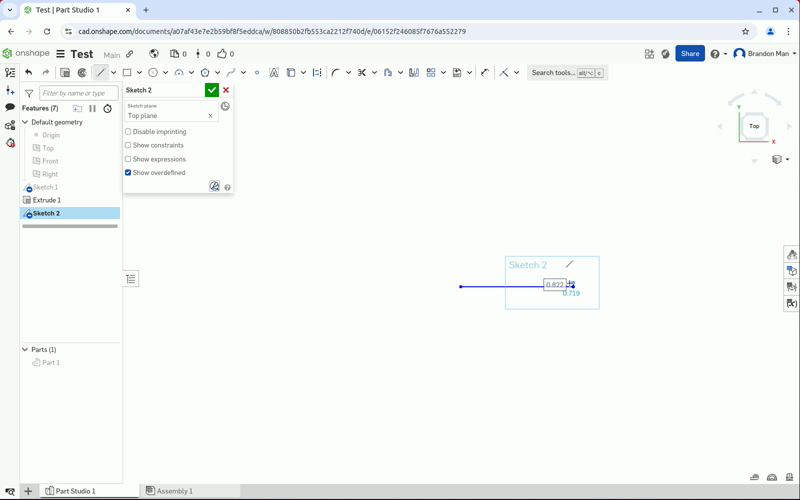
scroll(6)
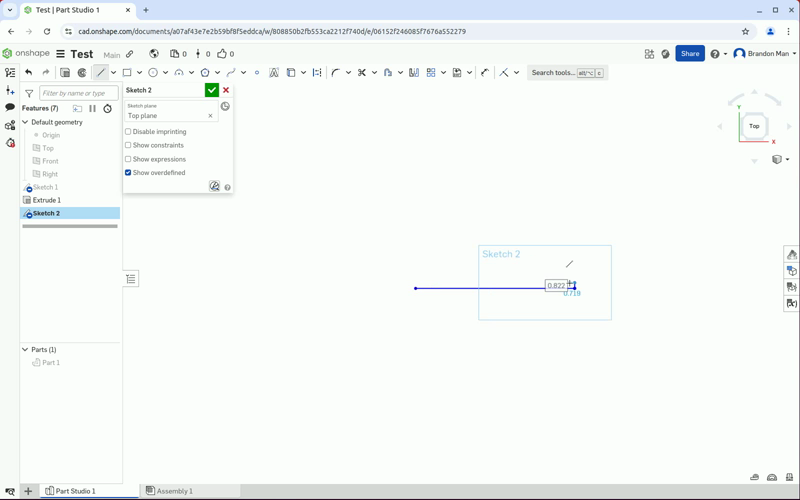
scroll(6)
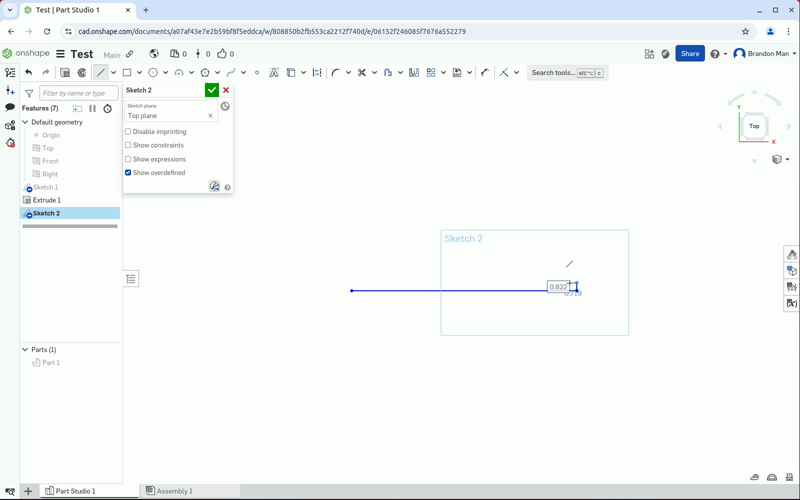
scroll(6)
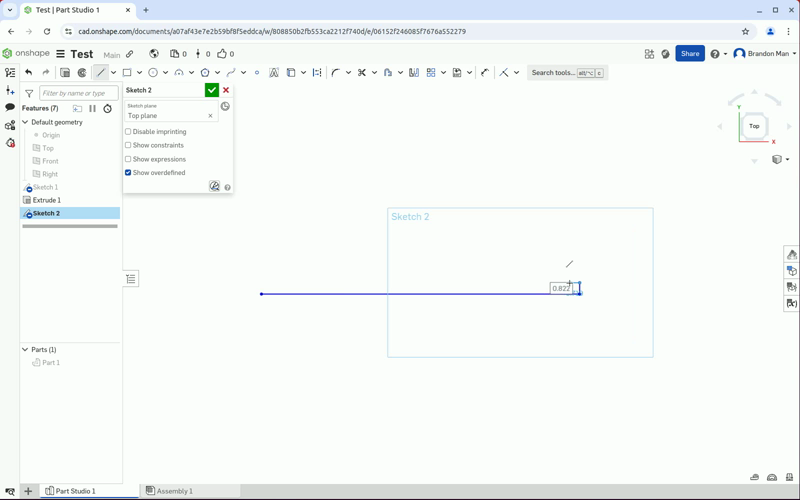
scroll(6)
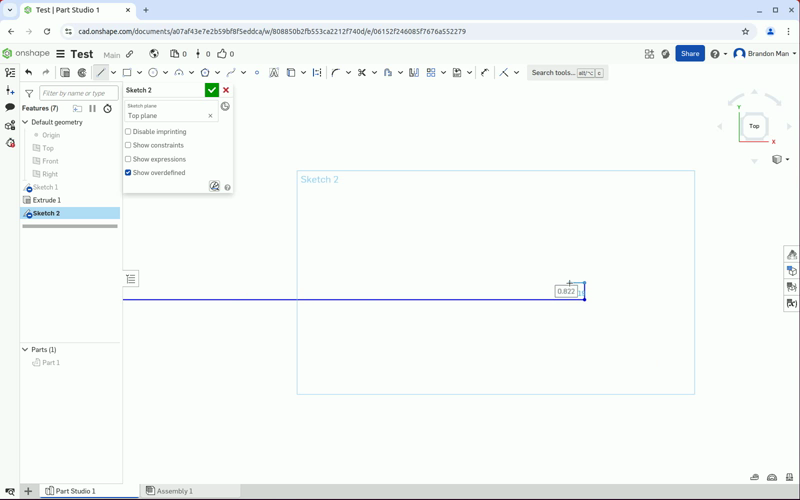
scroll(6)
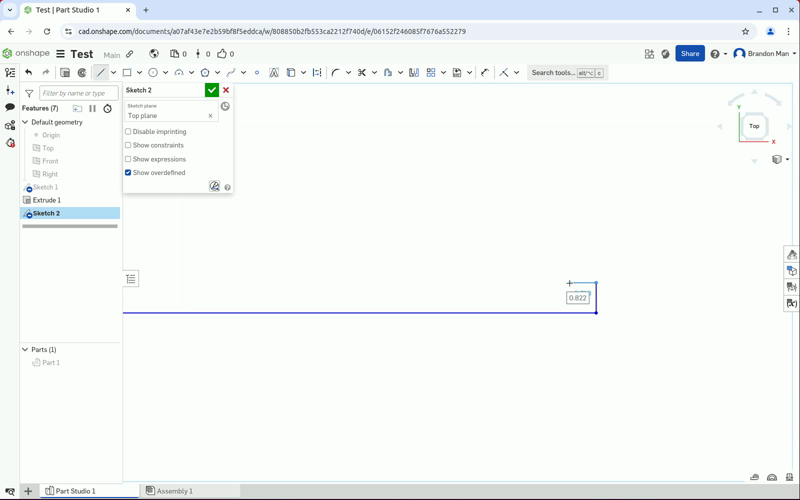
scroll(6)
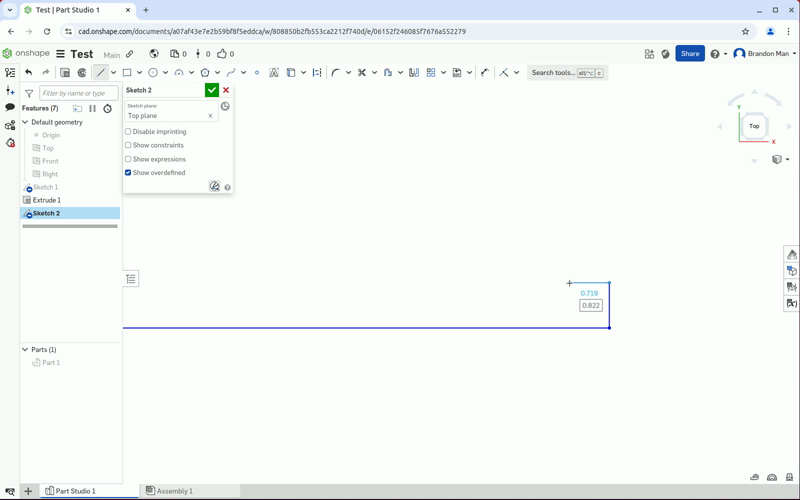
click(569, 282)
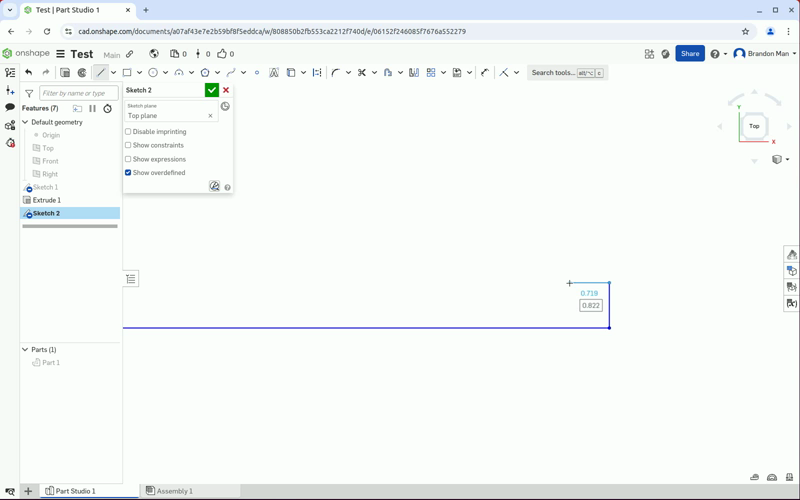
scroll(-6)
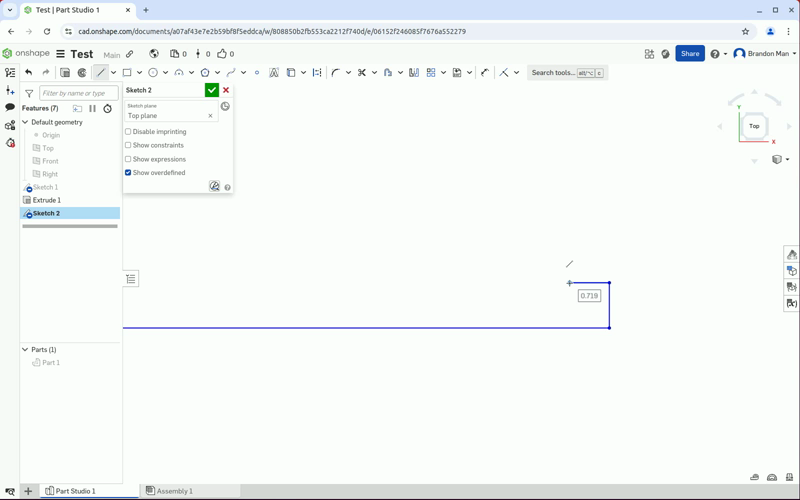
scroll(-6)
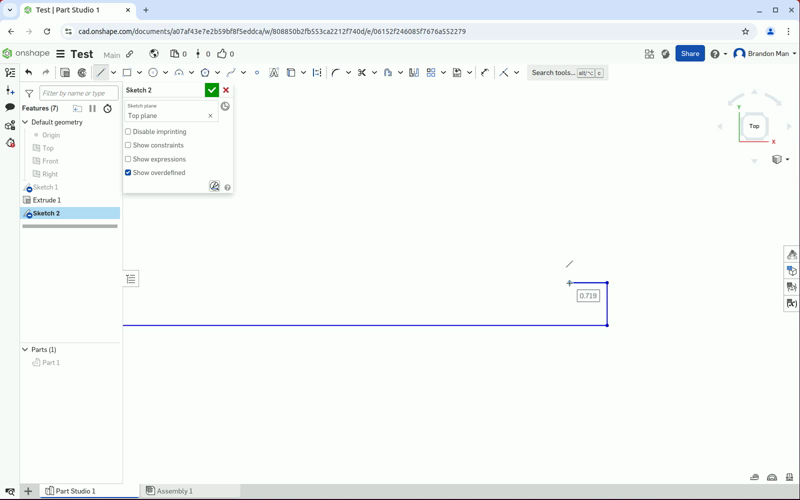
scroll(-6)
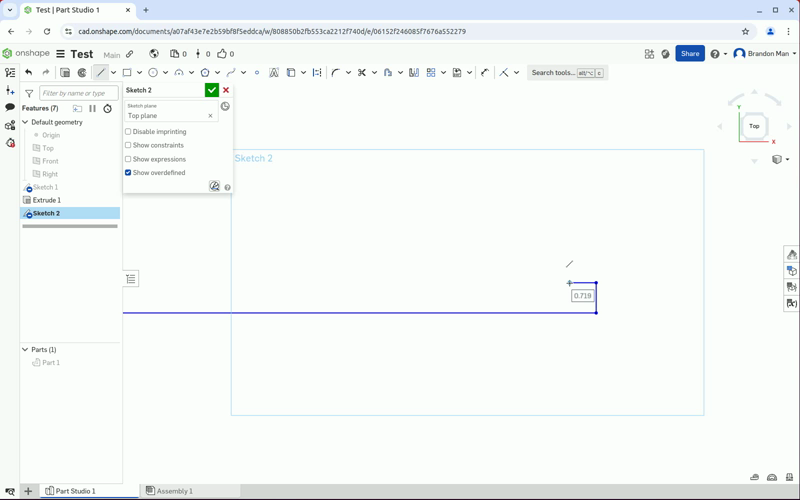
scroll(-6)
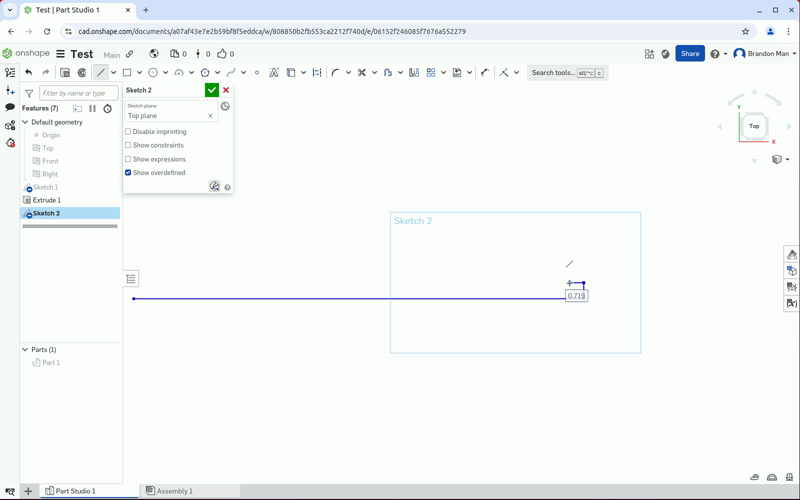
scroll(-6)
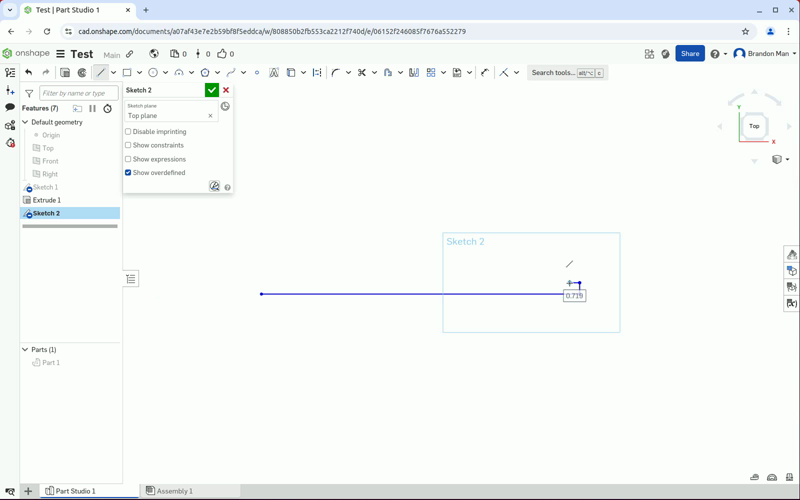
scroll(-6)
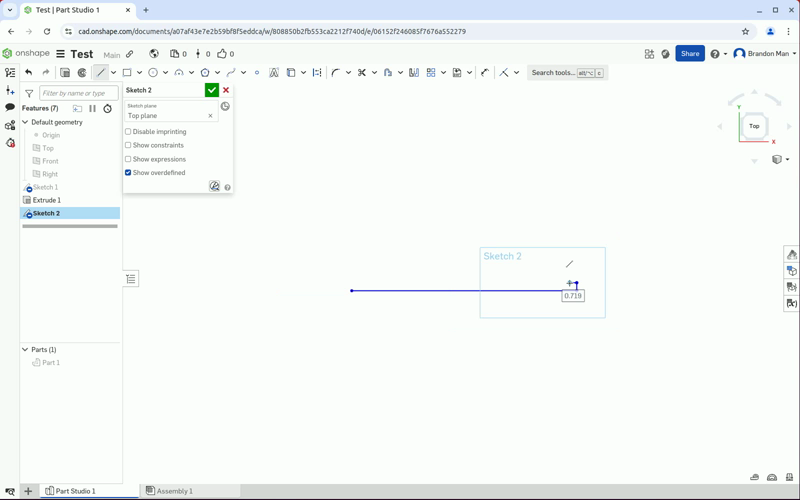
scroll(-6)
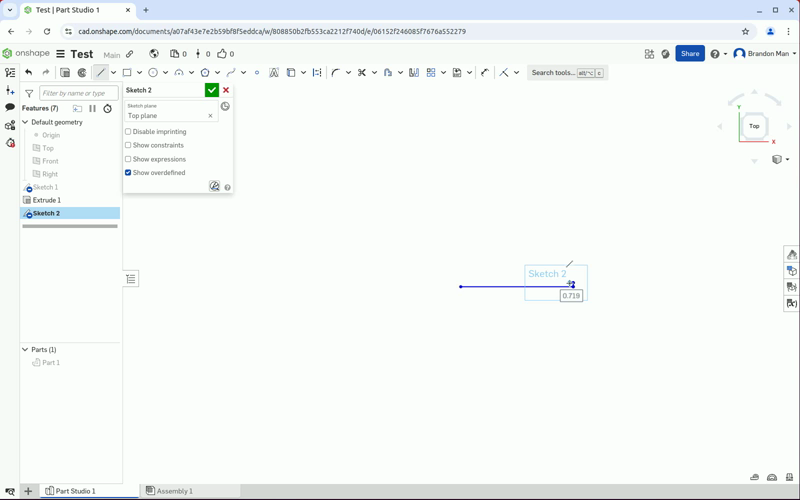
key_up(shift)
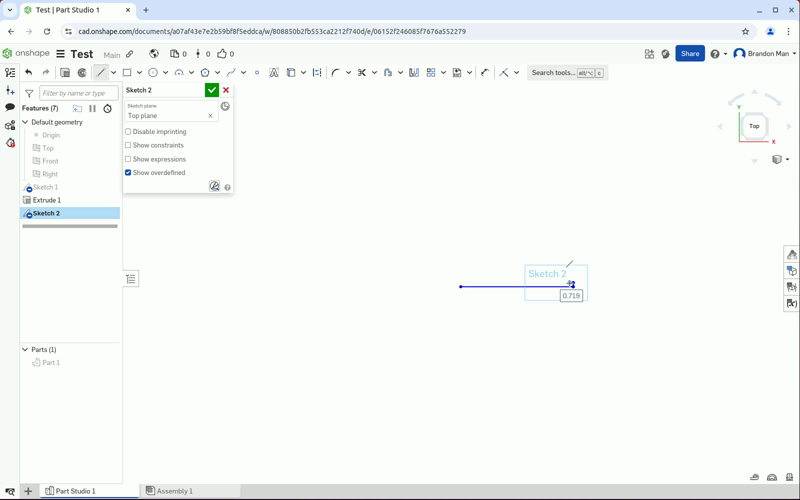
key_down(shift)
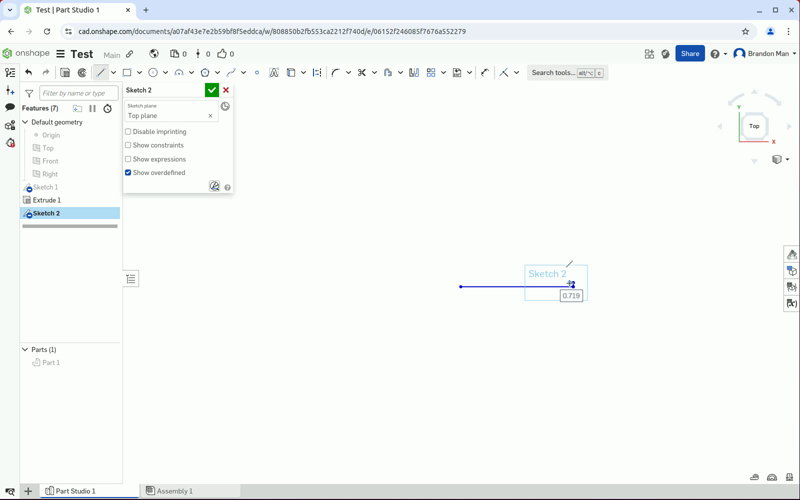
mouse_move(460, 282)
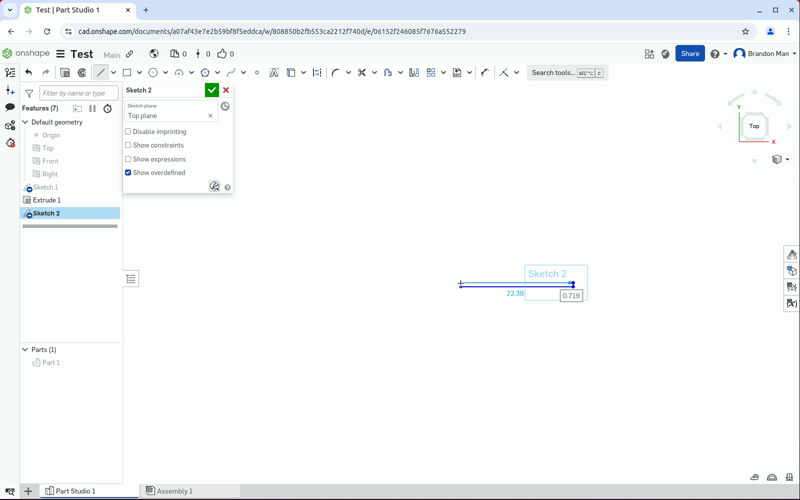
scroll(6)
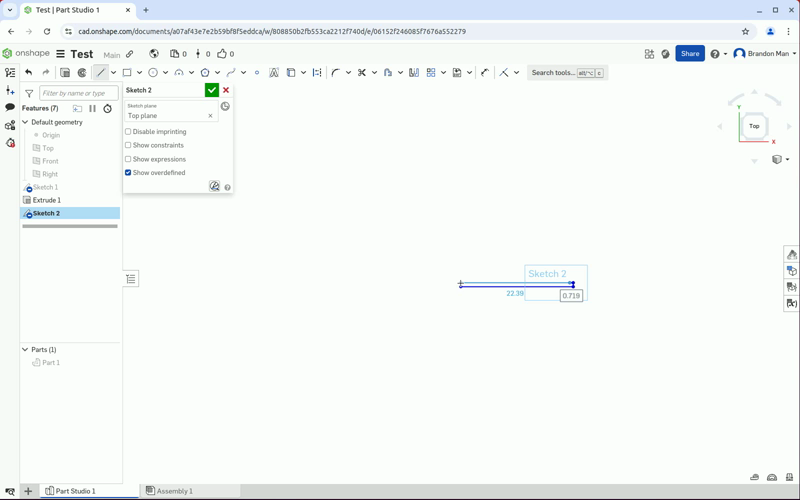
scroll(6)
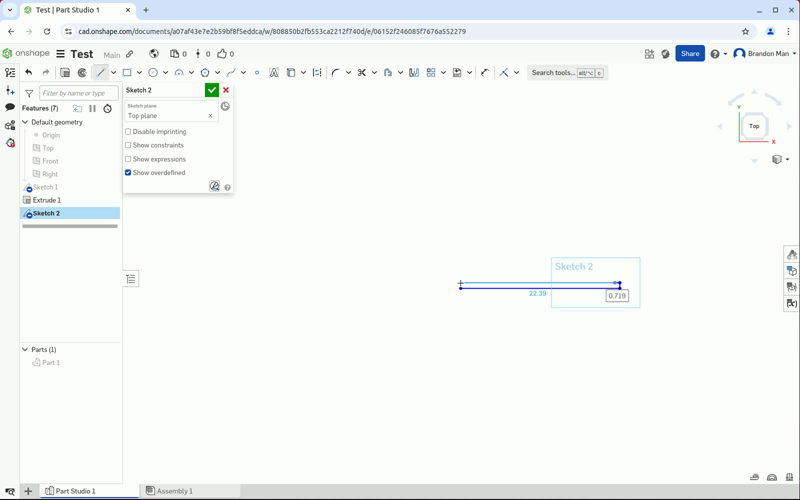
scroll(6)
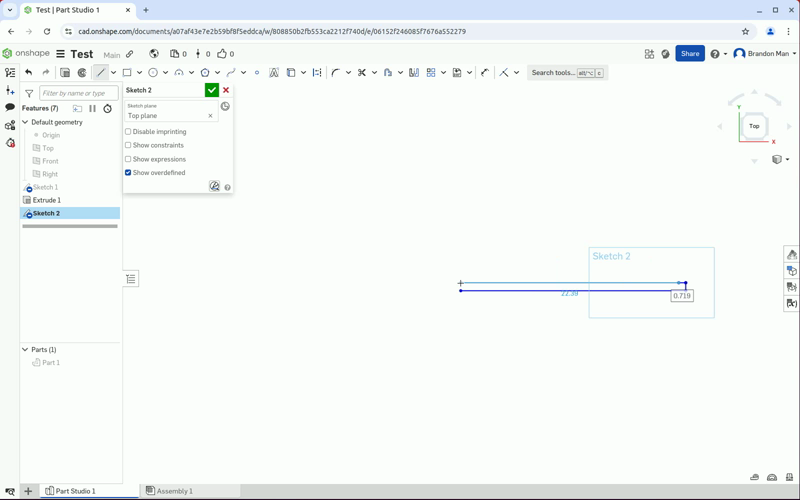
scroll(6)
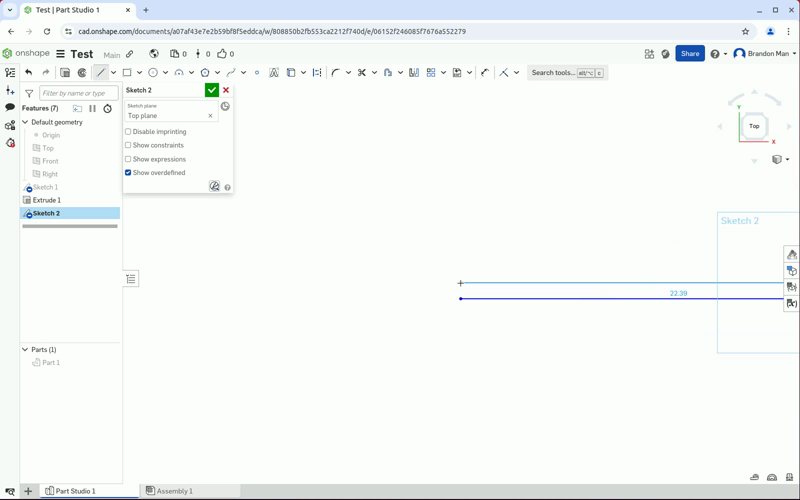
scroll(6)
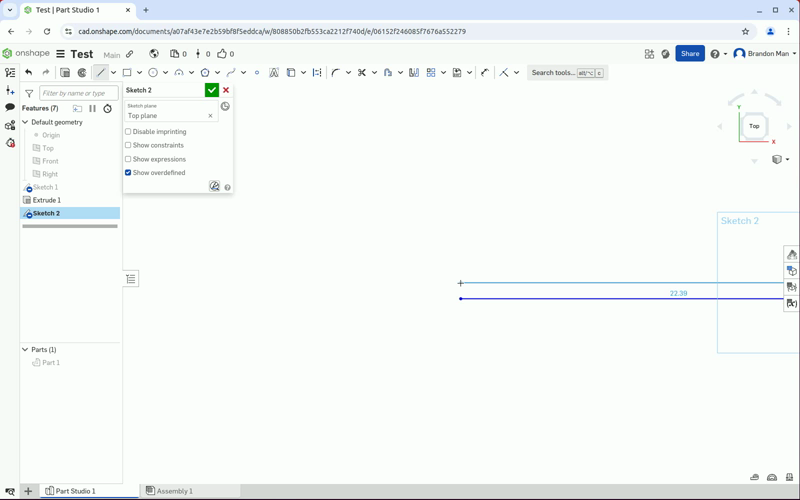
scroll(6)
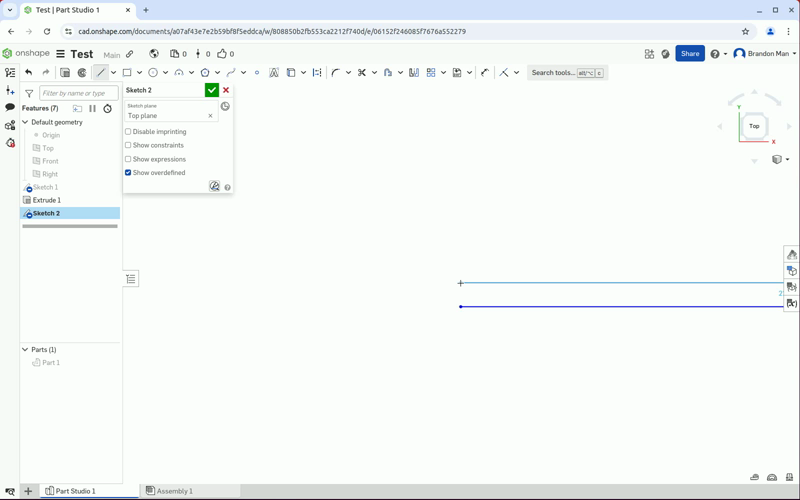
scroll(6)
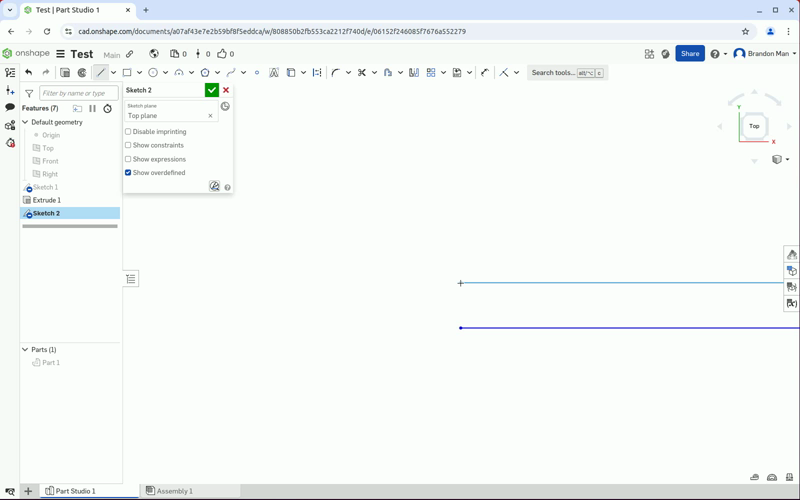
click(460, 282)
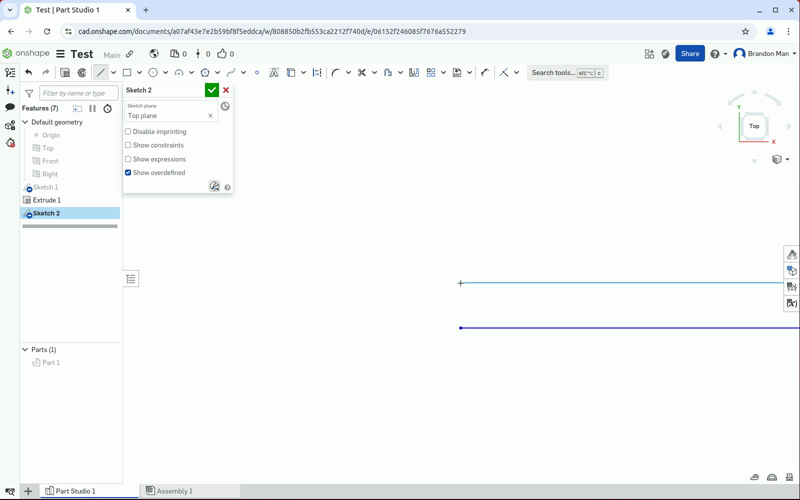
scroll(-6)
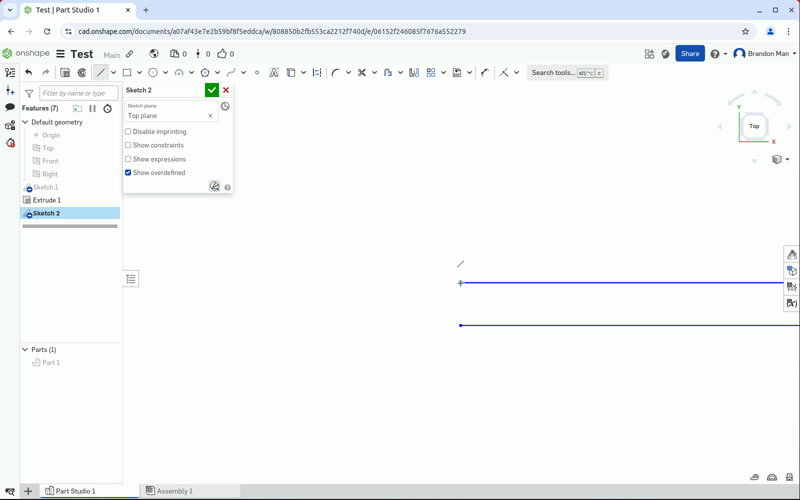
scroll(-6)
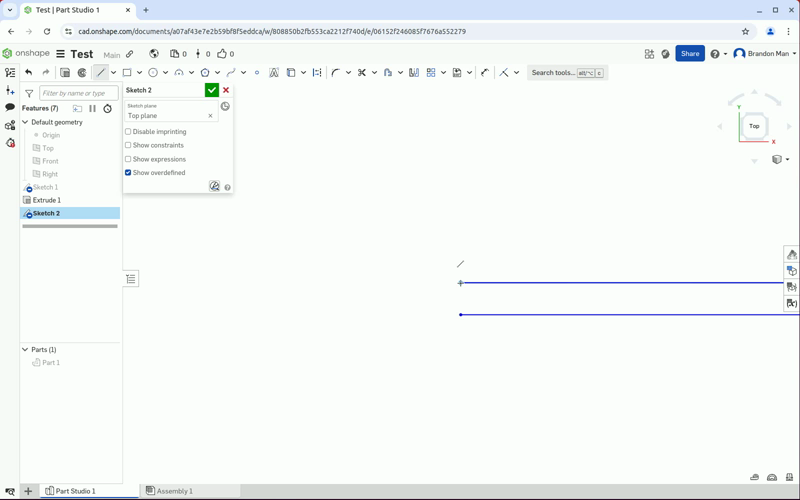
scroll(-6)
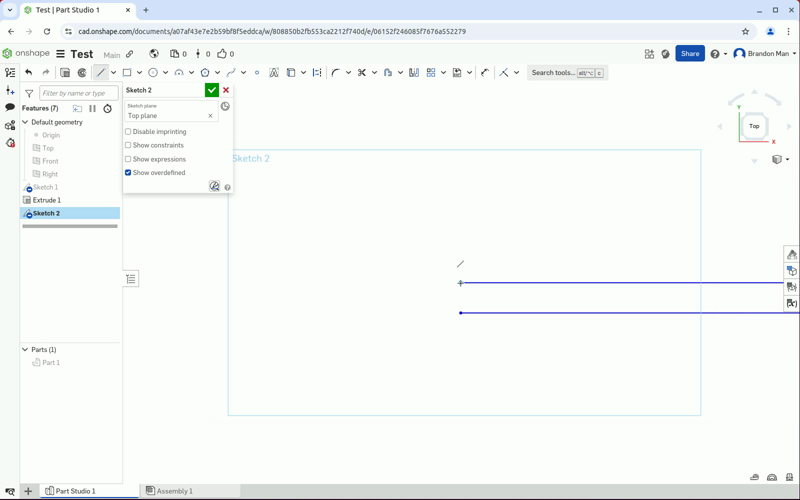
scroll(-6)
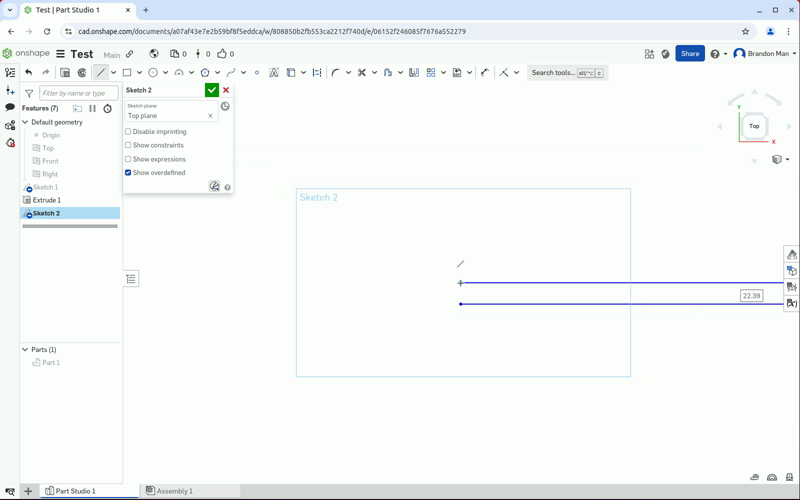
scroll(-6)
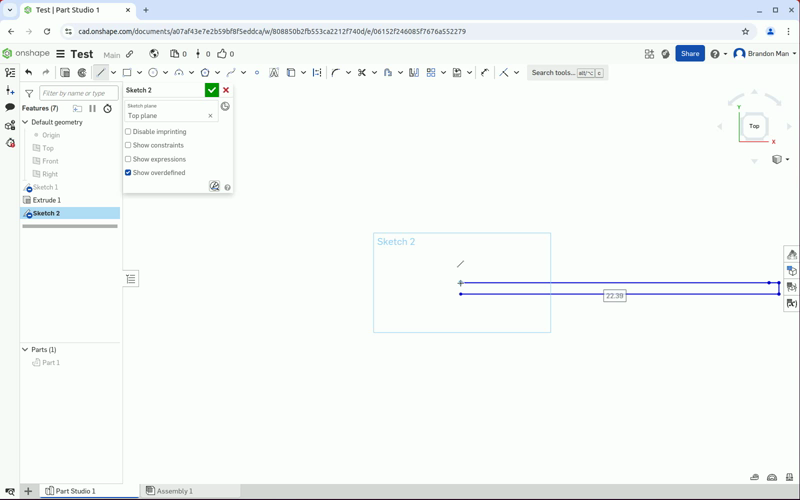
scroll(-6)
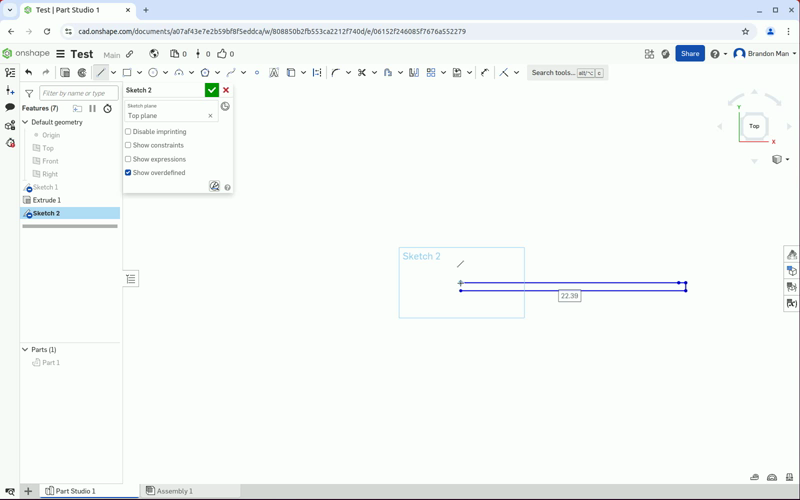
scroll(-6)
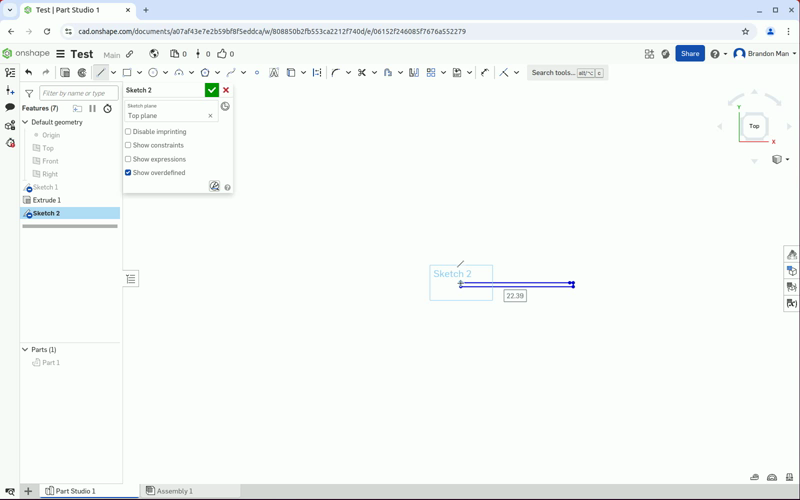
key_up(shift)
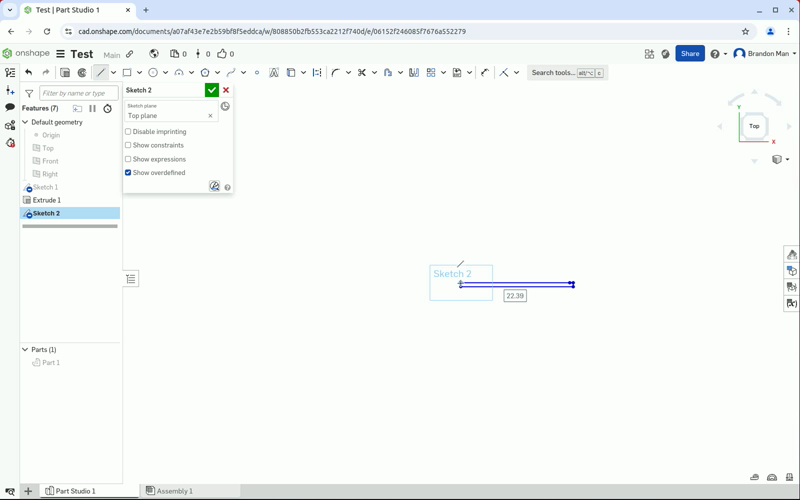
mouse_move(490, 282)
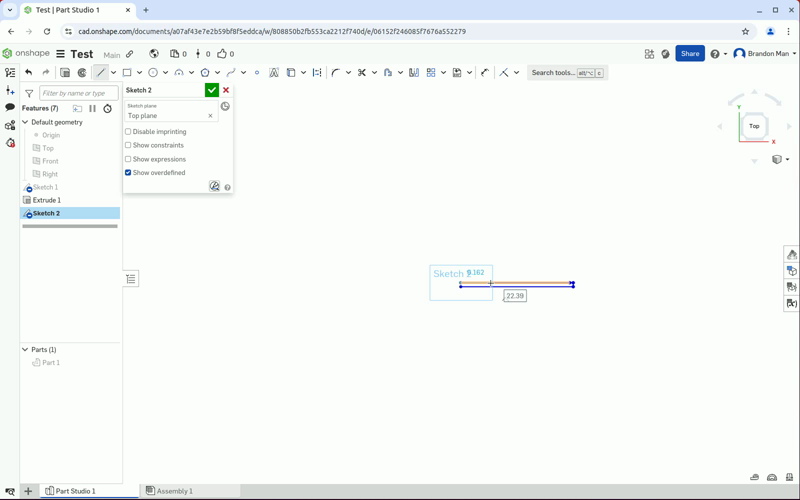
key_down(shift)
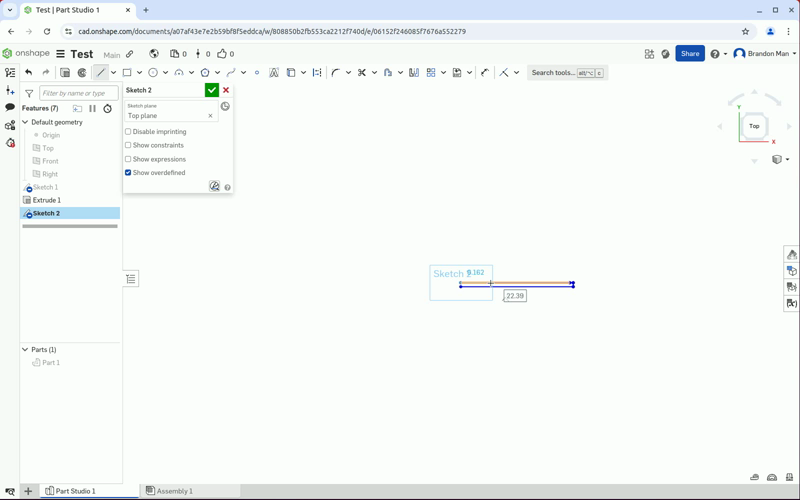
mouse_move(460, 286)
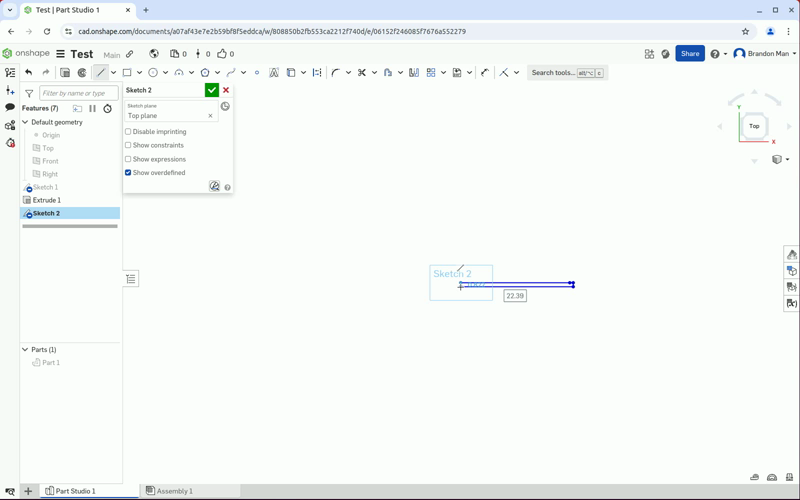
scroll(6)
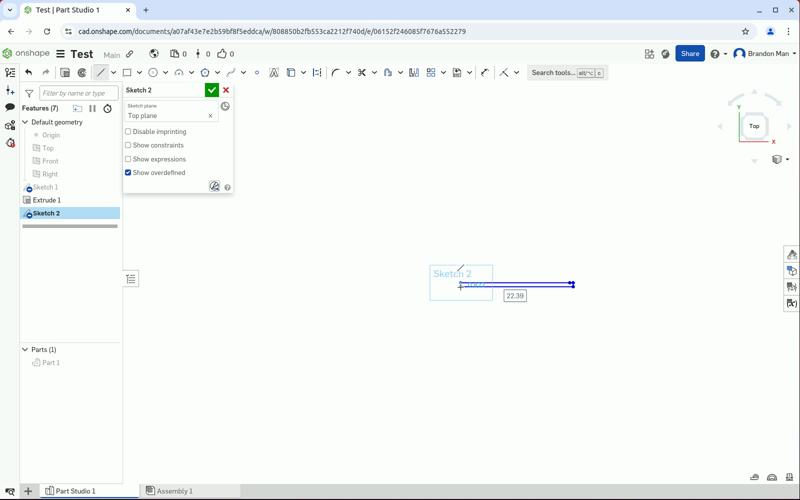
scroll(6)
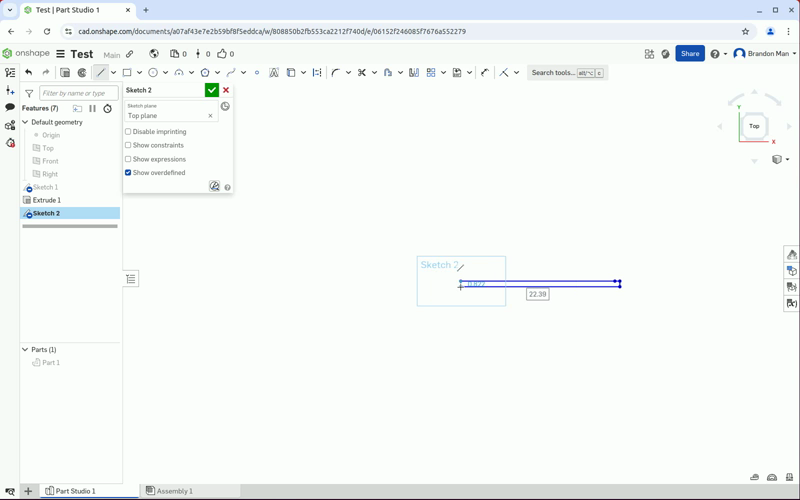
scroll(6)
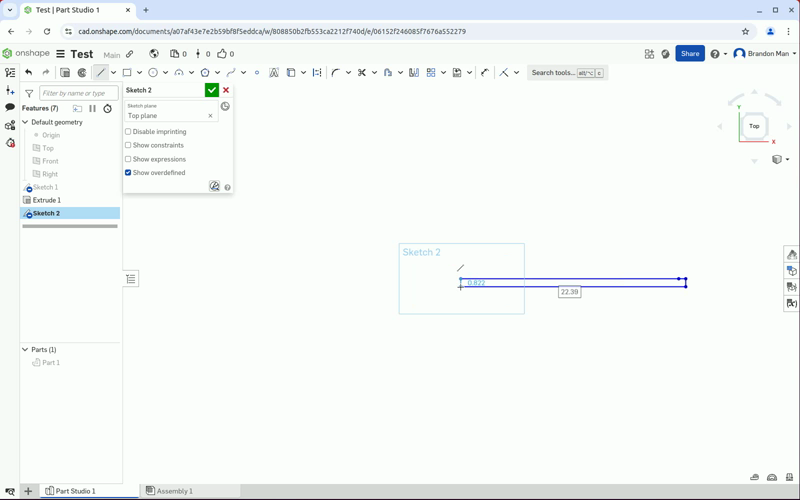
scroll(6)
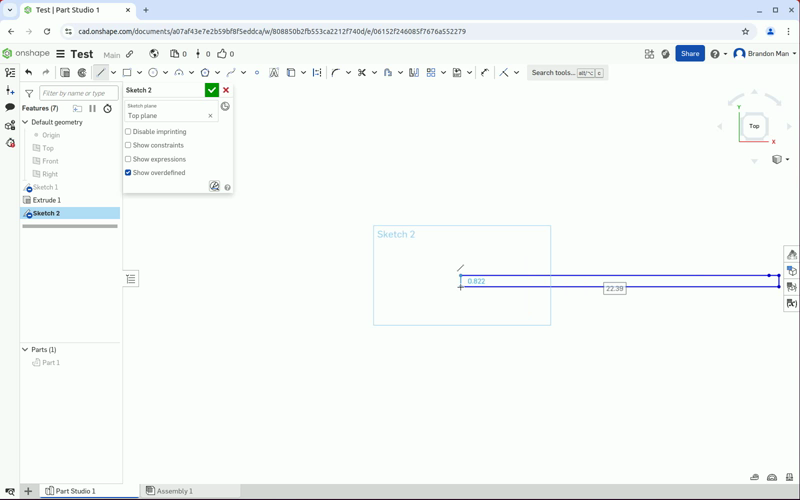
scroll(6)
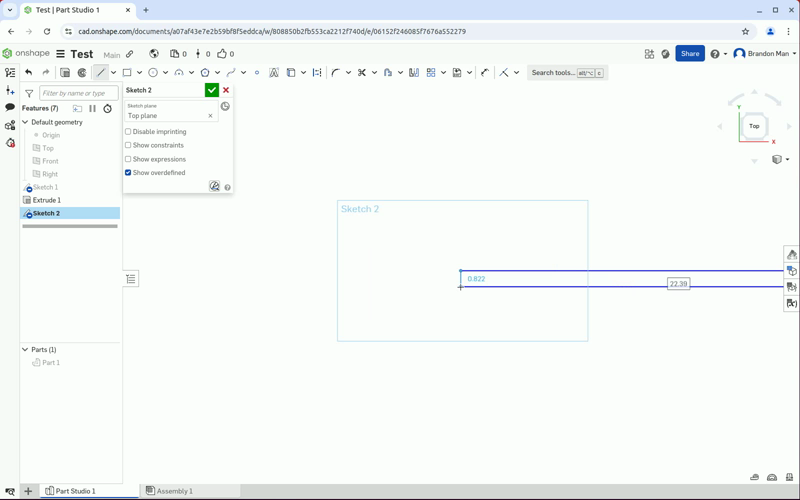
scroll(6)
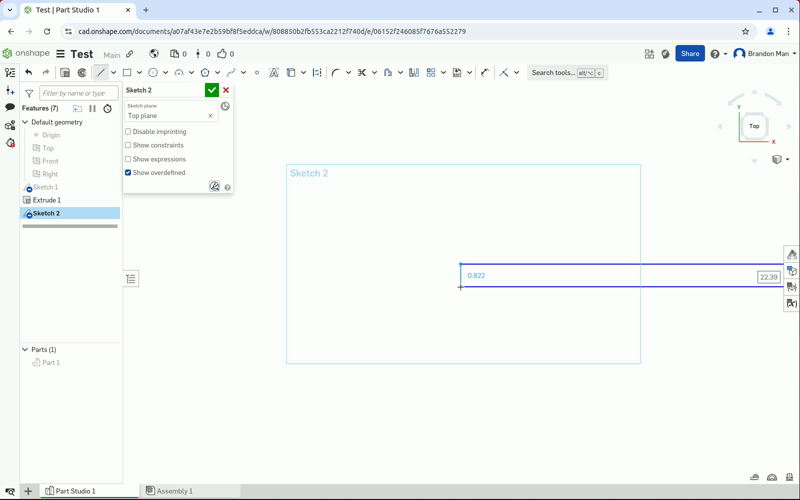
scroll(6)
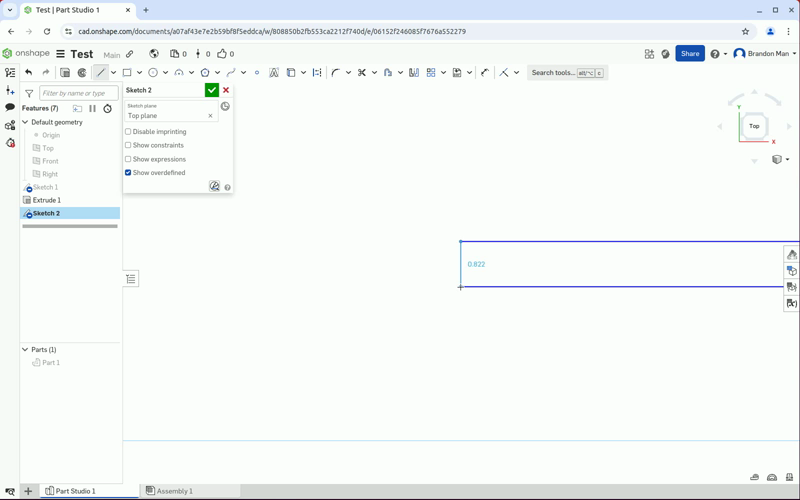
key_up(shift)
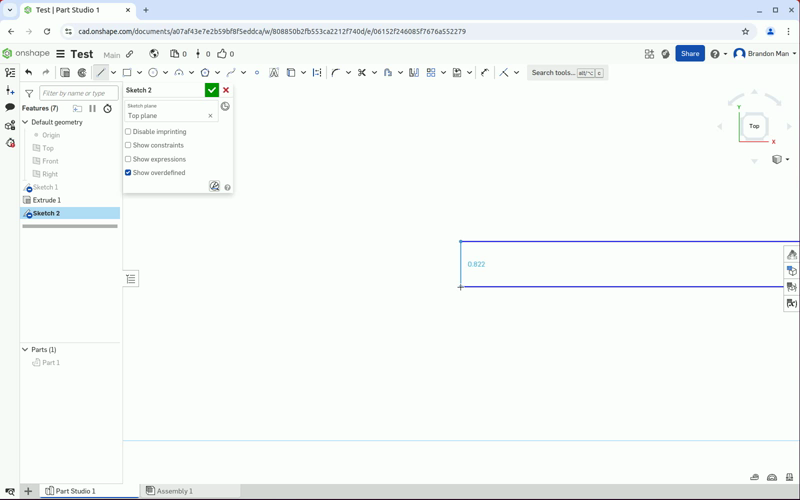
click(460, 286)
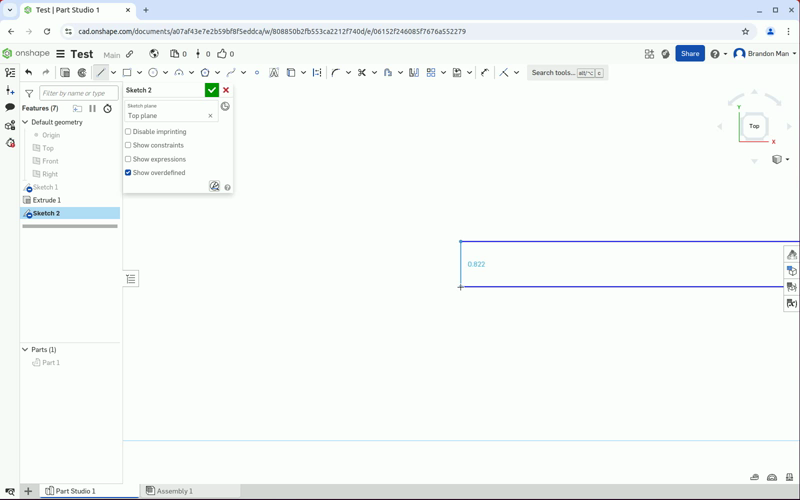
scroll(-6)
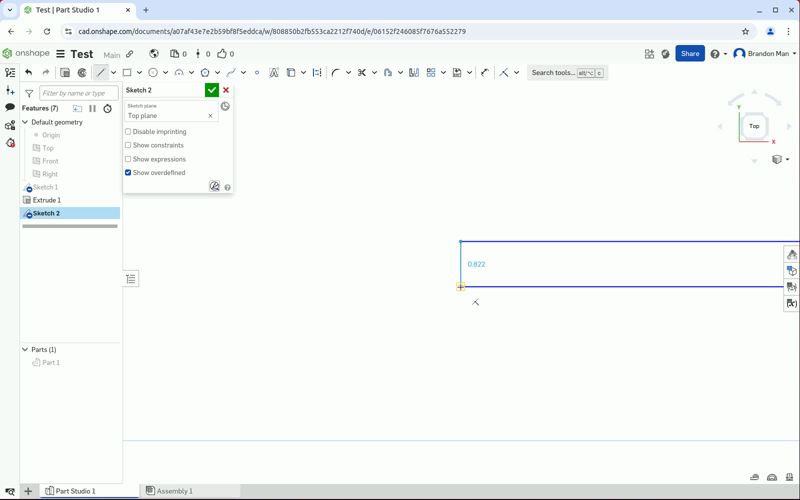
scroll(-6)
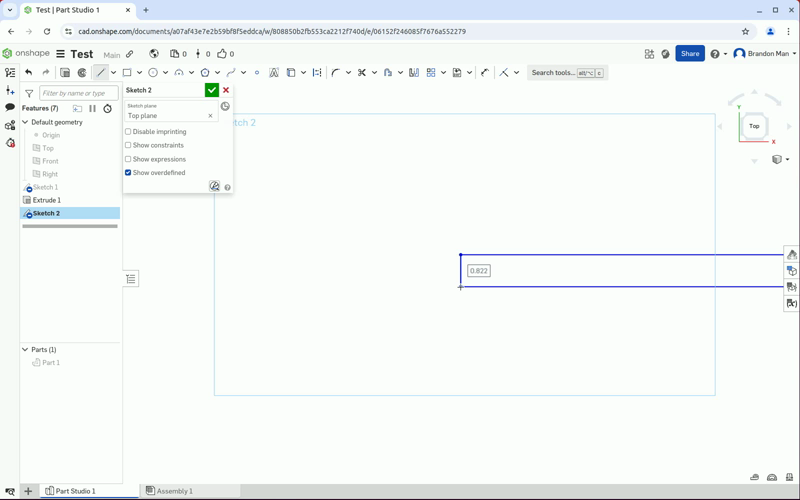
scroll(-6)
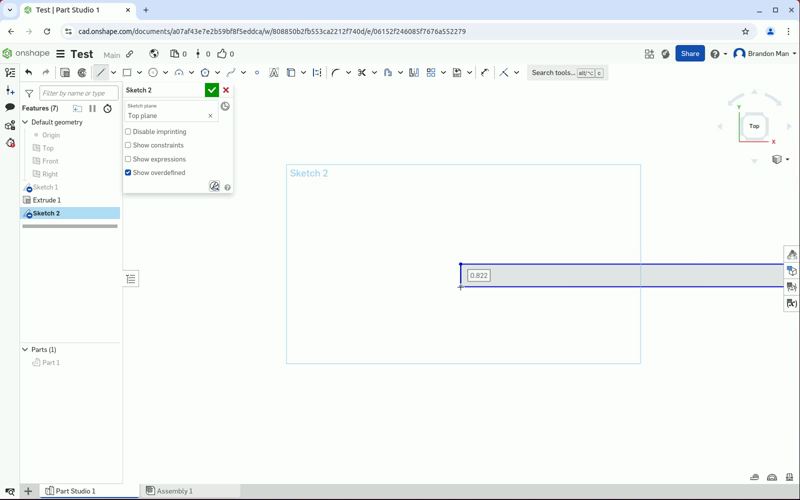
scroll(-6)
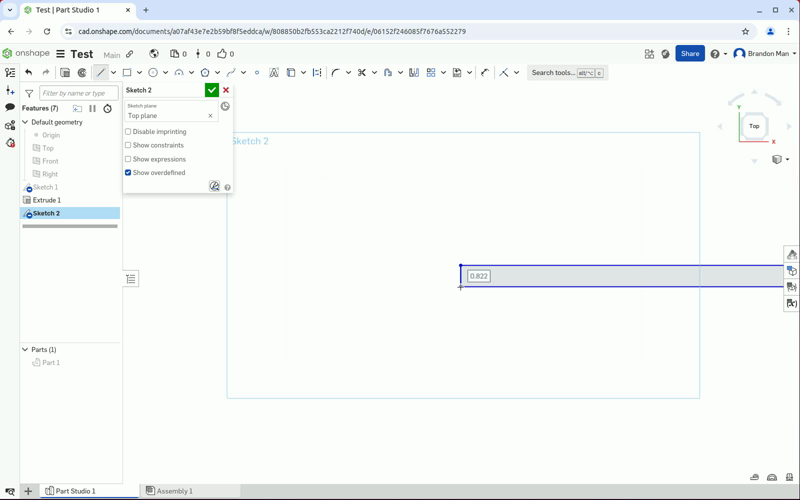
scroll(-6)
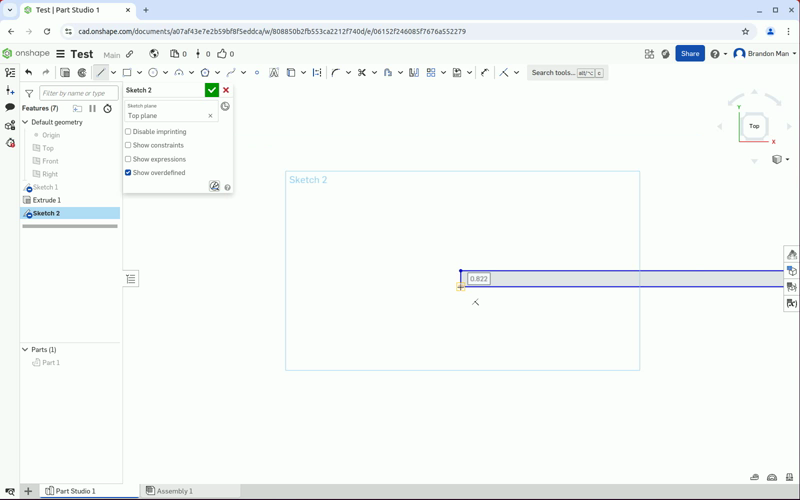
scroll(-6)
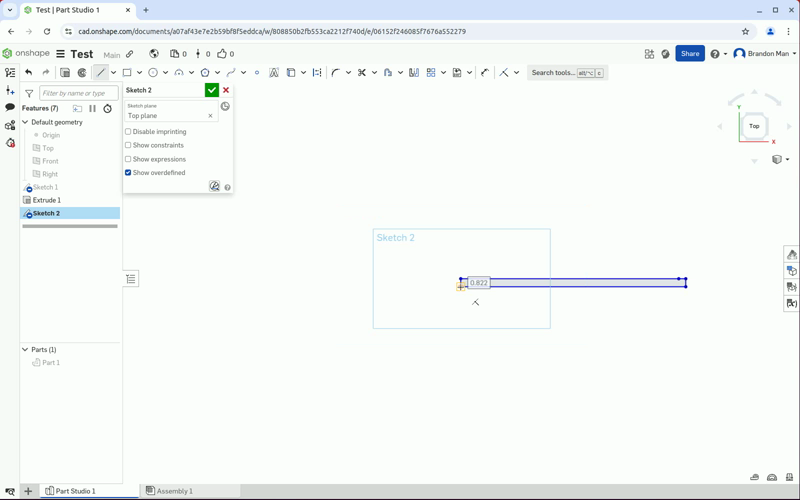
scroll(-6)
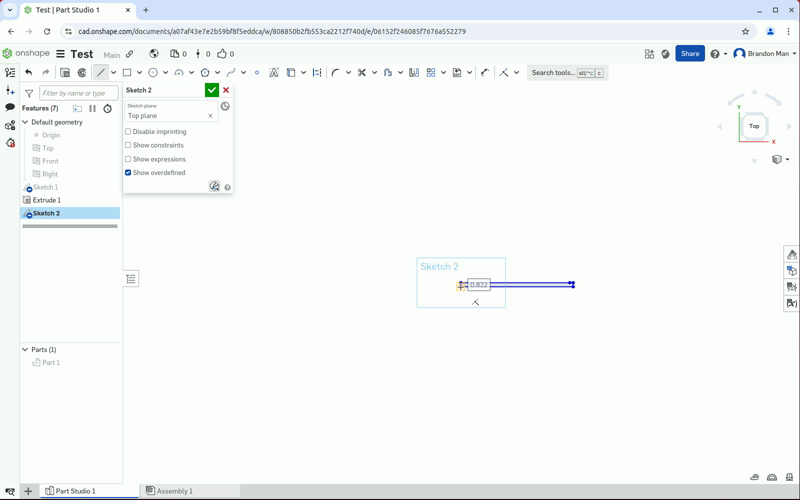
key(esc)
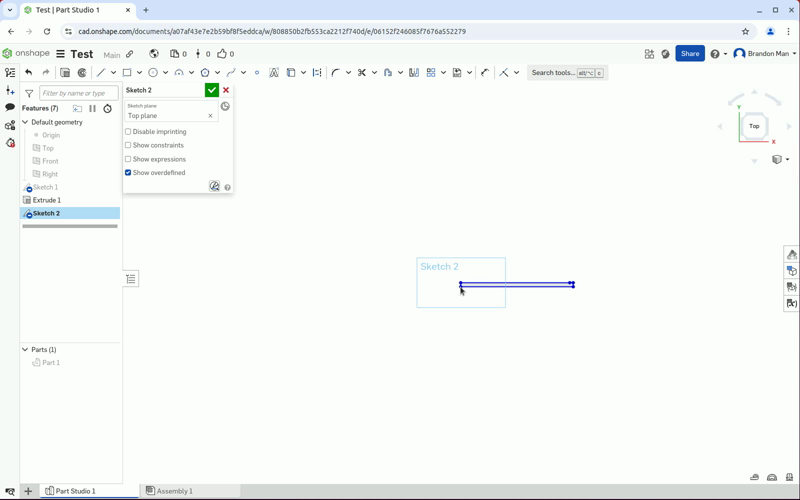
mouse_move(491, 285)
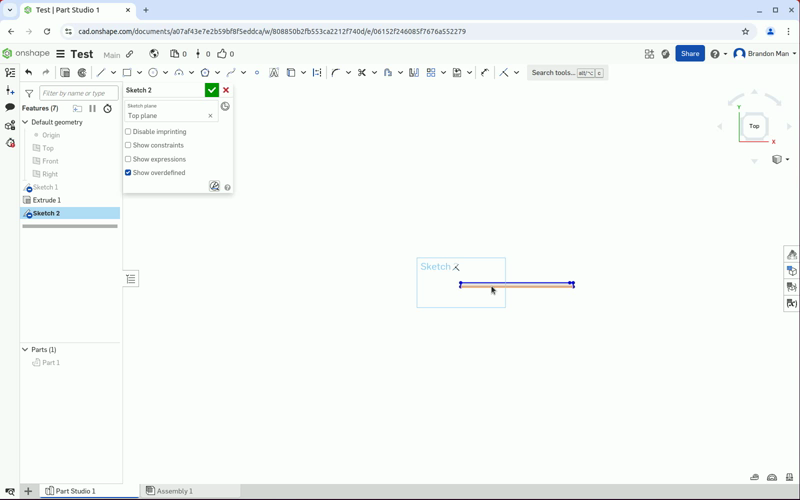
scroll(6)
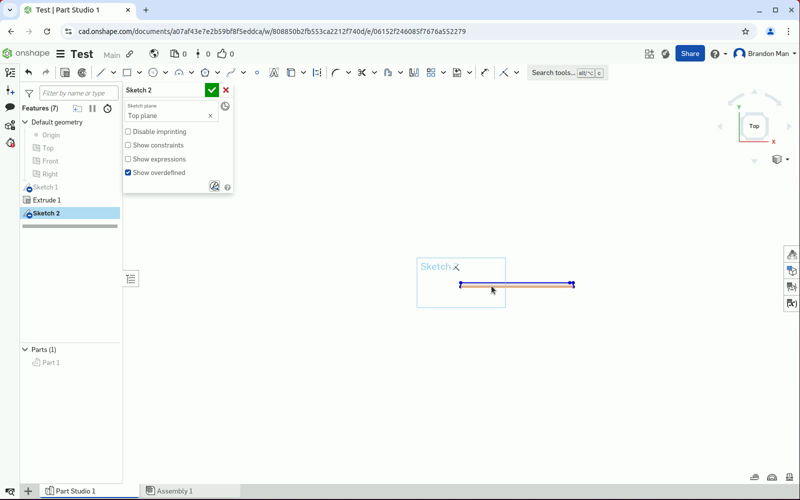
scroll(6)
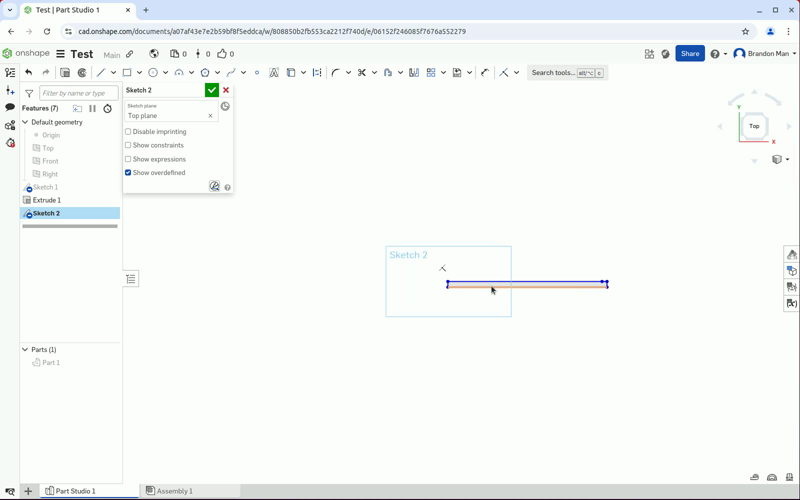
scroll(6)
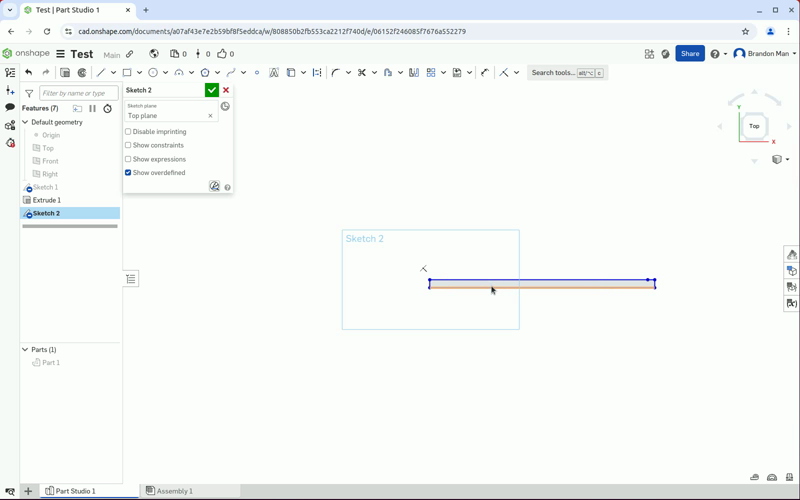
scroll(6)
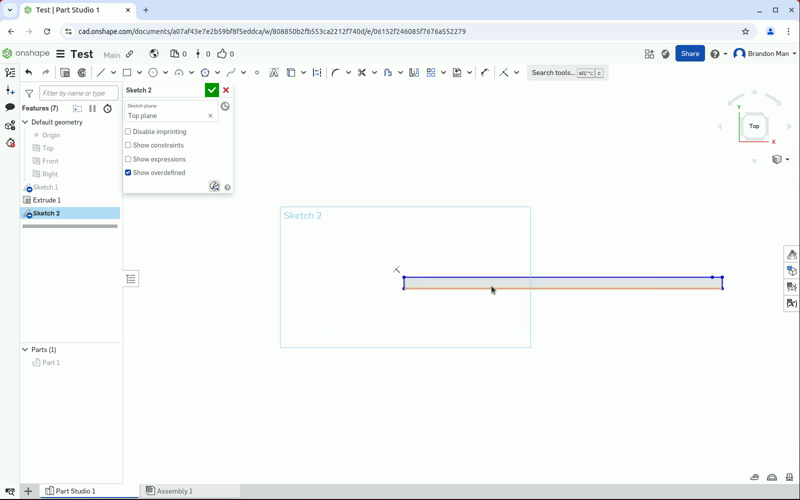
scroll(6)
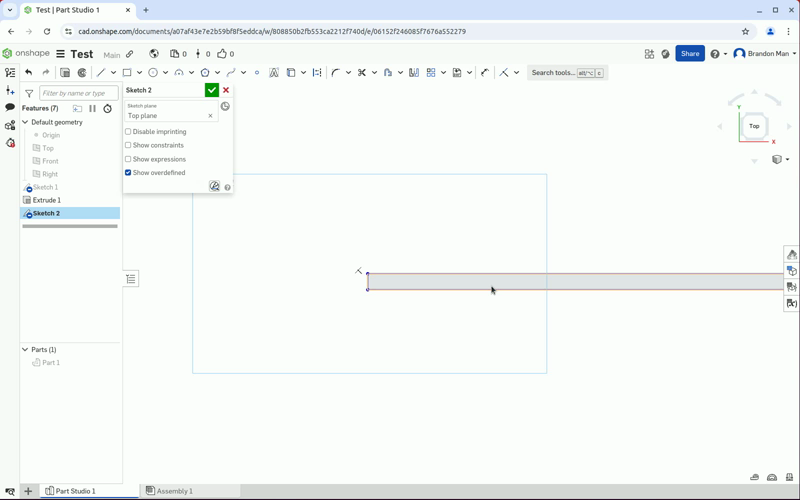
scroll(6)
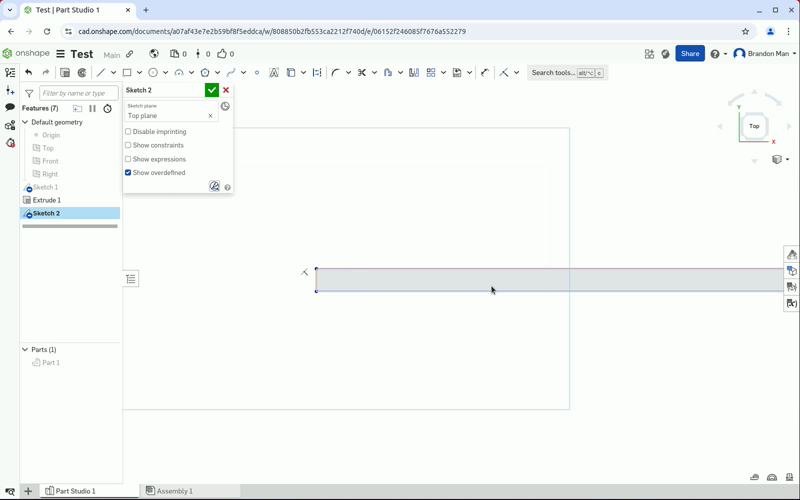
scroll(6)
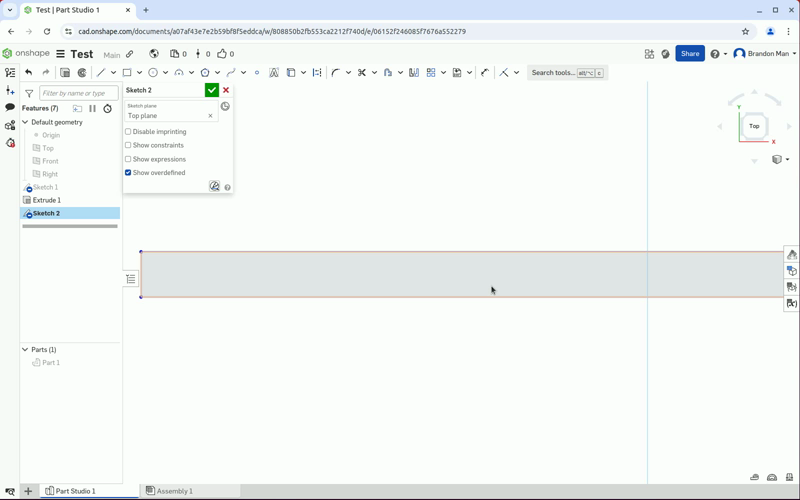
click(491, 285)
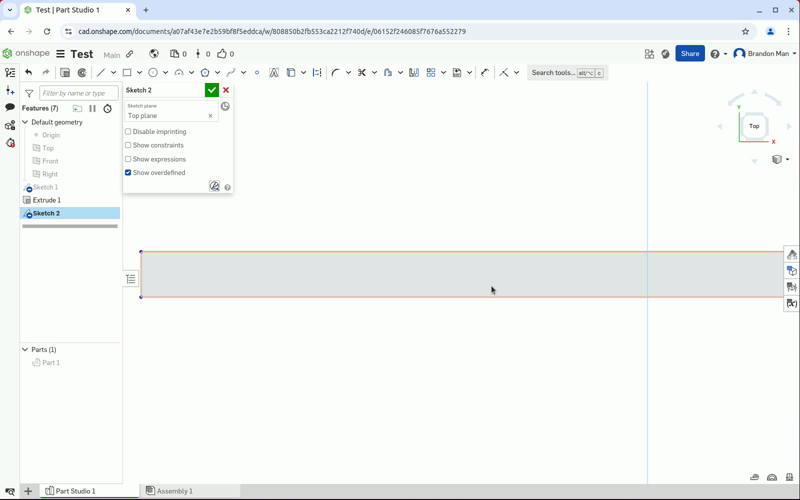
scroll(-6)
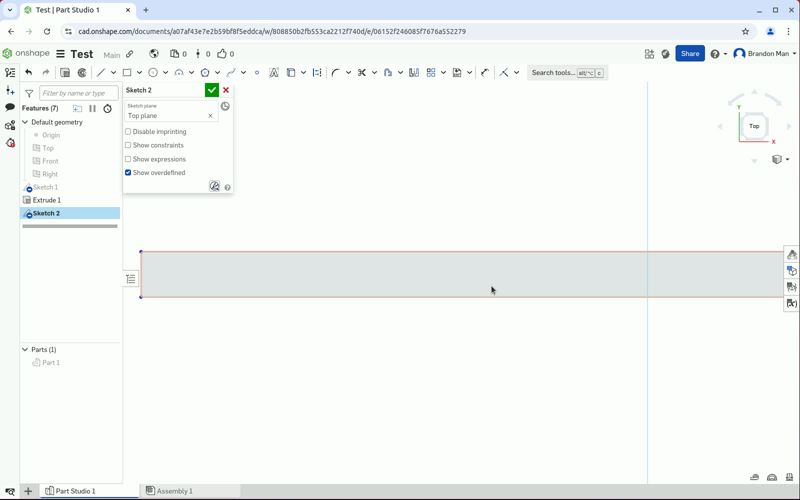
scroll(-6)
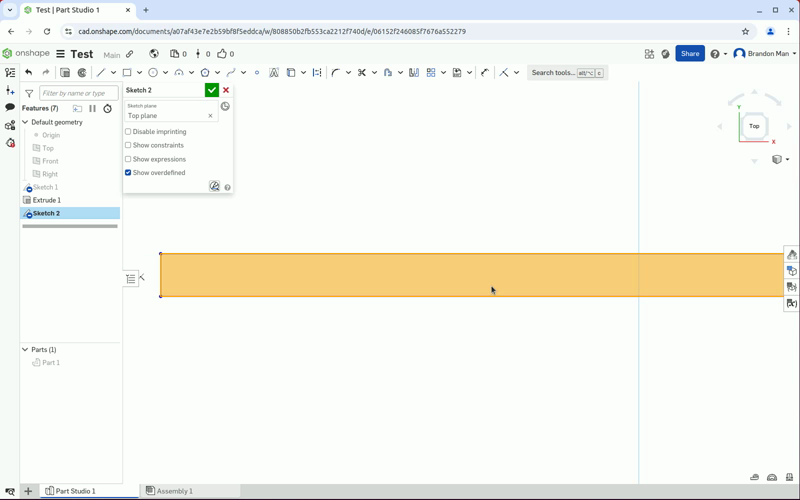
scroll(-6)
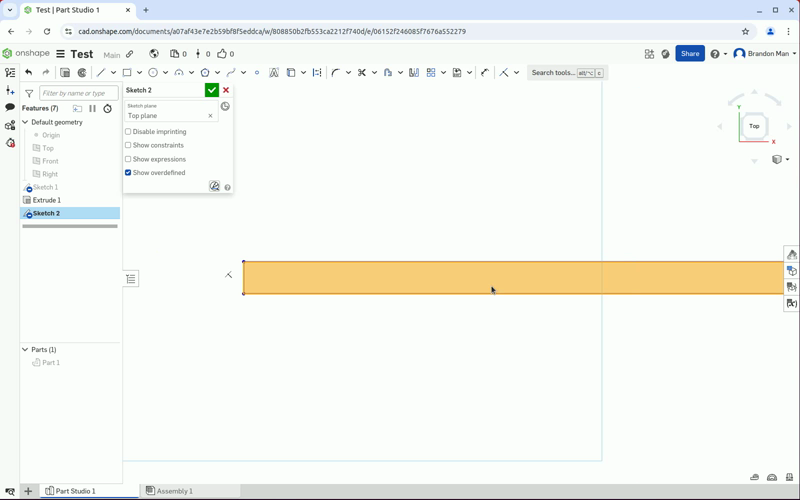
scroll(-6)
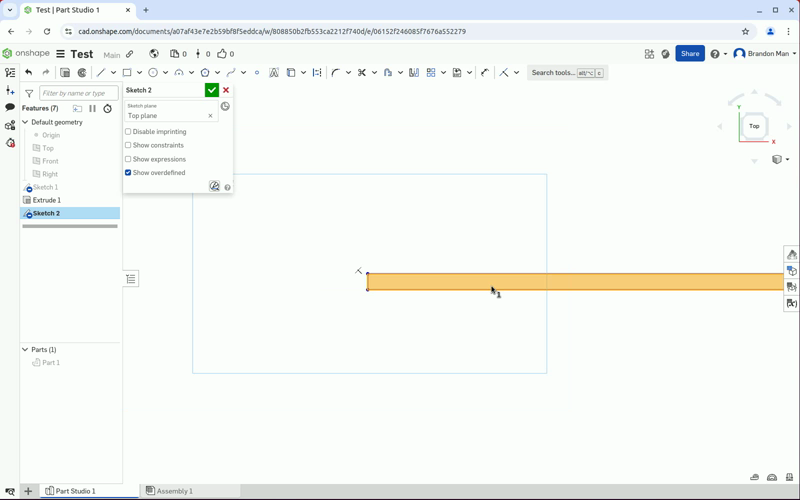
scroll(-6)
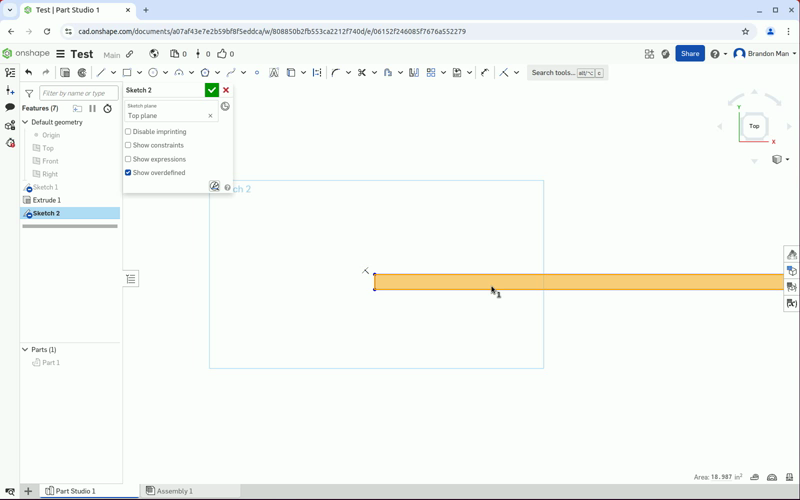
scroll(-6)
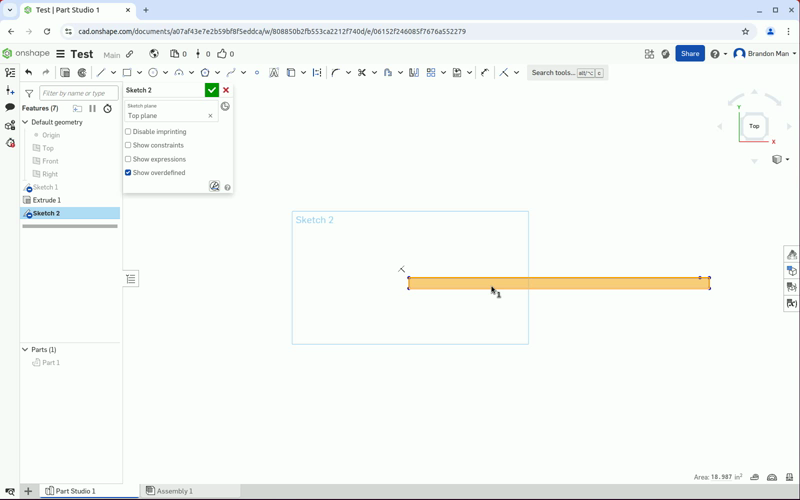
scroll(-6)
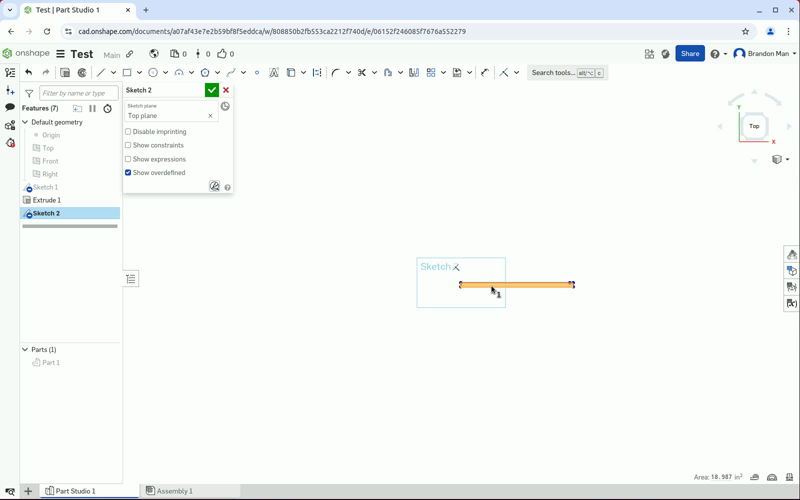
mouse_move(73, 352)
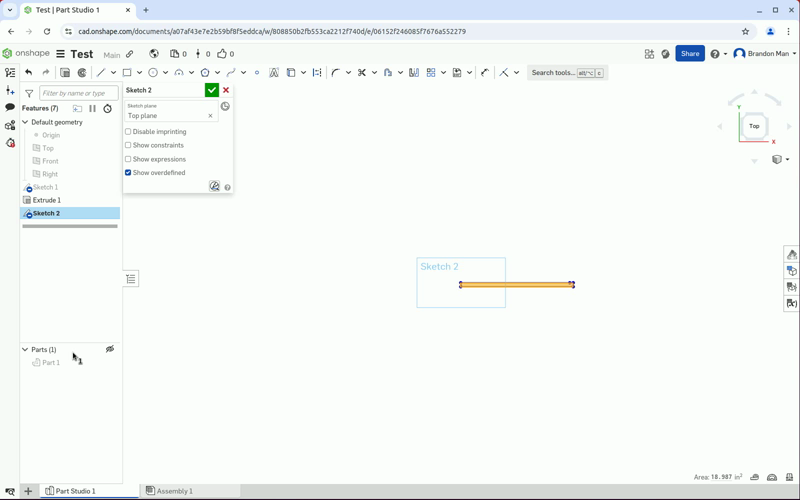
key(shift+y)
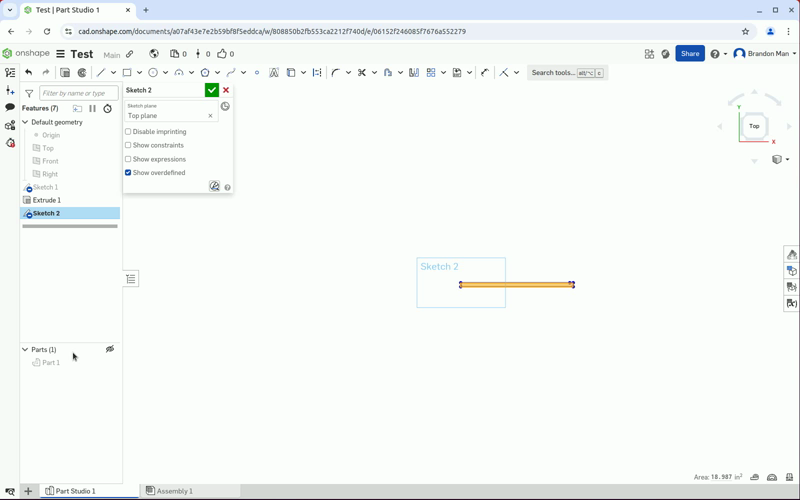
key(shift+e)
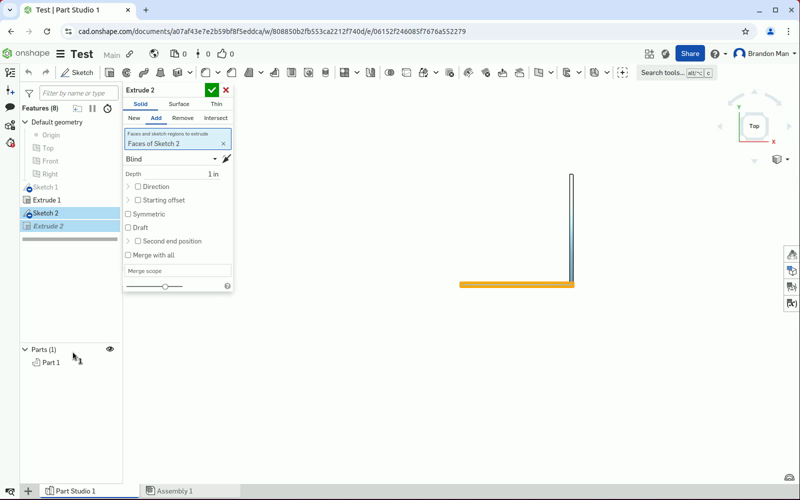
mouse_move(143, 106)
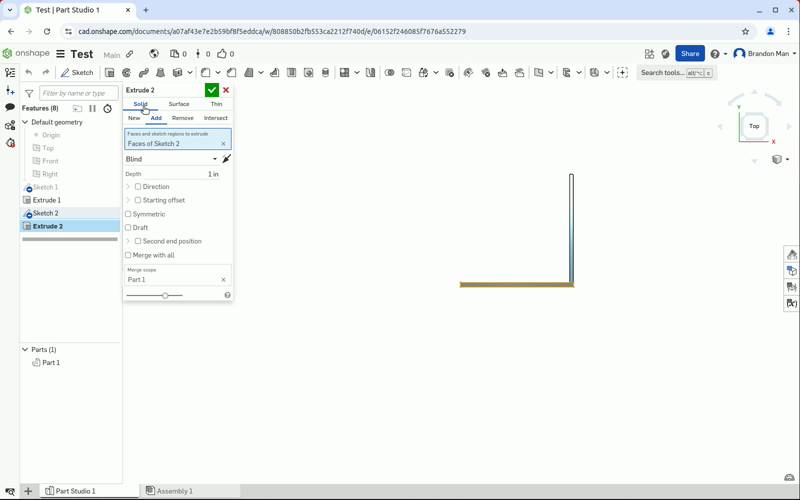
click(143, 106)
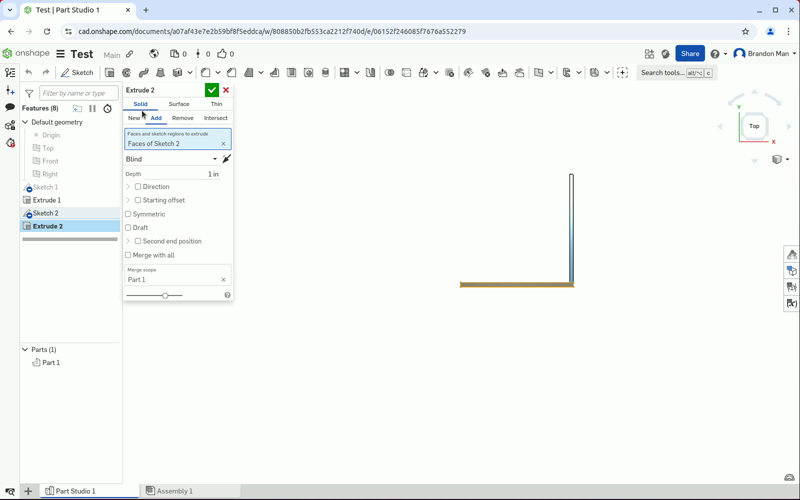
mouse_move(137, 120)
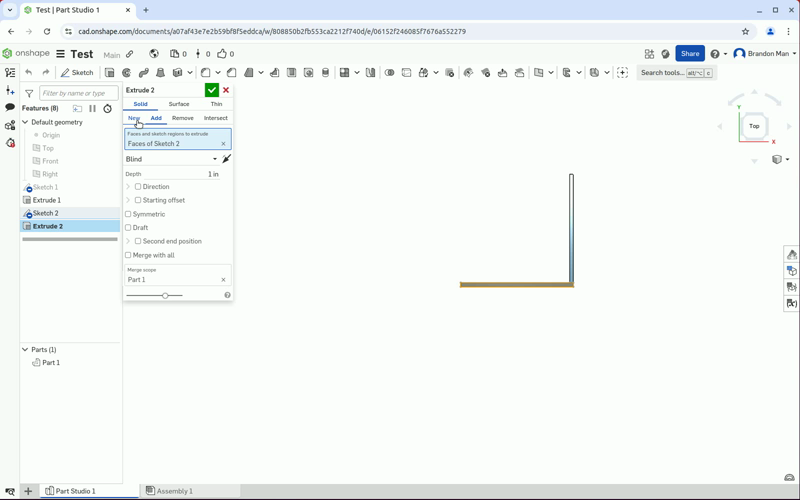
click(137, 120)
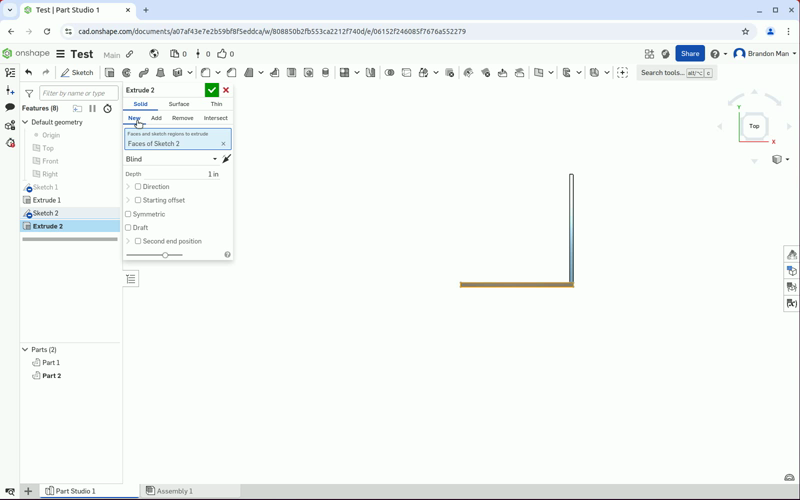
key(tab, 4)
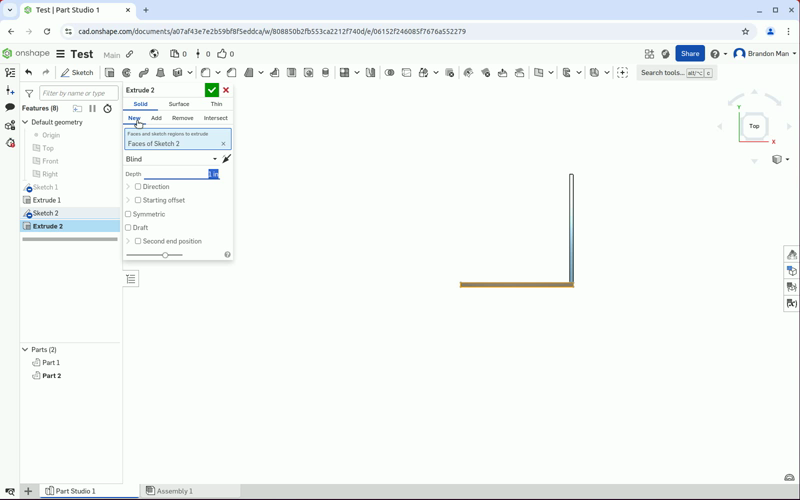
text(0.722)
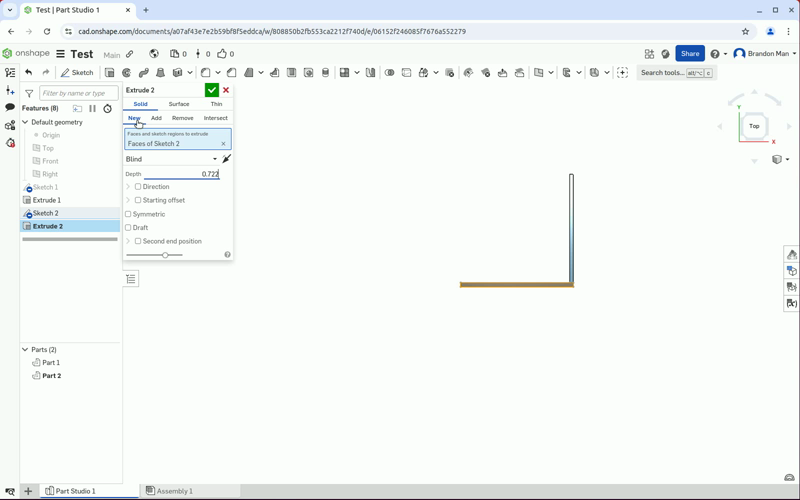
key(enter)
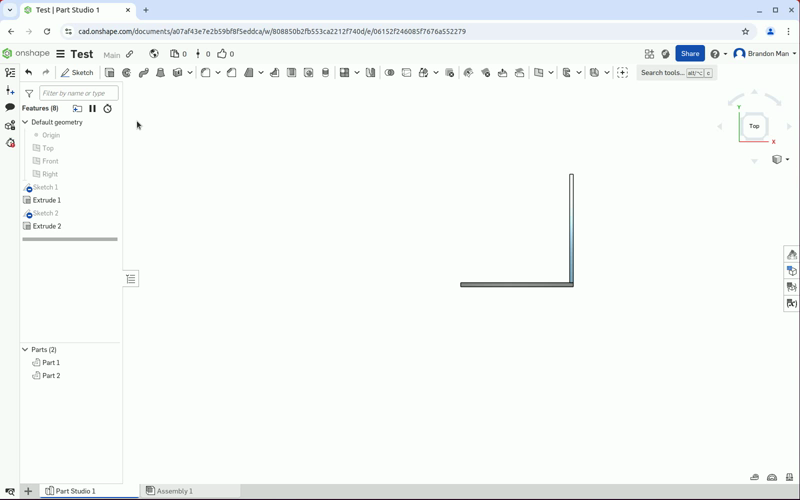
key(shift+h)
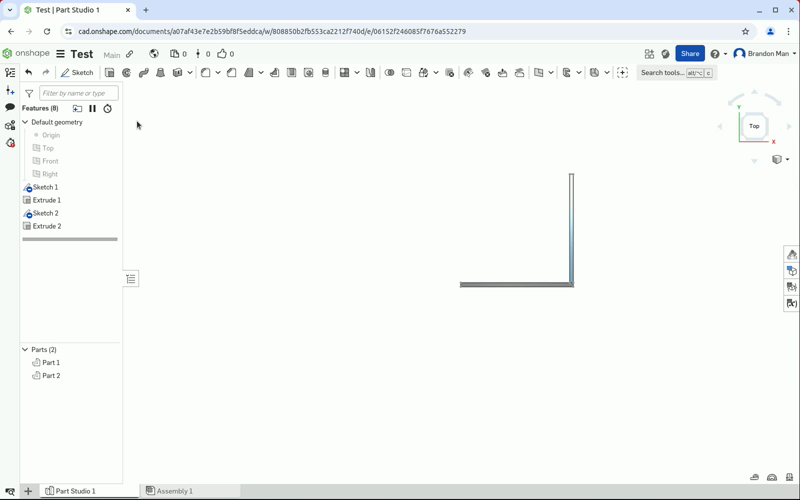
key(shift+h)
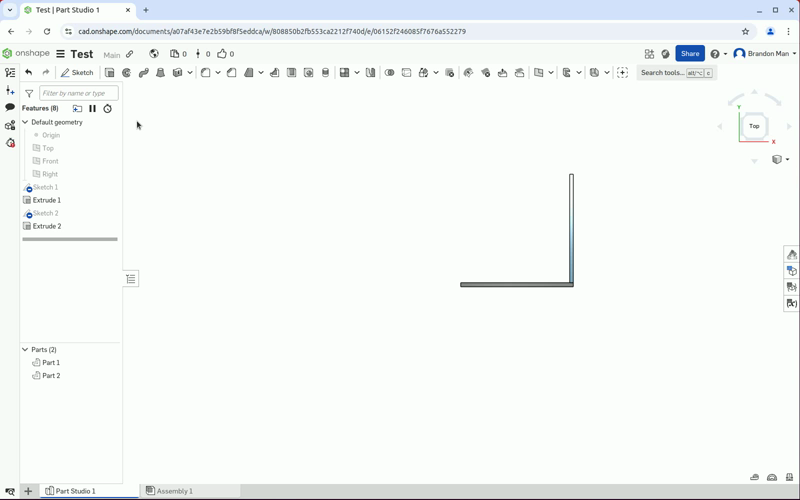
mouse_move(73, 189)
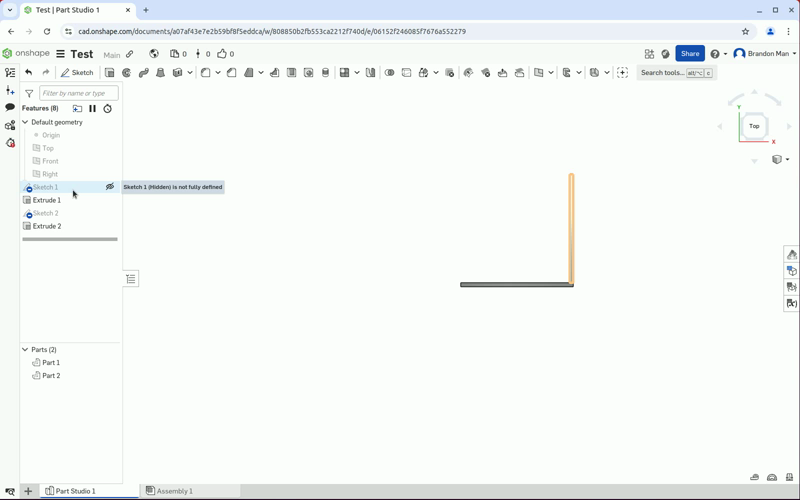
click(73, 189)
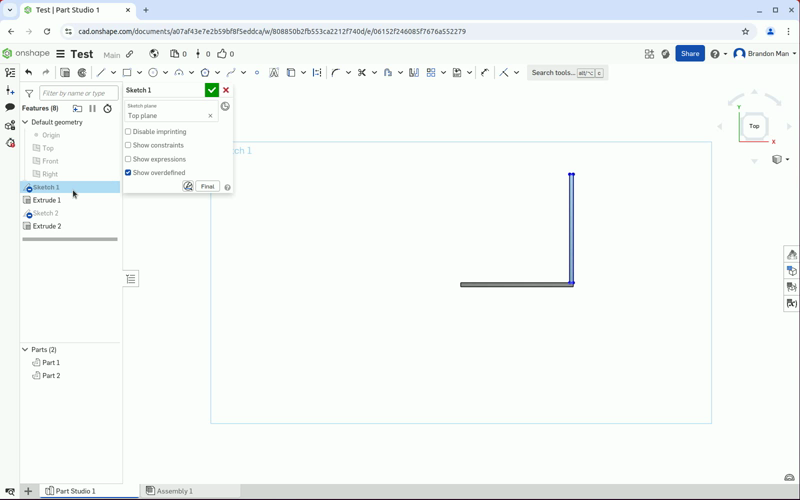
mouse_move(229, 92)
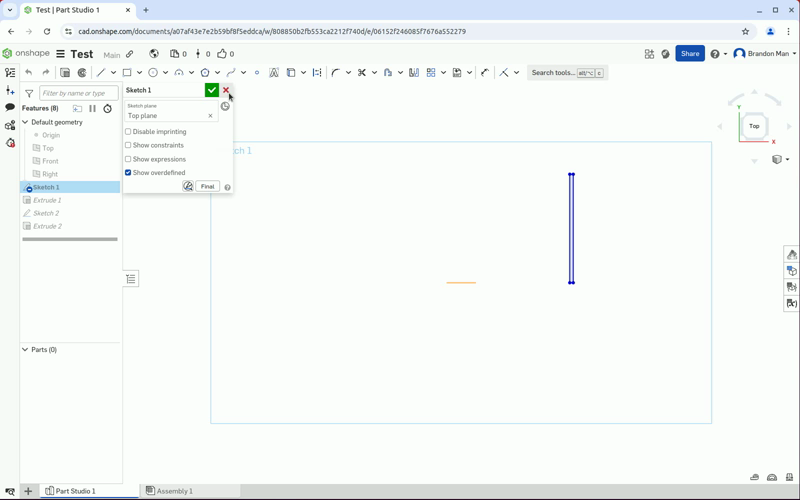
click(229, 92)
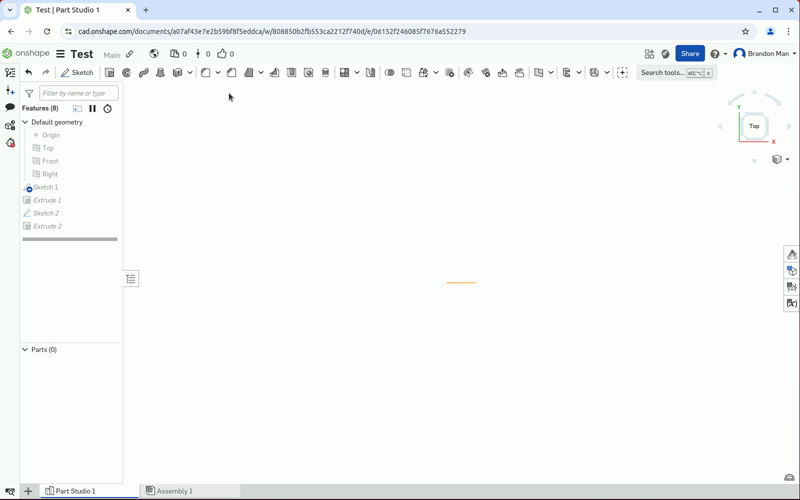
mouse_move(541, 75)
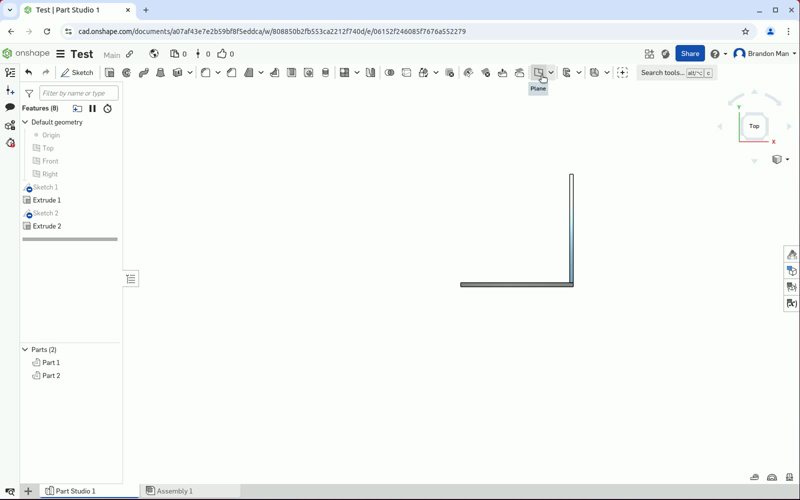
click(541, 75)
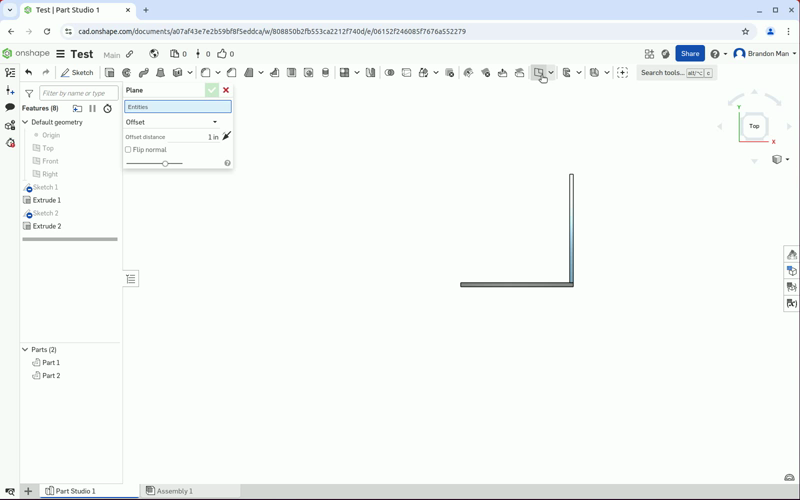
mouse_move(73, 150)
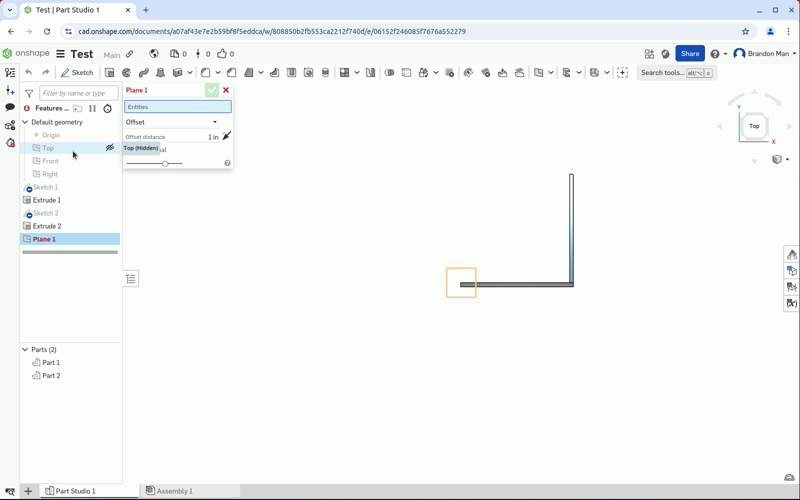
click(73, 150)
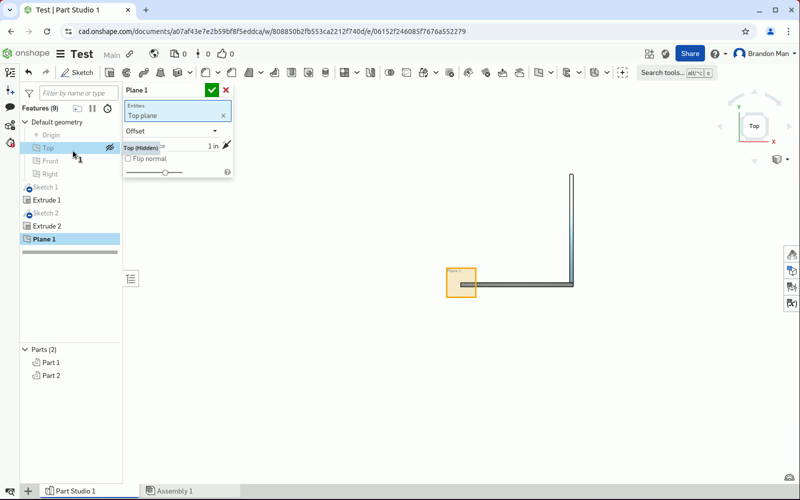
key(tab, 2)
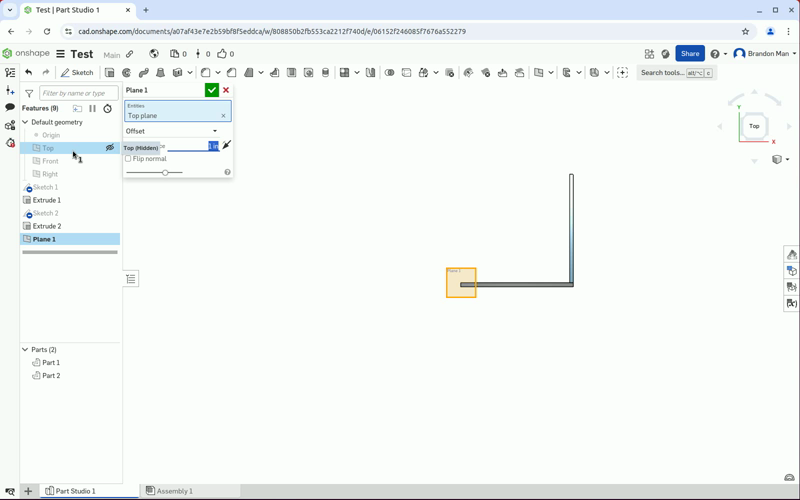
text(0.709)
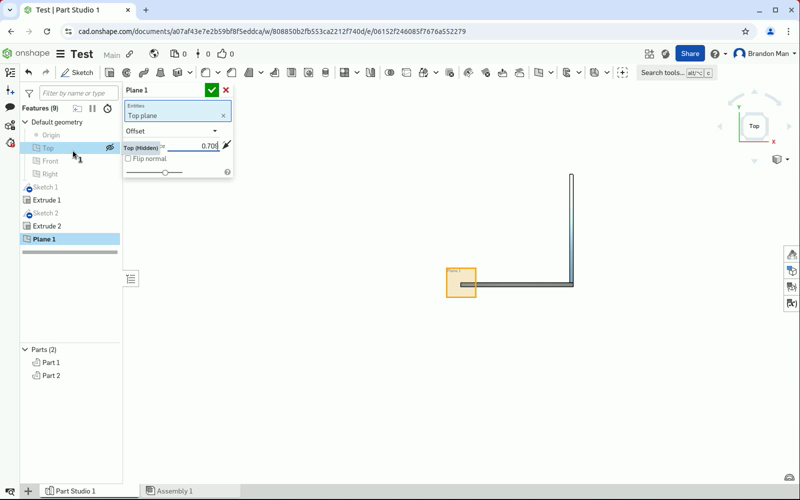
key(enter, 2)
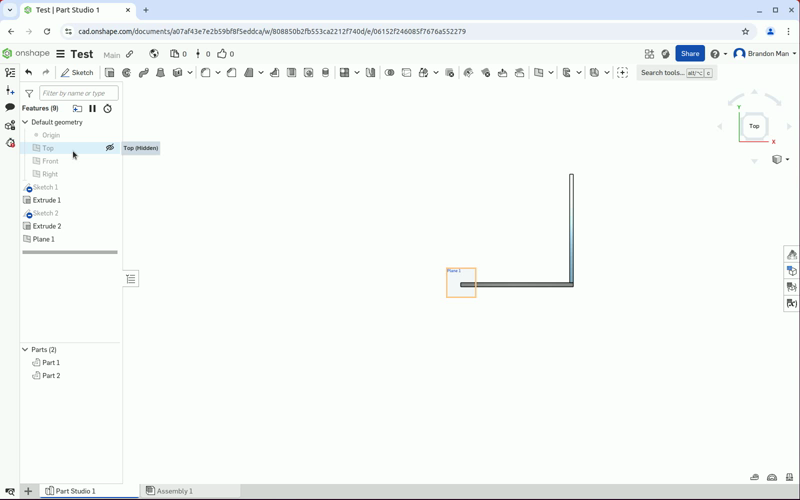
key(shift+s)
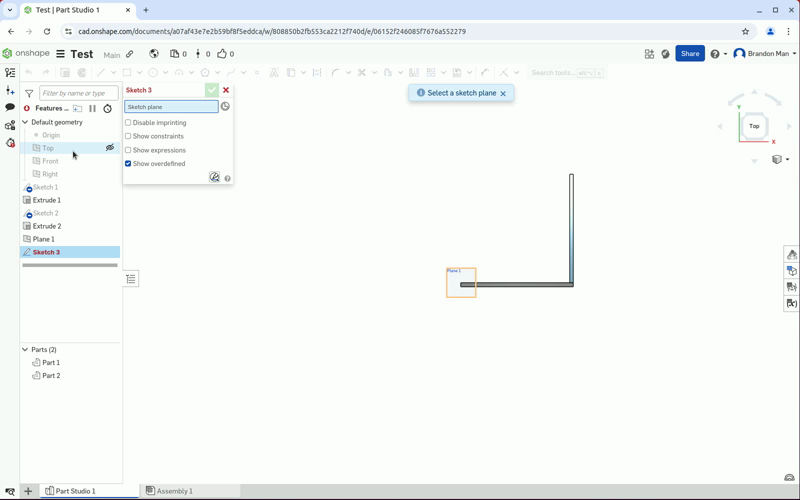
mouse_move(73, 241)
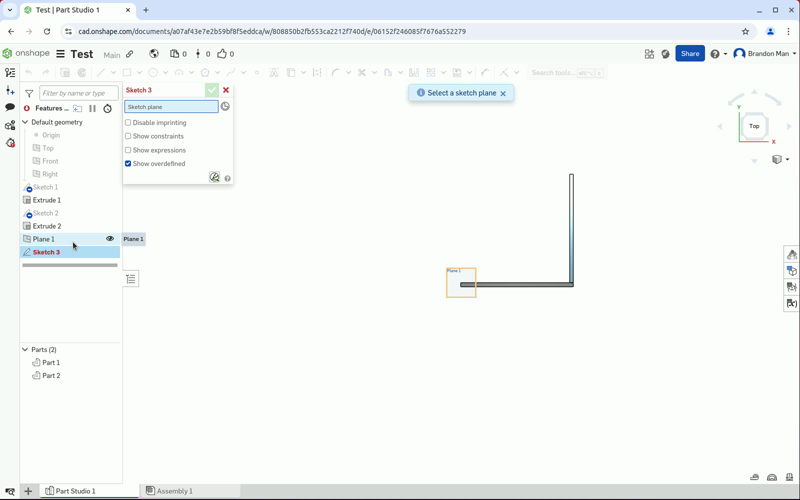
click(73, 241)
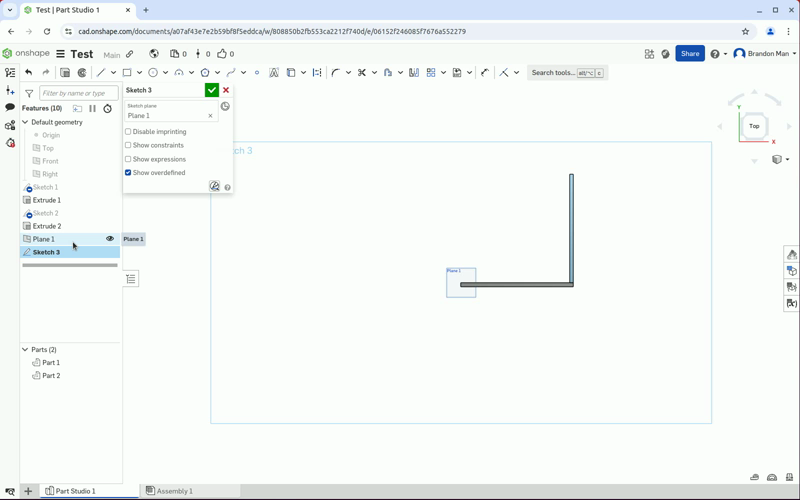
mouse_move(73, 352)
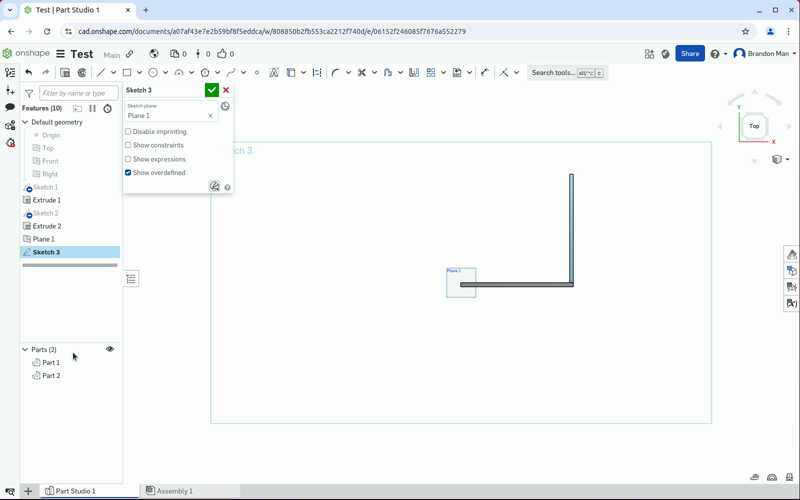
key(y)
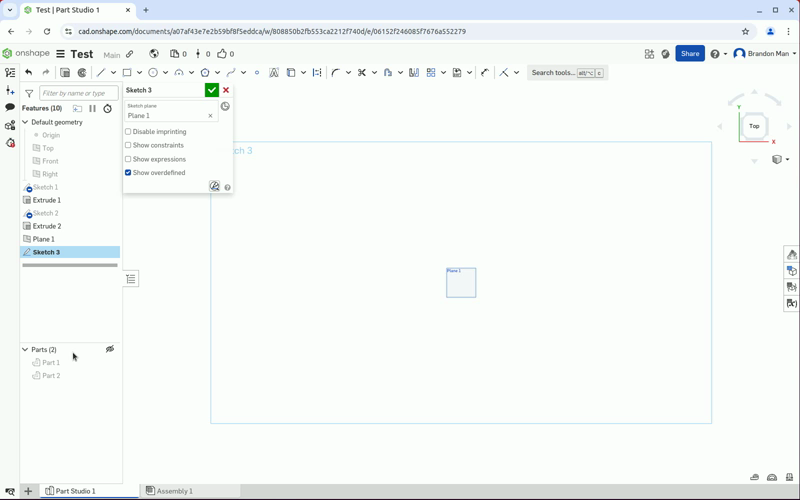
key(l)
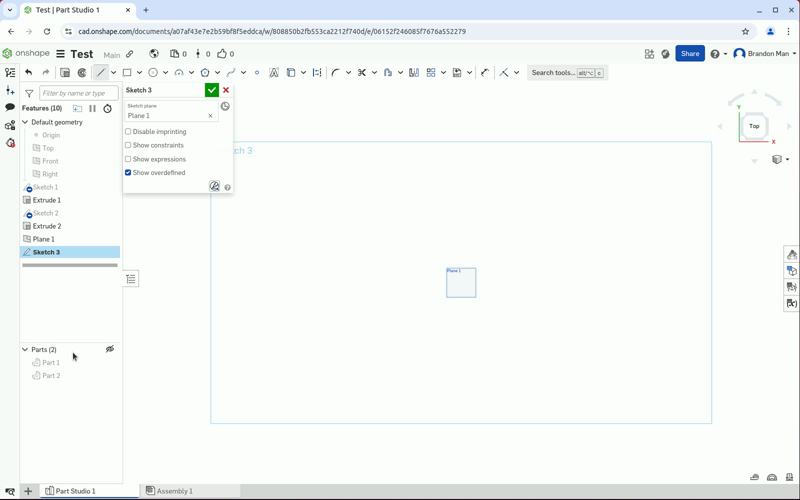
key_down(shift)
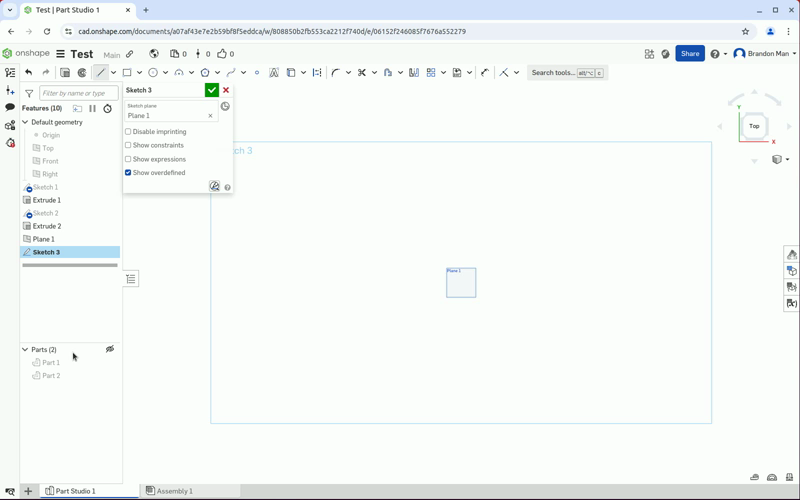
mouse_move(569, 286)
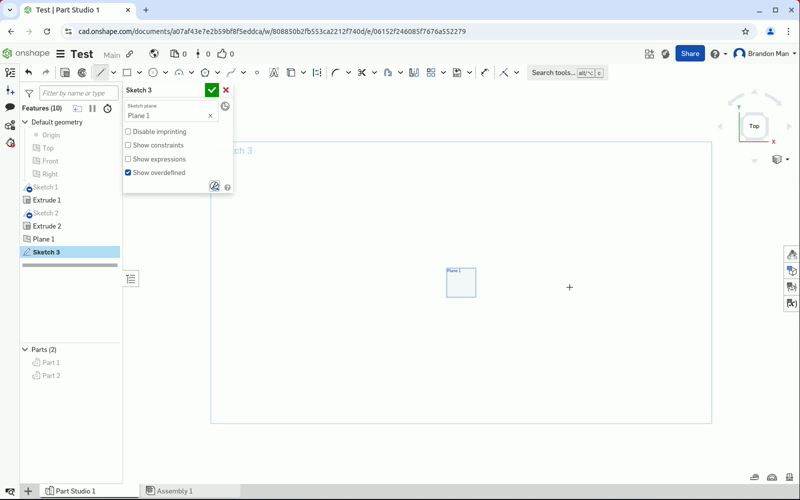
click(569, 286)
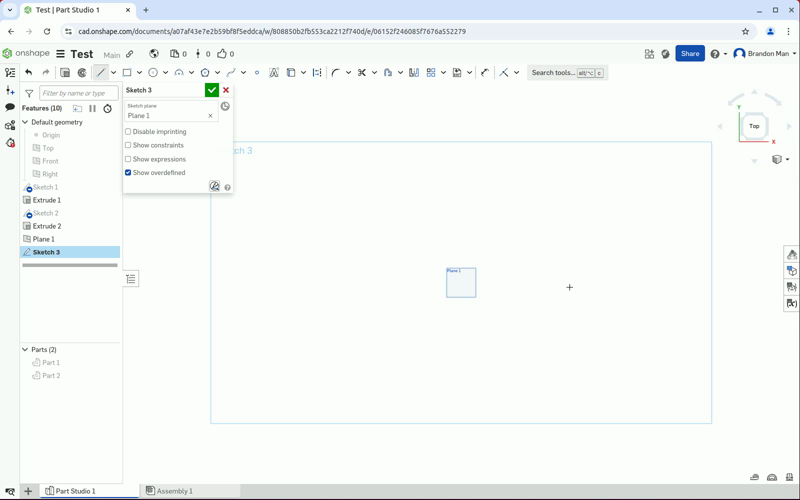
key_up(shift)
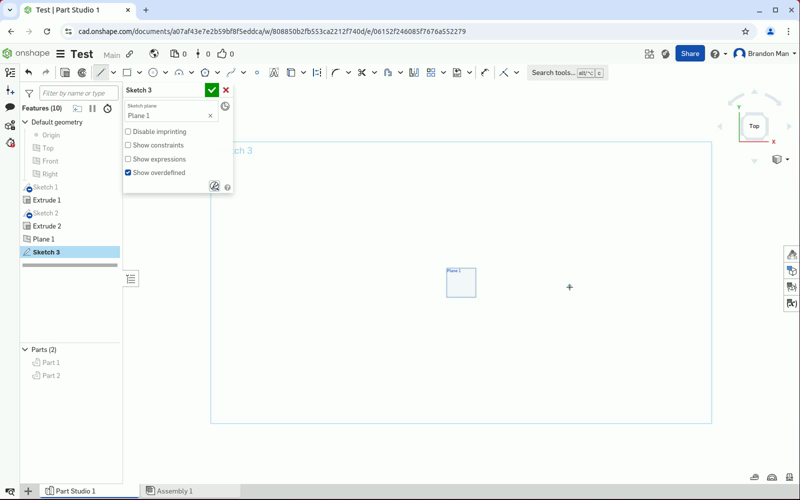
key_down(shift)
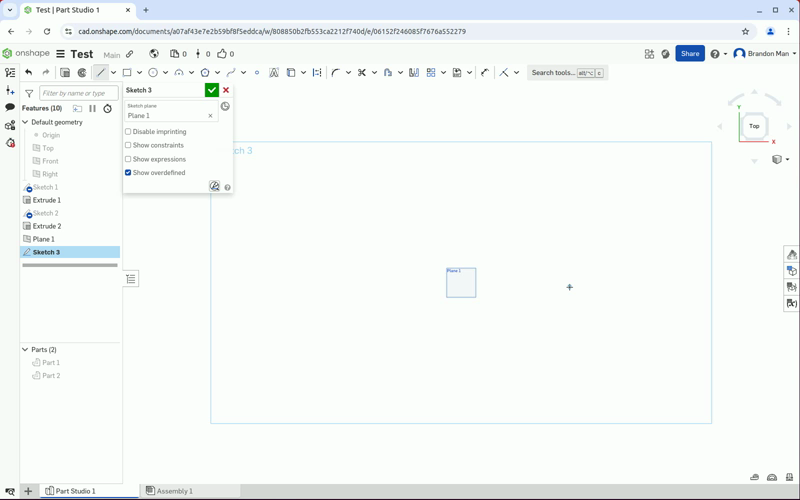
mouse_move(589, 286)
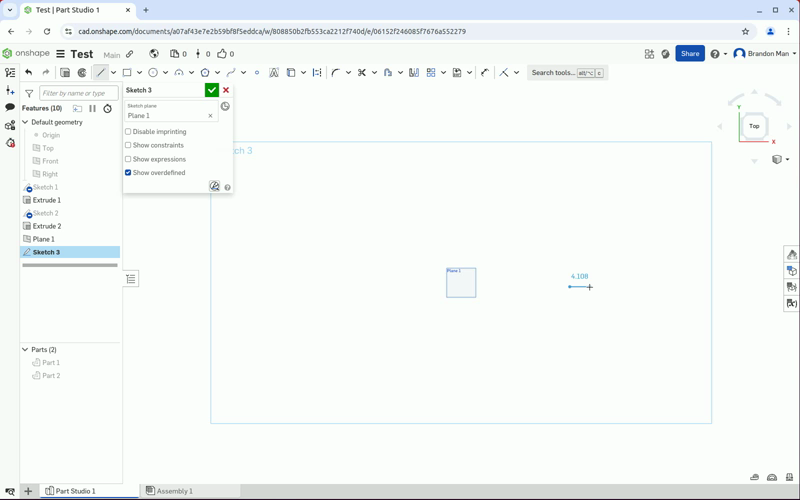
mouse_move(574, 286)
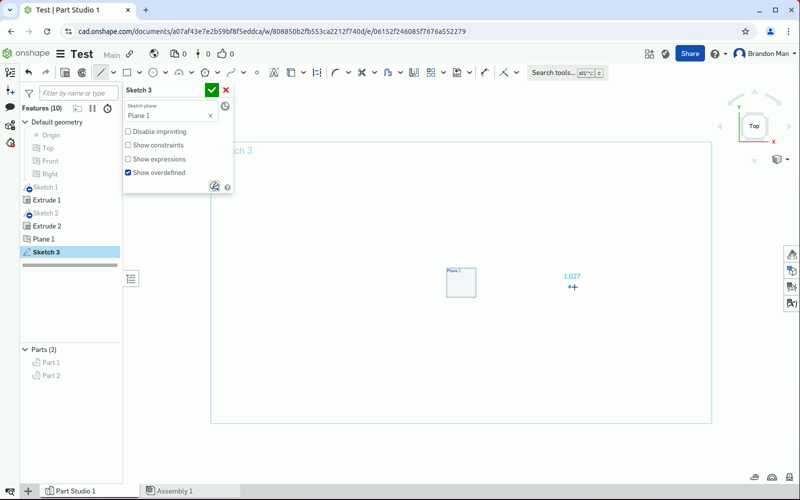
scroll(6)
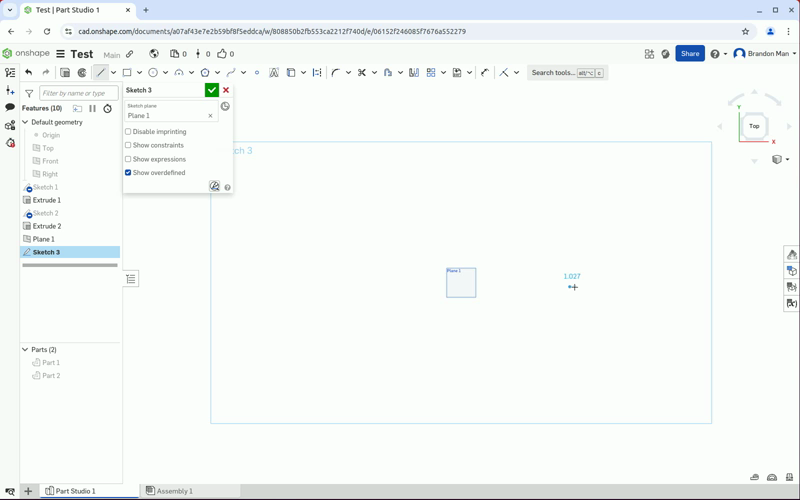
scroll(6)
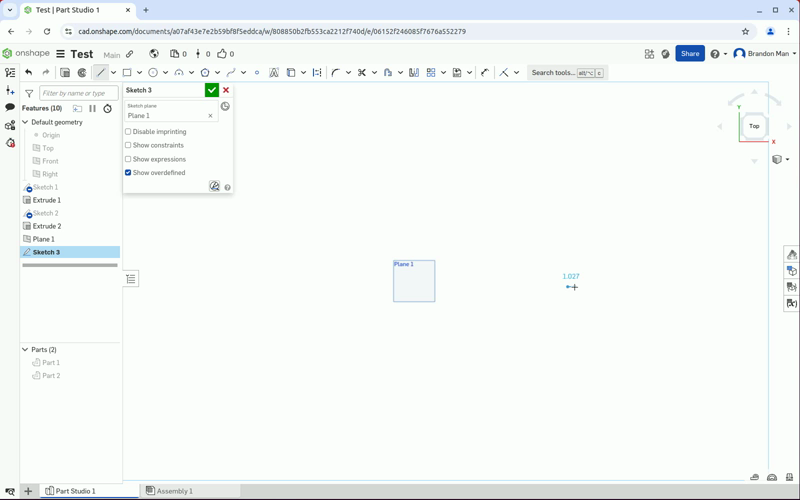
scroll(6)
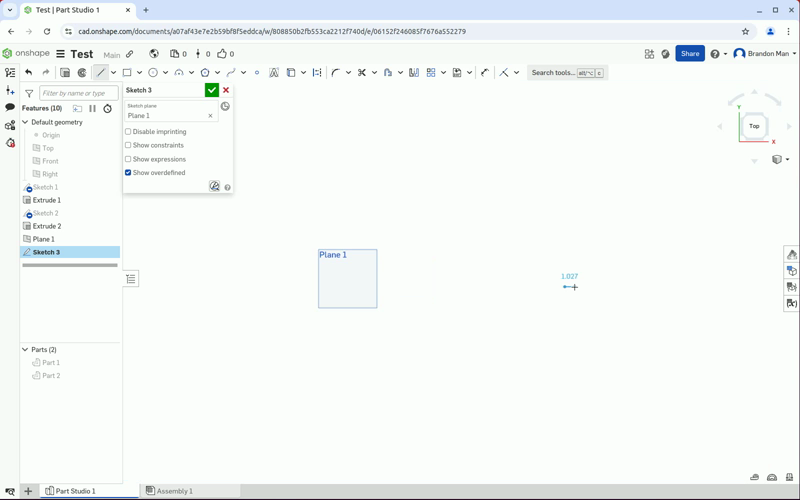
scroll(6)
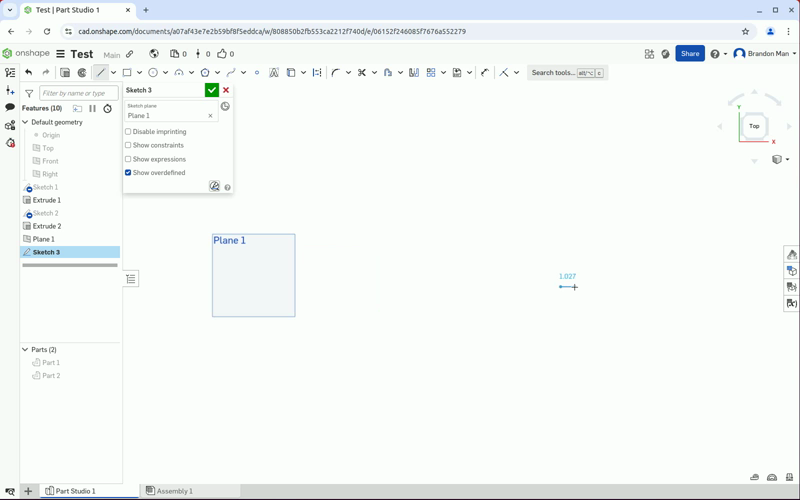
scroll(6)
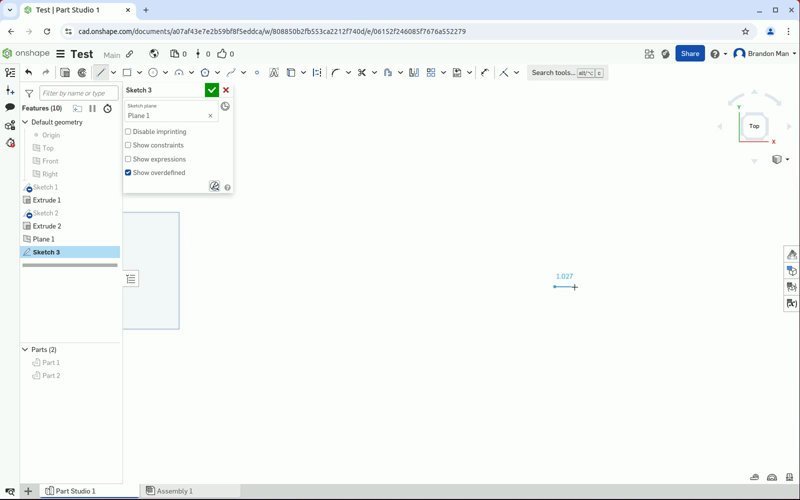
scroll(6)
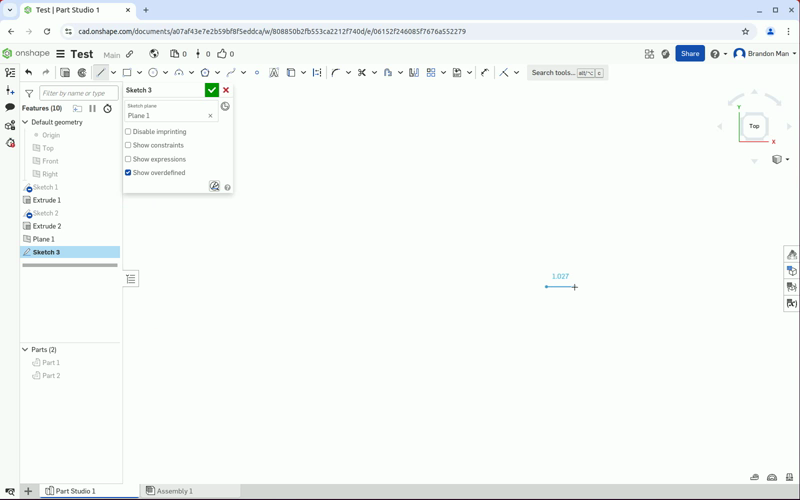
scroll(6)
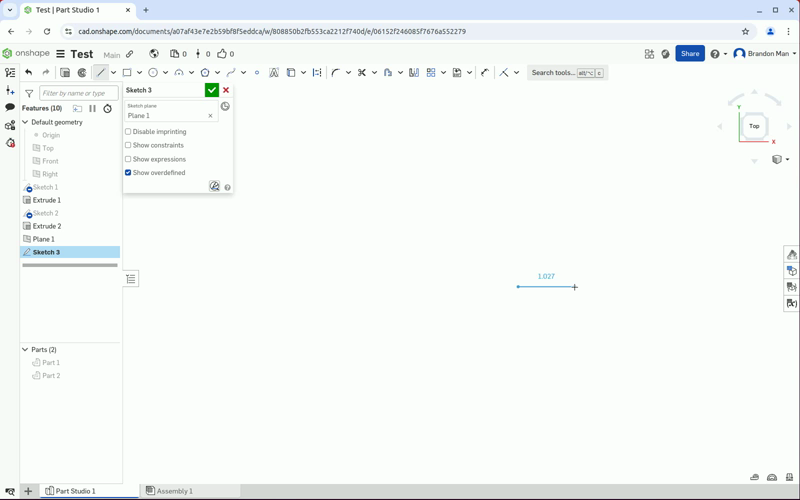
click(574, 286)
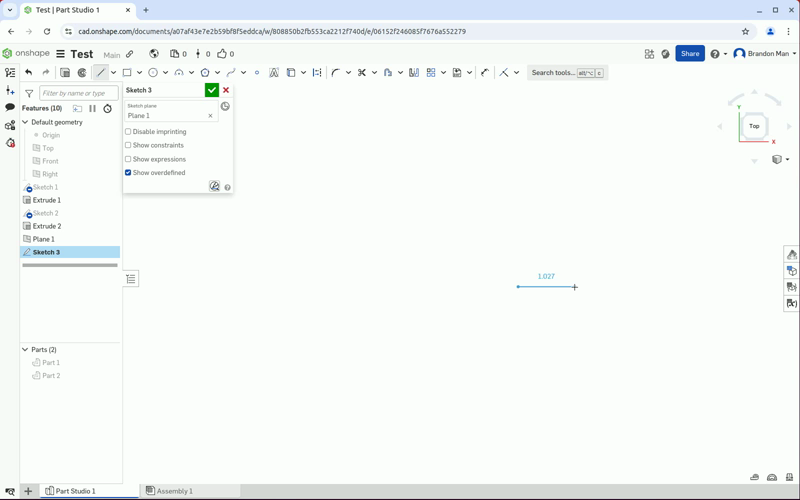
scroll(-6)
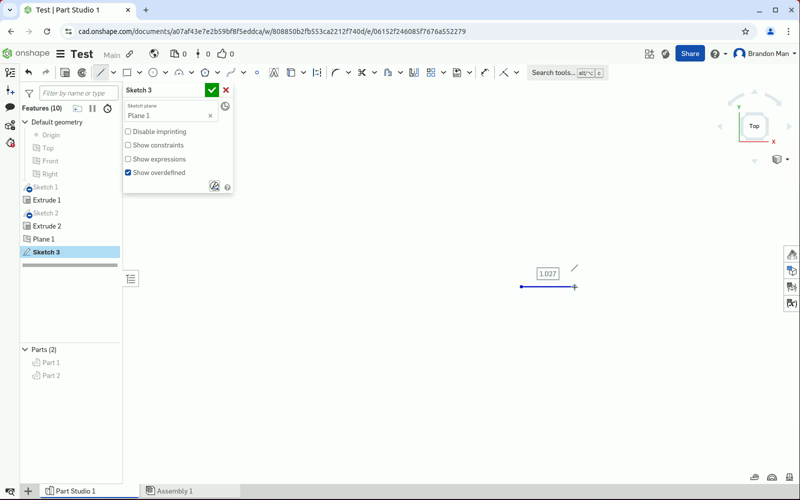
scroll(-6)
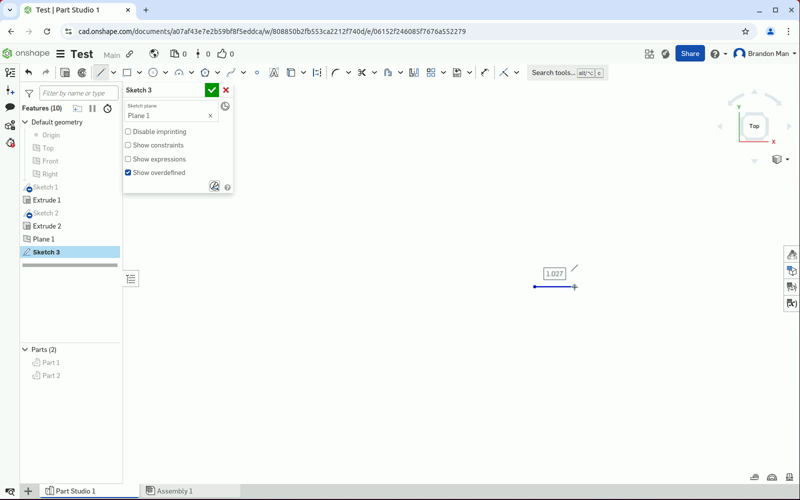
scroll(-6)
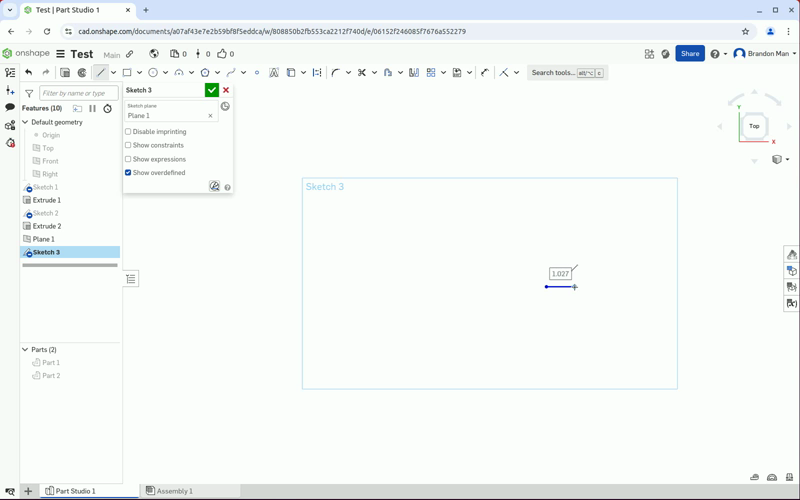
scroll(-6)
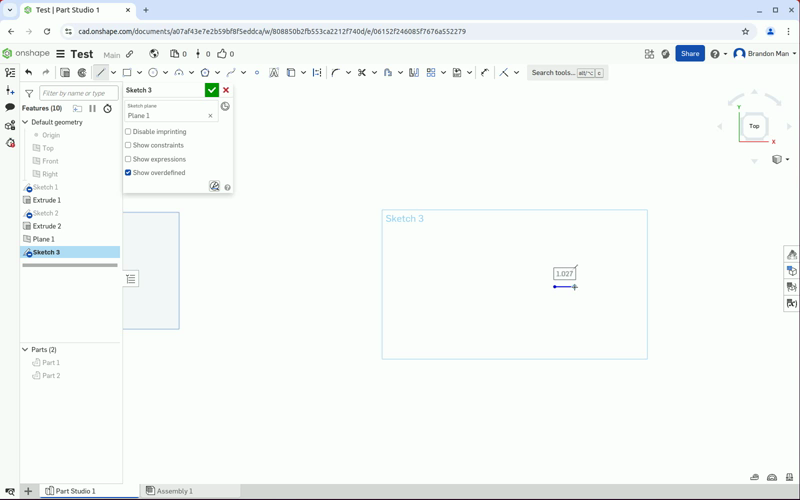
scroll(-6)
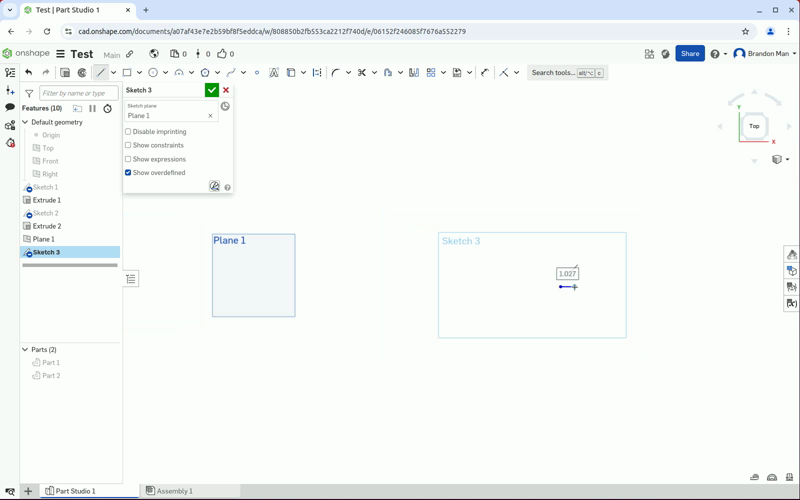
scroll(-6)
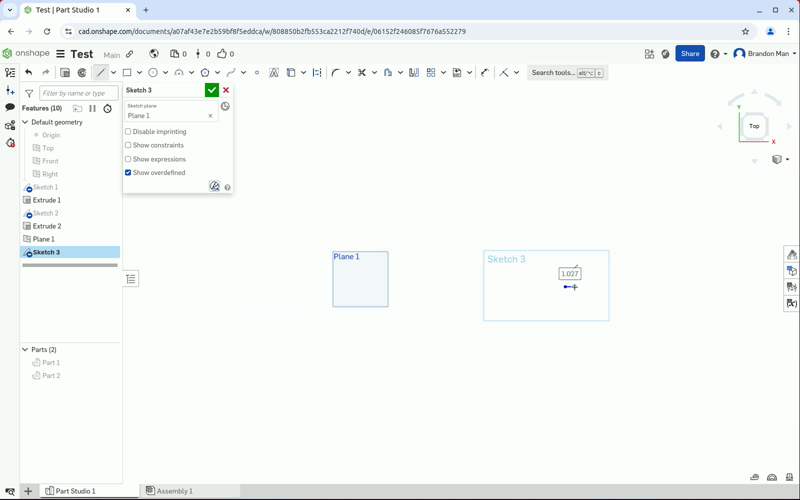
scroll(-6)
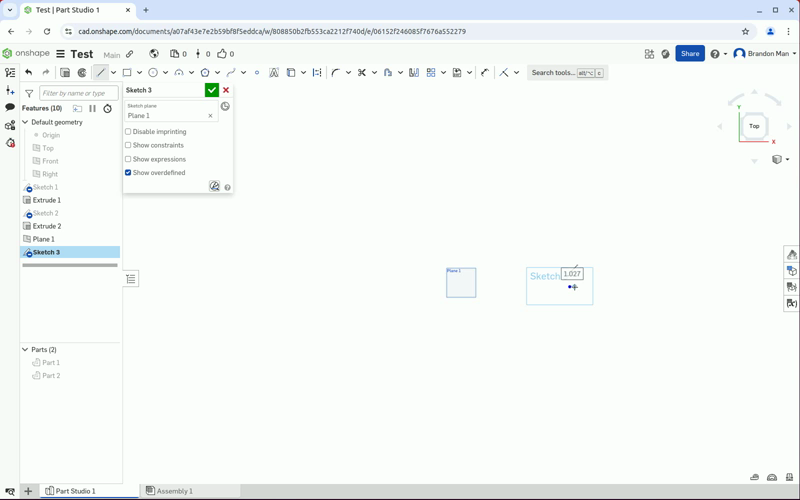
key_up(shift)
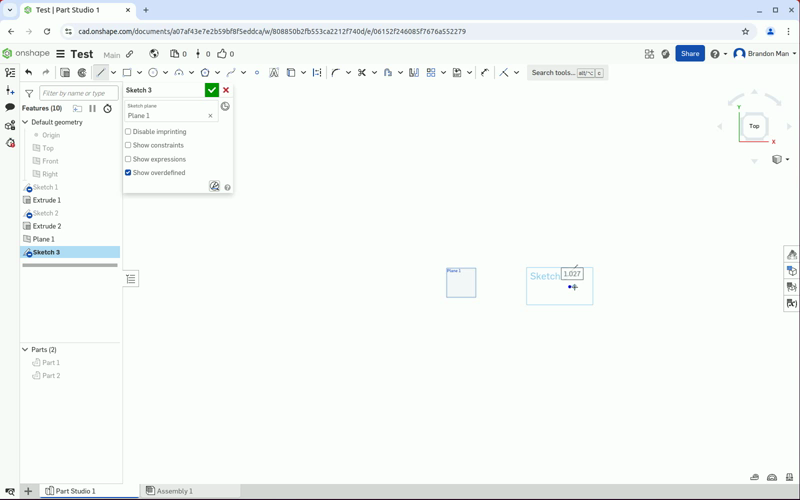
key_down(shift)
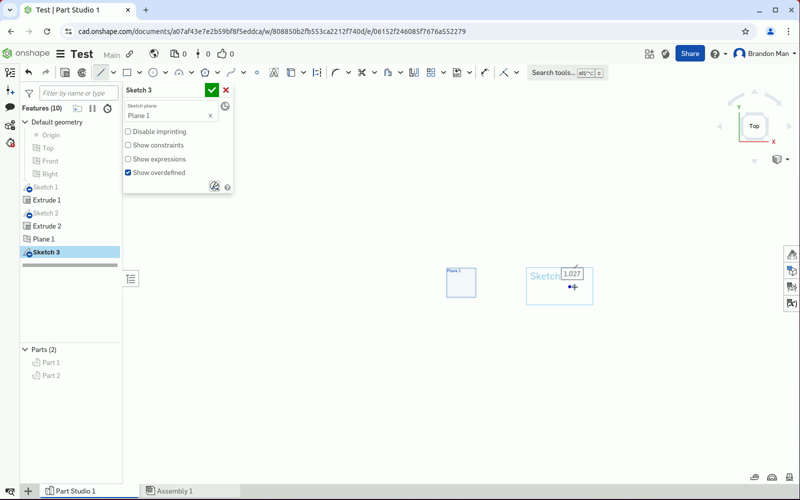
mouse_move(589, 286)
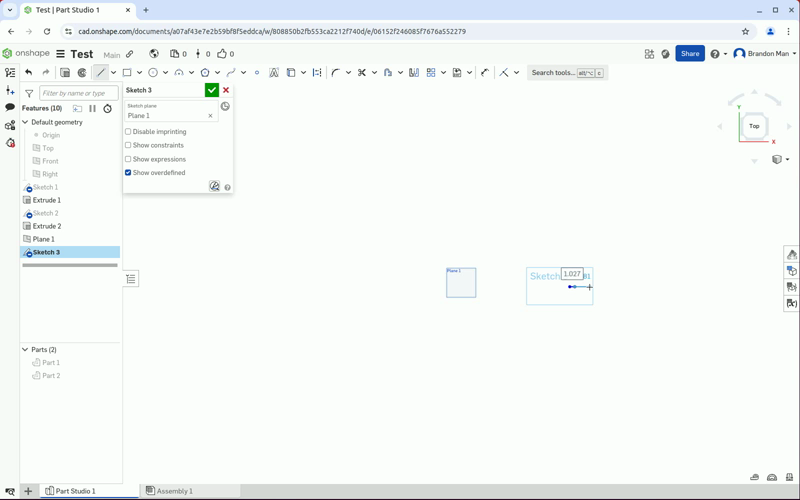
mouse_move(574, 281)
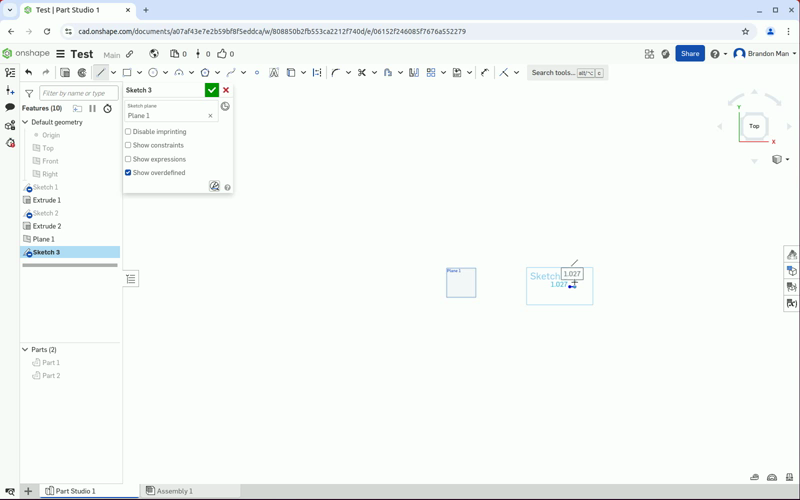
scroll(6)
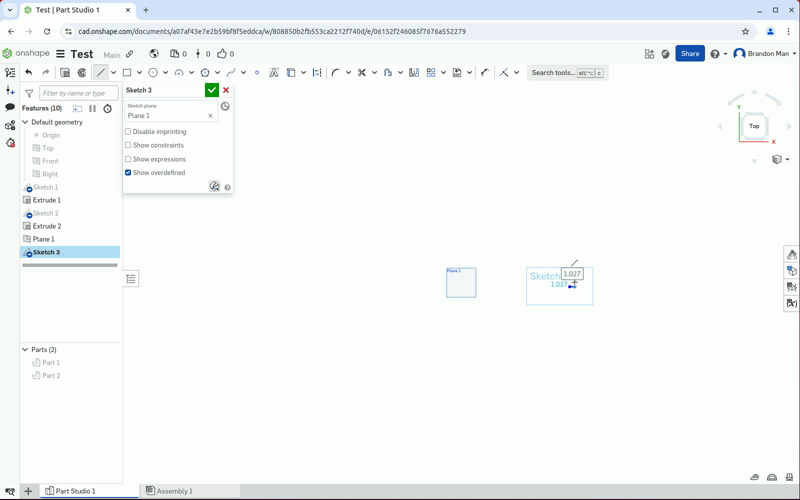
scroll(6)
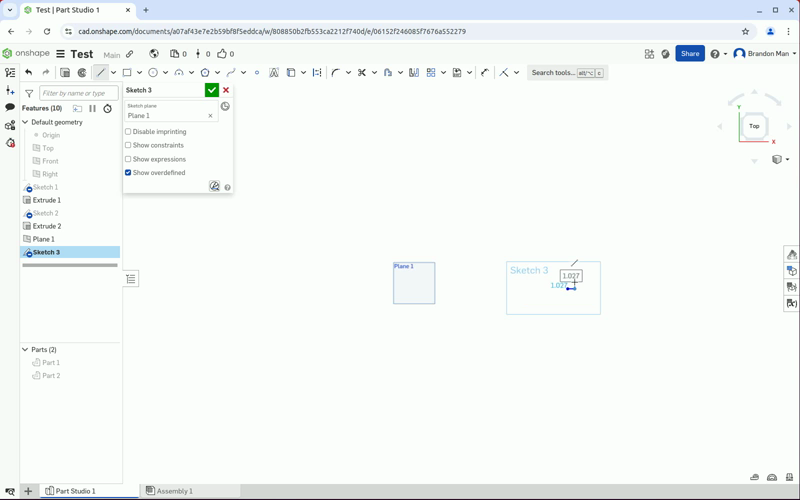
scroll(6)
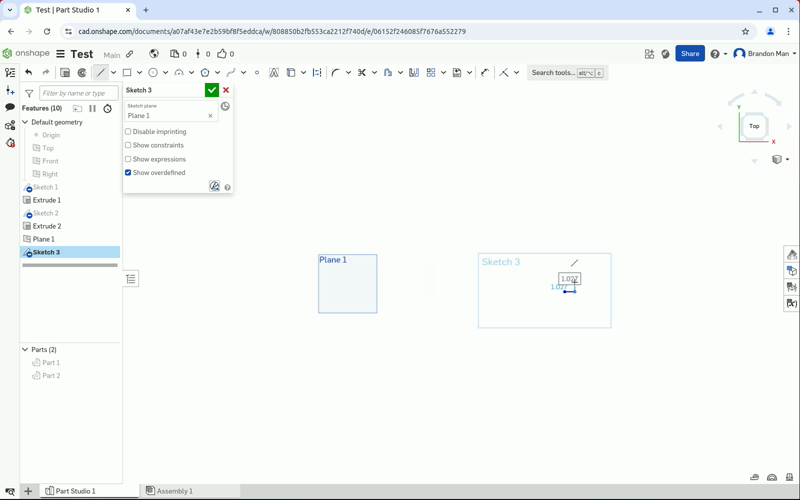
scroll(6)
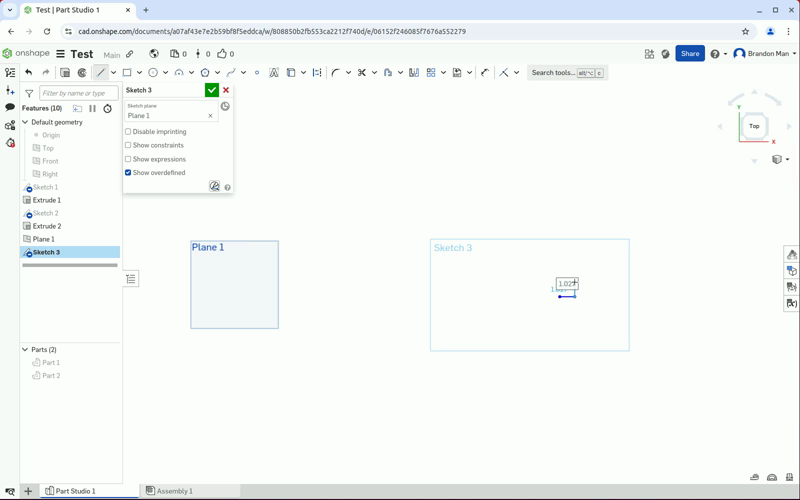
scroll(6)
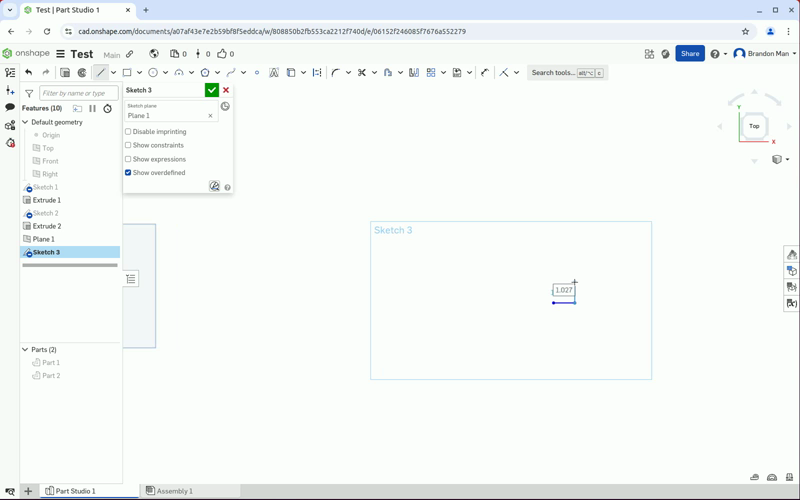
scroll(6)
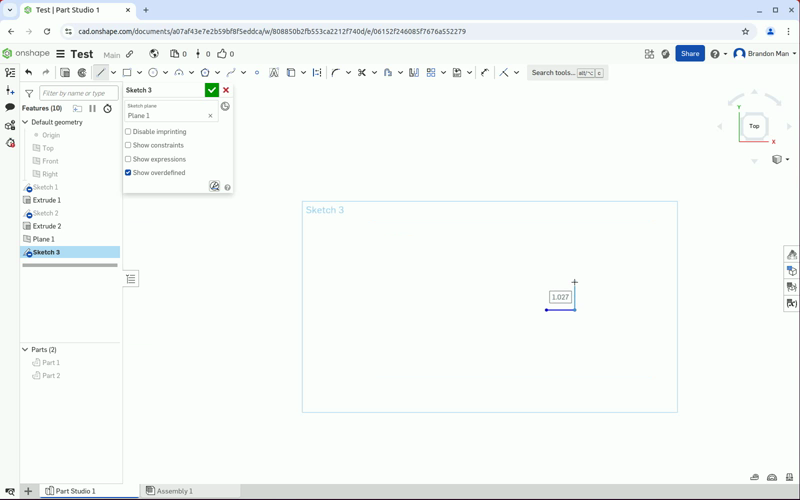
scroll(6)
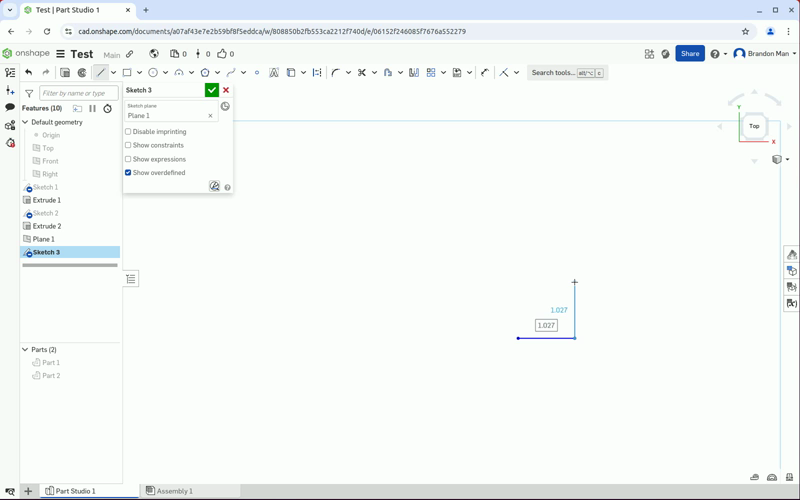
click(574, 281)
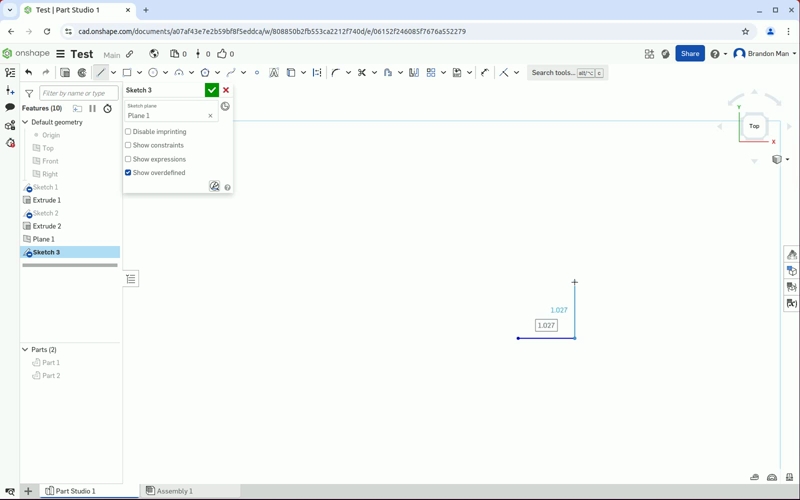
scroll(-6)
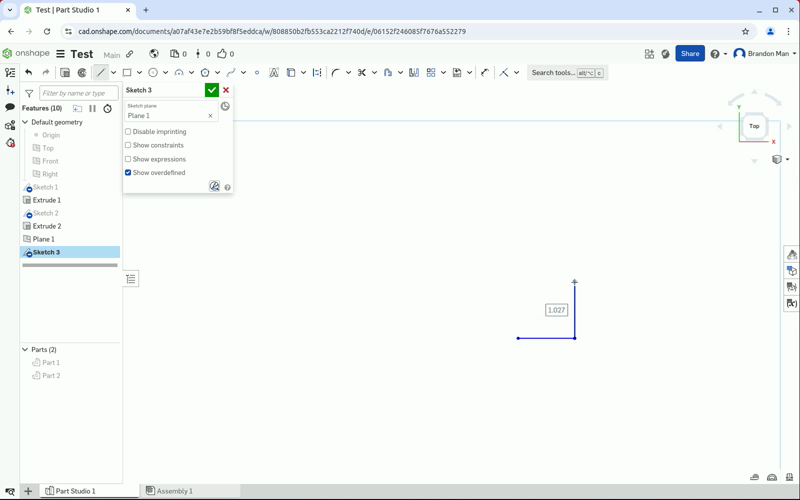
scroll(-6)
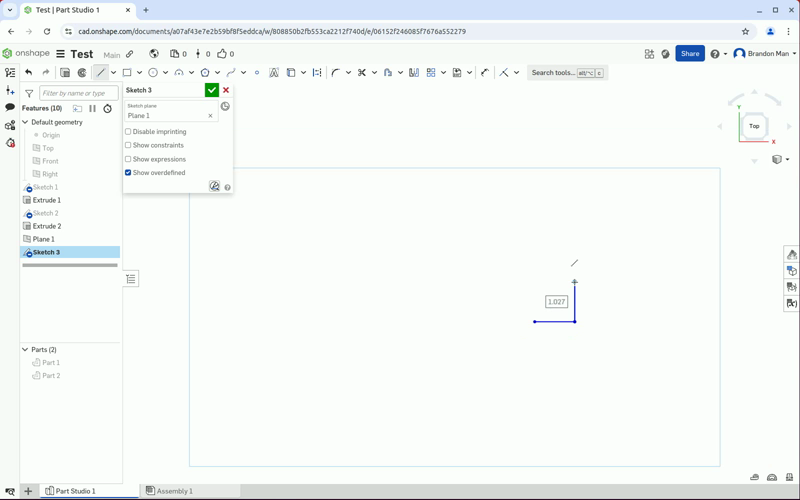
scroll(-6)
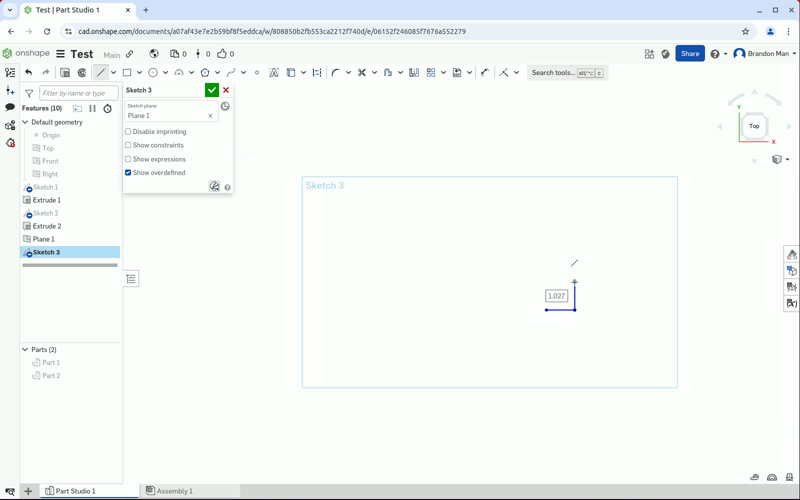
scroll(-6)
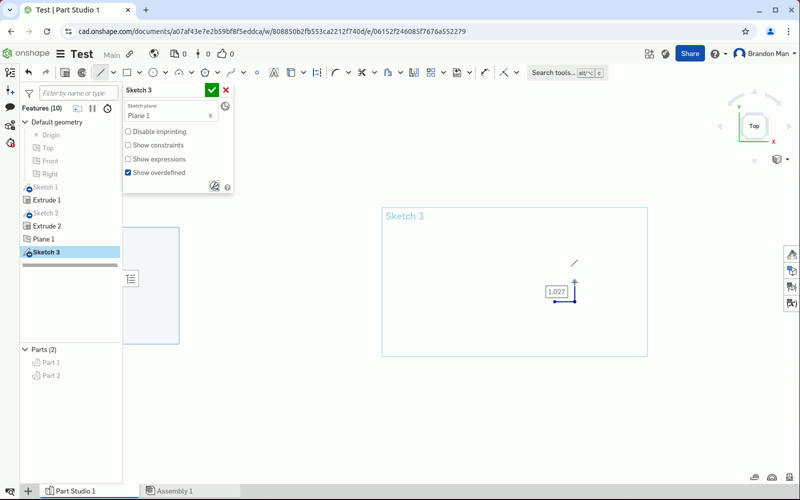
scroll(-6)
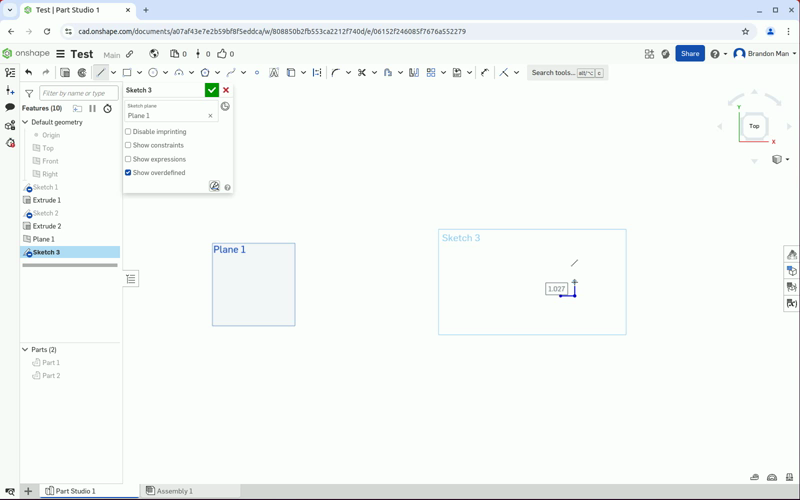
scroll(-6)
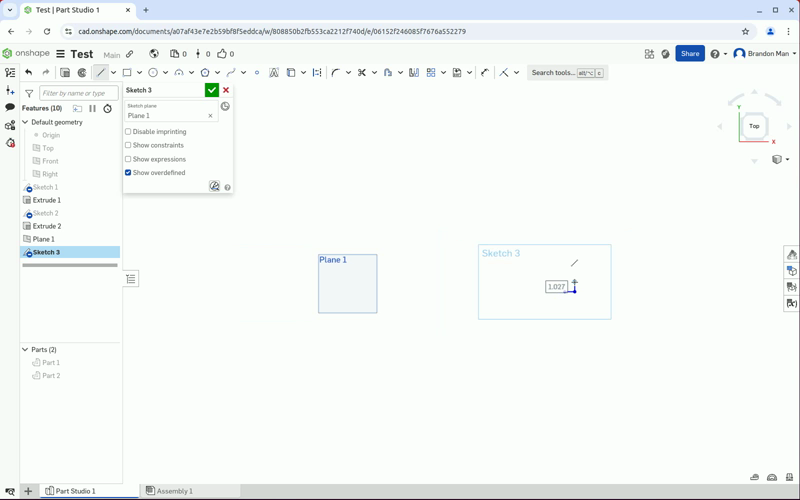
scroll(-6)
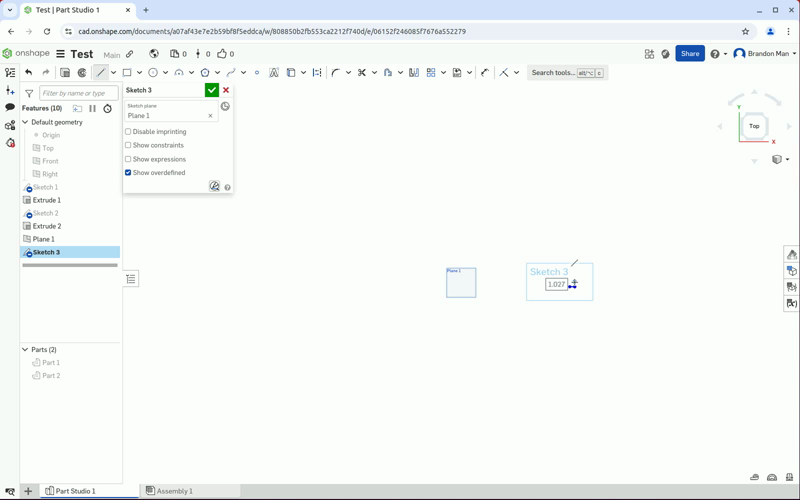
key_up(shift)
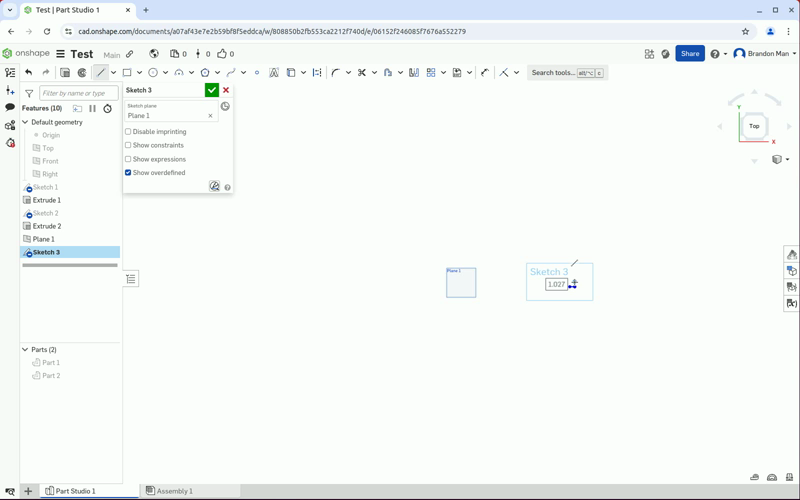
key_down(shift)
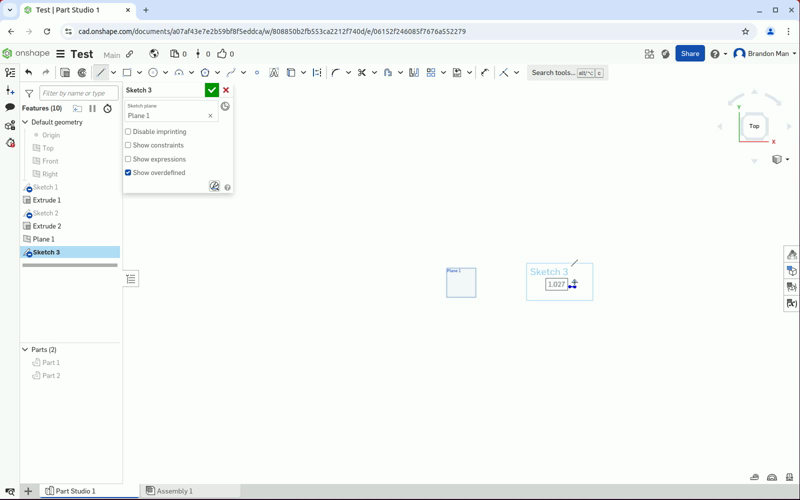
mouse_move(589, 281)
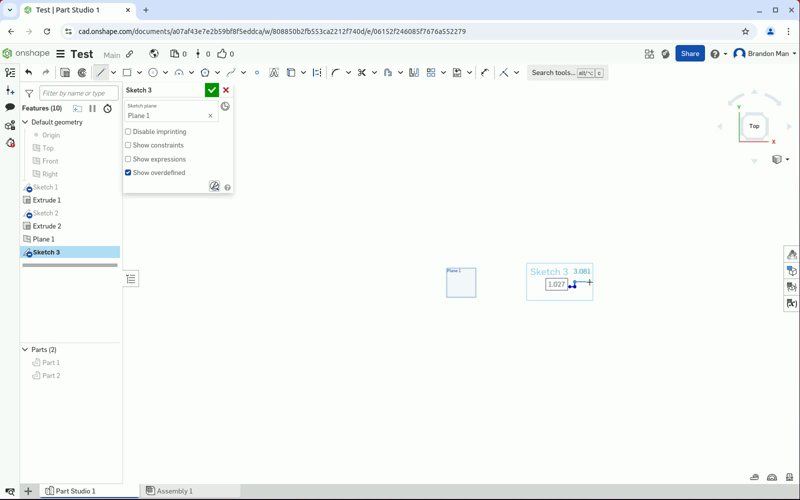
mouse_move(569, 281)
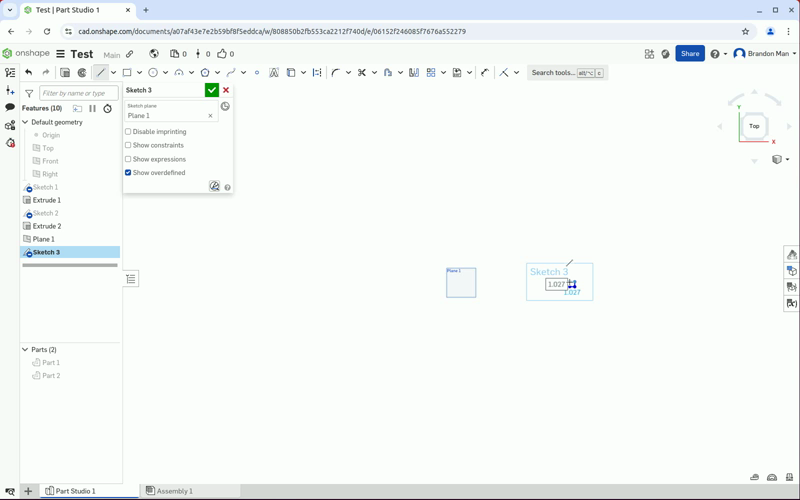
scroll(6)
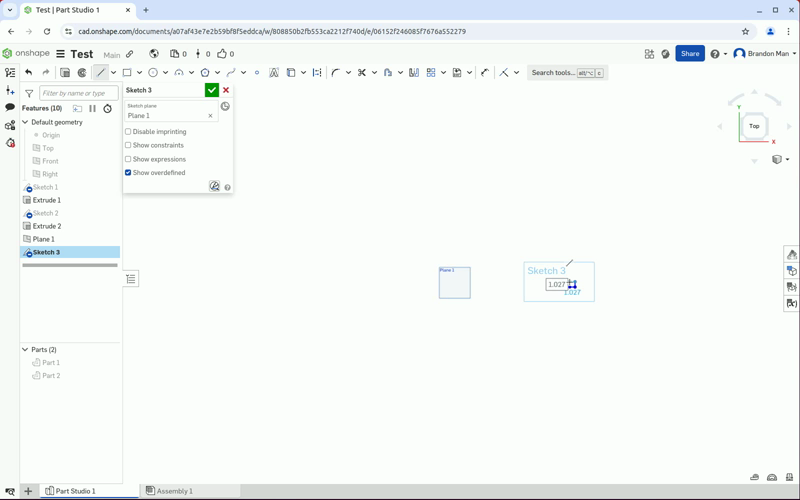
scroll(6)
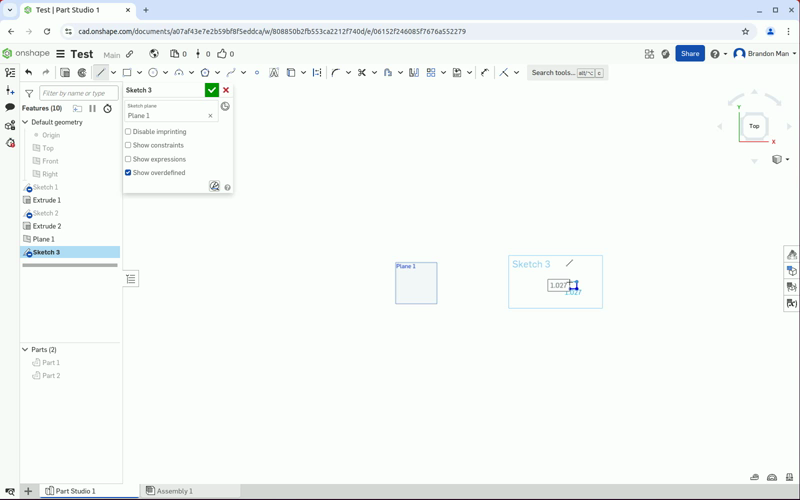
scroll(6)
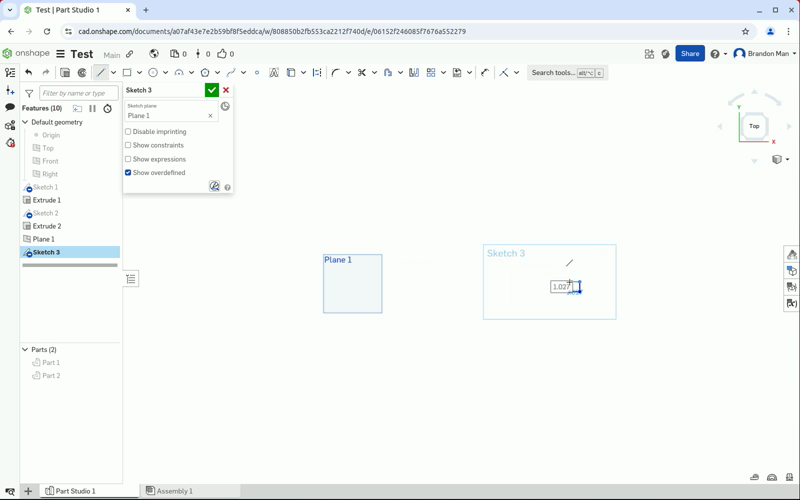
scroll(6)
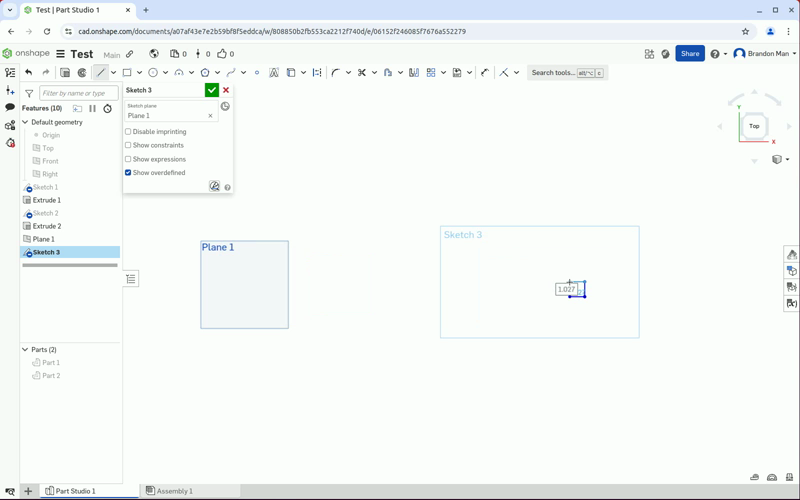
scroll(6)
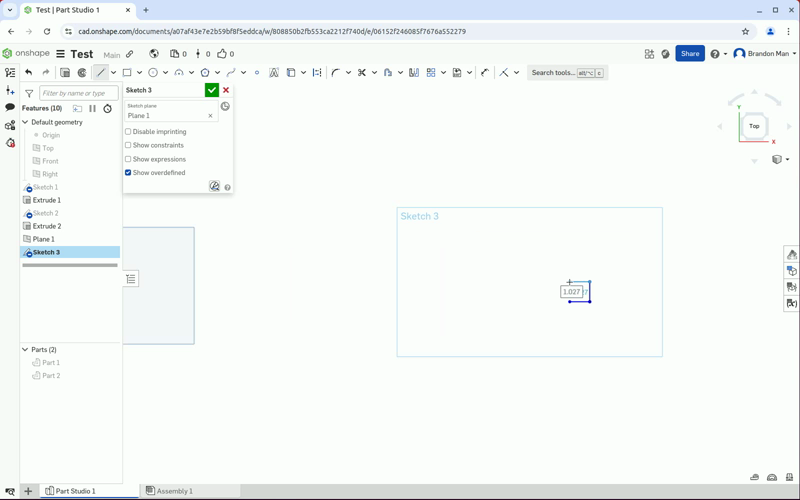
scroll(6)
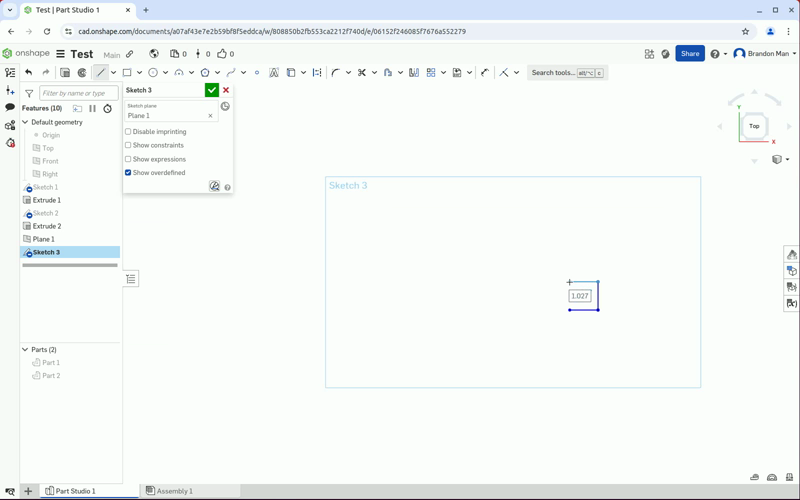
scroll(6)
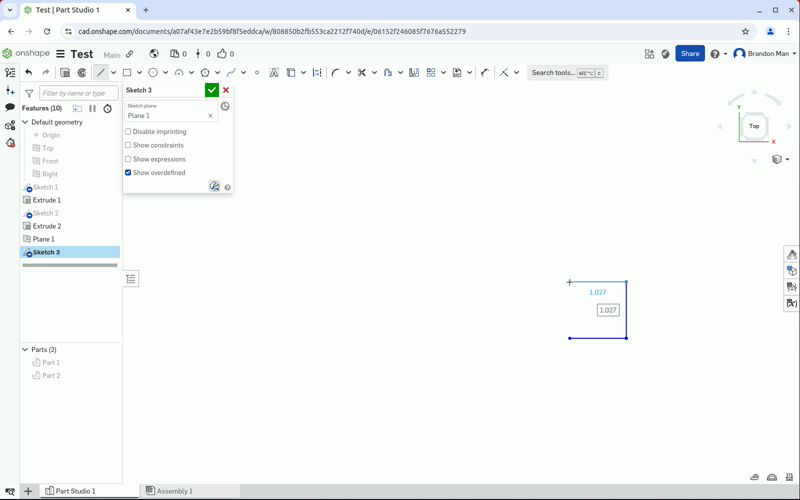
click(569, 281)
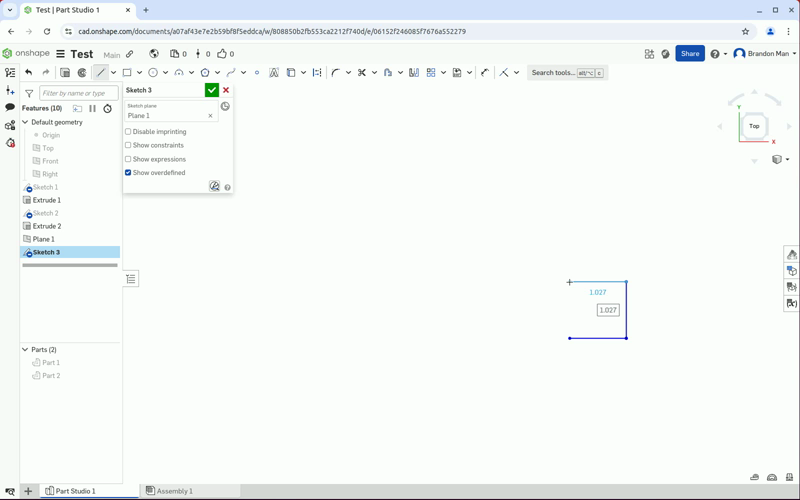
scroll(-6)
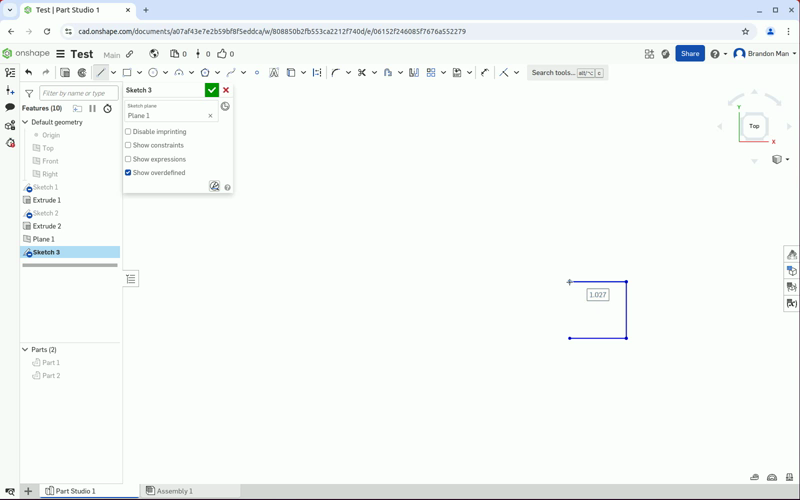
scroll(-6)
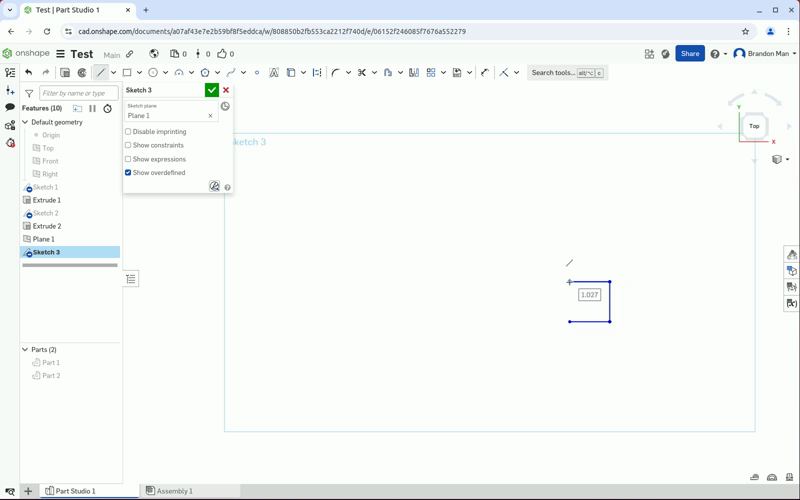
scroll(-6)
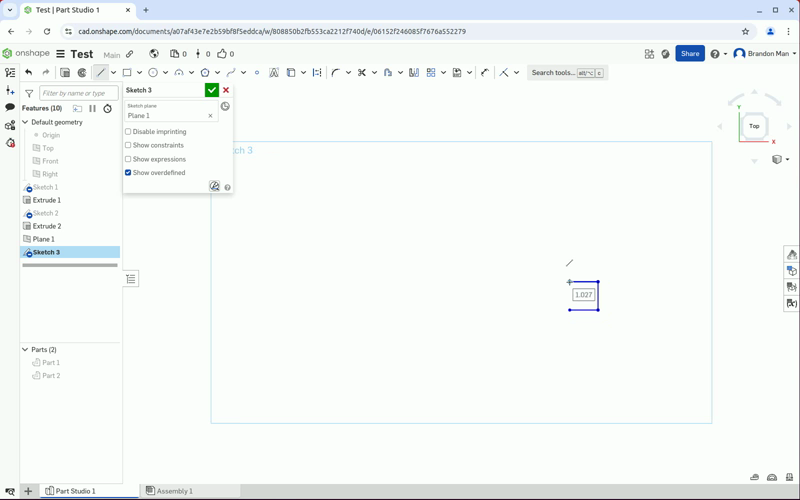
scroll(-6)
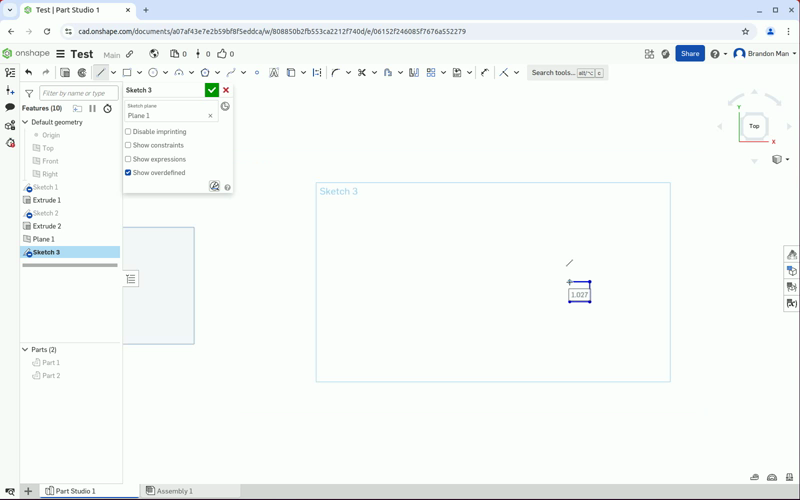
scroll(-6)
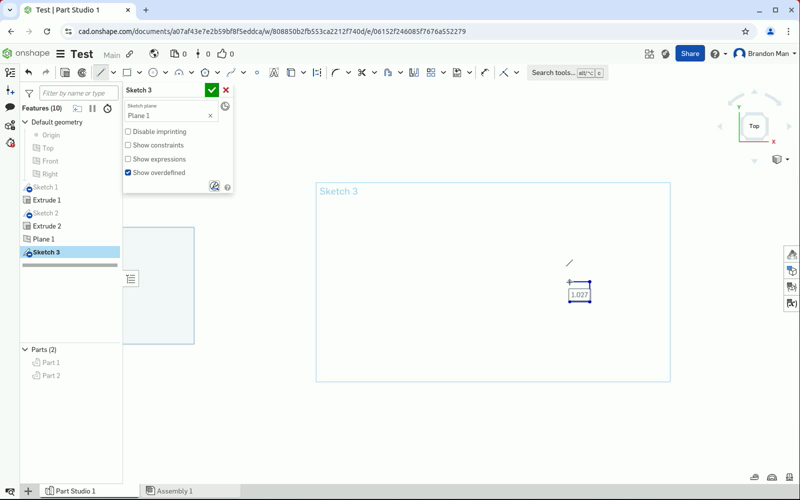
scroll(-6)
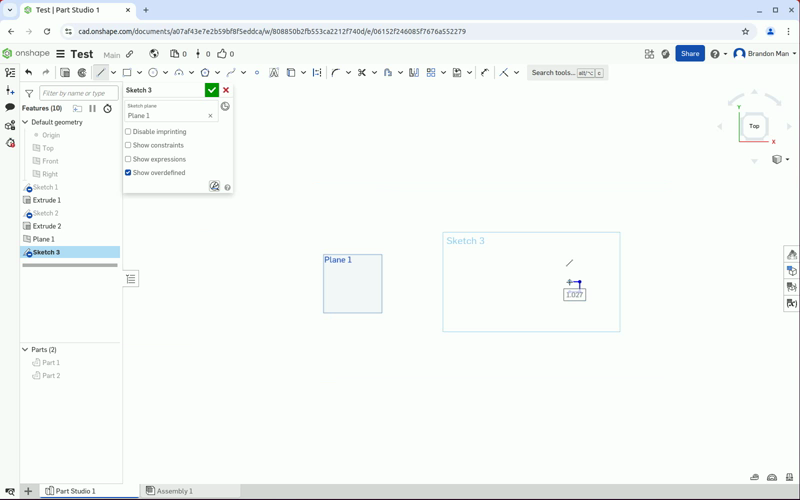
scroll(-6)
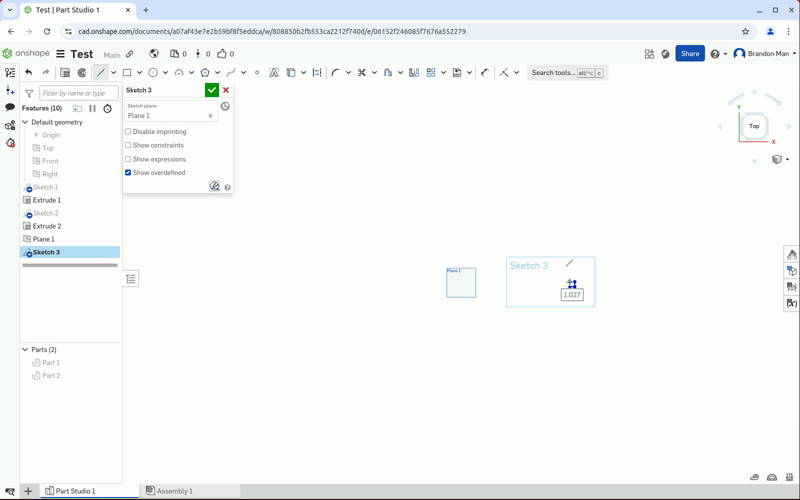
key_up(shift)
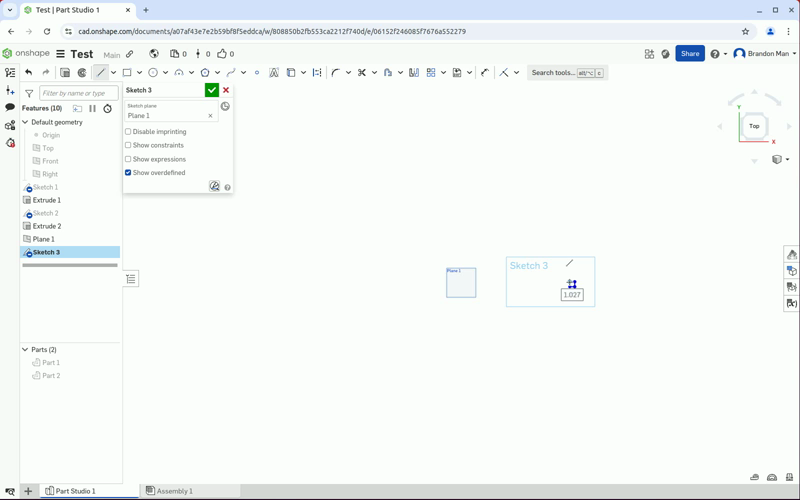
mouse_move(589, 281)
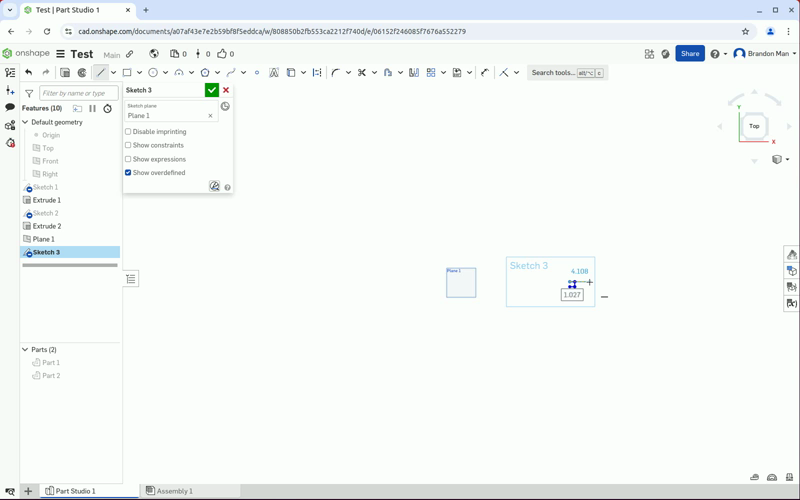
key_down(shift)
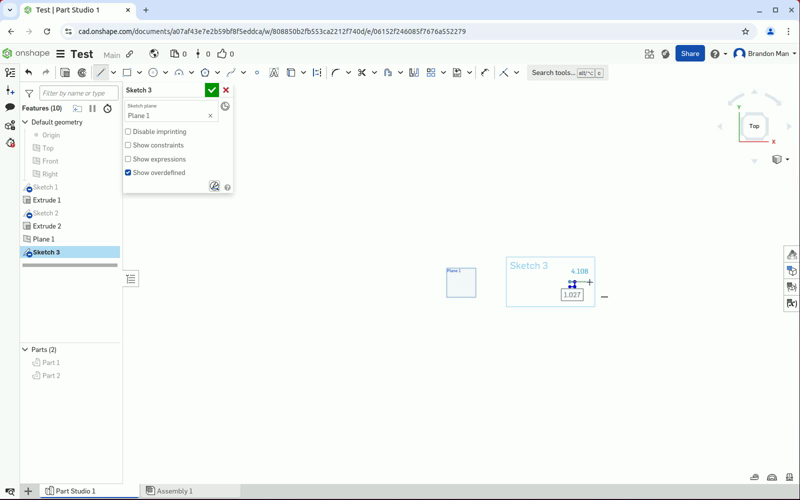
mouse_move(569, 286)
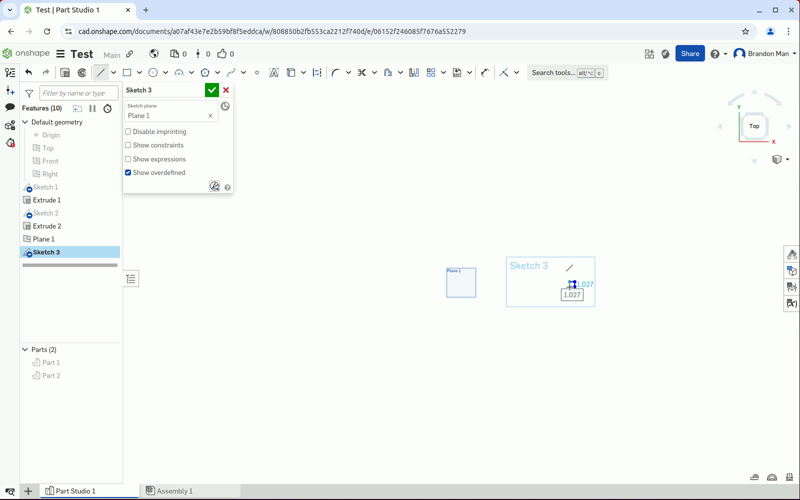
scroll(6)
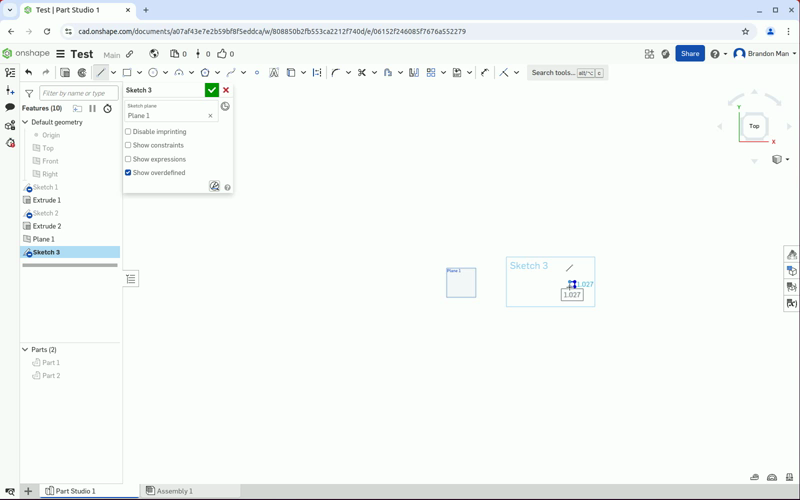
scroll(6)
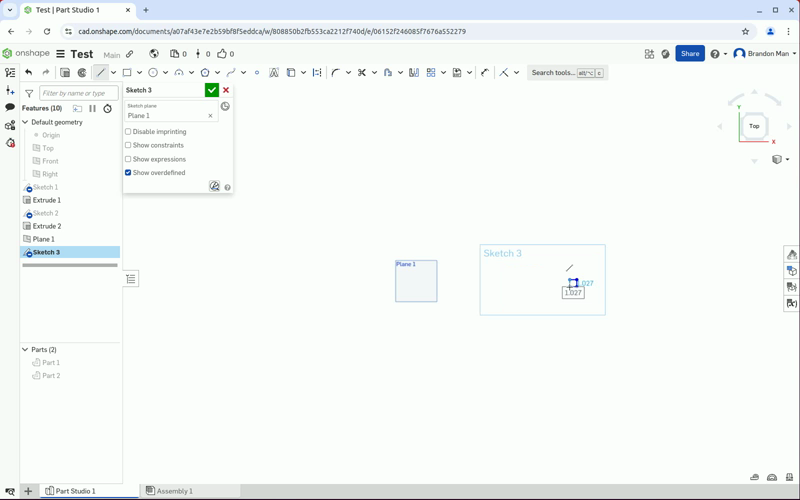
scroll(6)
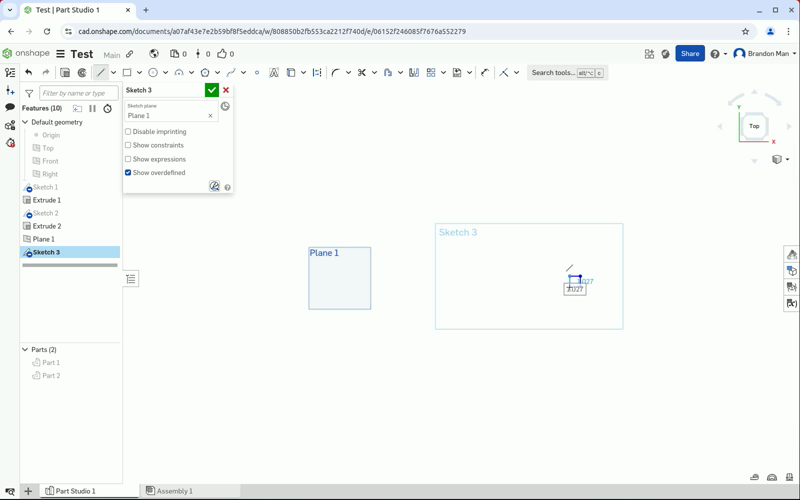
scroll(6)
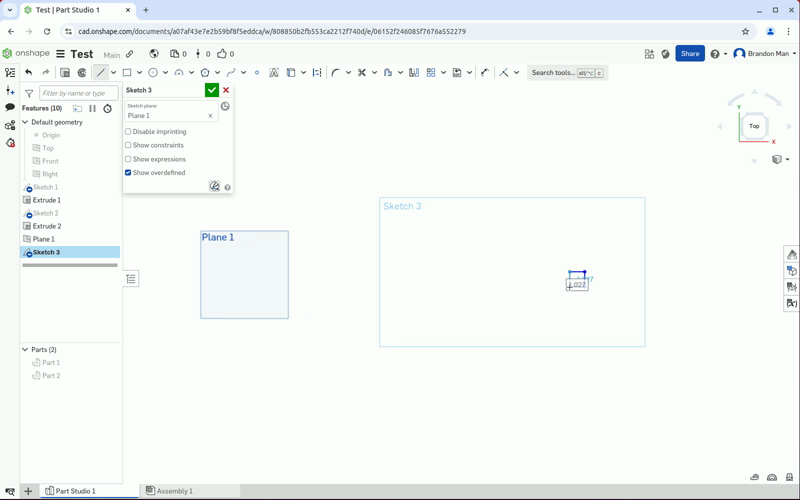
scroll(6)
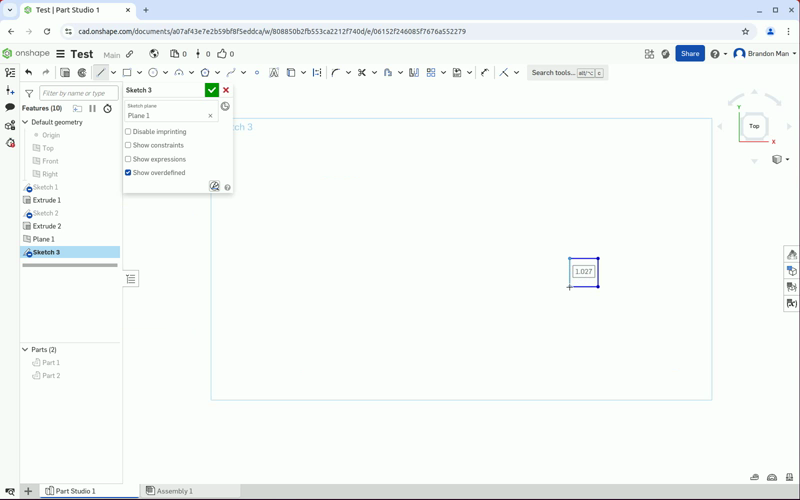
scroll(6)
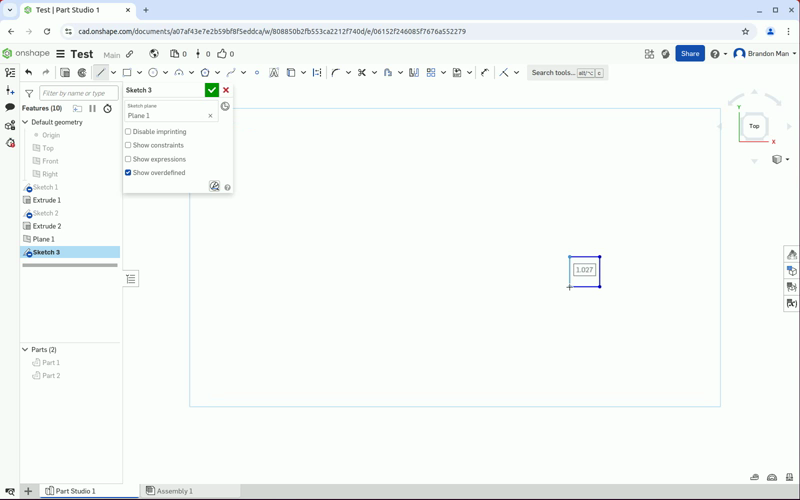
scroll(6)
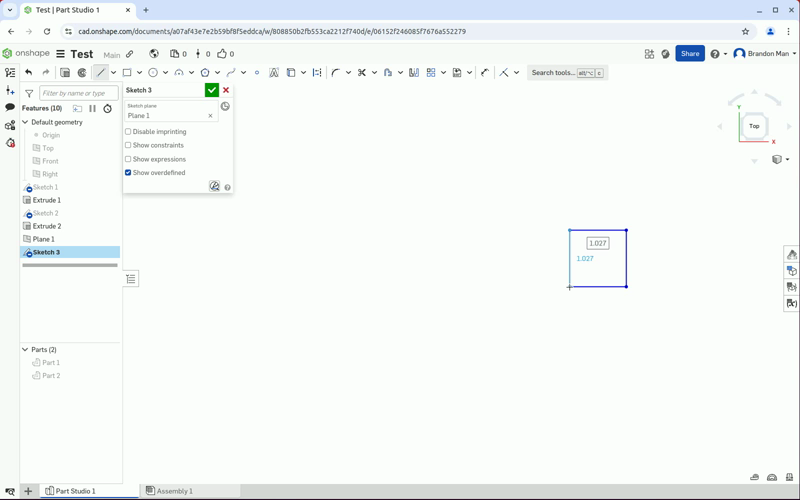
key_up(shift)
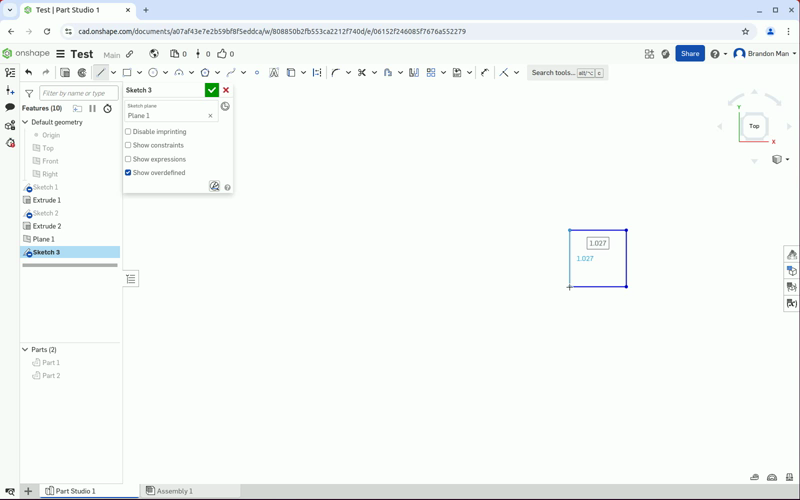
click(569, 286)
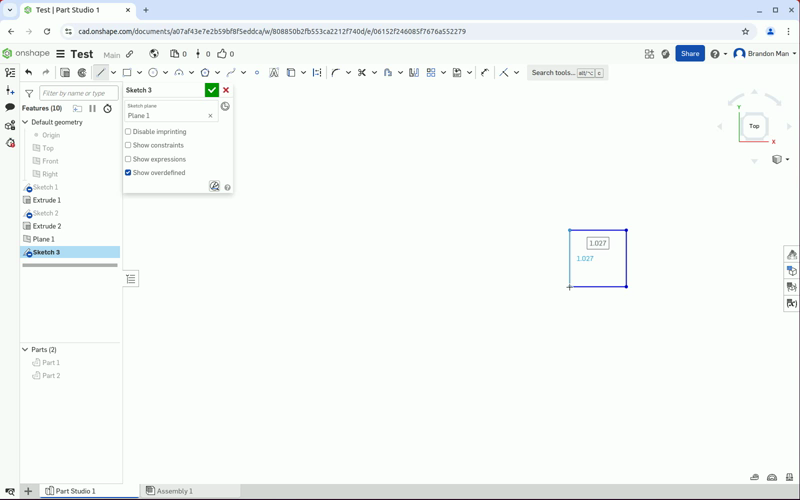
scroll(-6)
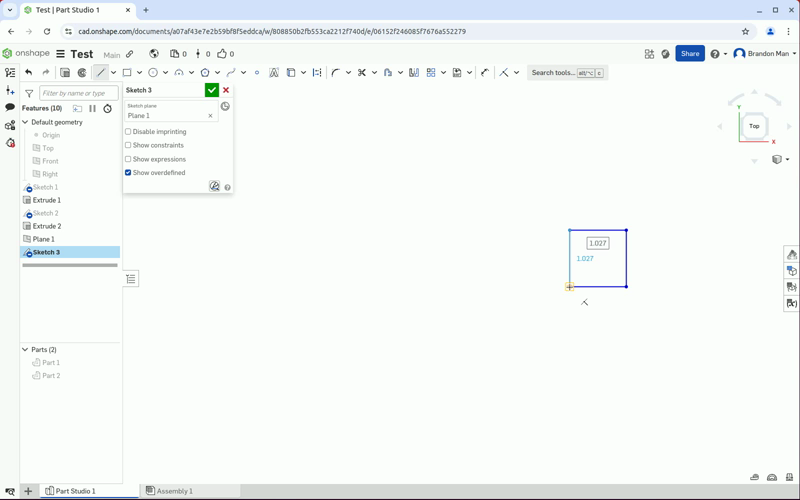
scroll(-6)
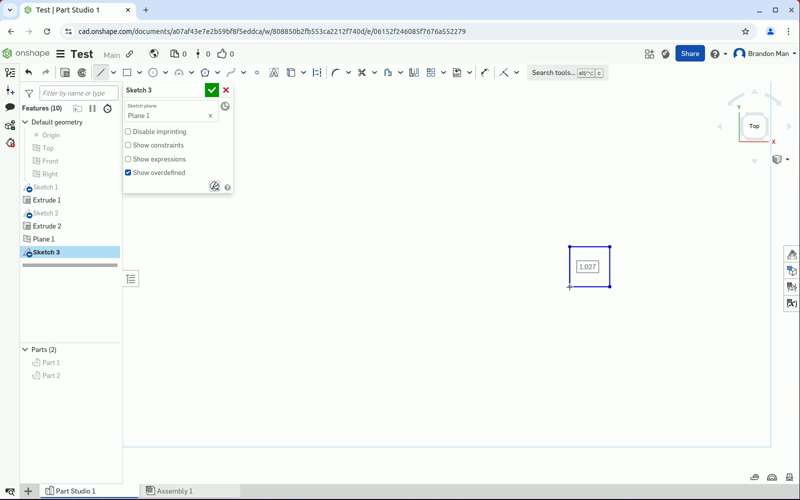
scroll(-6)
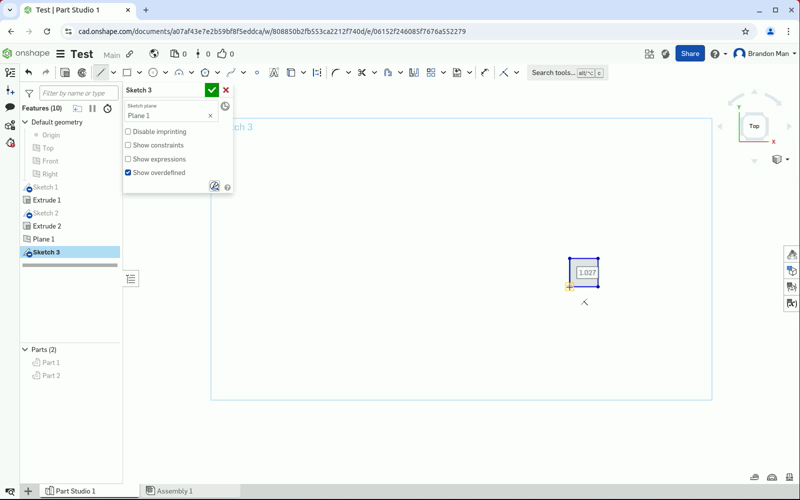
scroll(-6)
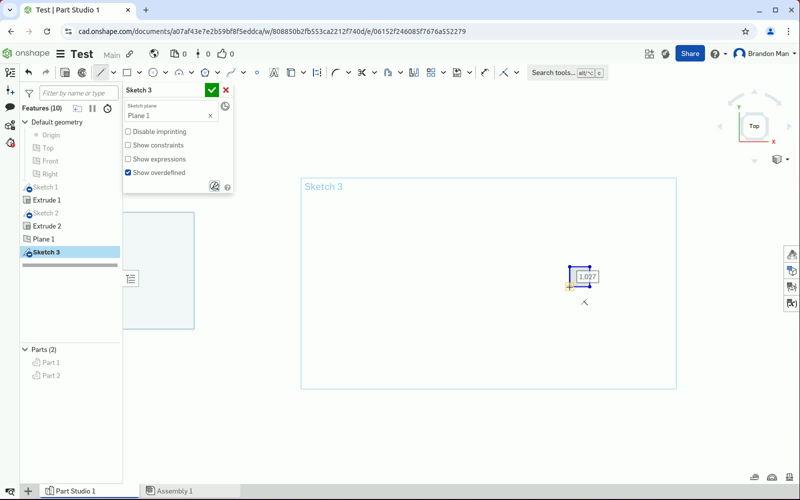
scroll(-6)
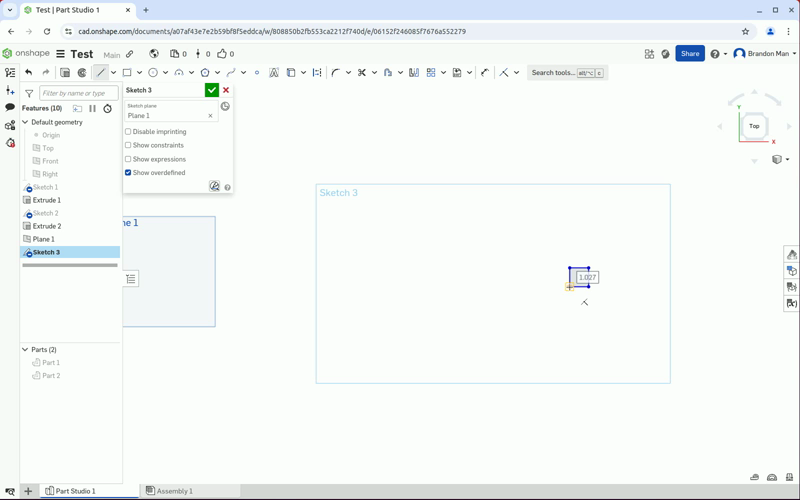
scroll(-6)
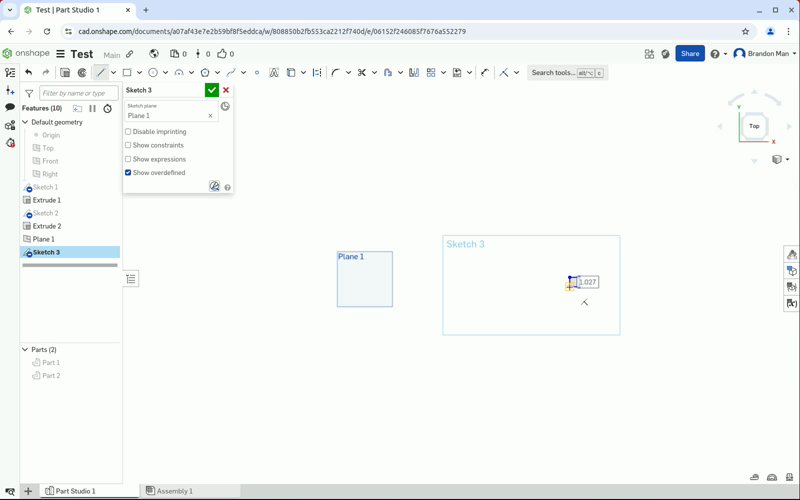
scroll(-6)
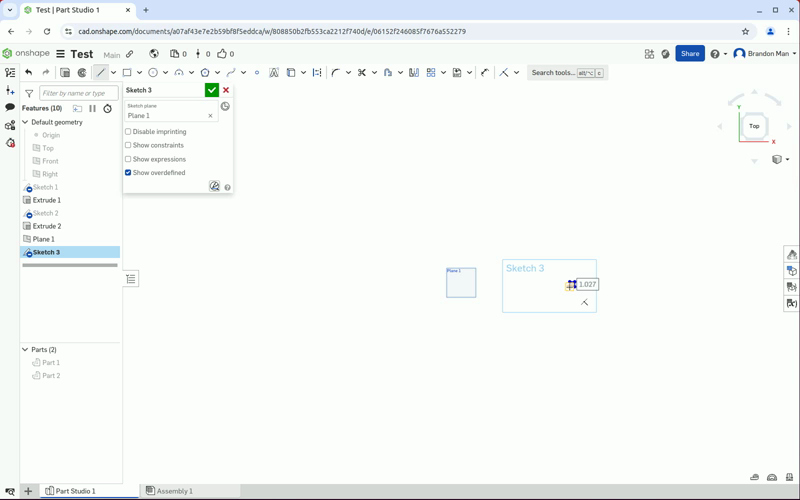
key(esc)
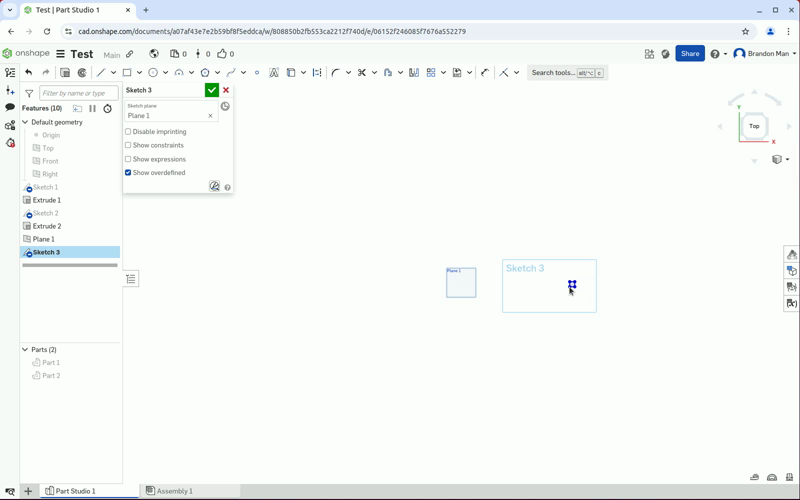
mouse_move(572, 282)
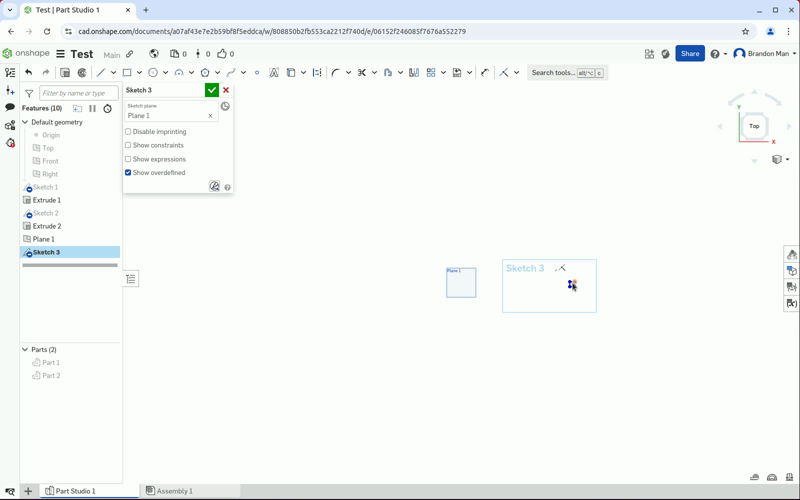
scroll(6)
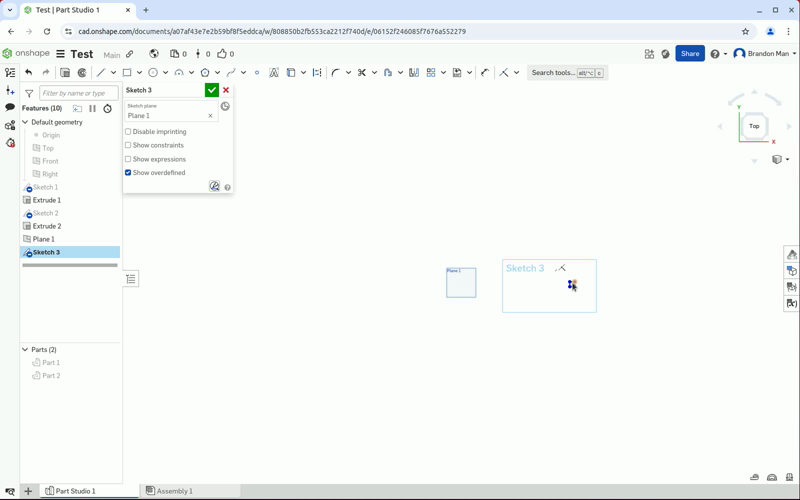
scroll(6)
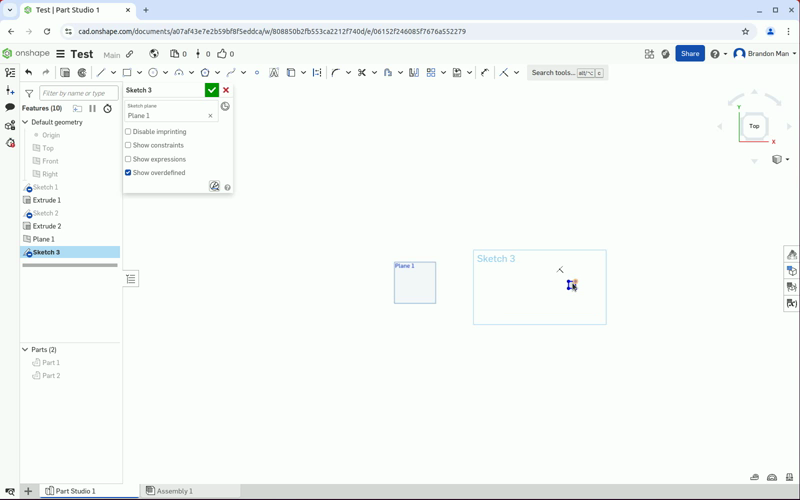
scroll(6)
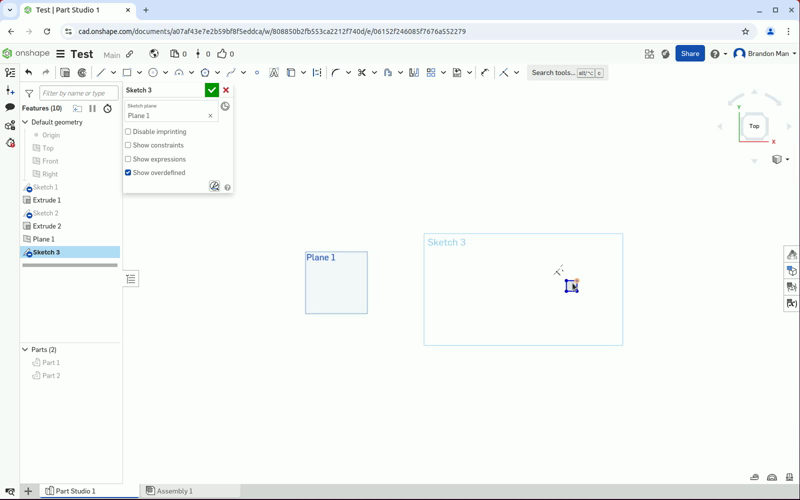
scroll(6)
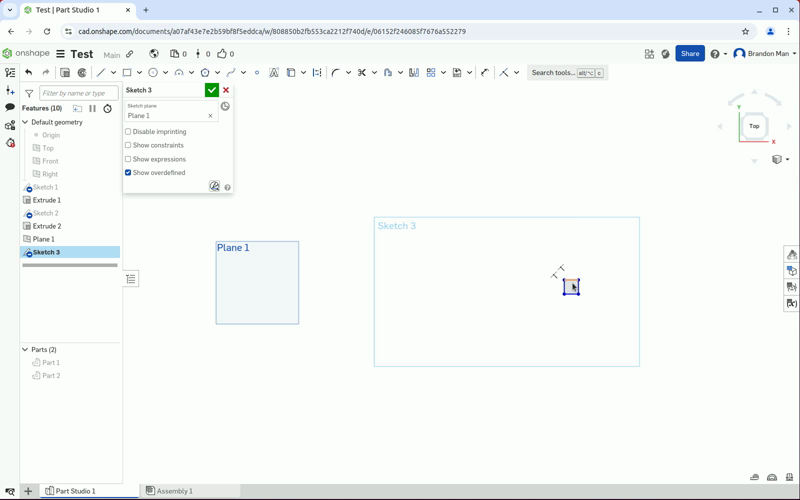
scroll(6)
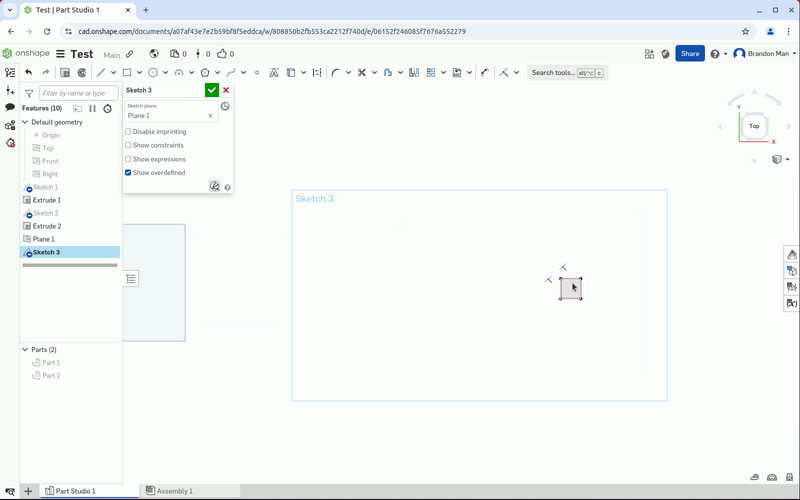
scroll(6)
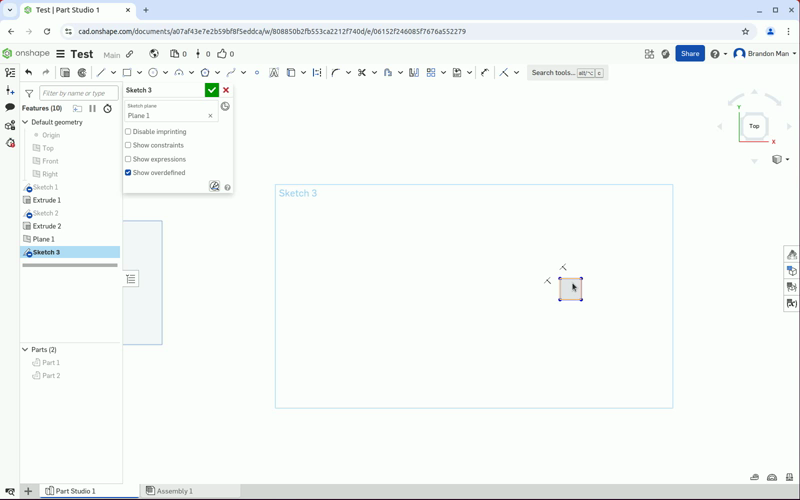
scroll(6)
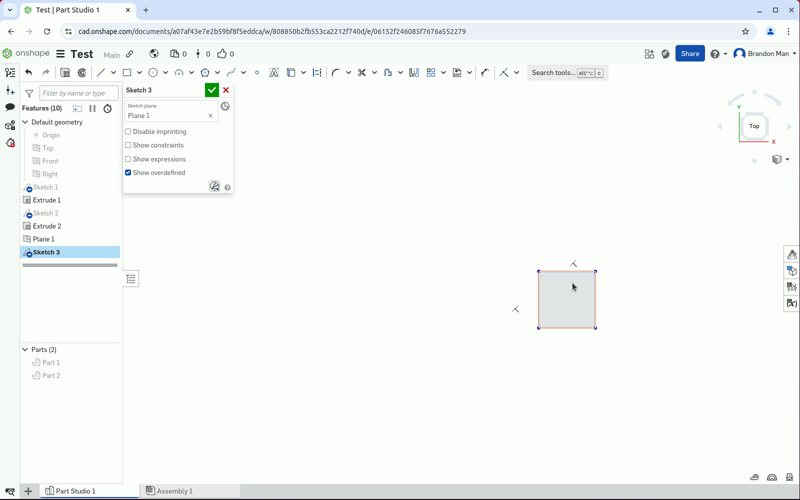
click(572, 282)
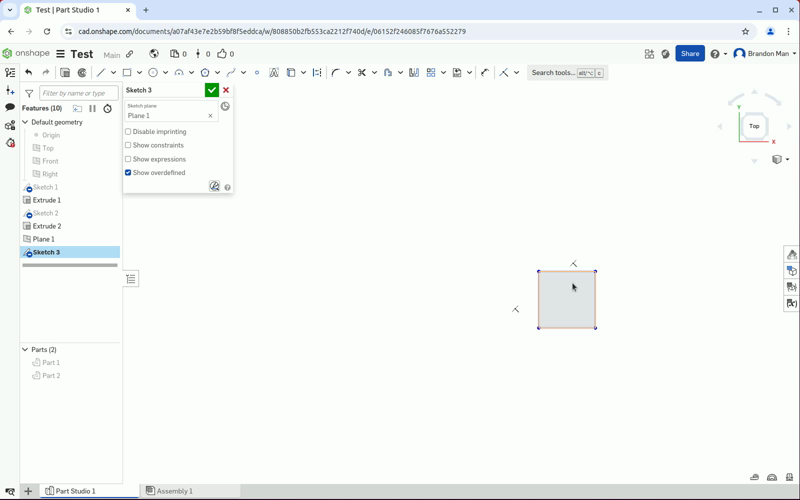
scroll(-6)
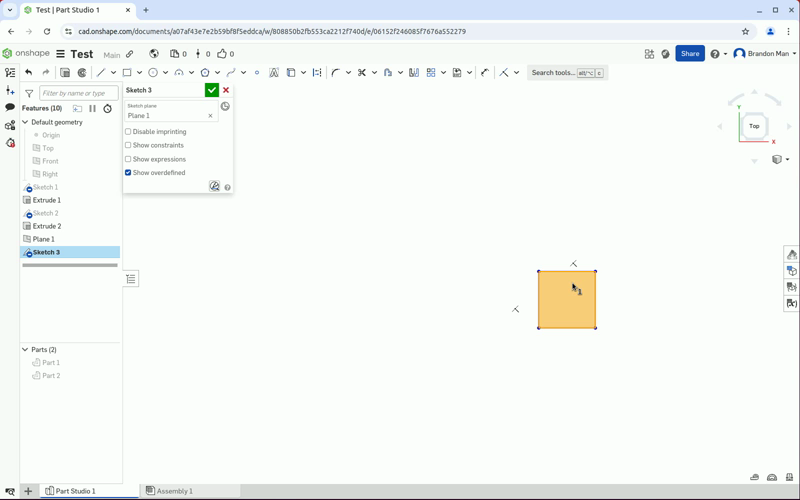
scroll(-6)
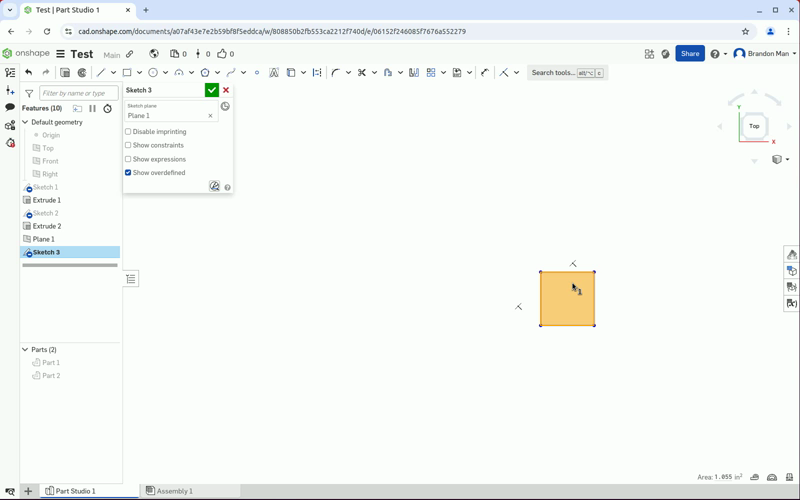
scroll(-6)
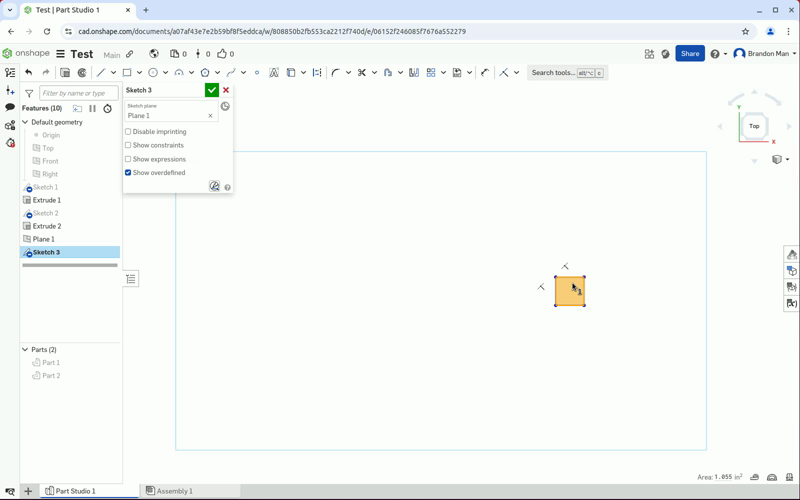
scroll(-6)
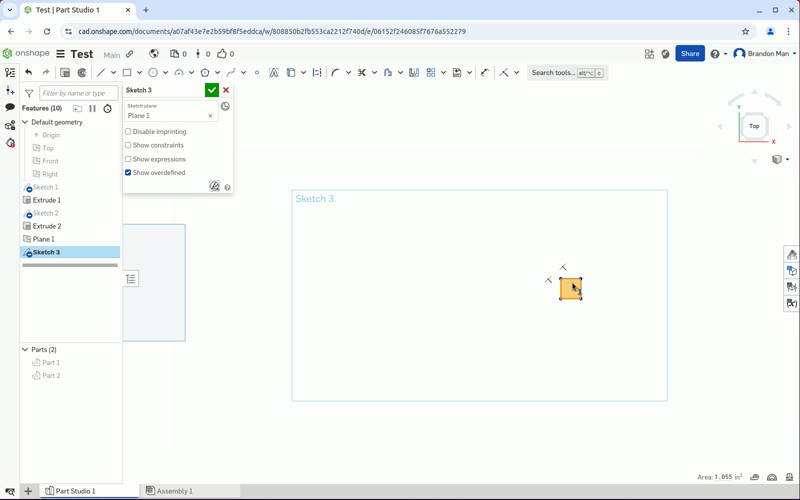
scroll(-6)
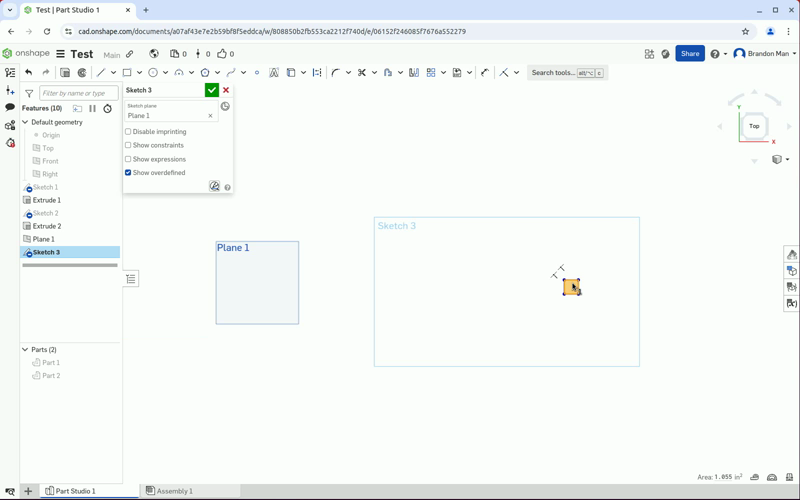
scroll(-6)
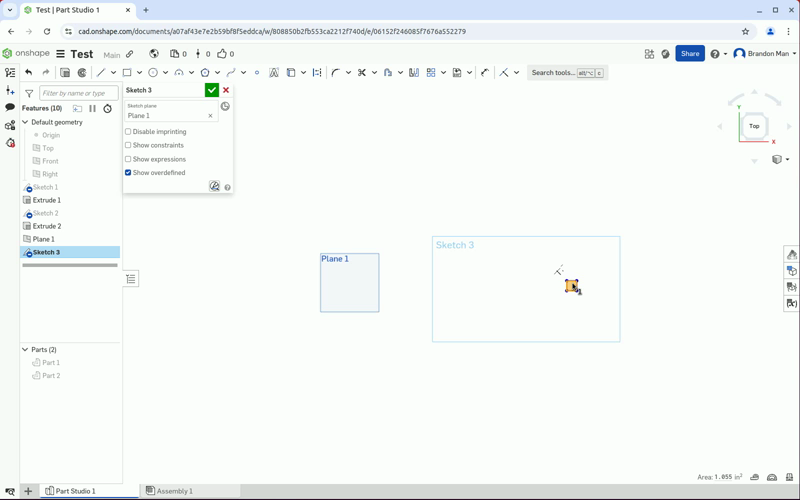
scroll(-6)
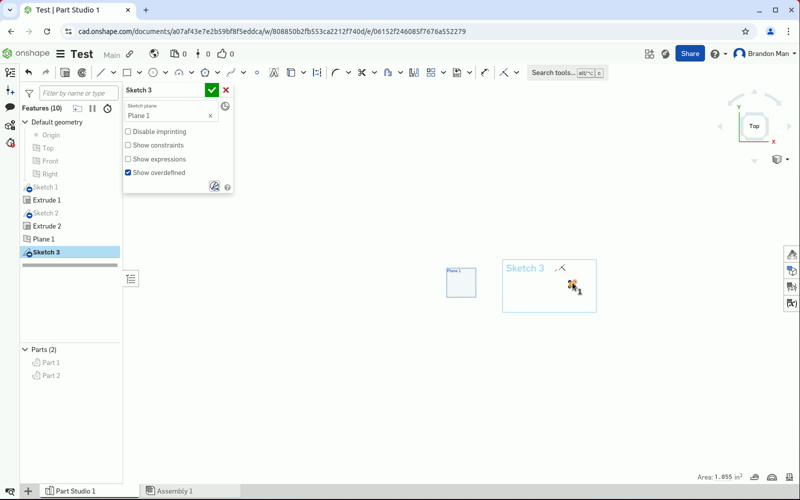
mouse_move(73, 352)
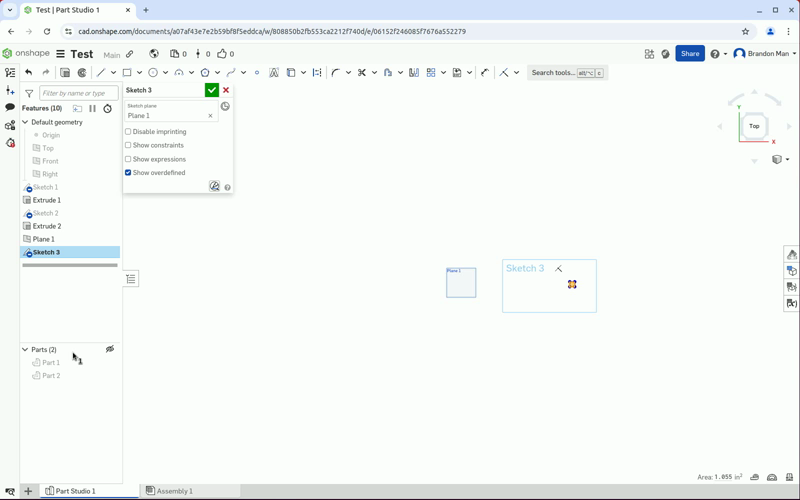
key(shift+y)
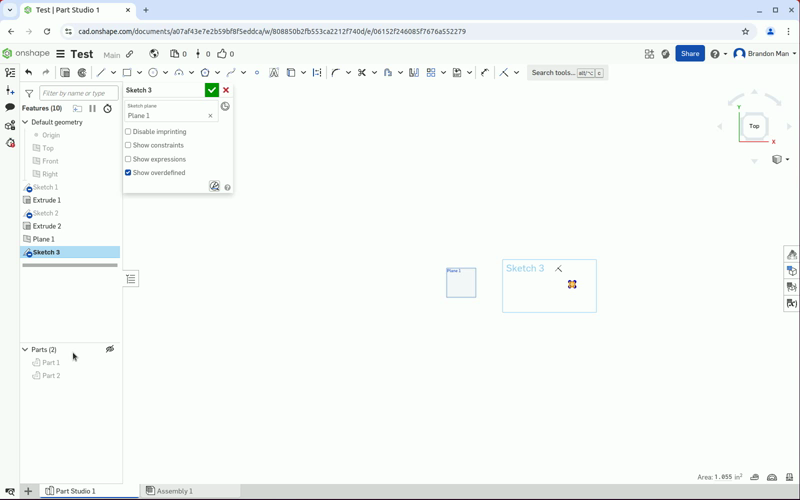
key(shift+e)
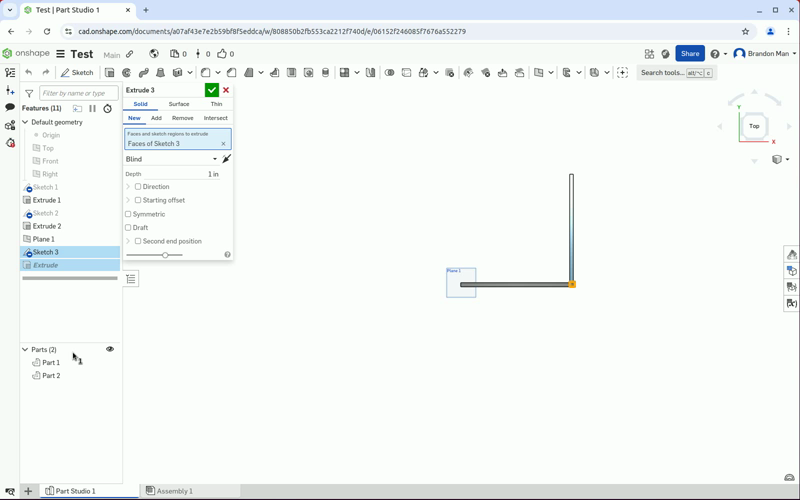
mouse_move(143, 106)
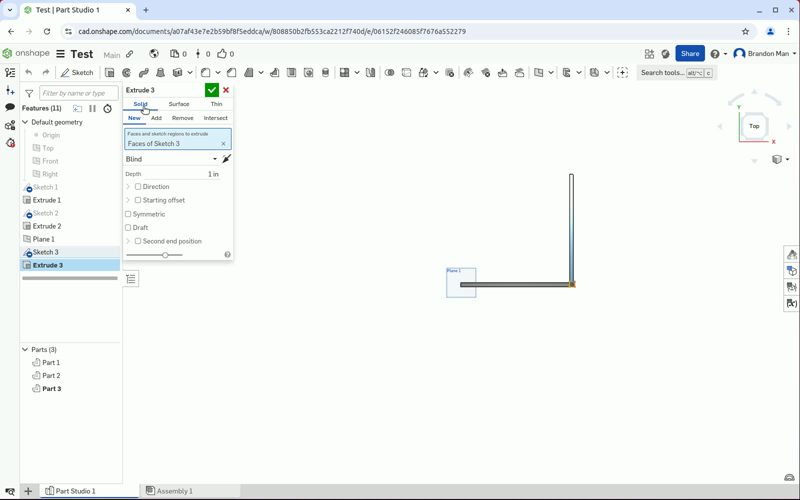
click(143, 106)
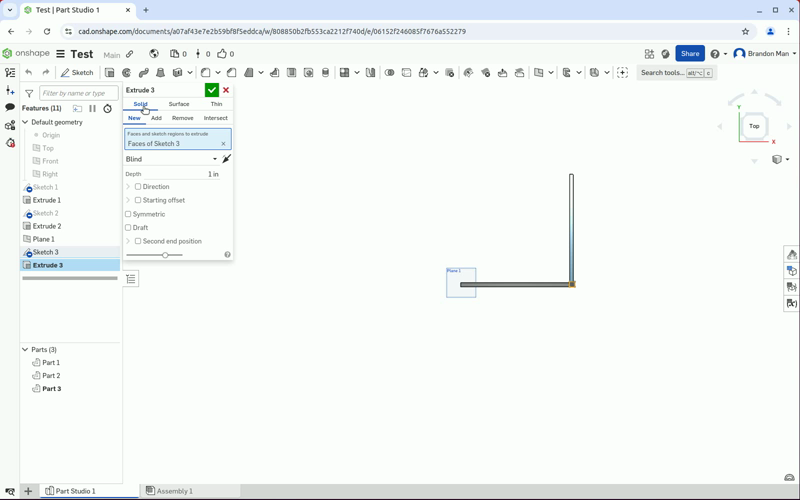
mouse_move(137, 120)
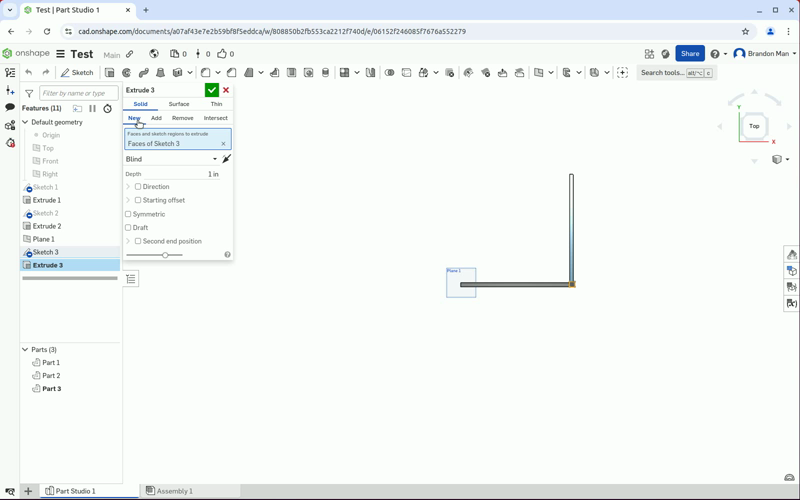
click(137, 120)
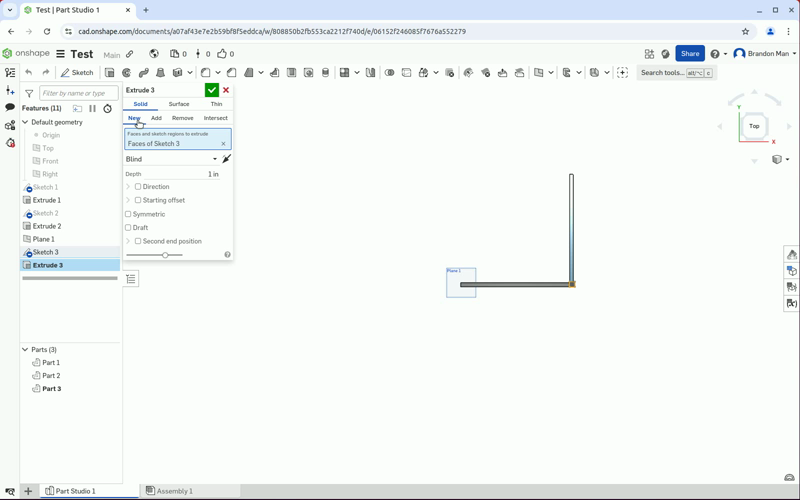
key(tab, 4)
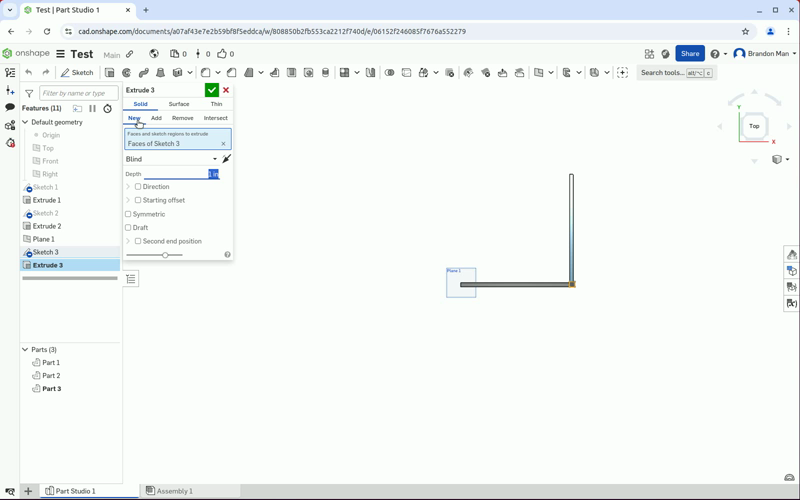
text(22.386)
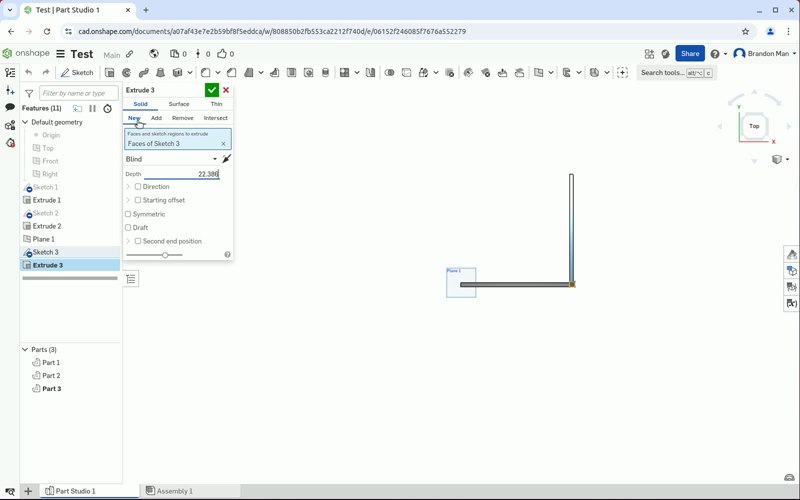
key(enter)
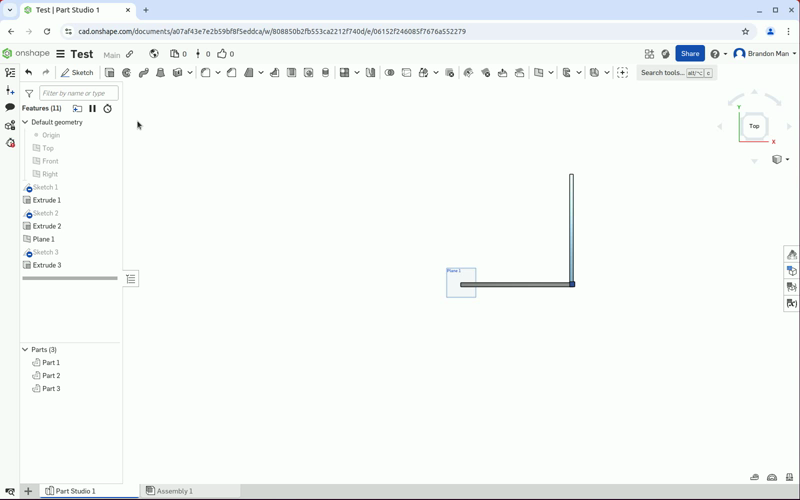
key(shift+h)
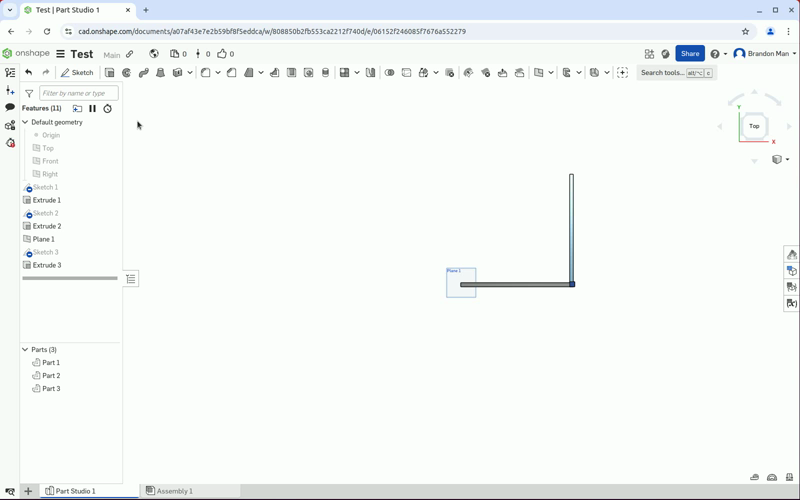
key(shift+h)
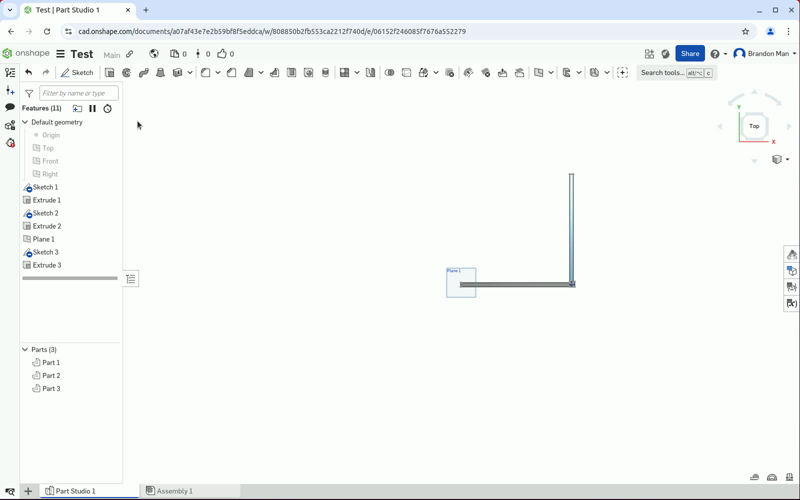
key(shift+7)
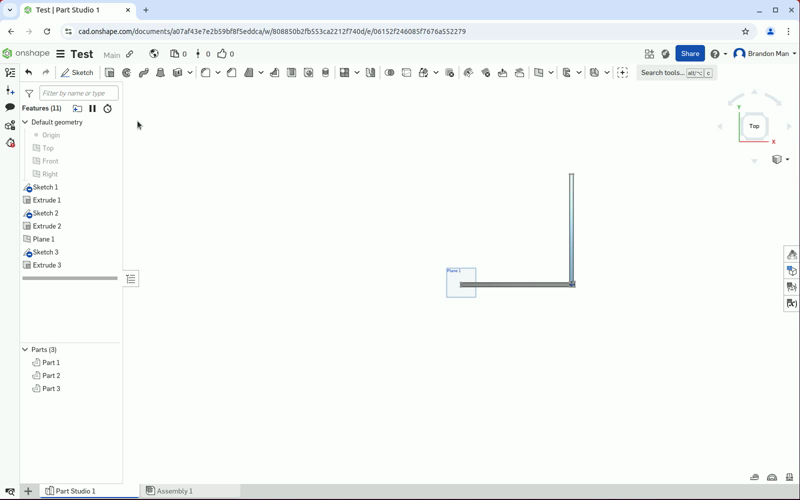
key(up, 3)
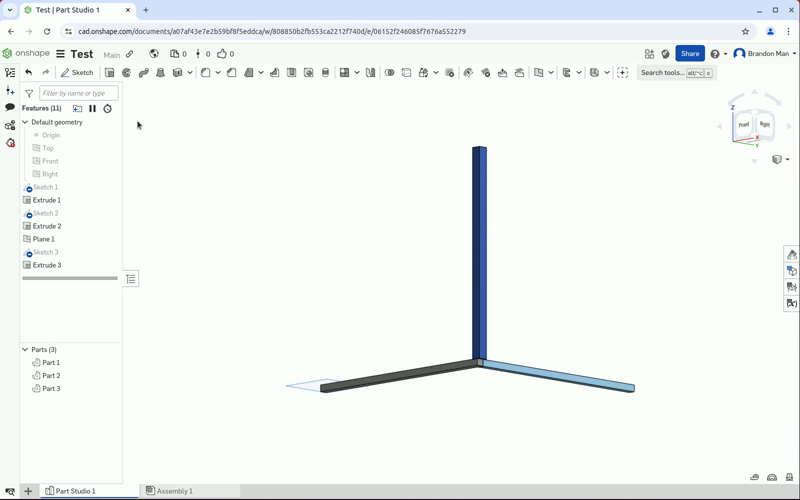
key(left, 3)
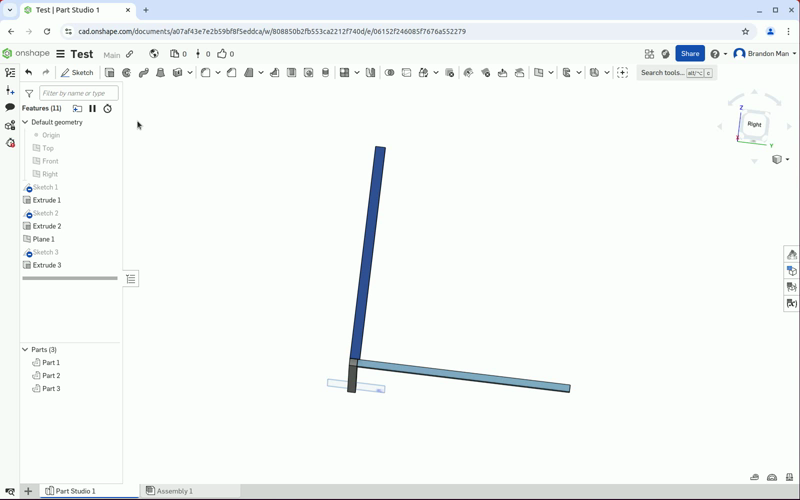
key(right, 3)
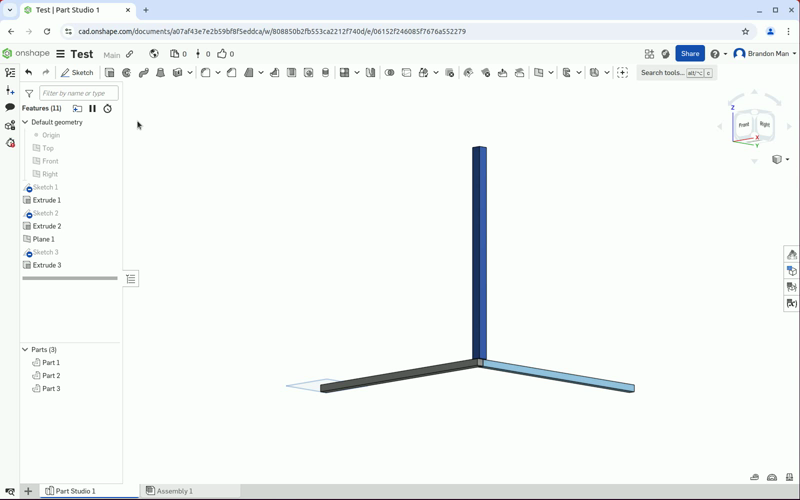
key(down, 3)
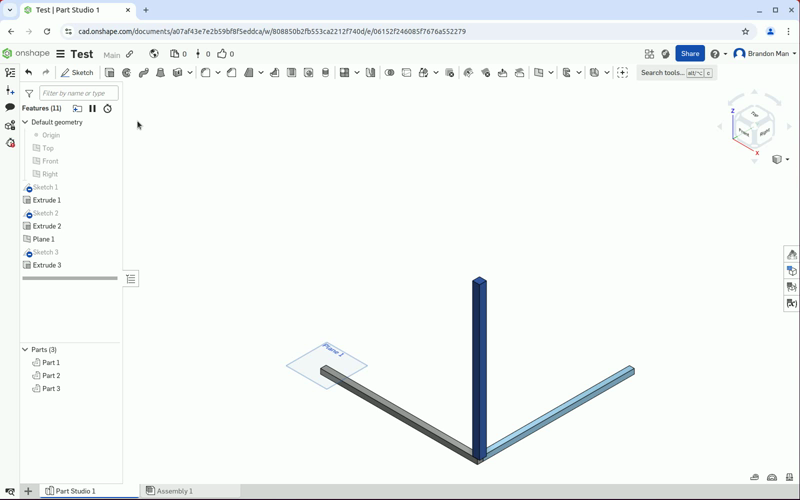
mouse_move(73, 189)
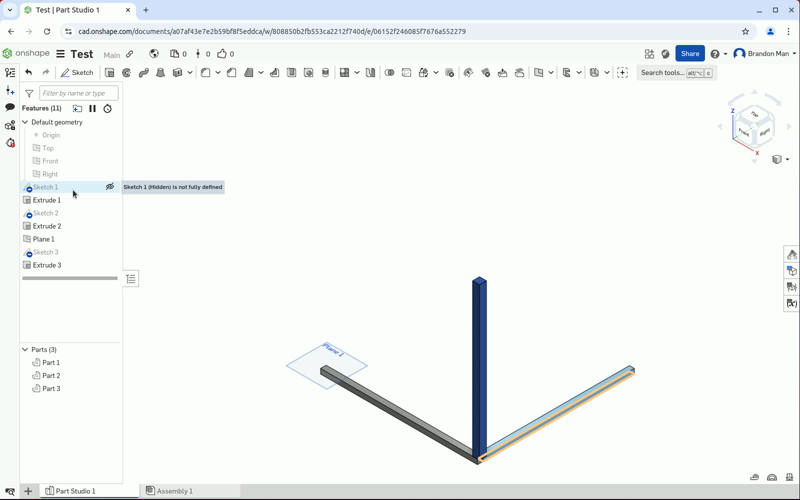
click(73, 189)